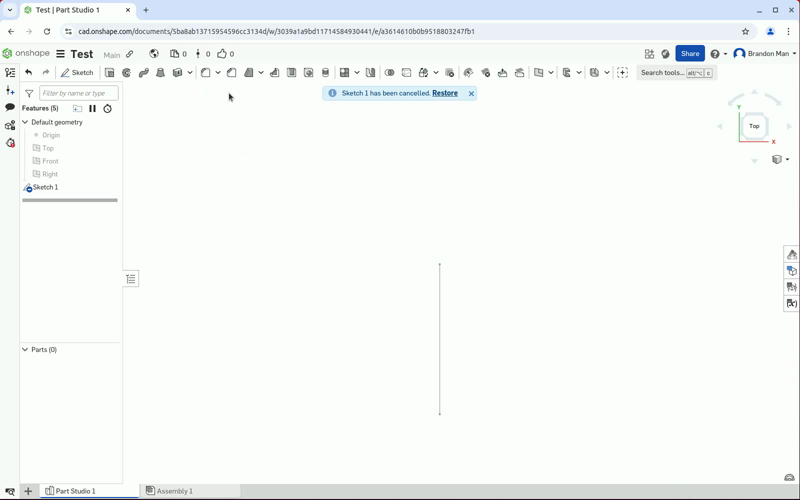
key(shift+h)
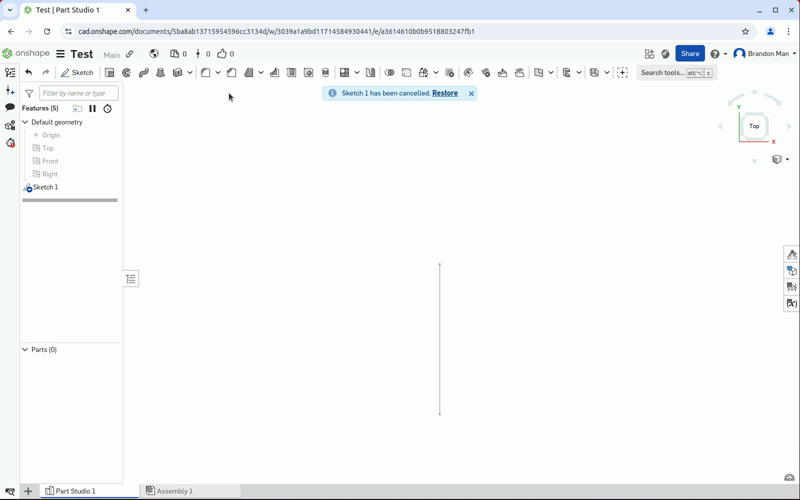
key(shift+s)
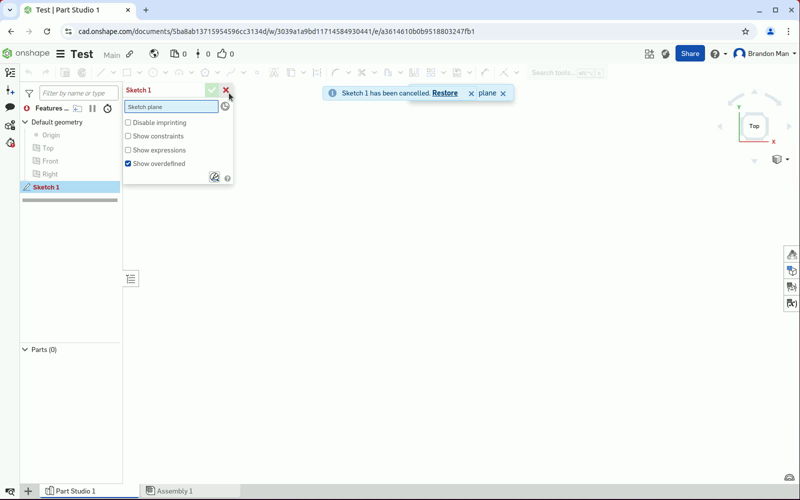
mouse_move(73, 150)
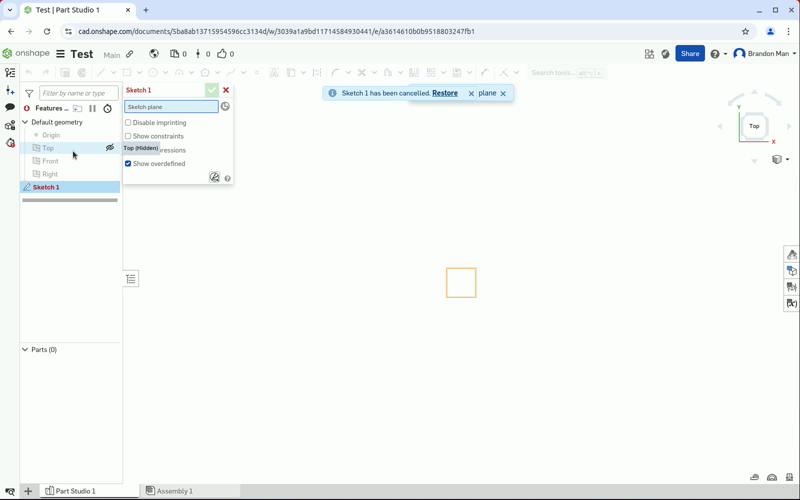
click(73, 150)
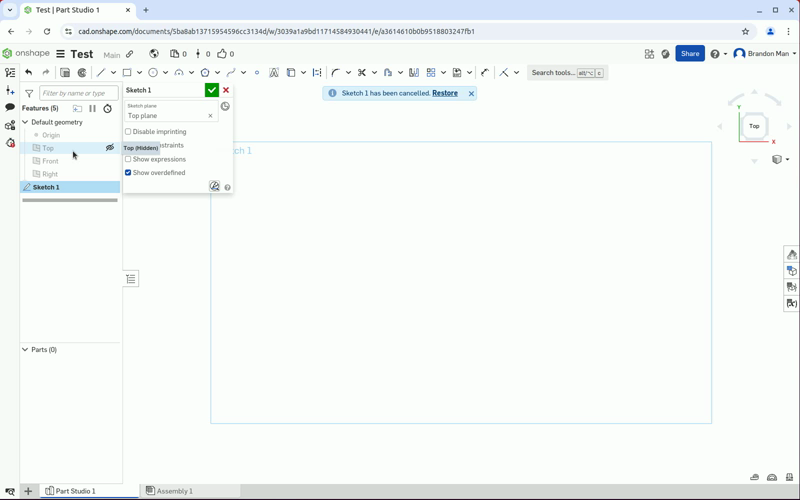
mouse_move(73, 352)
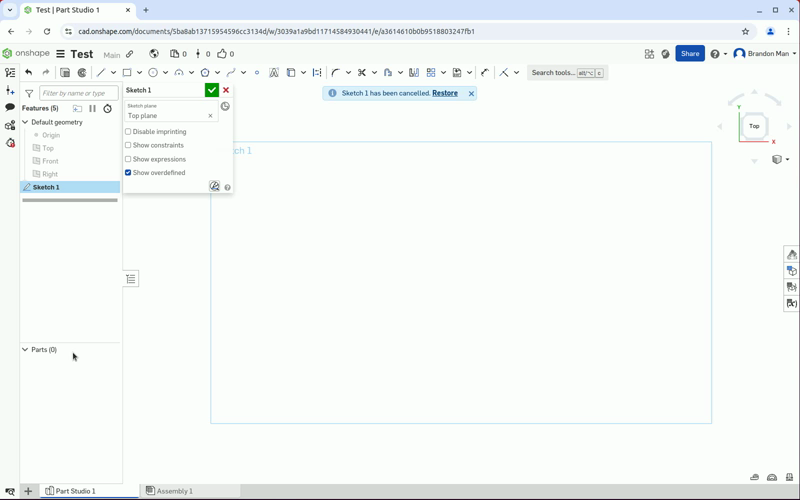
key(y)
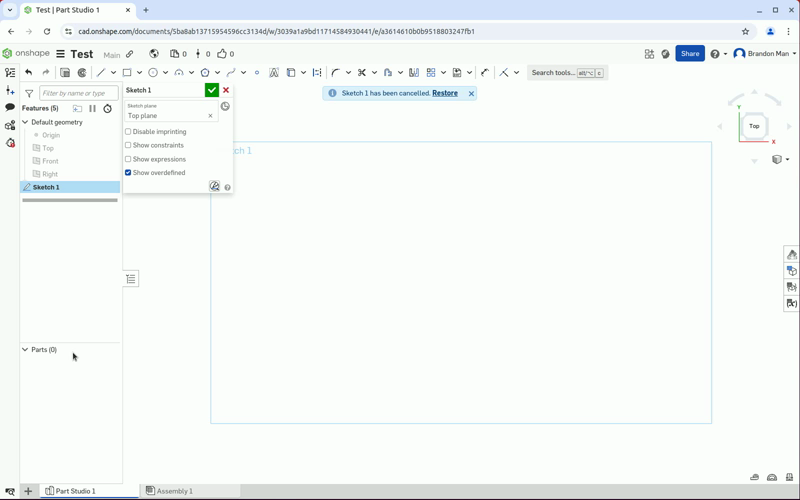
key(l)
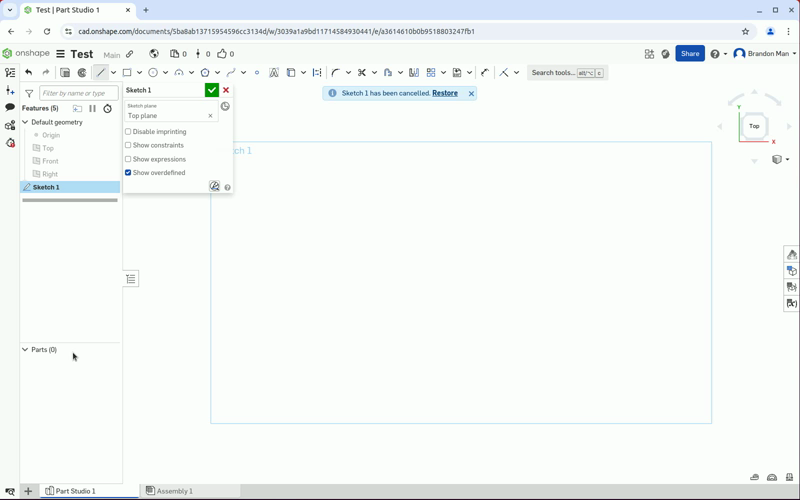
key_down(shift)
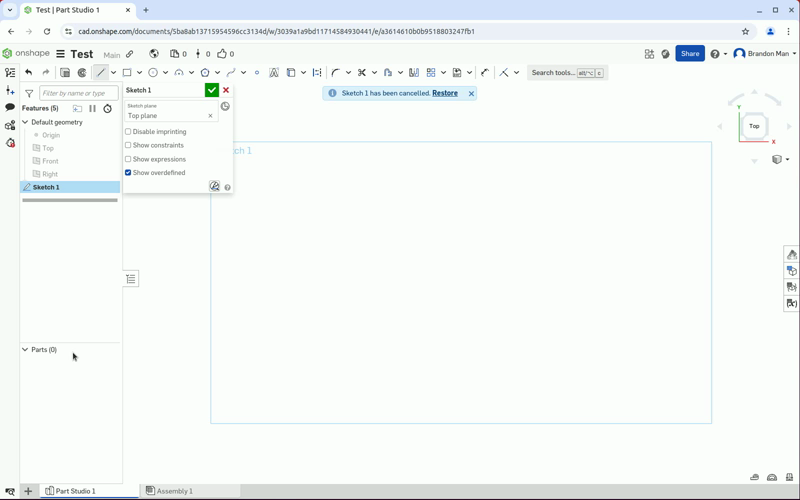
mouse_move(351, 335)
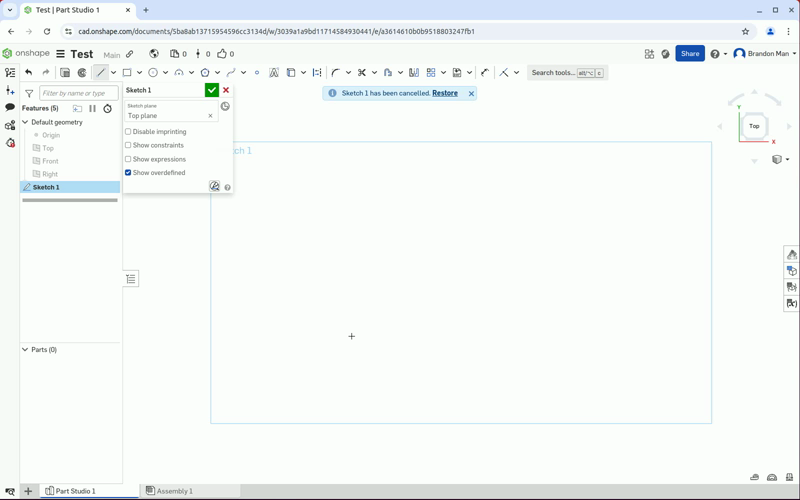
click(351, 335)
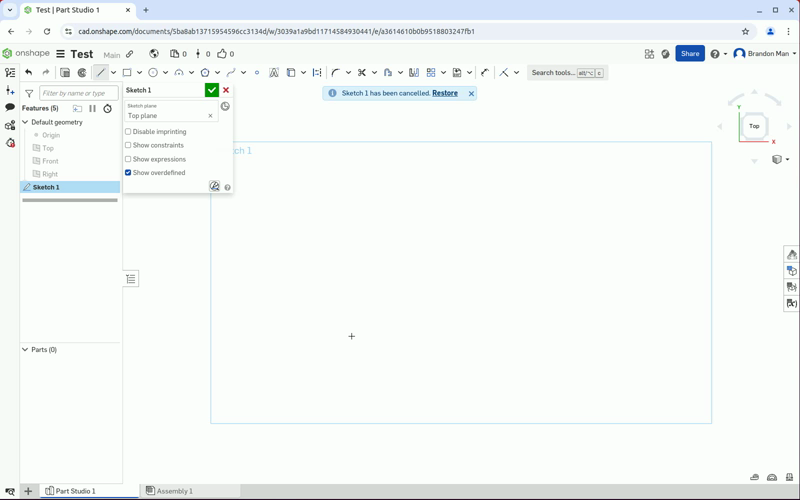
key_up(shift)
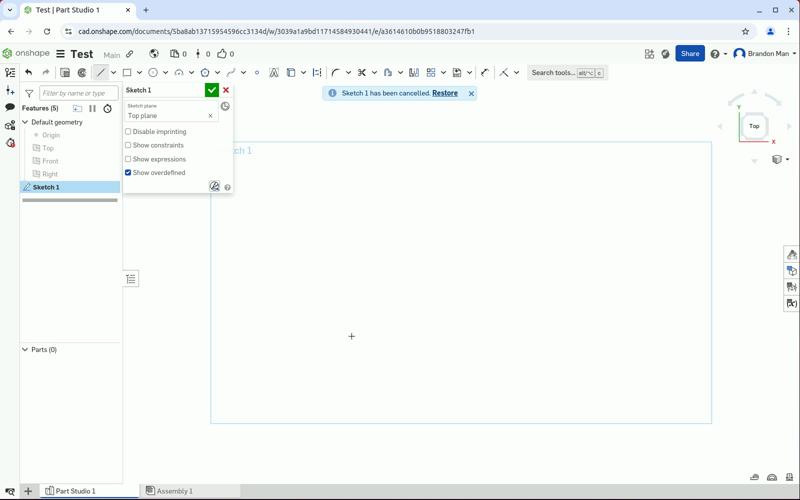
key_down(shift)
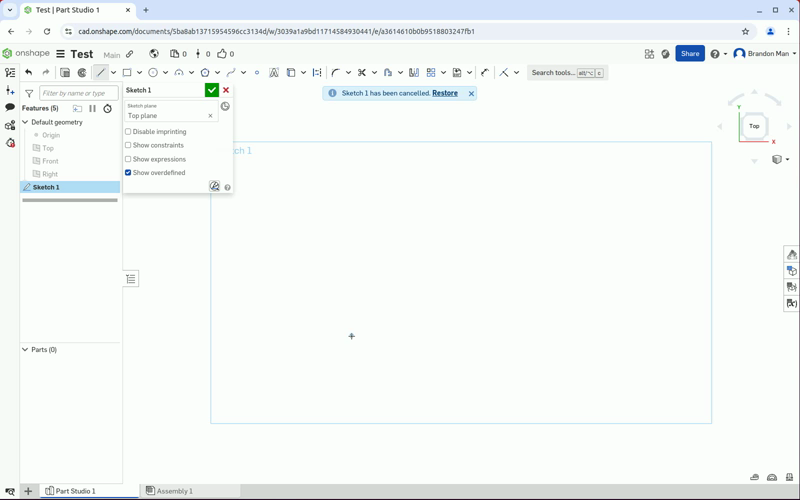
mouse_move(569, 335)
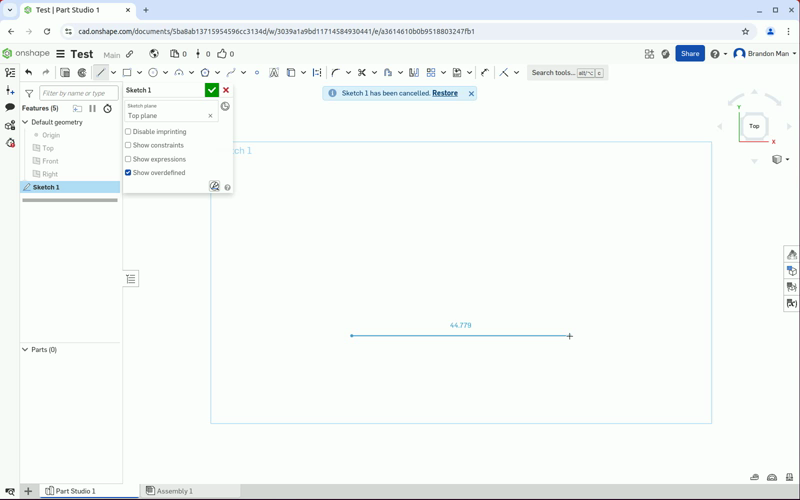
click(569, 335)
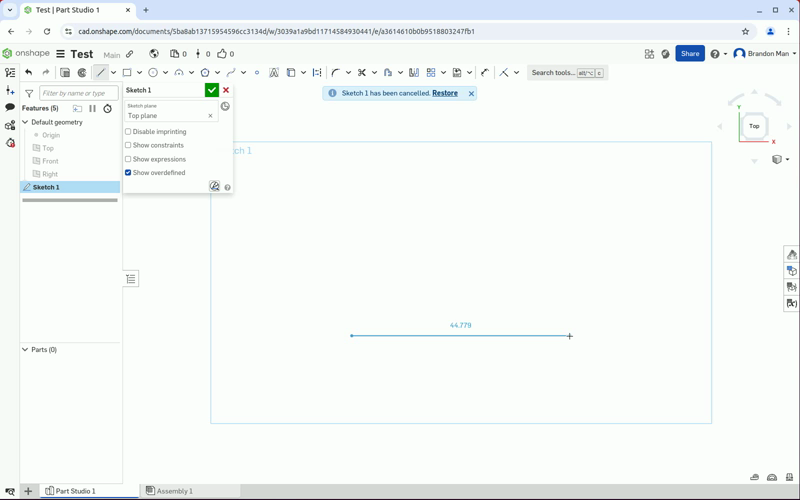
key_up(shift)
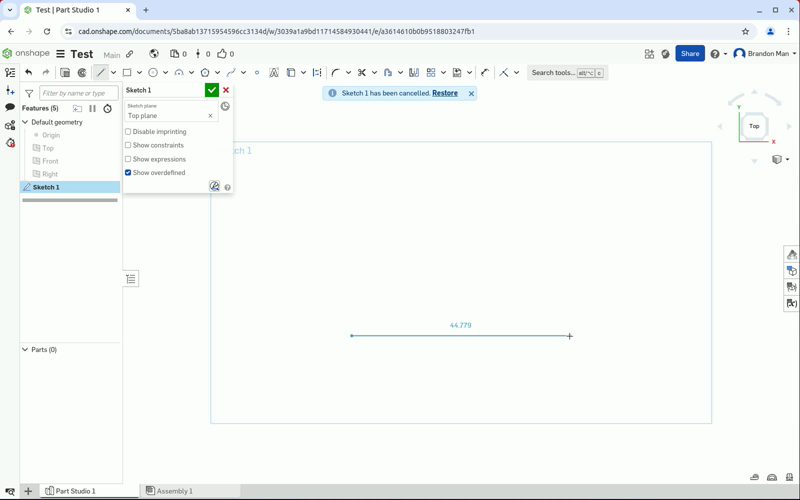
key_down(shift)
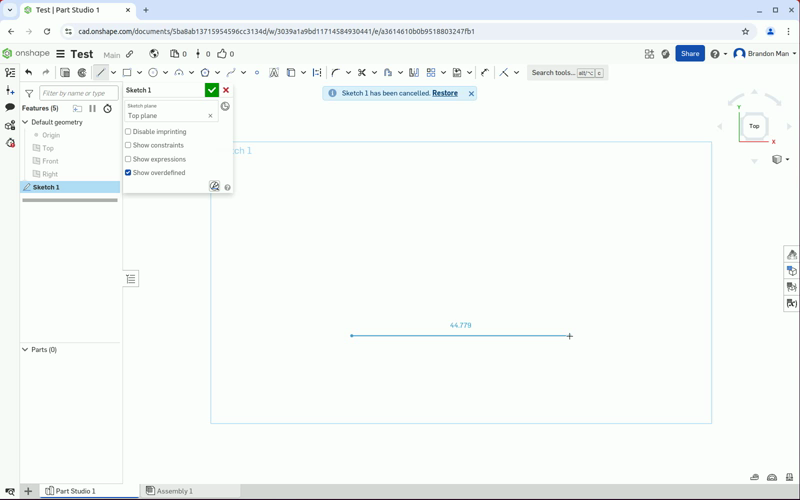
mouse_move(569, 230)
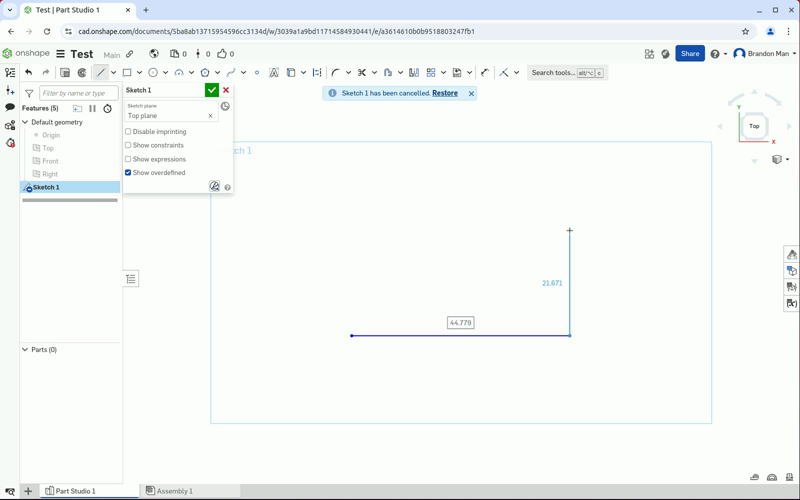
click(569, 230)
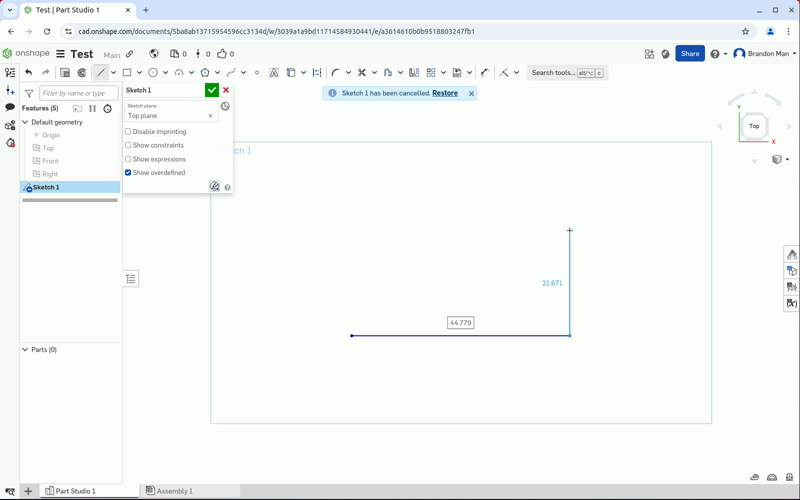
key_up(shift)
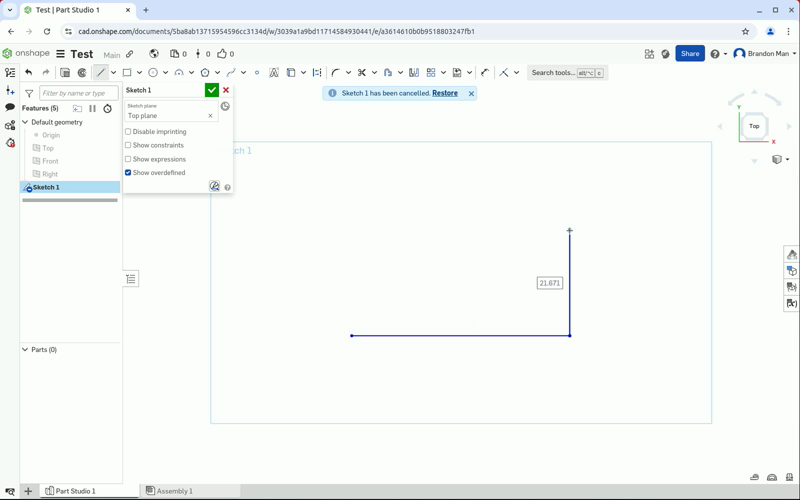
key_down(shift)
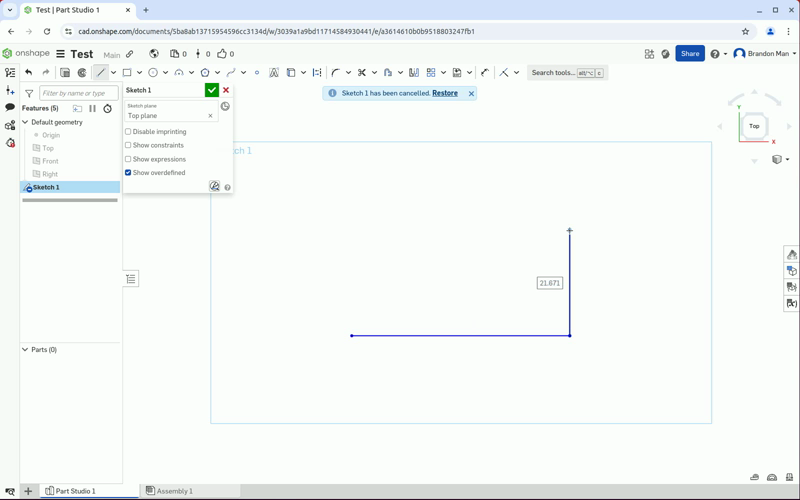
mouse_move(351, 230)
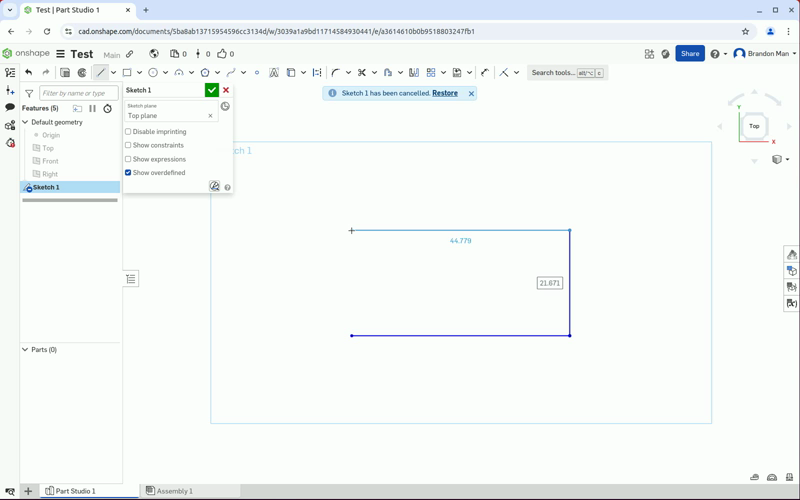
click(351, 230)
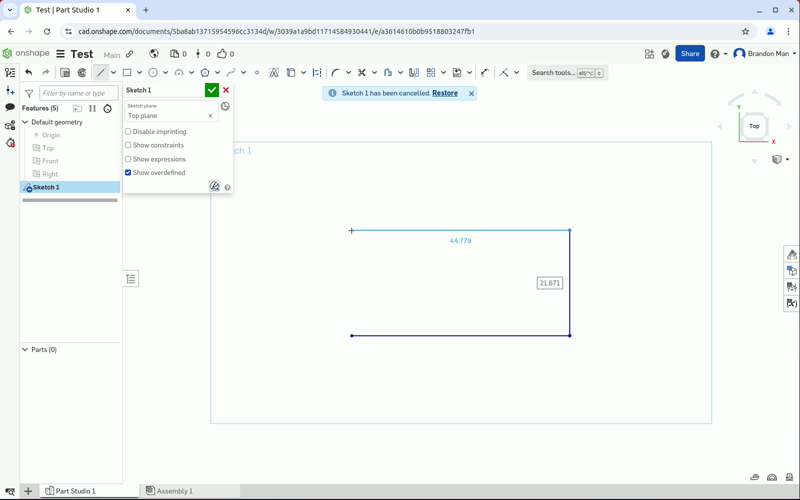
key_up(shift)
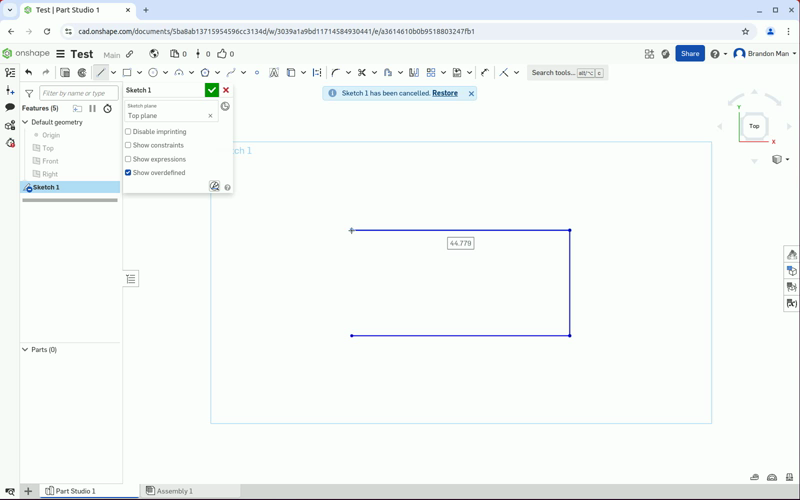
key_down(shift)
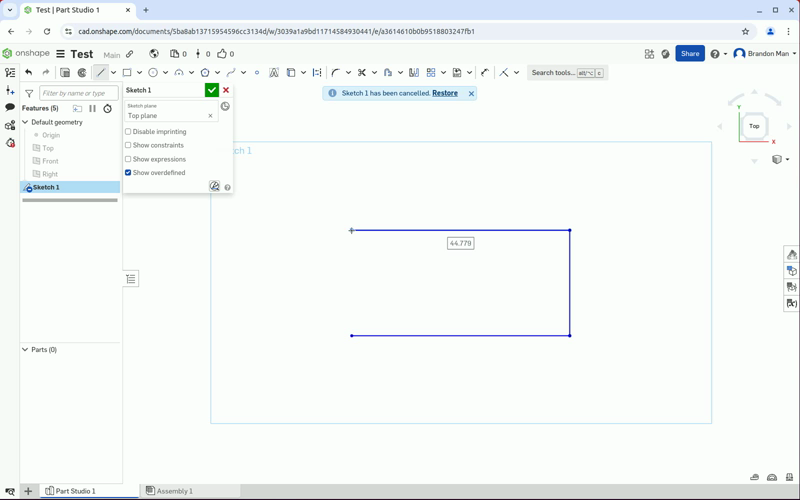
mouse_move(351, 335)
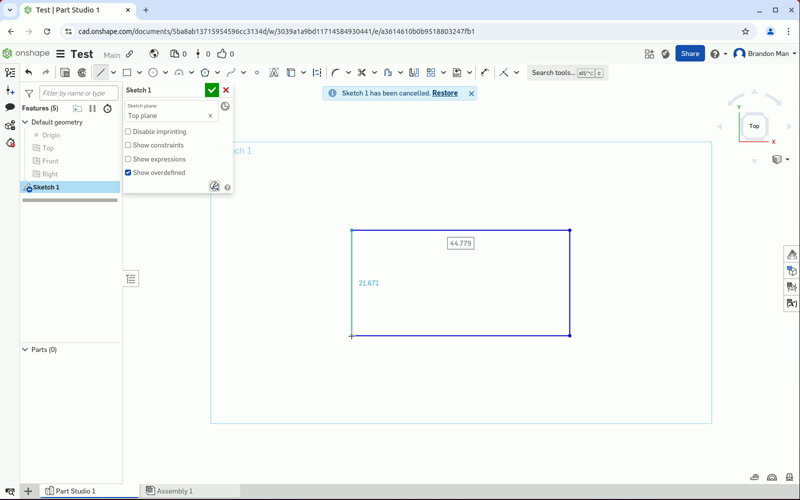
key_up(shift)
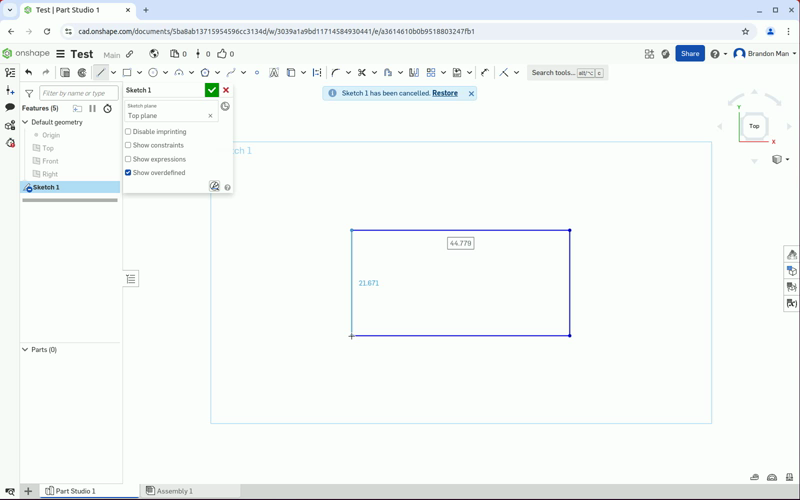
click(351, 335)
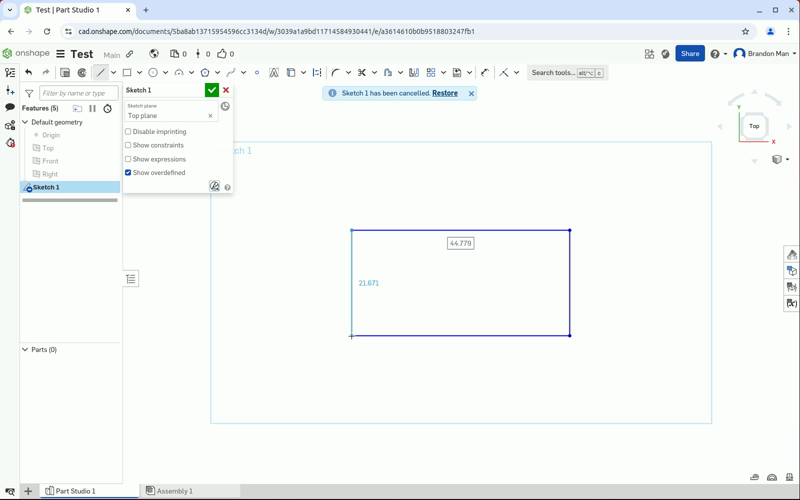
key(esc)
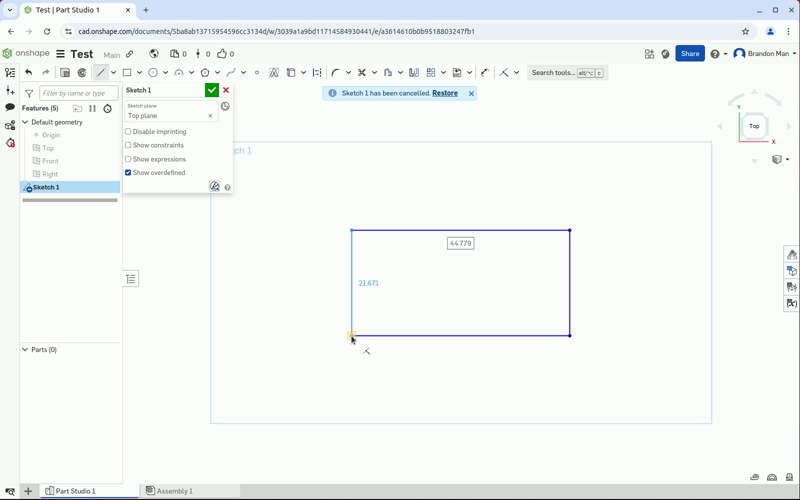
mouse_move(525, 272)
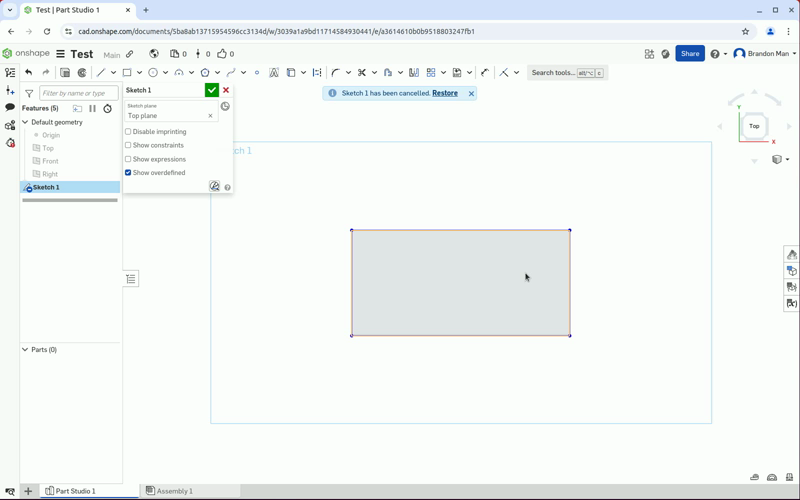
click(525, 272)
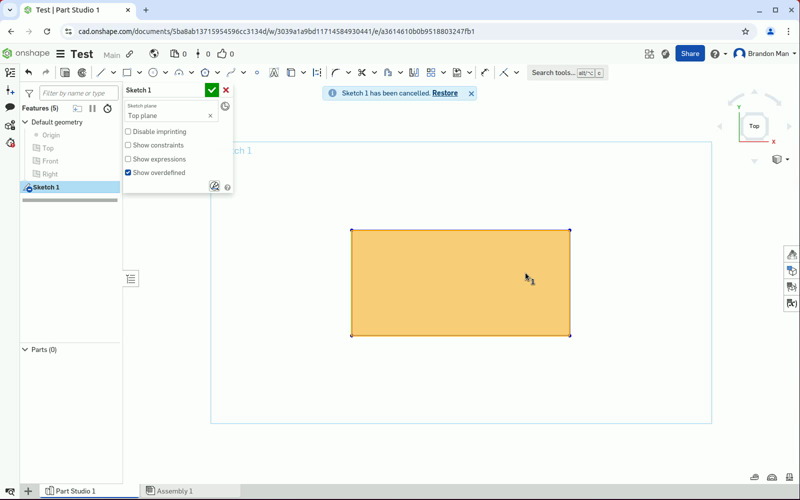
mouse_move(73, 352)
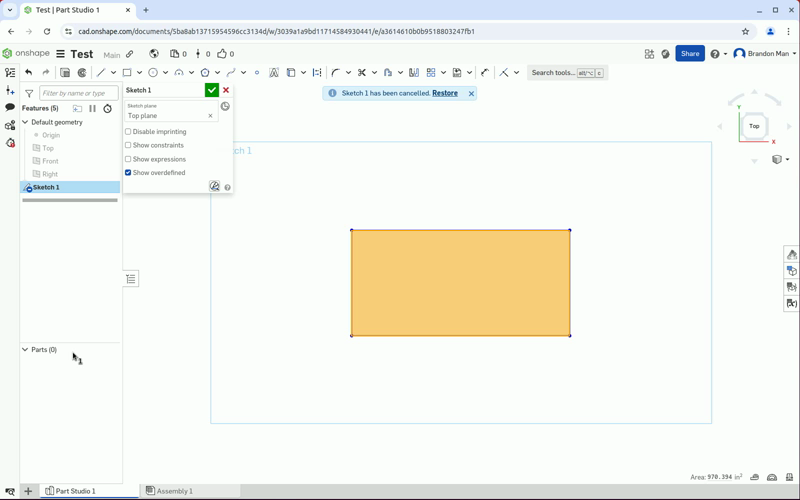
key(shift+y)
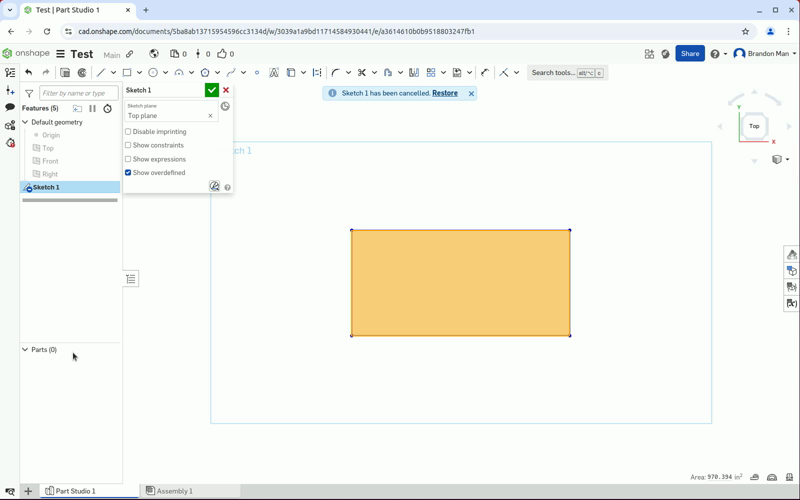
key(shift+e)
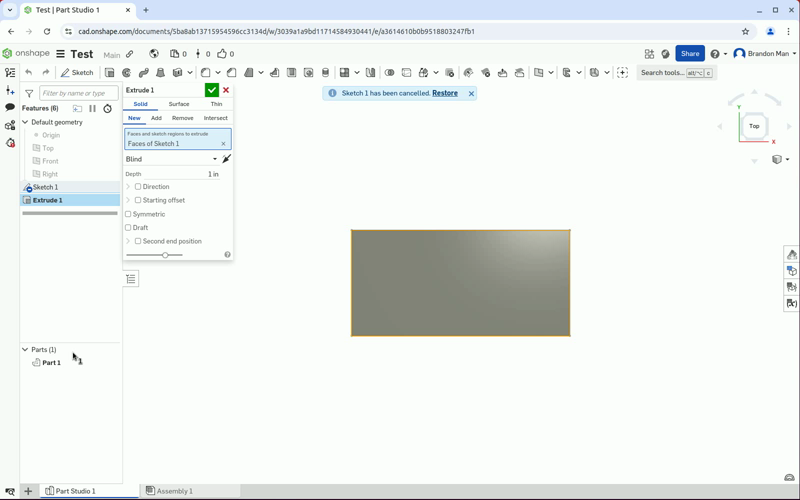
mouse_move(143, 106)
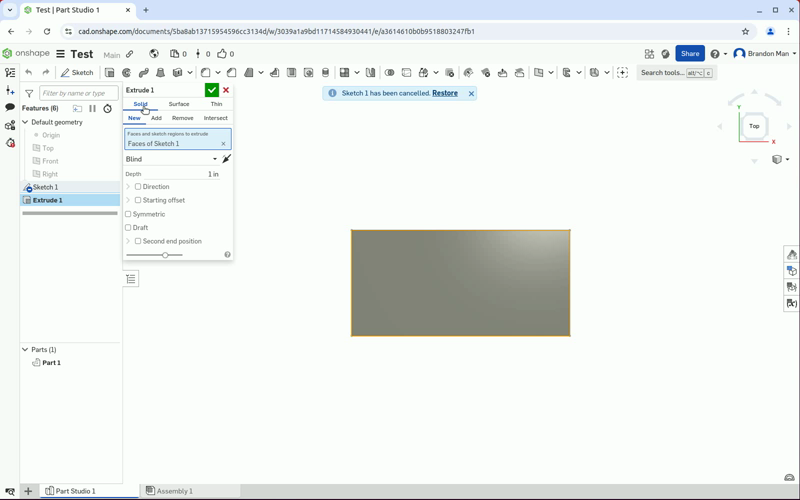
click(143, 106)
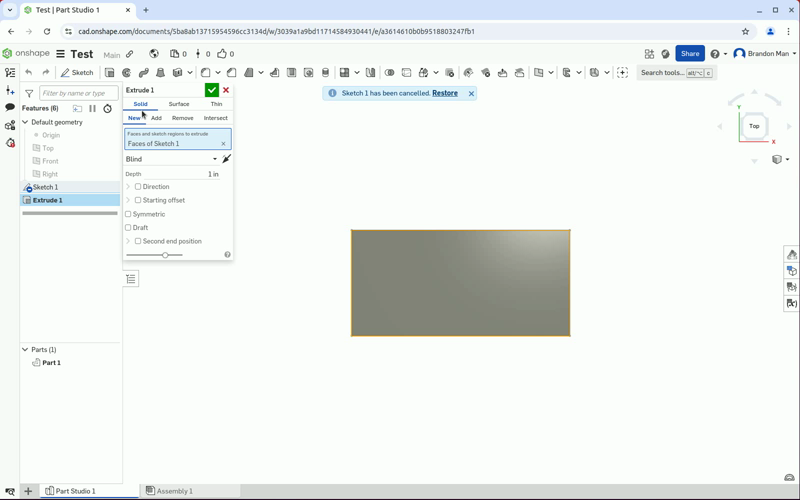
mouse_move(137, 120)
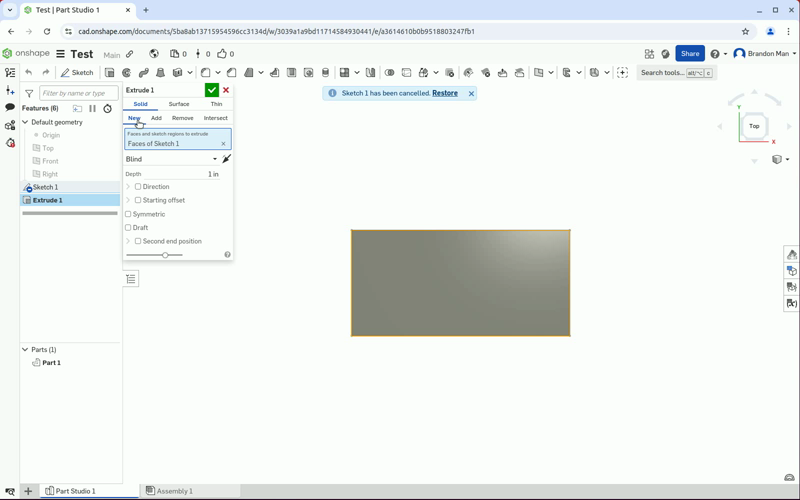
click(137, 120)
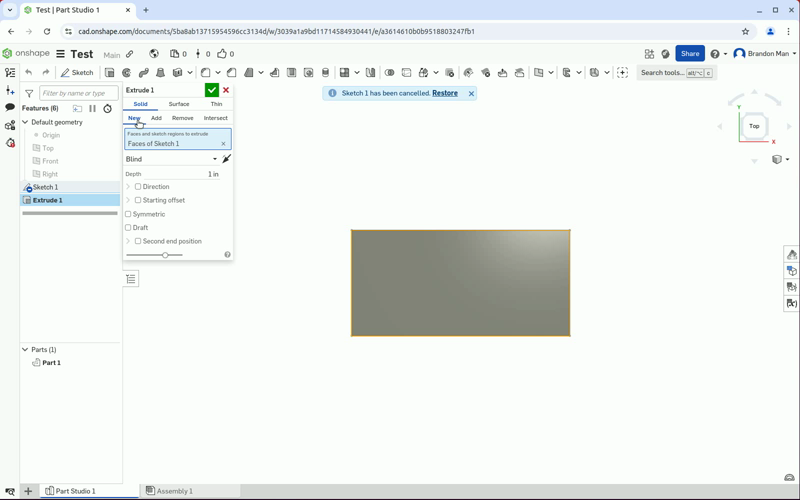
key(tab, 4)
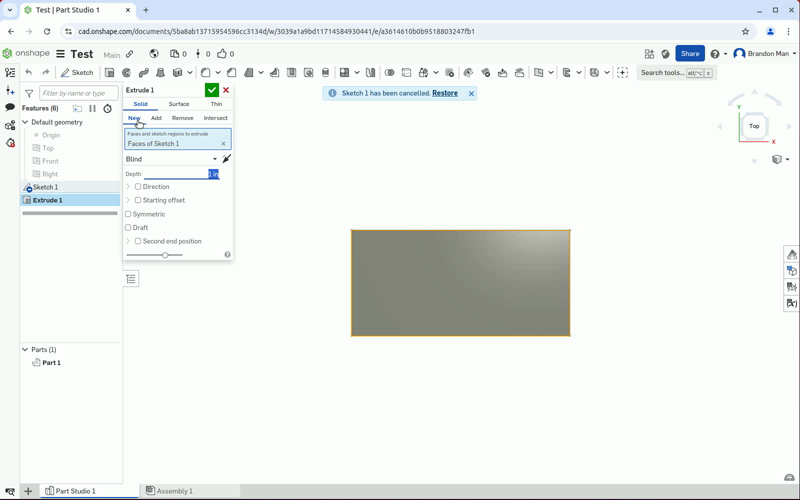
text(4.574)
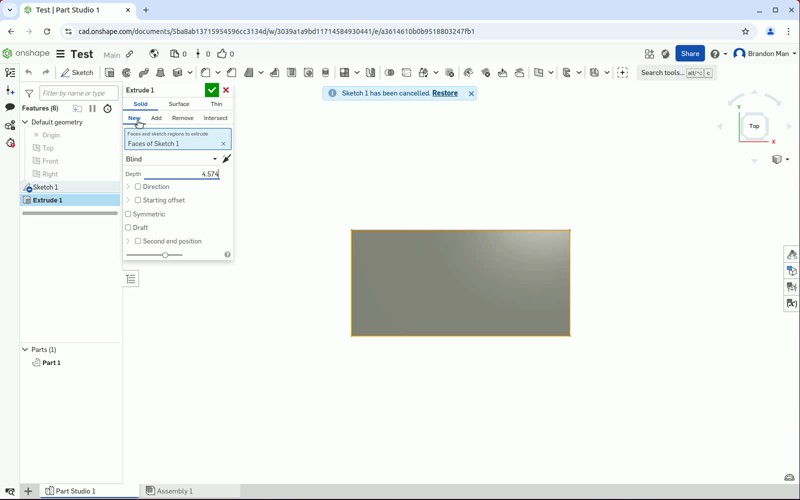
key(enter)
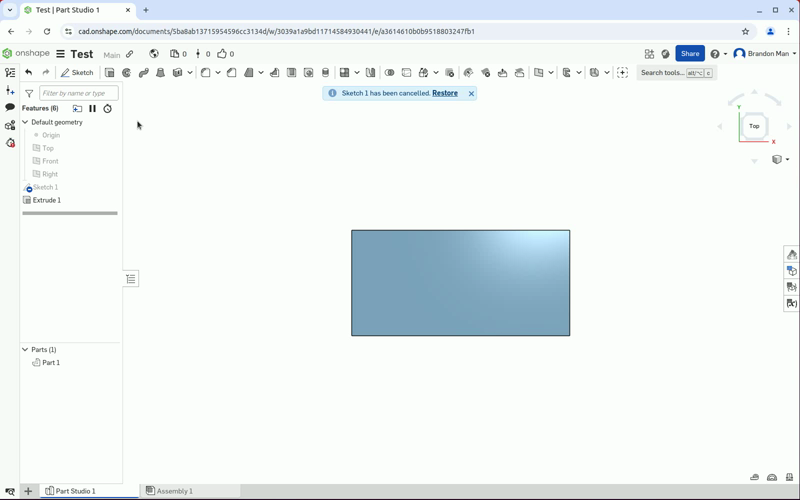
key(shift+h)
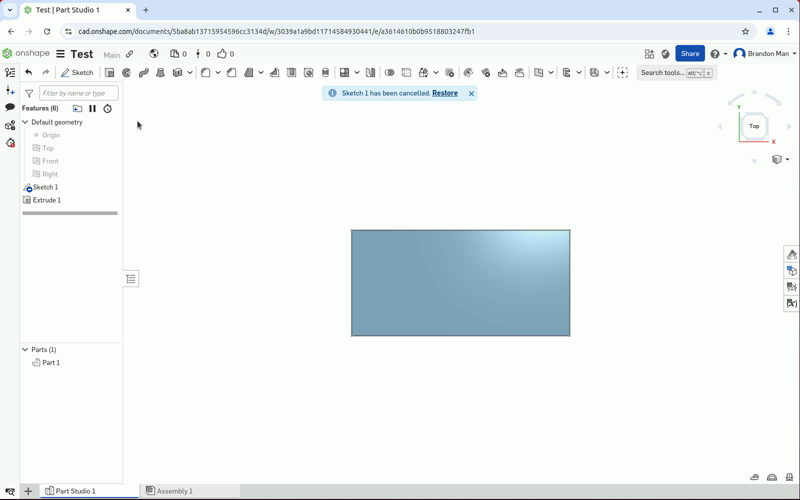
key(shift+h)
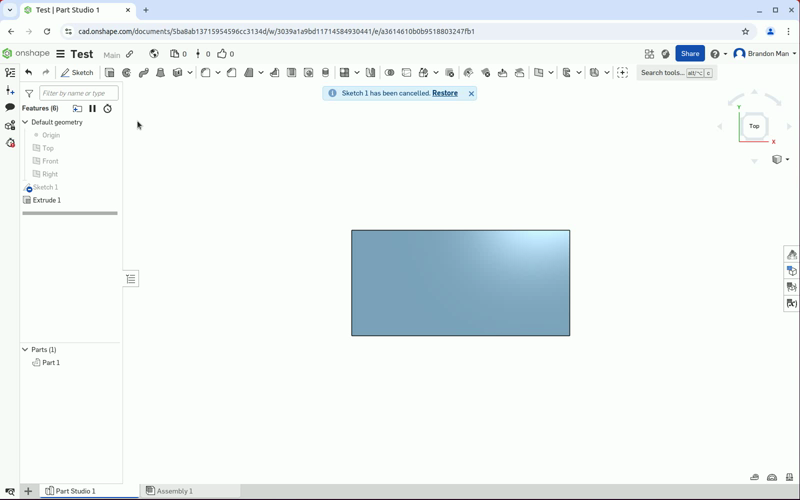
mouse_move(73, 189)
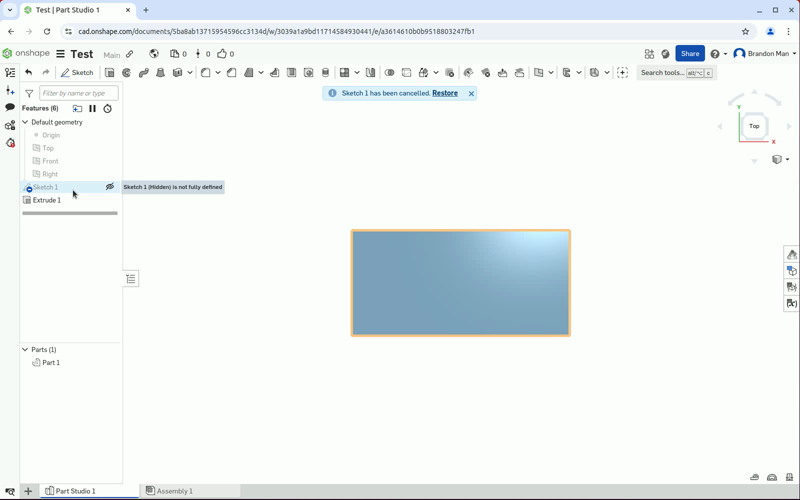
click(73, 189)
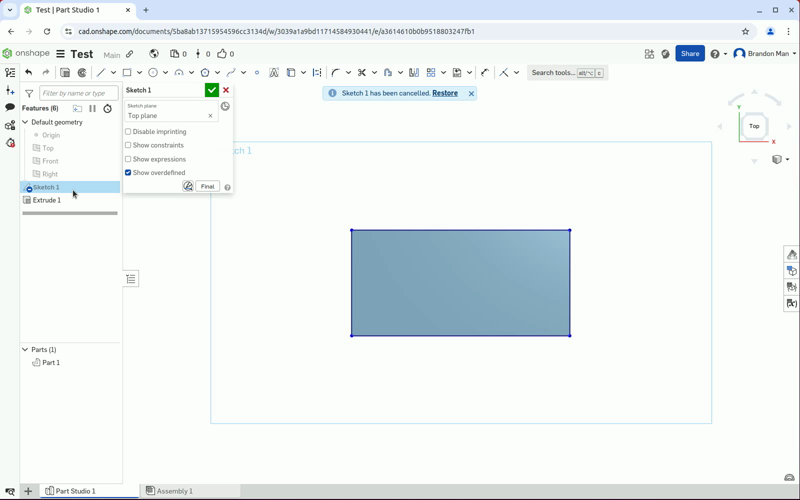
mouse_move(229, 92)
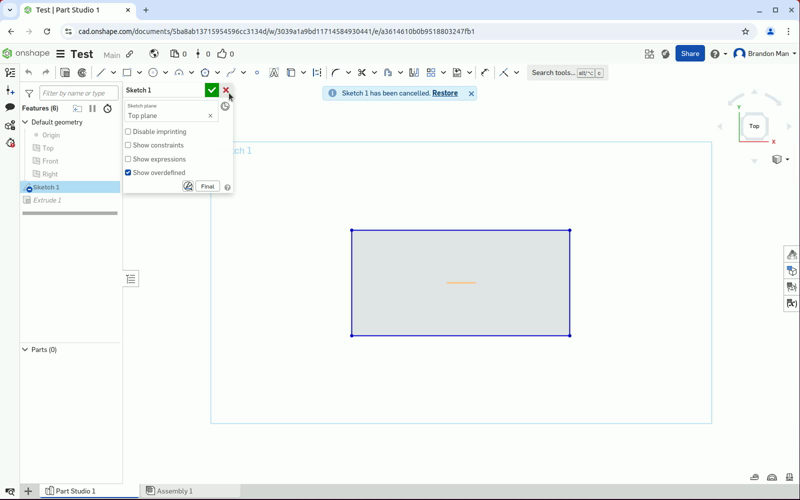
click(229, 92)
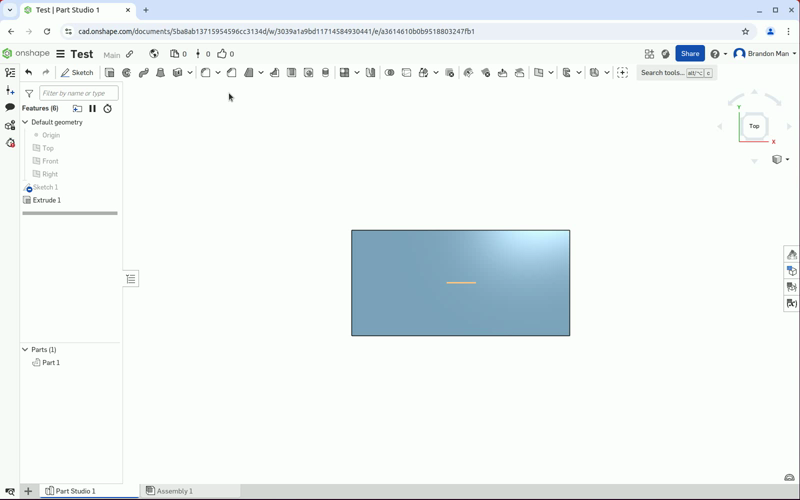
mouse_move(73, 352)
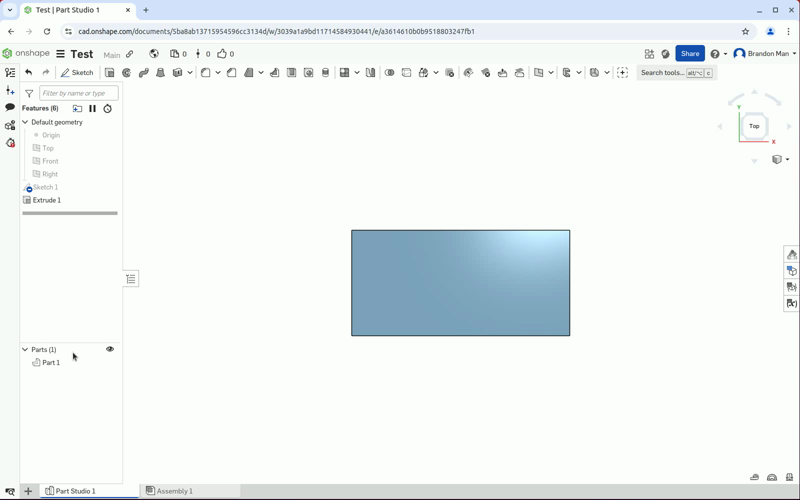
key(y)
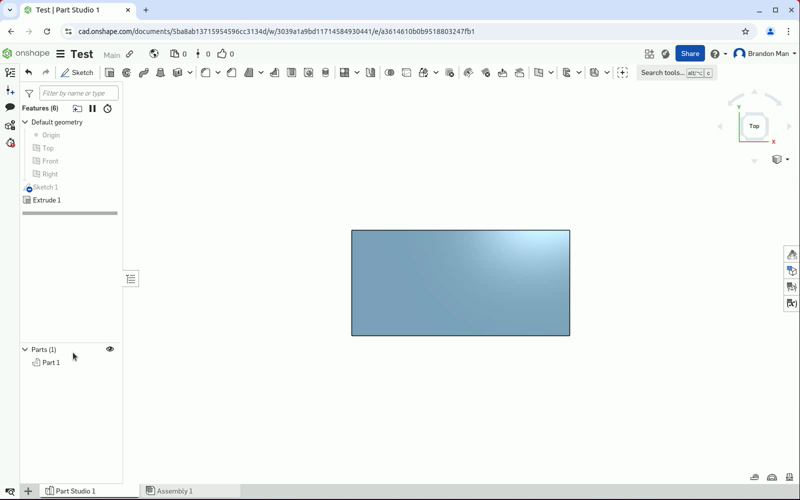
key(shift+p)
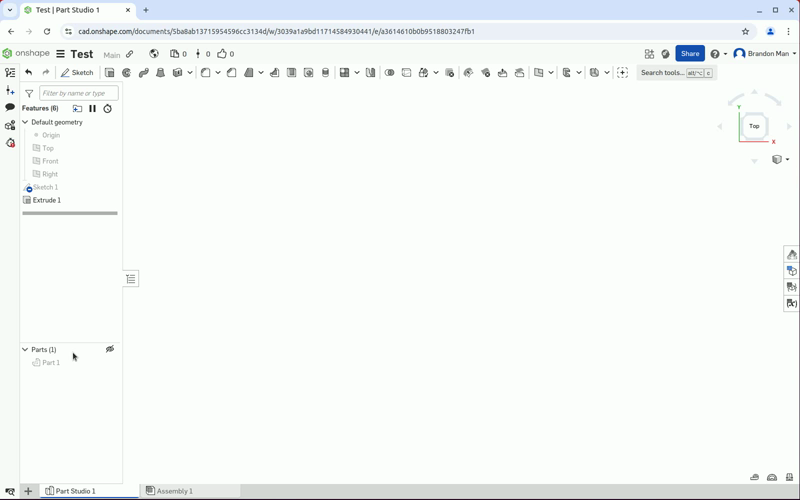
key(space)
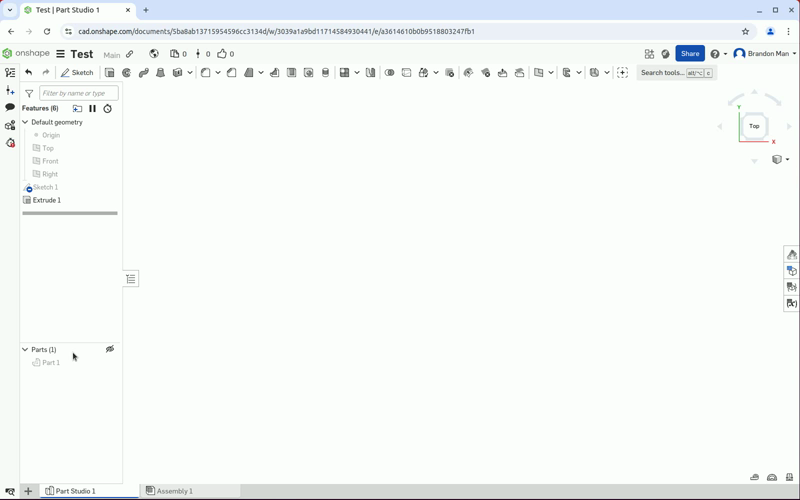
key_down(shift)
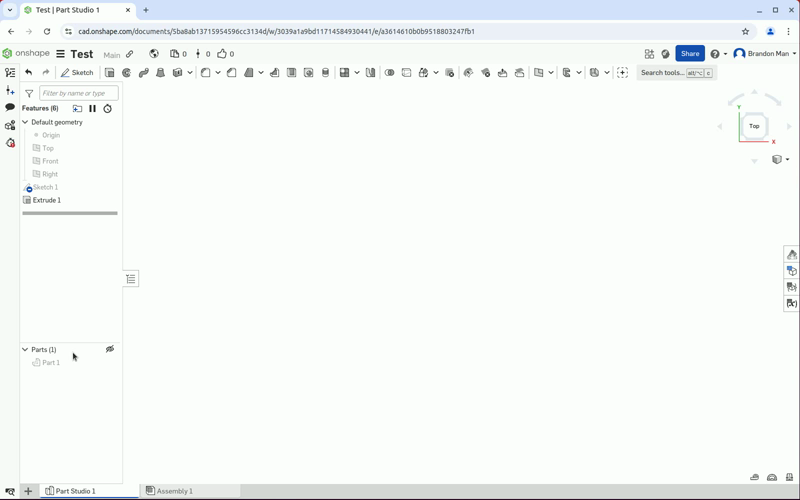
key(up)
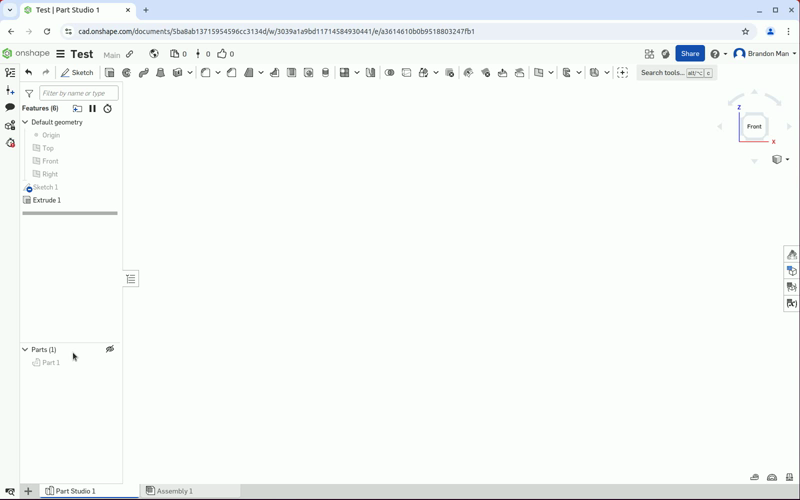
key_up(shift)
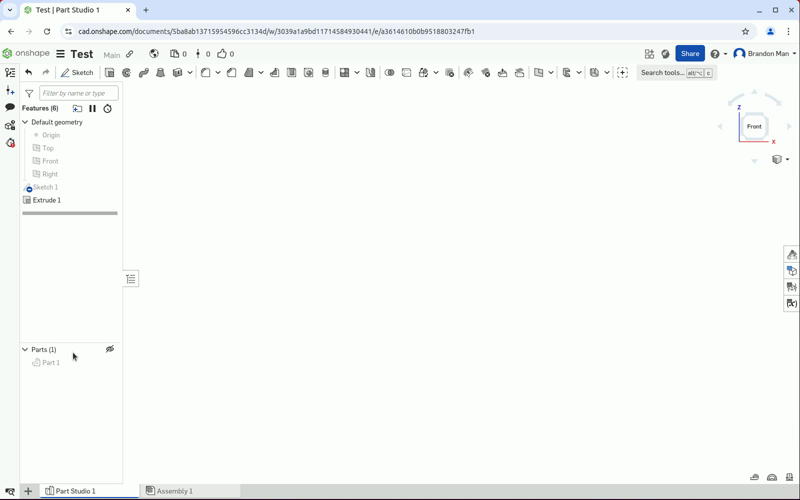
key(space)
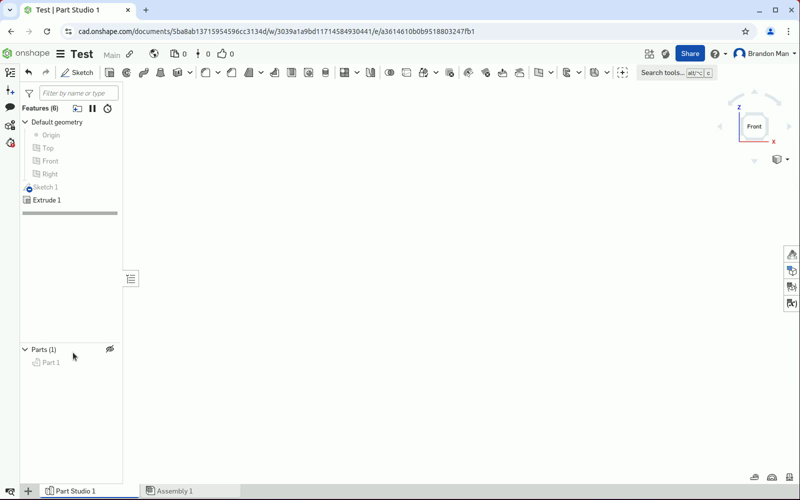
key_down(shift)
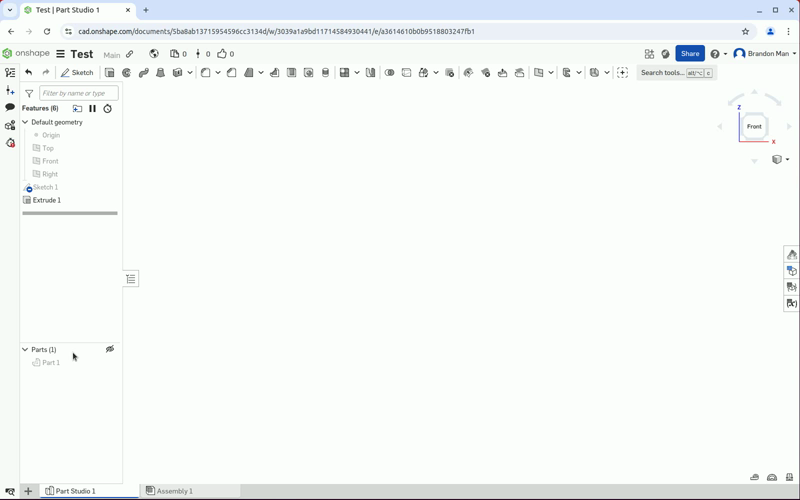
key(left)
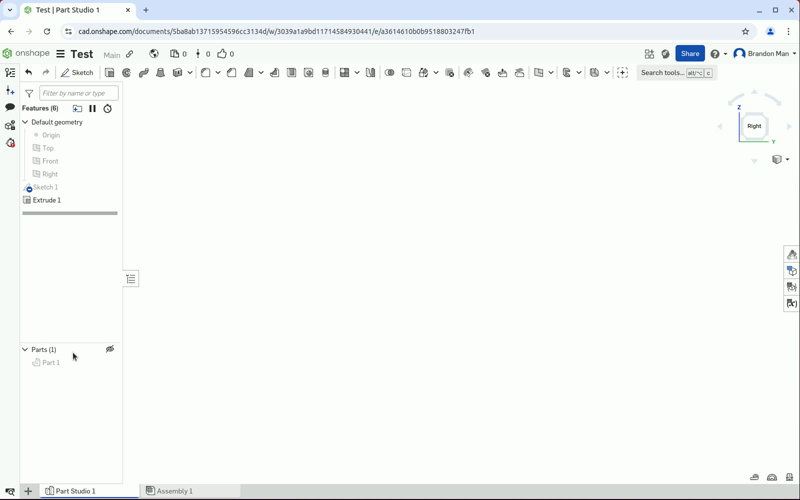
key_up(shift)
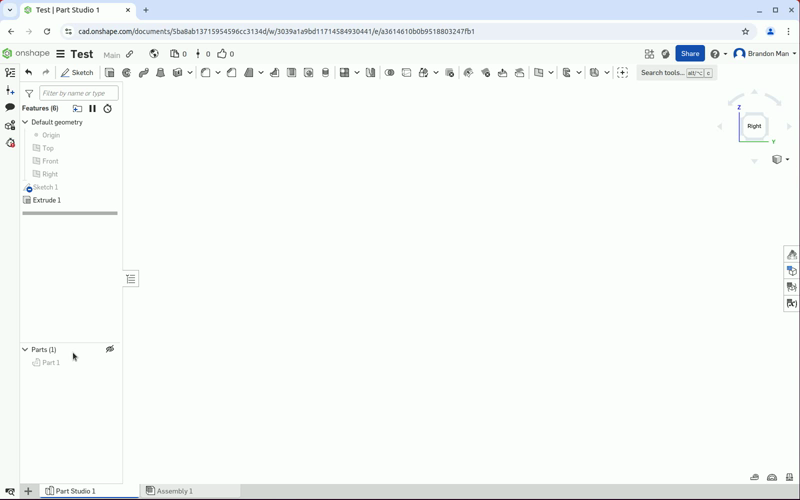
mouse_move(73, 352)
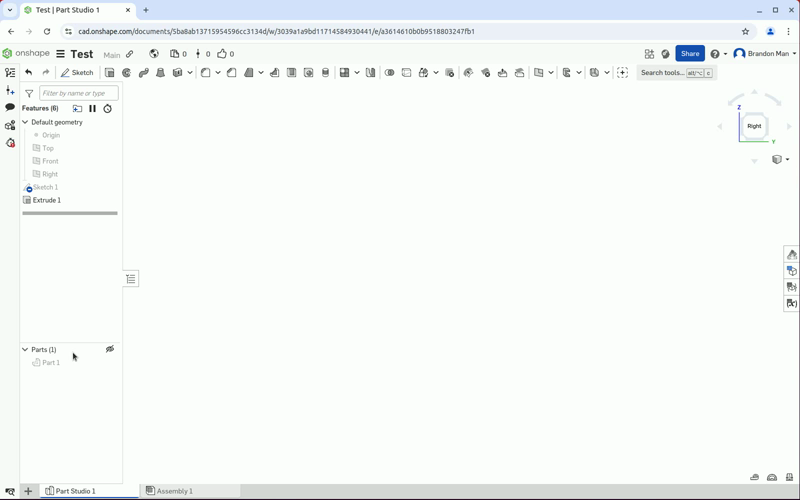
key(shift+y)
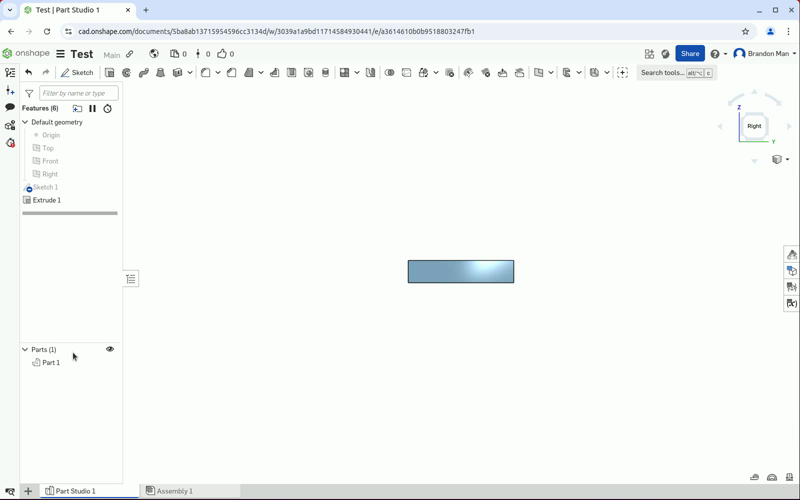
mouse_move(541, 75)
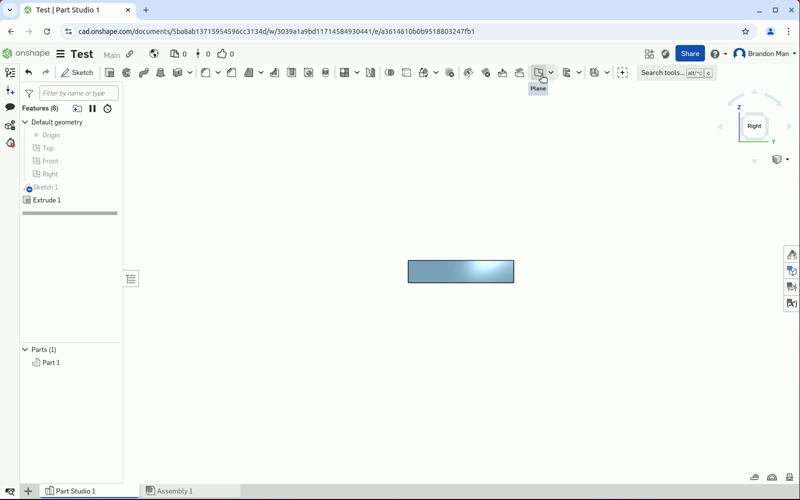
click(541, 75)
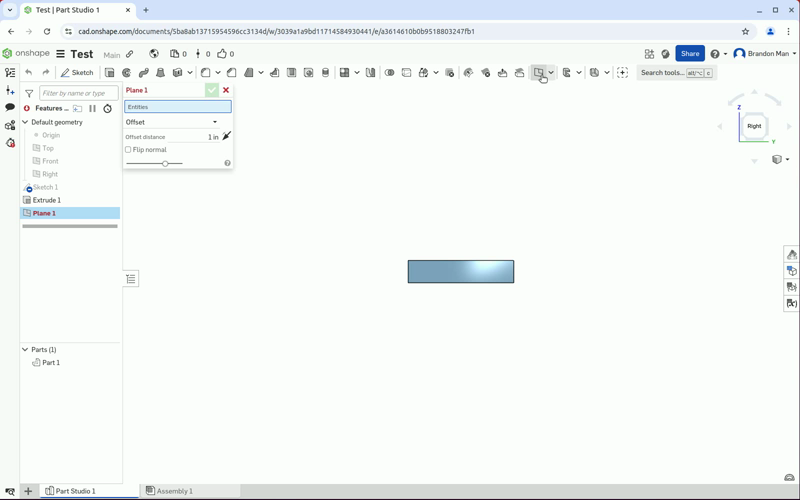
mouse_move(73, 176)
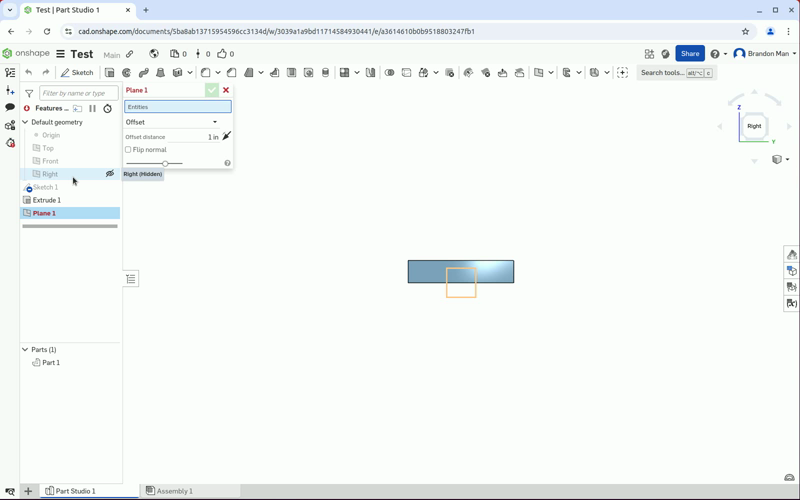
click(73, 176)
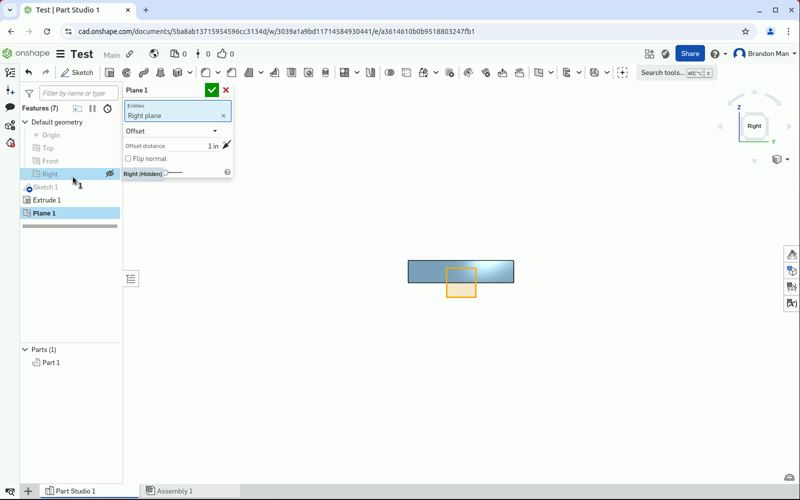
key(tab, 2)
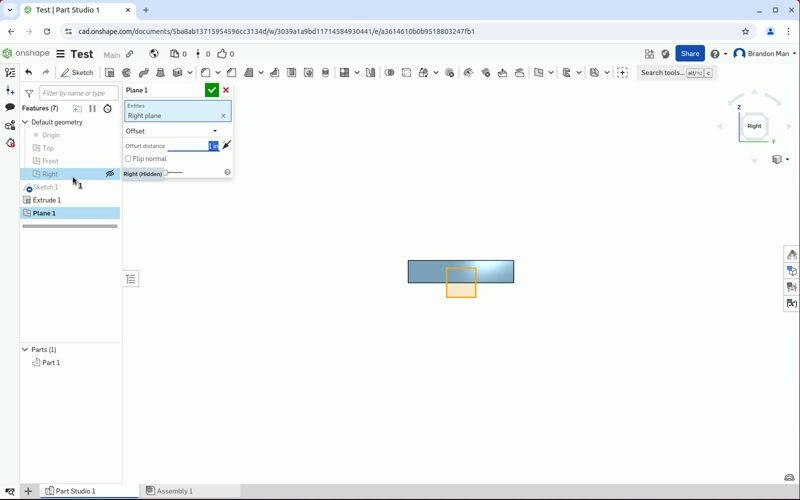
text(22.4)
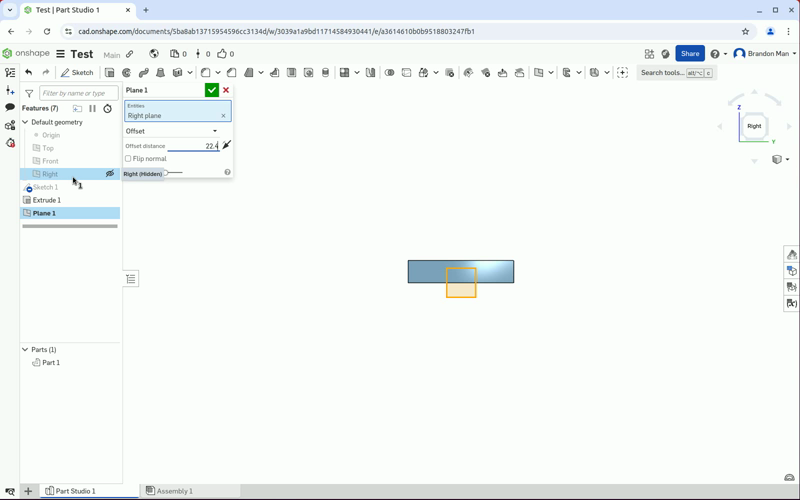
key(enter, 2)
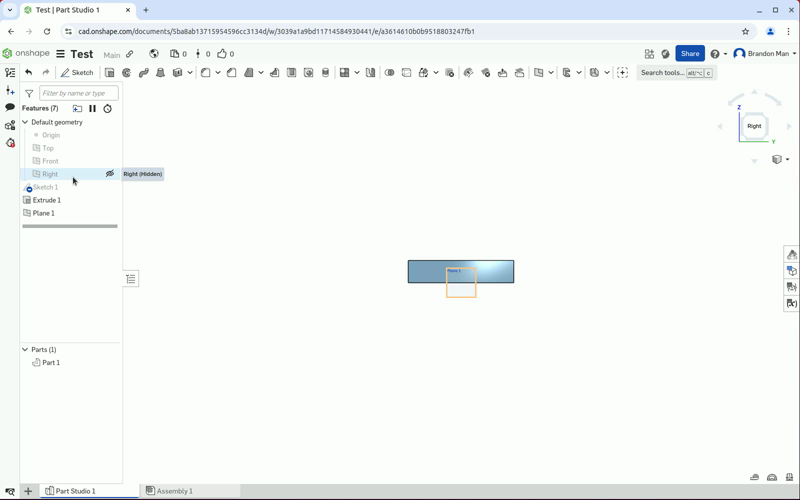
key(shift+s)
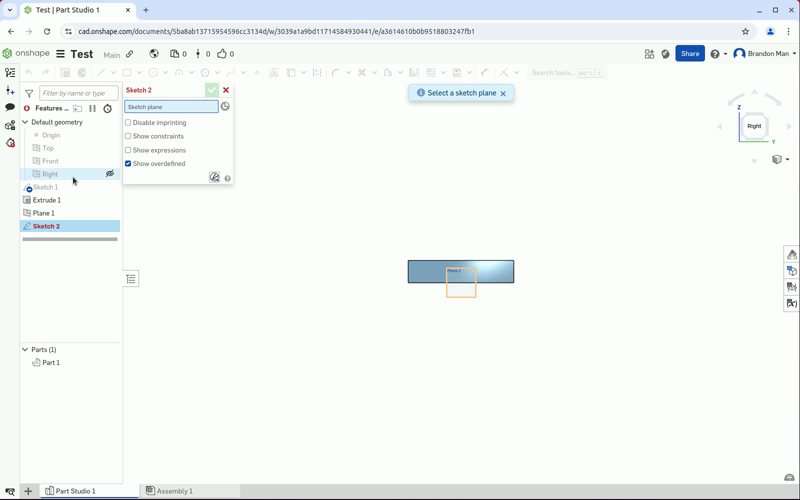
mouse_move(73, 215)
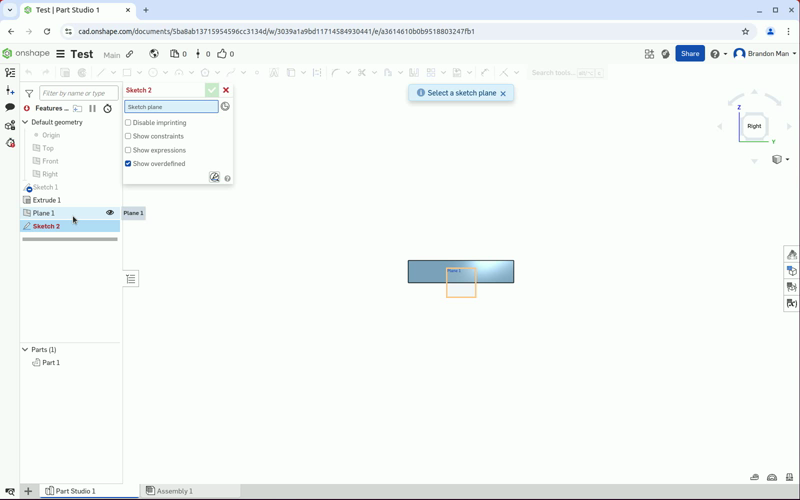
click(73, 215)
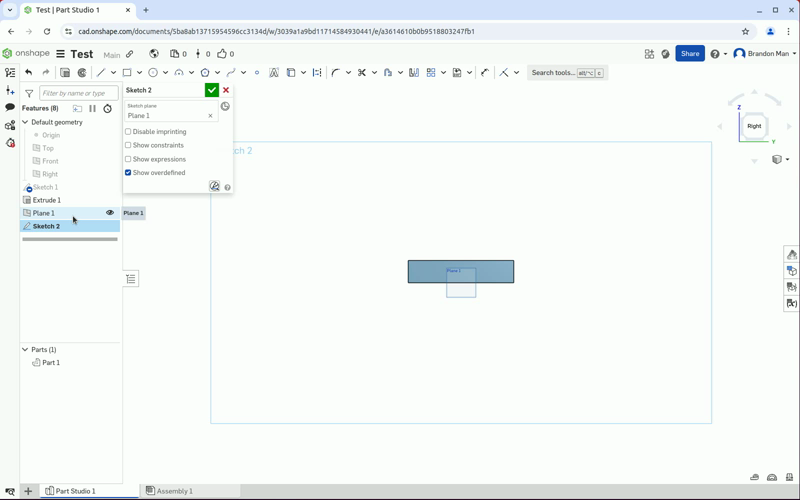
mouse_move(73, 352)
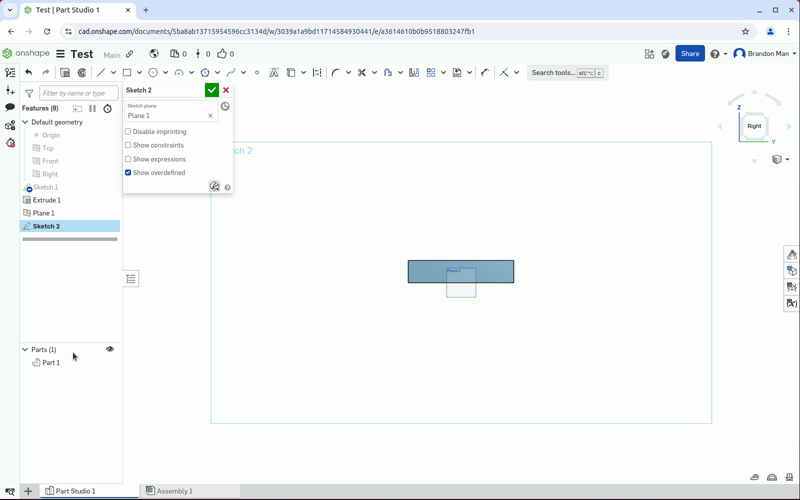
key(y)
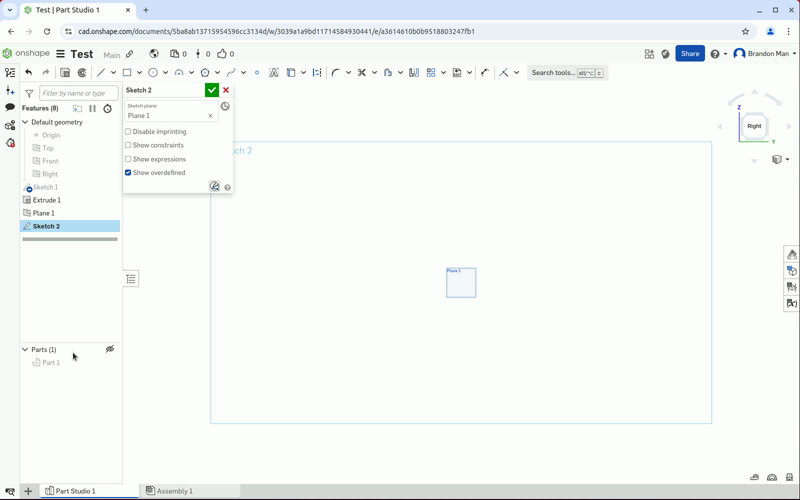
key(l)
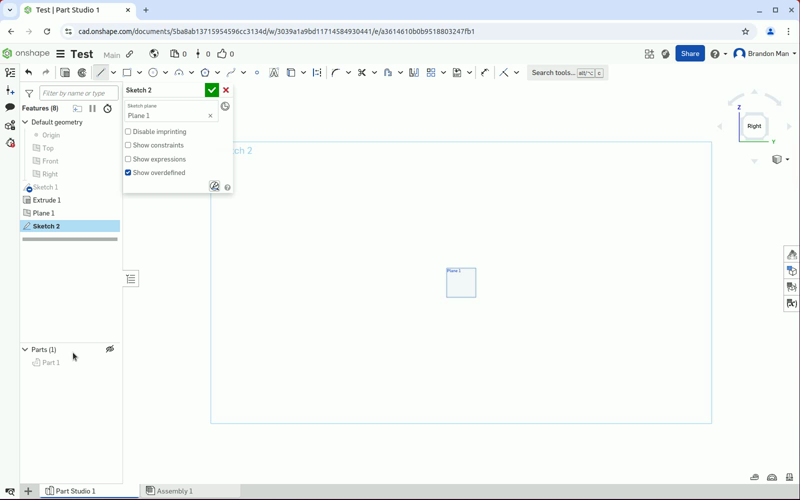
key_down(shift)
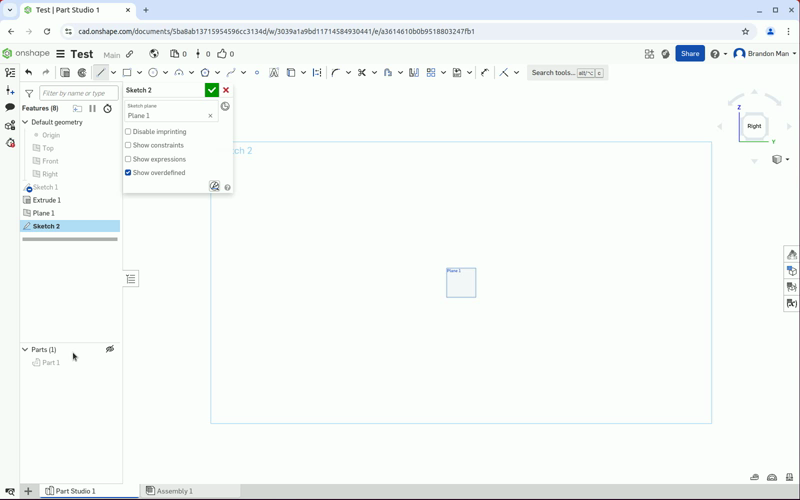
mouse_move(407, 282)
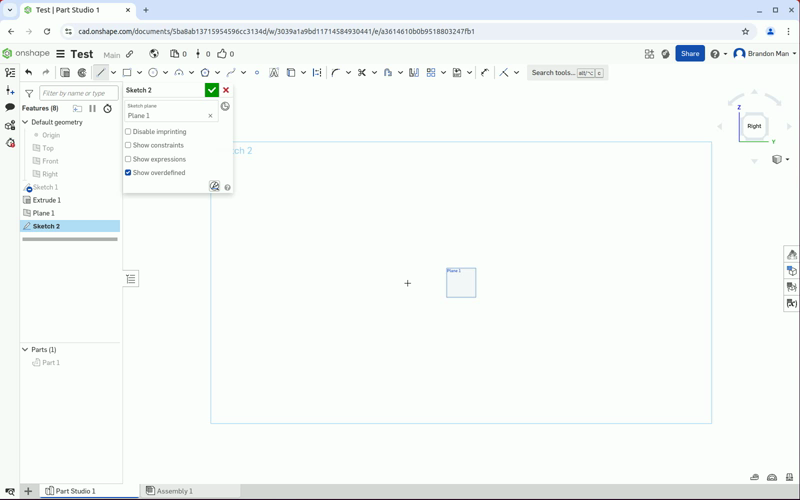
click(407, 282)
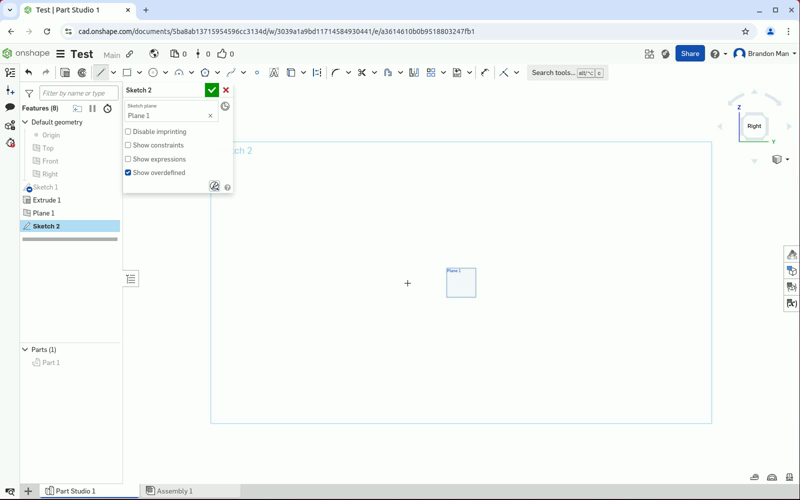
key_up(shift)
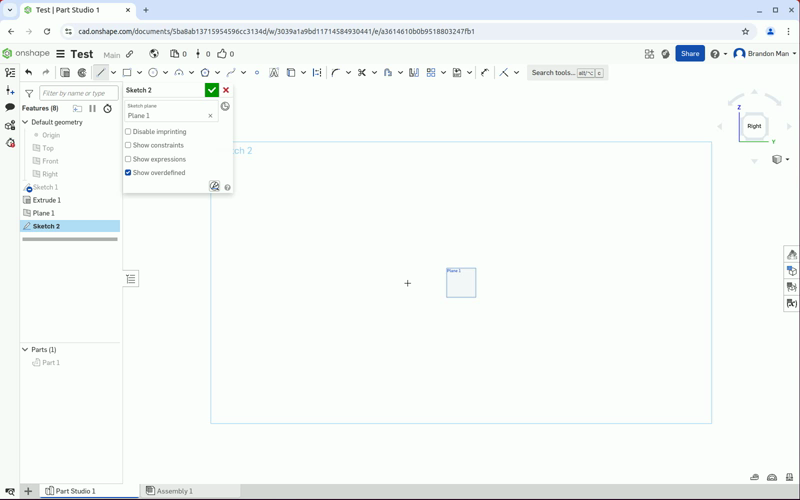
key_down(shift)
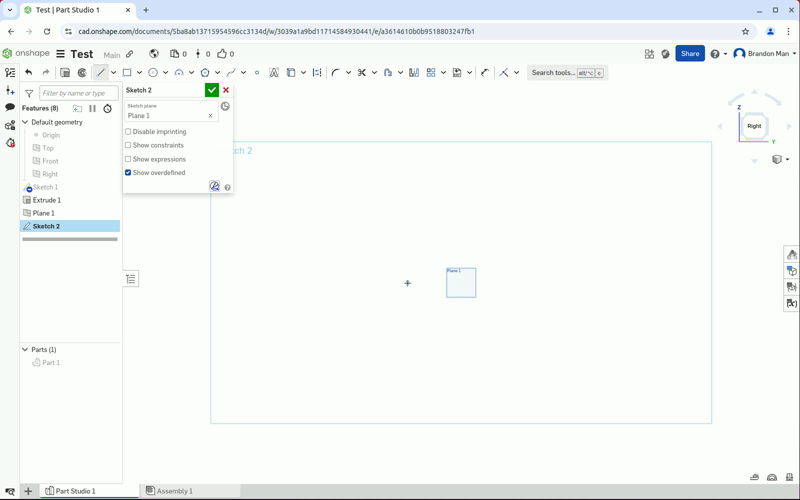
mouse_move(513, 282)
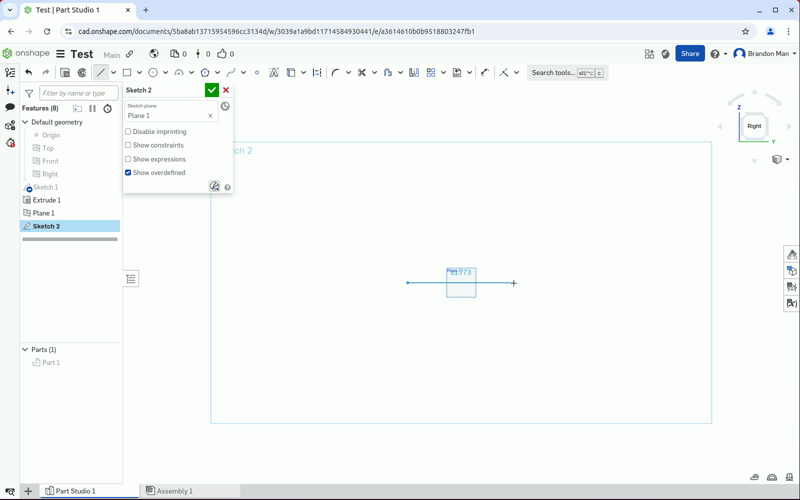
click(513, 282)
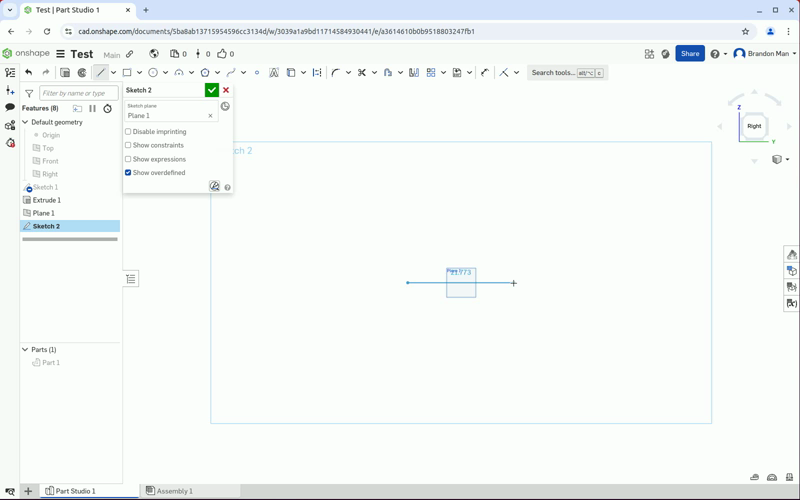
key_up(shift)
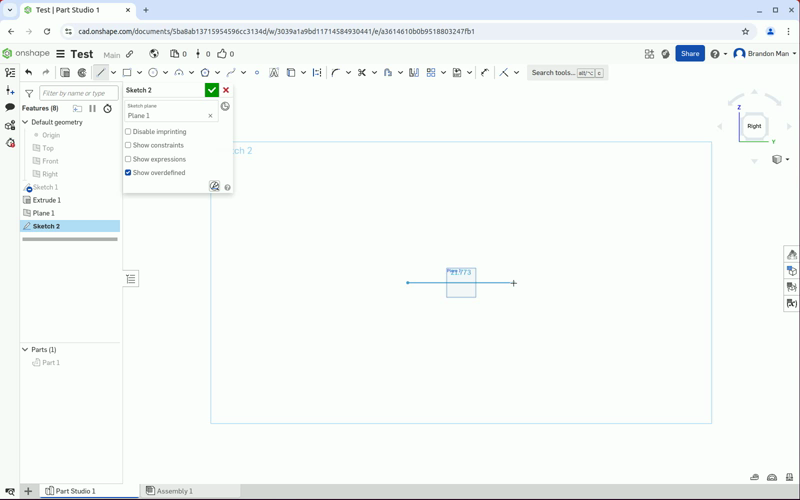
key_down(shift)
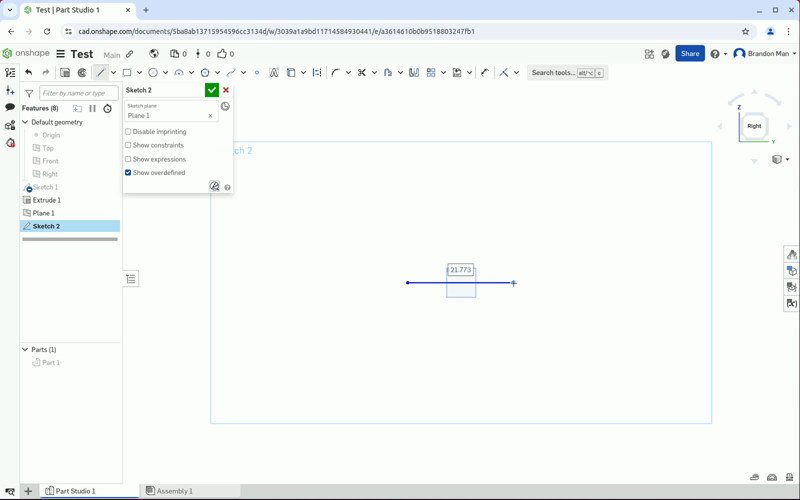
mouse_move(543, 282)
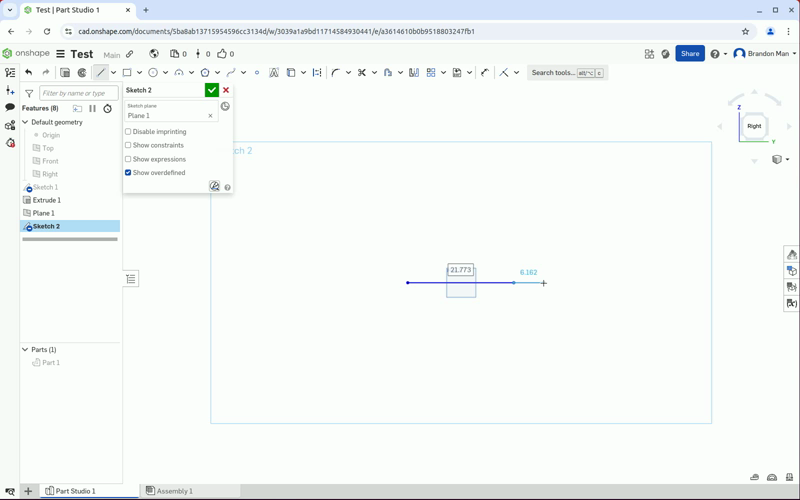
mouse_move(513, 260)
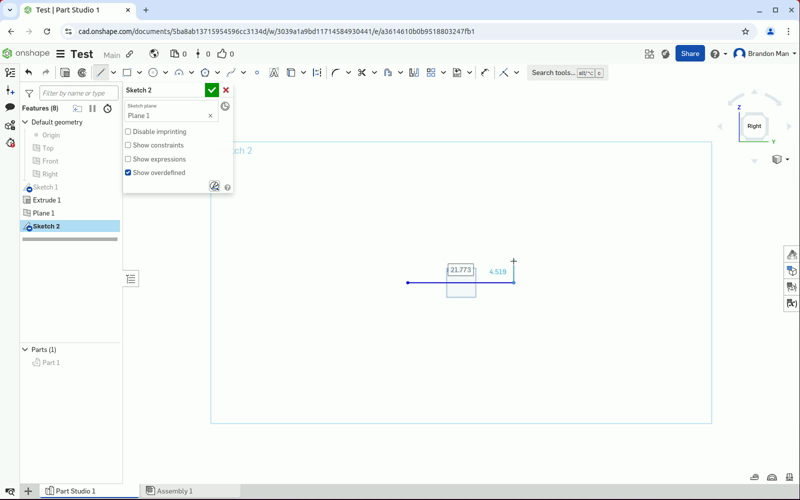
click(513, 260)
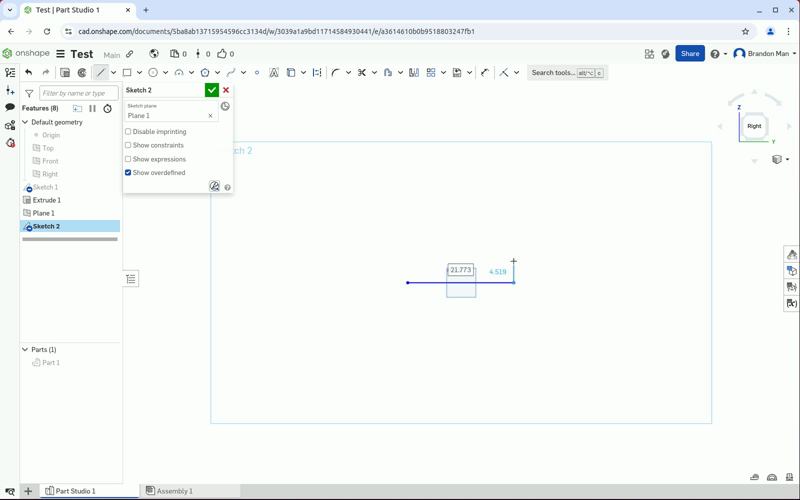
key_up(shift)
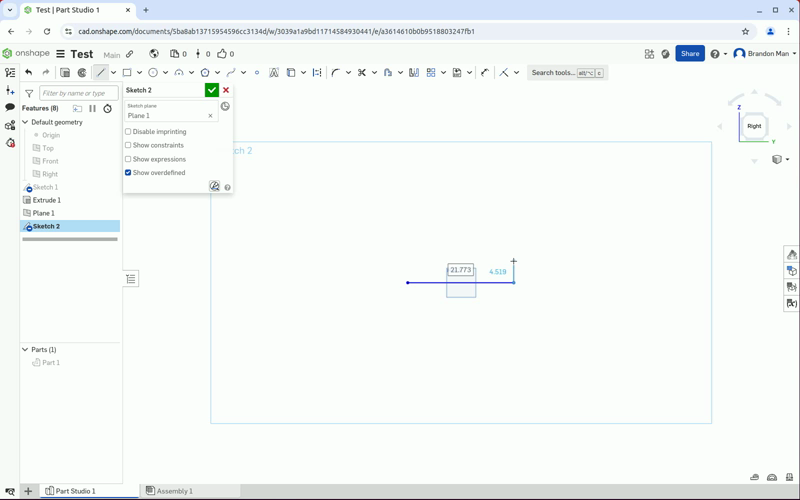
key_down(shift)
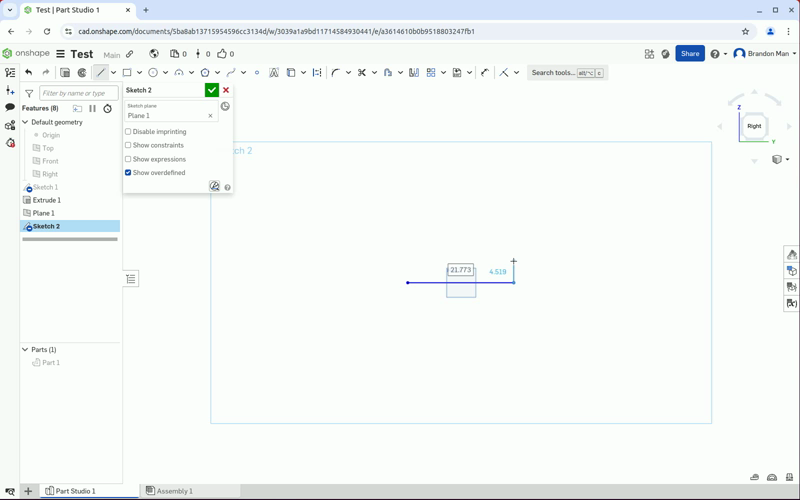
mouse_move(407, 260)
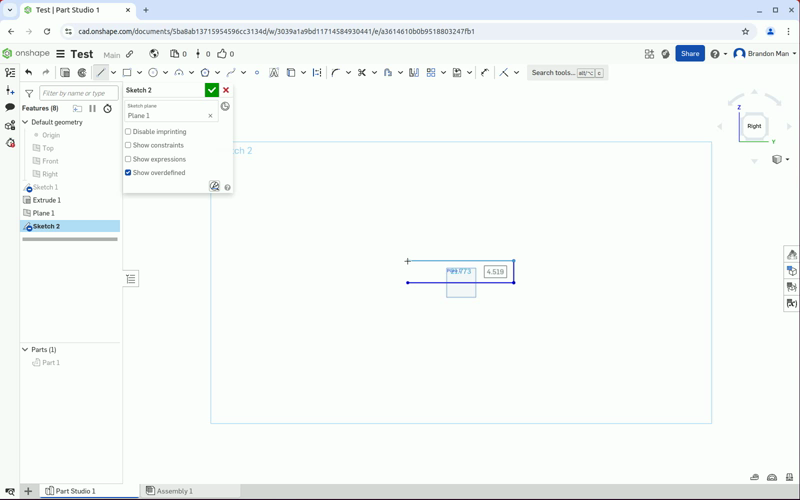
click(407, 260)
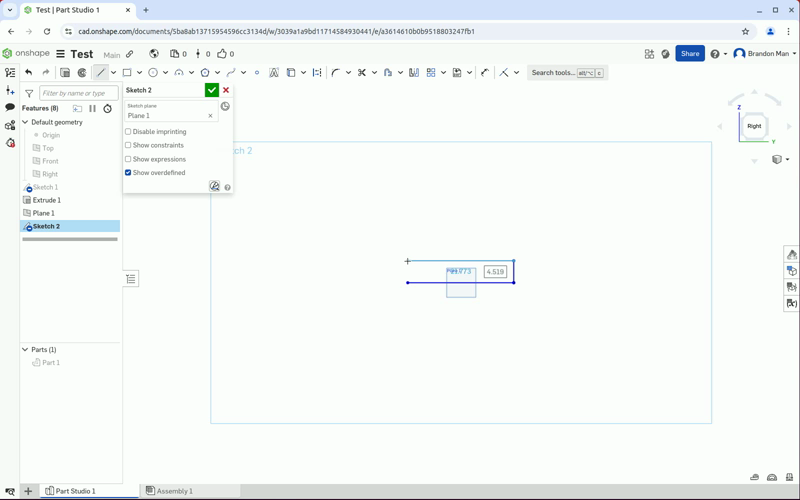
key_up(shift)
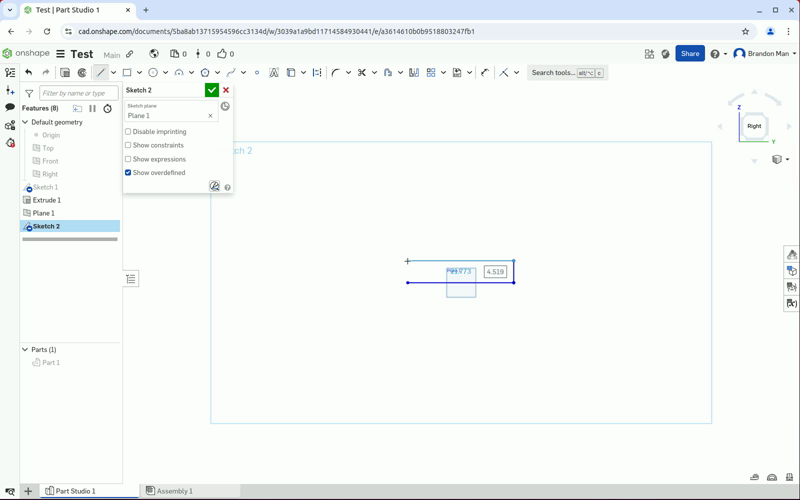
mouse_move(437, 260)
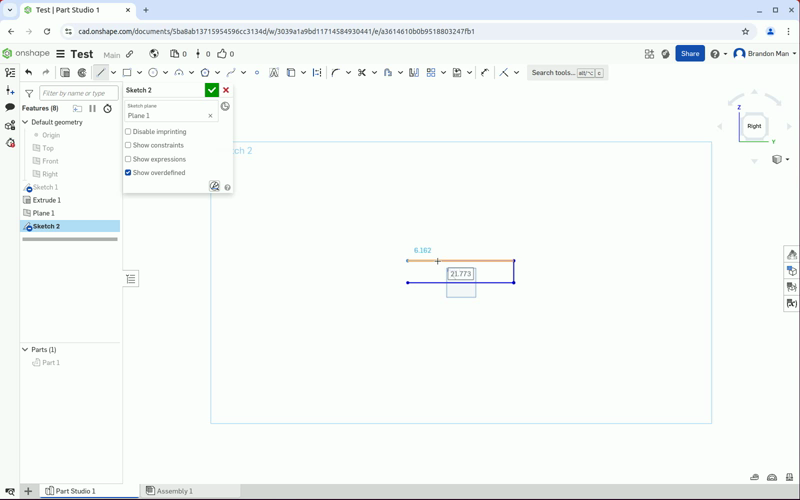
key_down(shift)
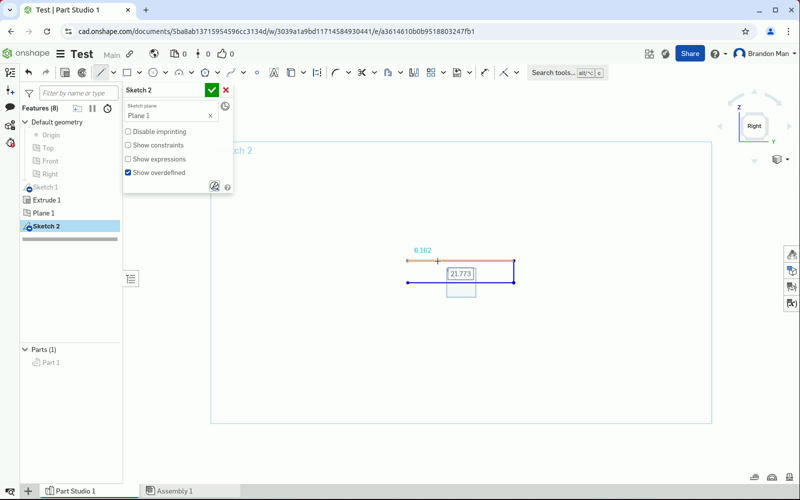
mouse_move(407, 282)
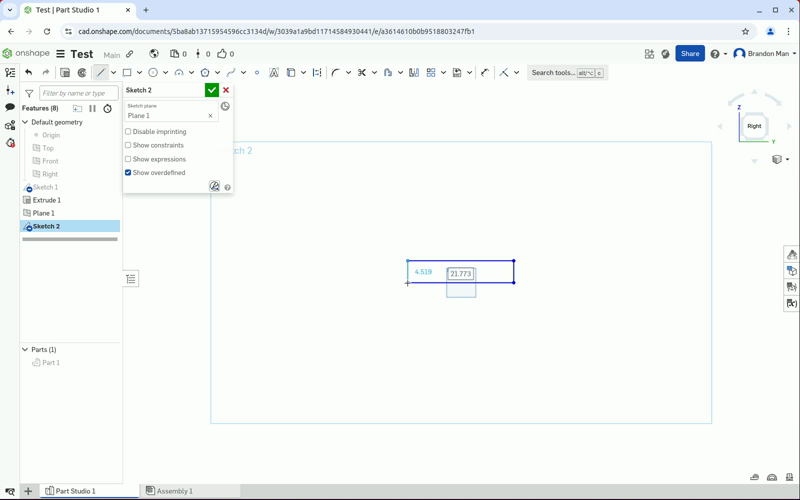
key_up(shift)
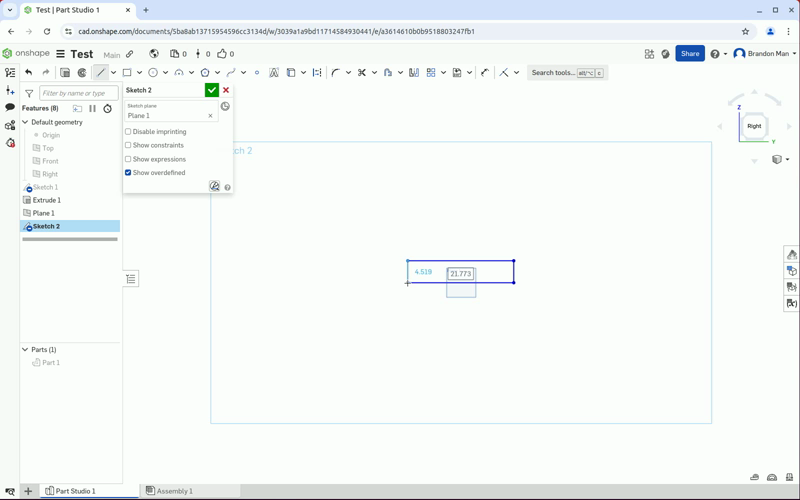
click(407, 282)
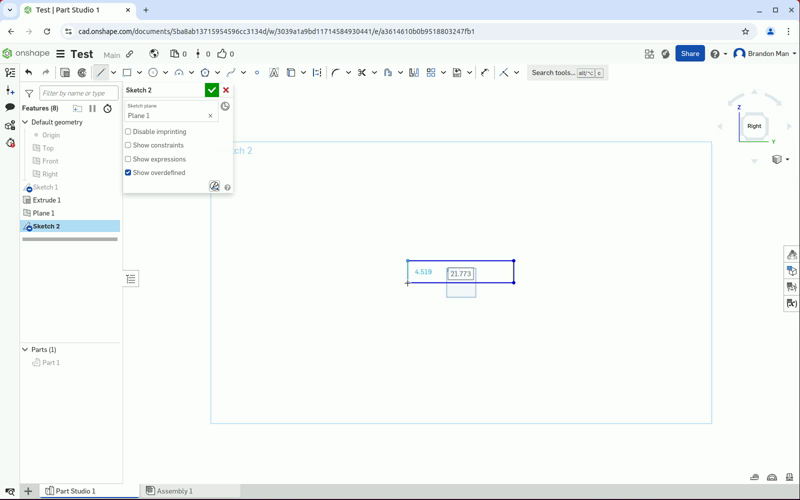
key(esc)
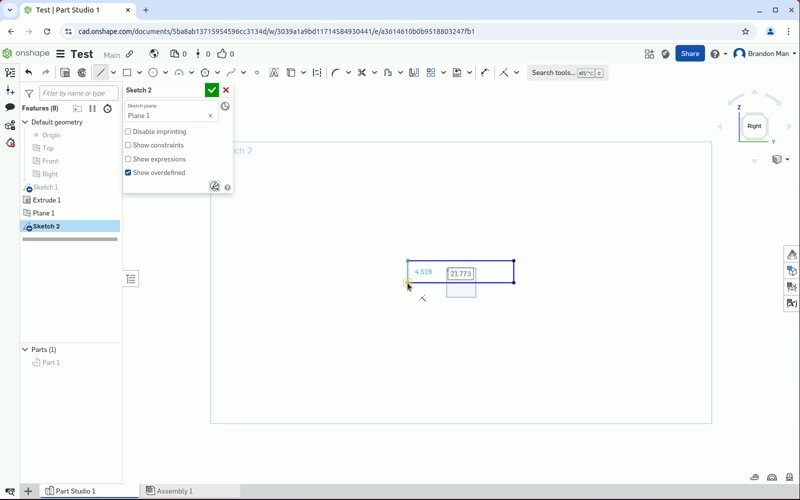
mouse_move(431, 264)
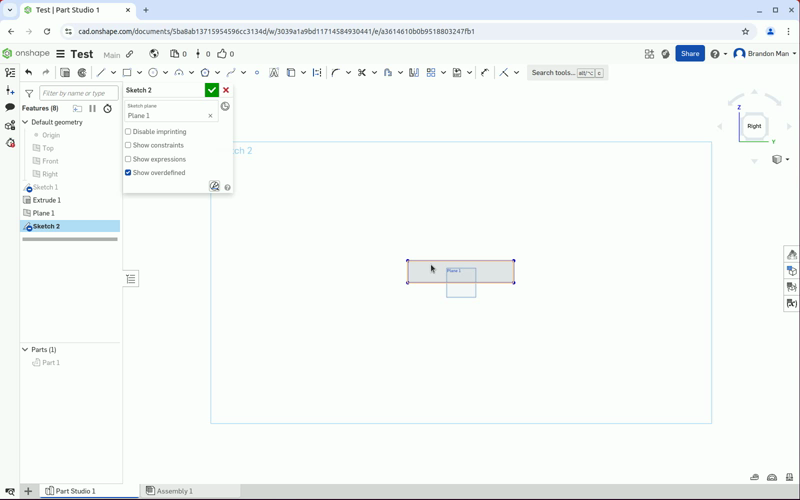
click(431, 264)
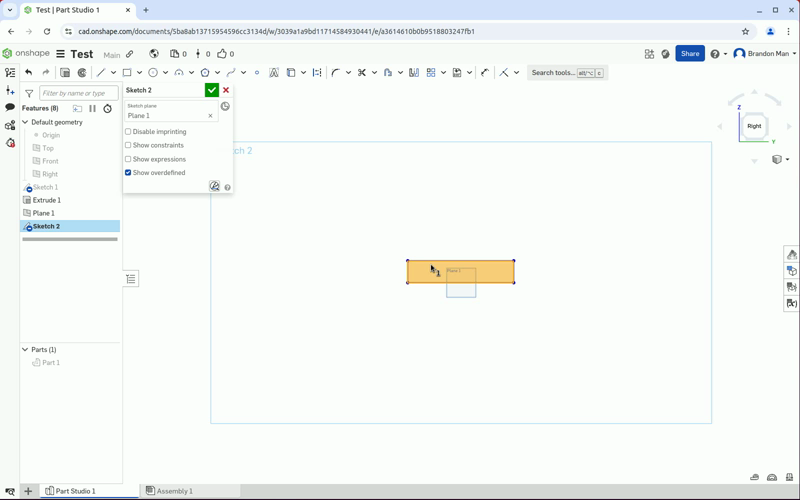
mouse_move(73, 352)
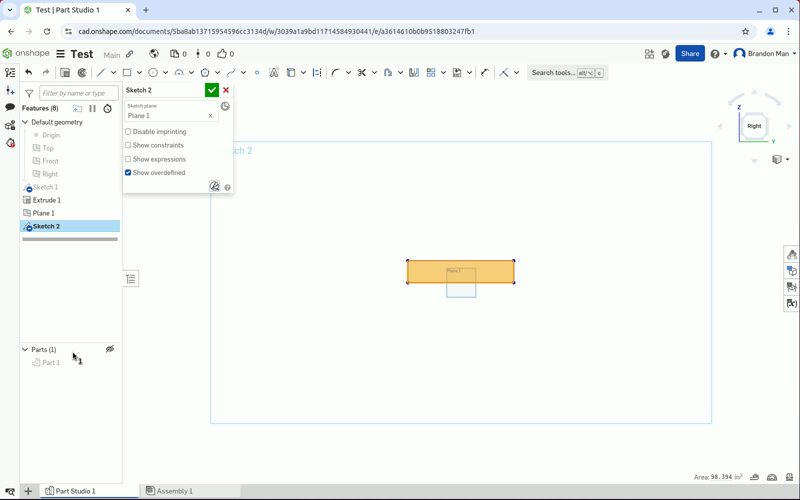
key(shift+y)
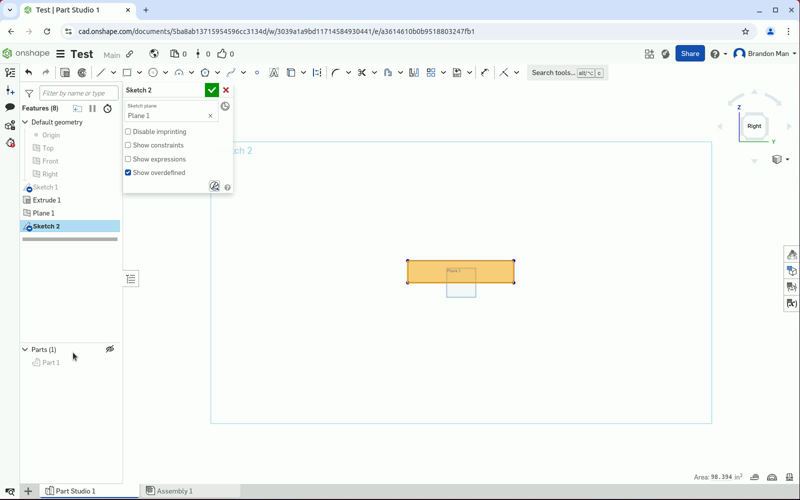
key(shift+e)
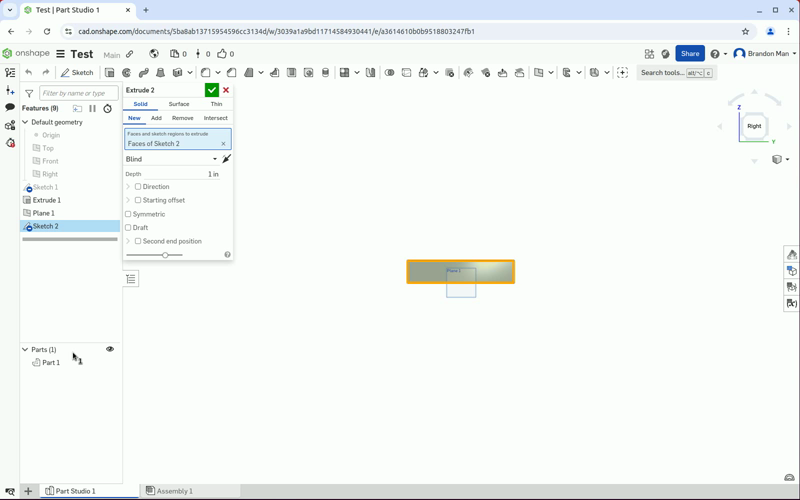
mouse_move(143, 106)
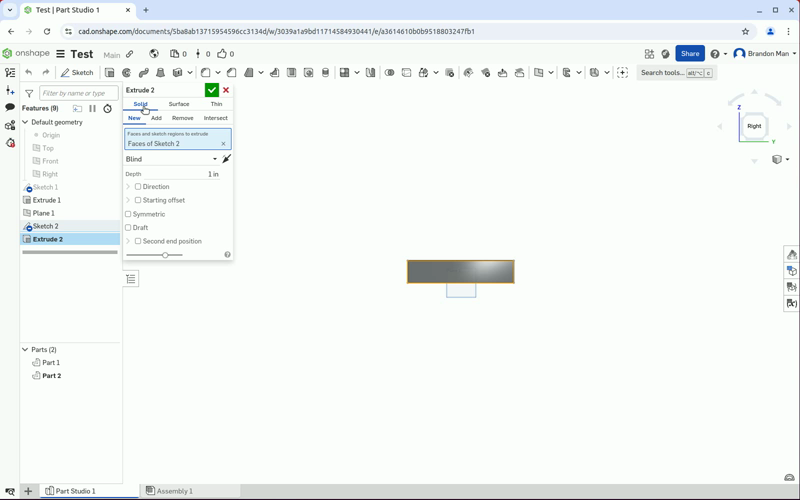
click(143, 106)
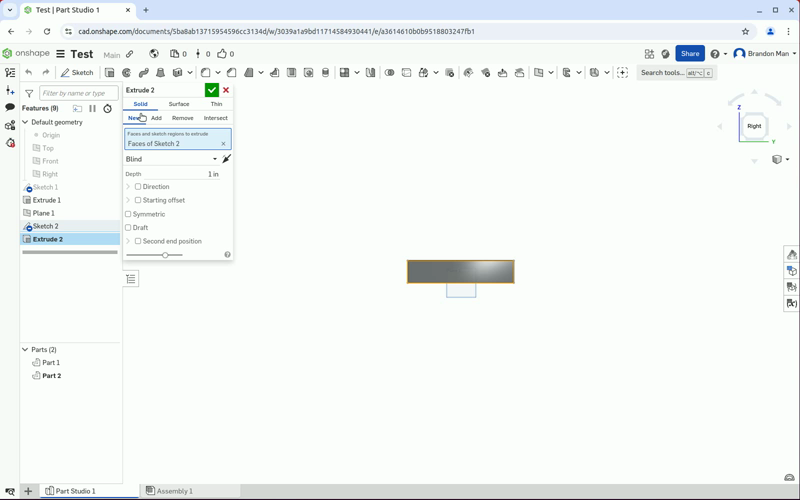
mouse_move(137, 120)
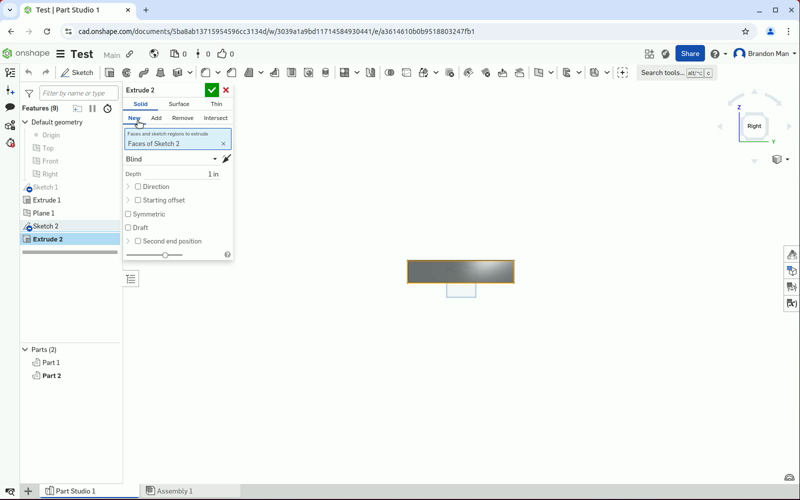
click(137, 120)
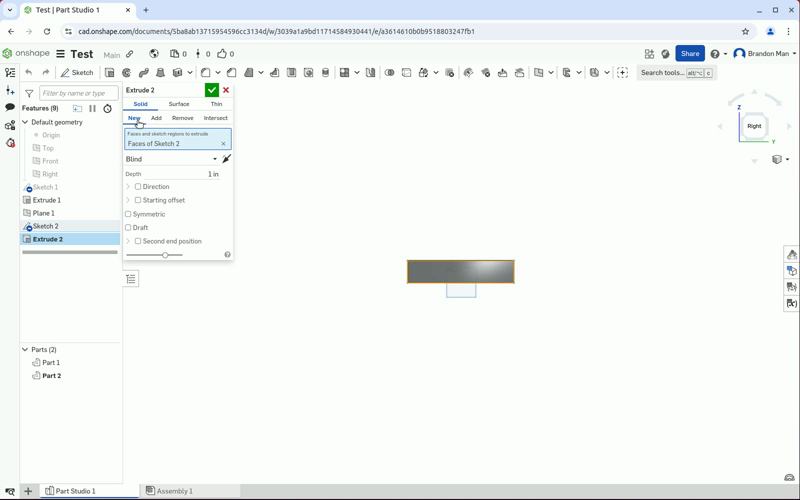
key(tab, 4)
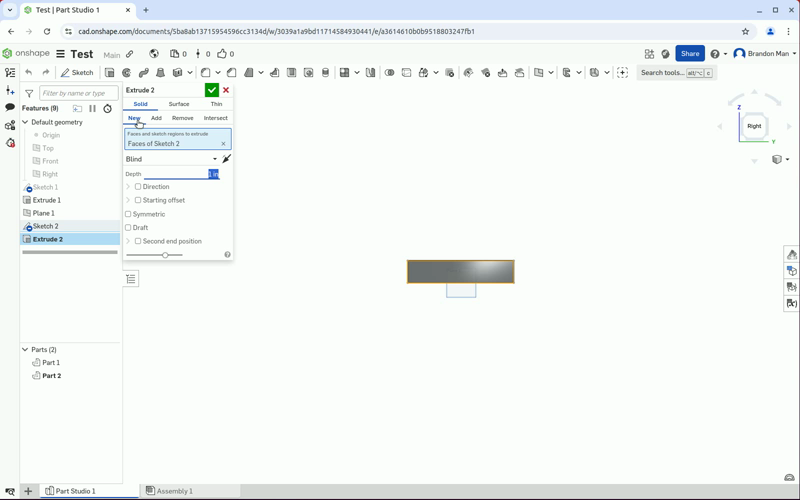
text(0.722)
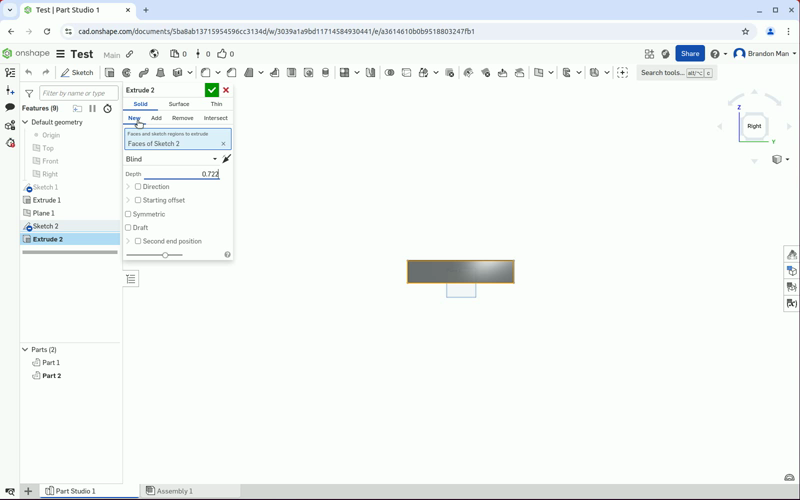
key(enter)
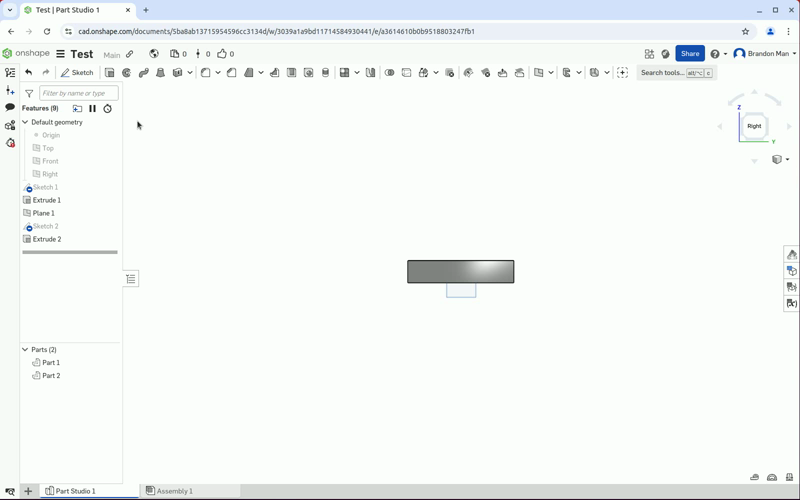
key(shift+h)
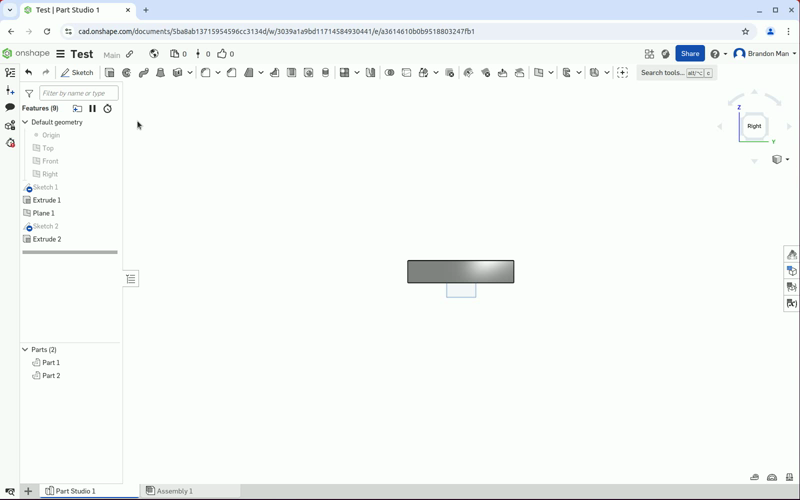
key(shift+h)
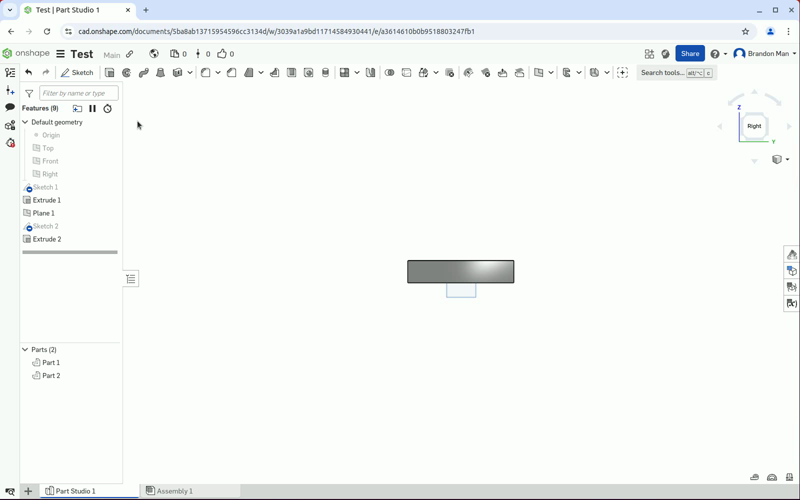
mouse_move(73, 189)
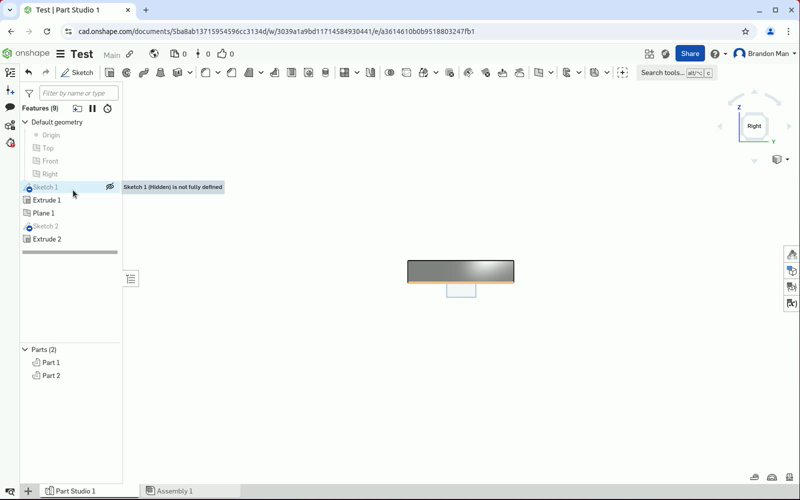
click(73, 189)
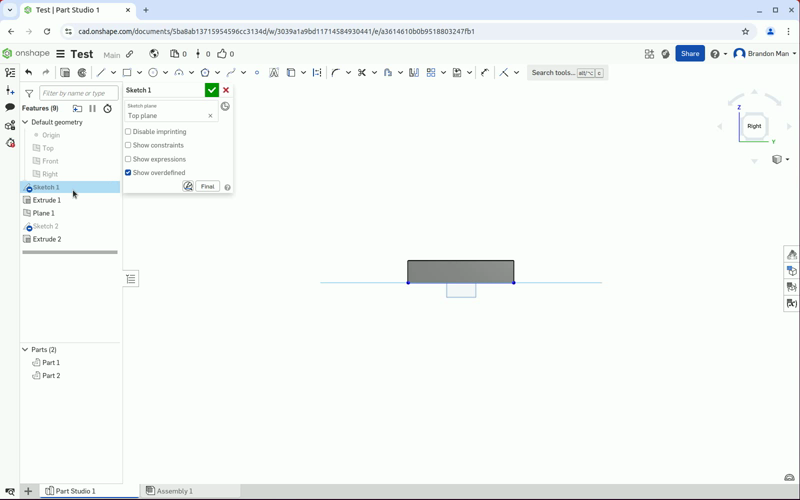
mouse_move(229, 92)
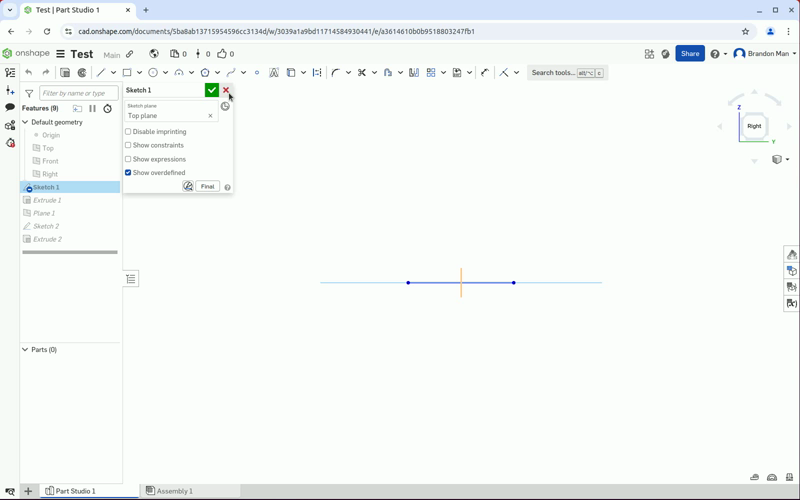
click(229, 92)
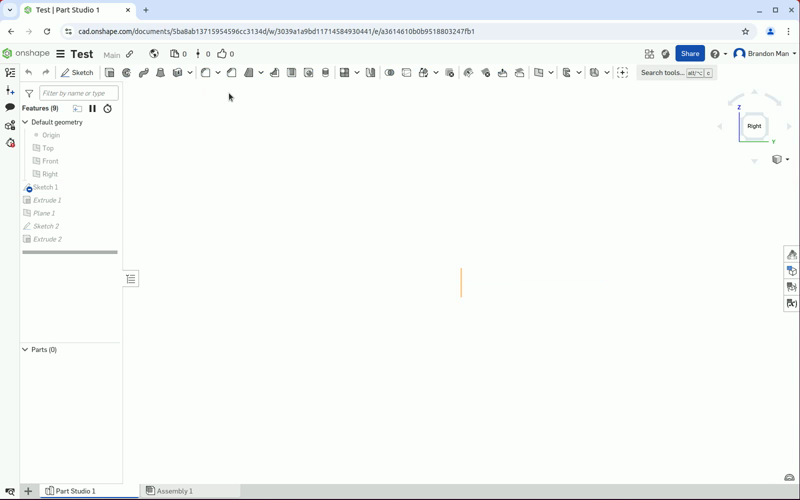
key(shift+s)
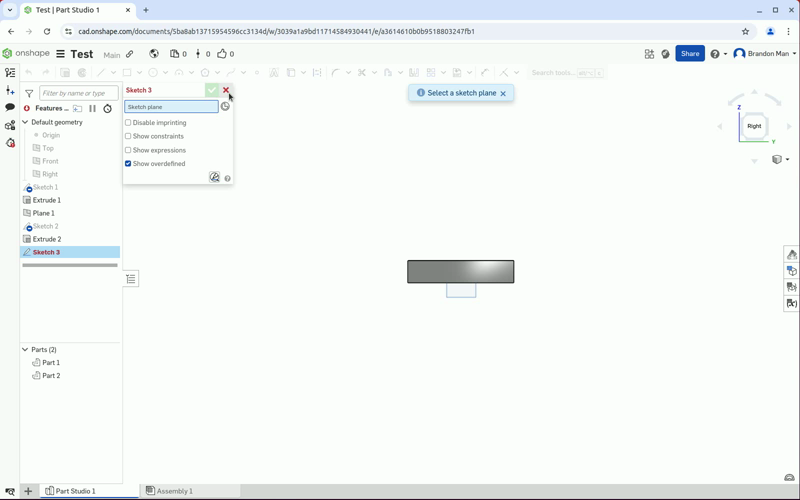
mouse_move(73, 215)
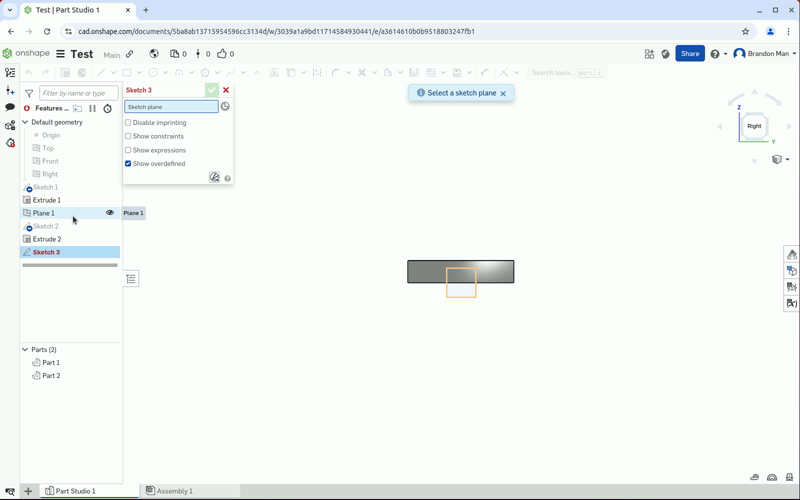
click(73, 215)
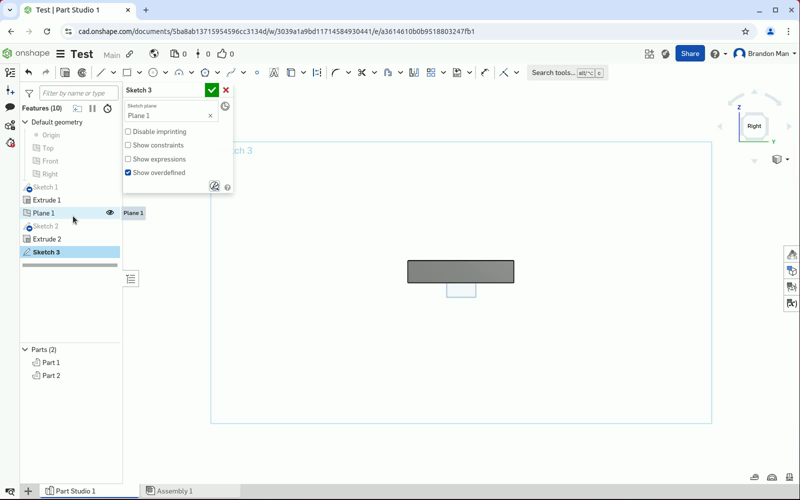
mouse_move(73, 352)
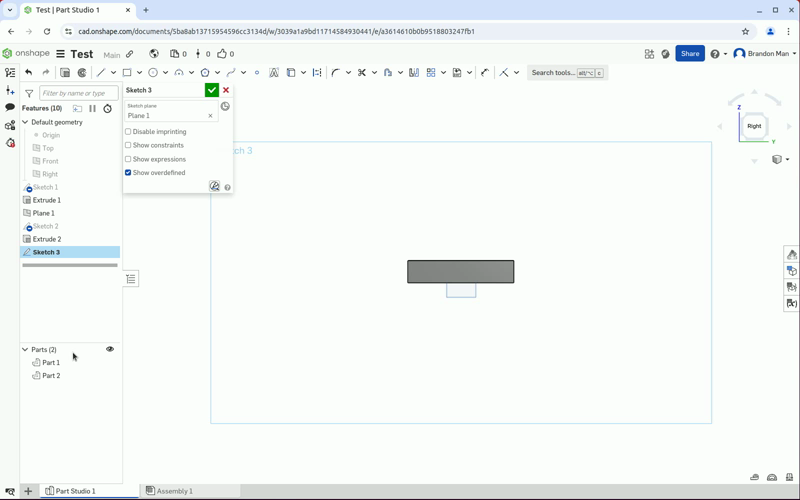
key(y)
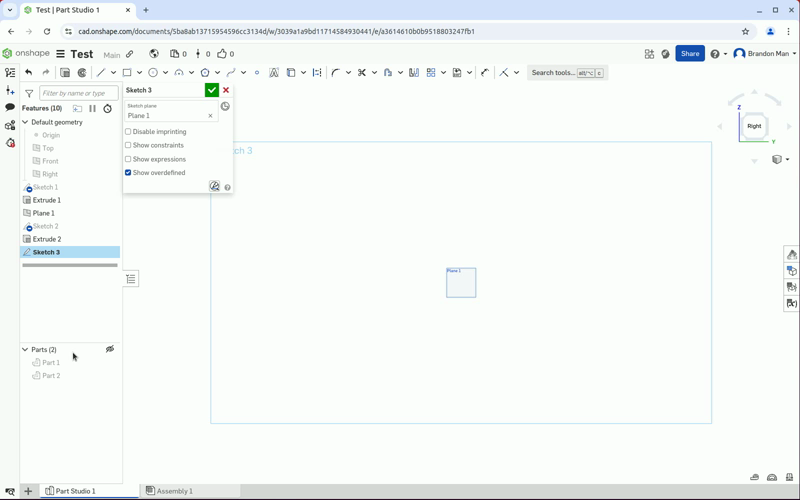
key(l)
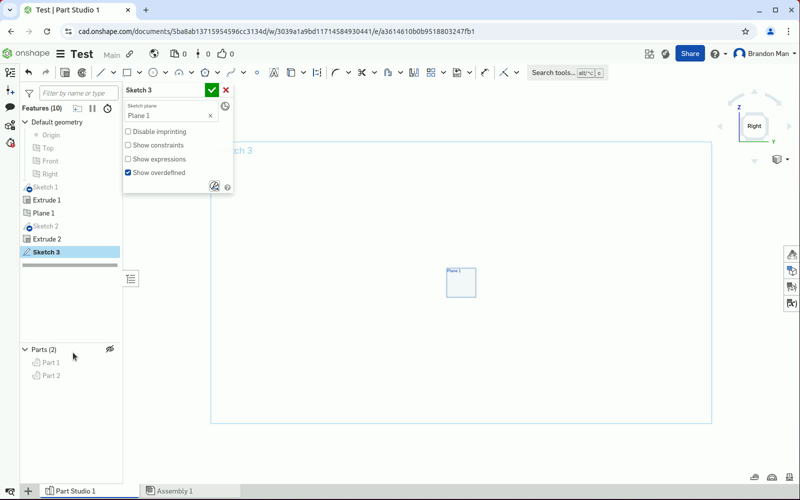
key_down(shift)
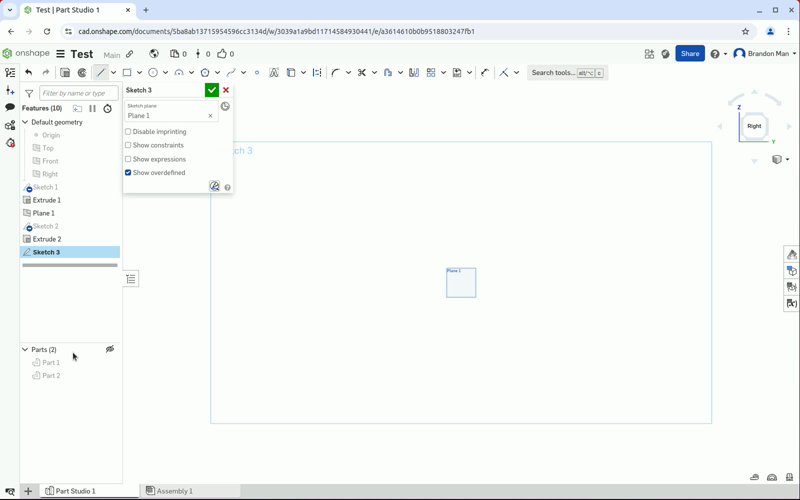
mouse_move(407, 260)
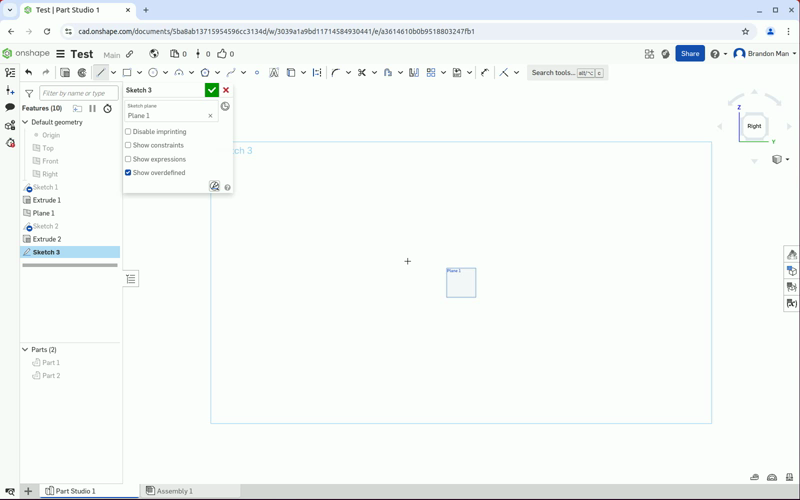
click(407, 260)
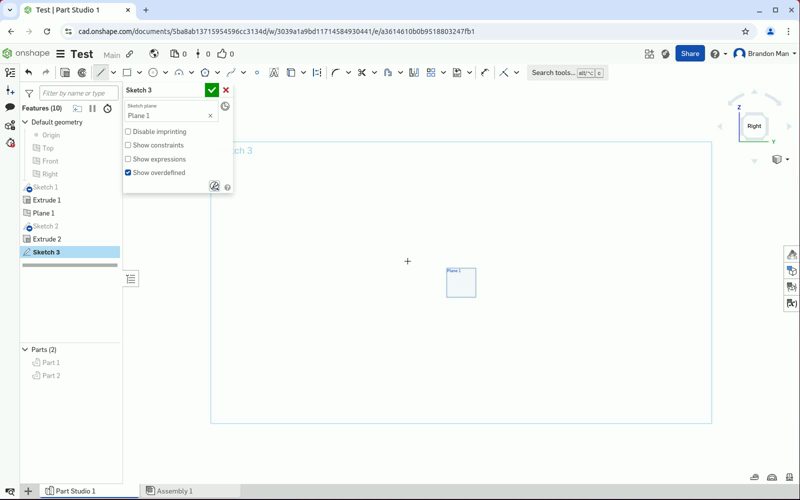
key_up(shift)
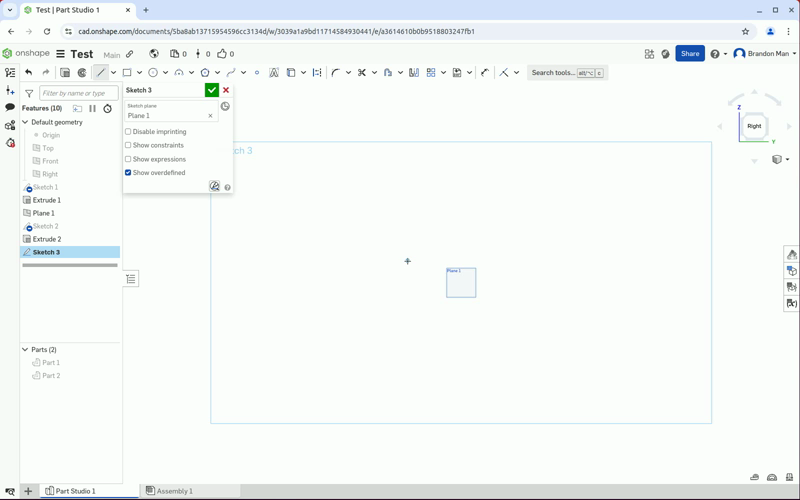
key_down(shift)
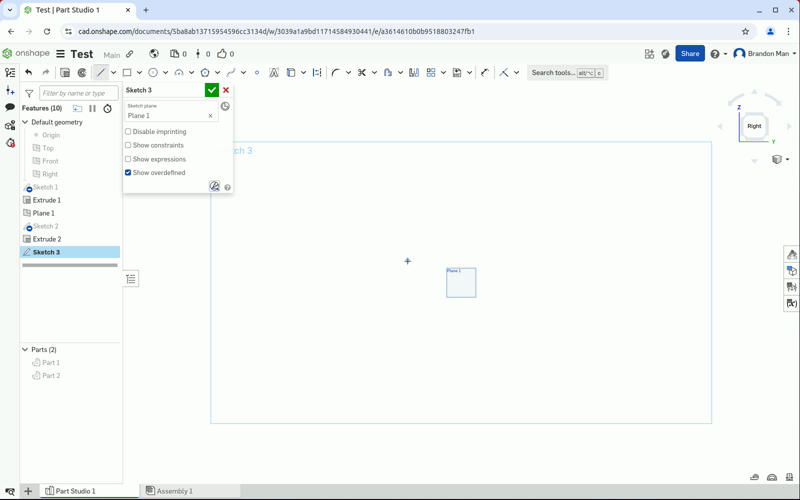
mouse_move(513, 260)
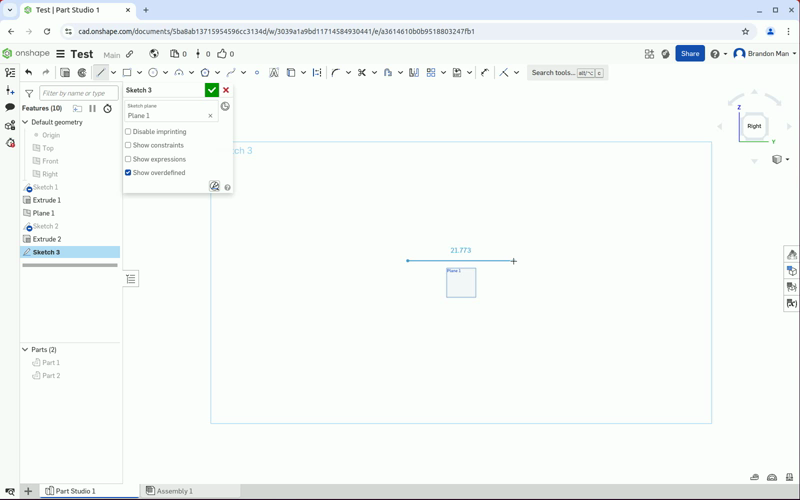
click(513, 260)
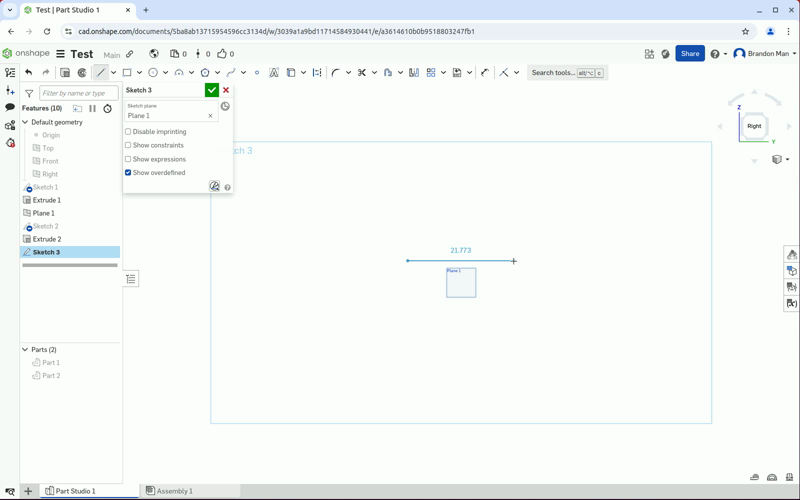
key_up(shift)
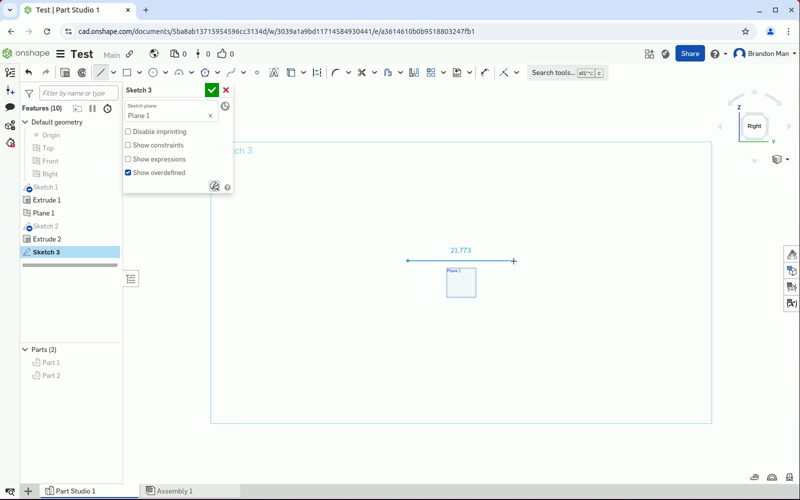
key_down(shift)
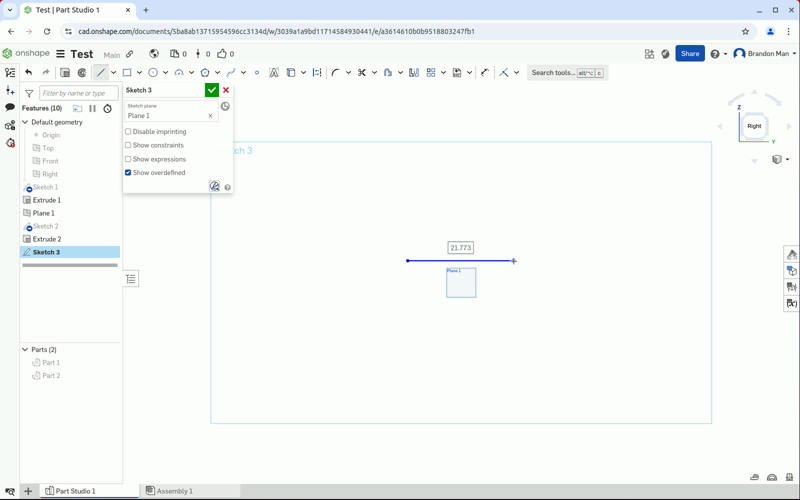
mouse_move(543, 260)
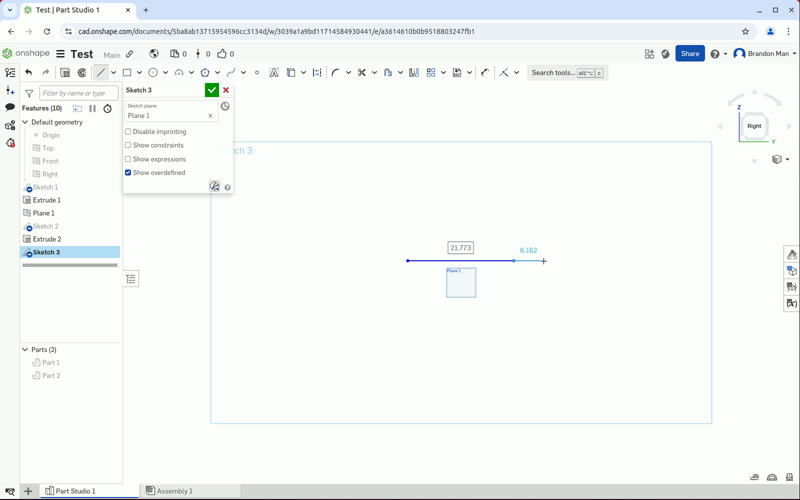
mouse_move(513, 257)
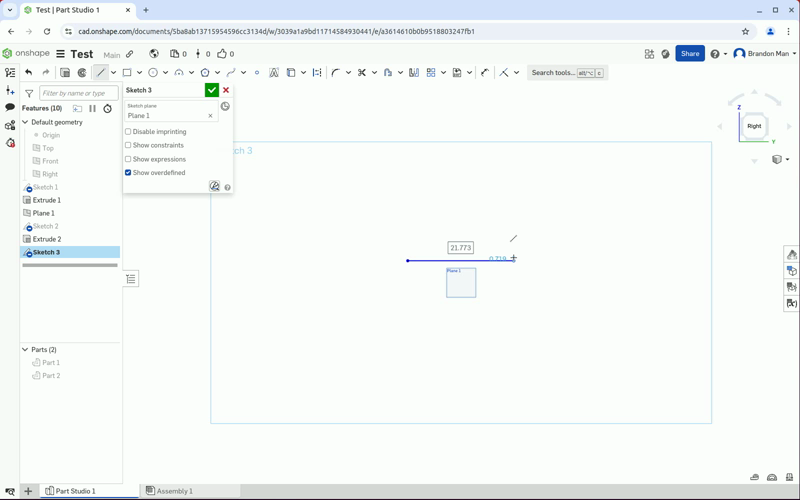
scroll(6)
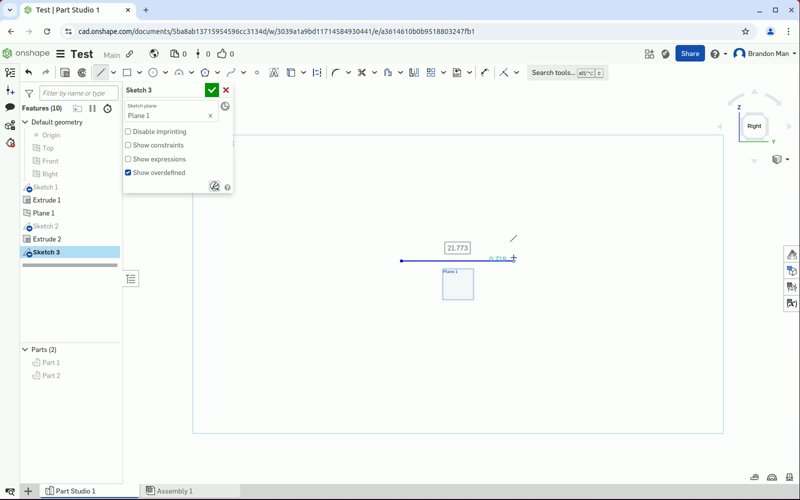
scroll(6)
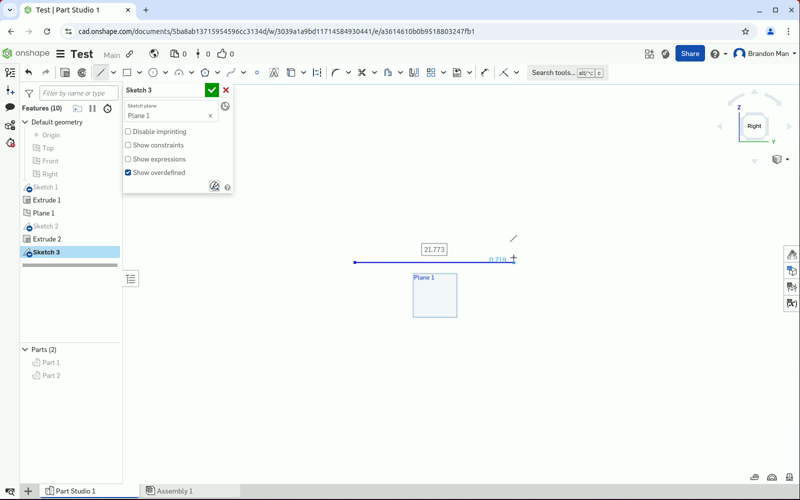
scroll(6)
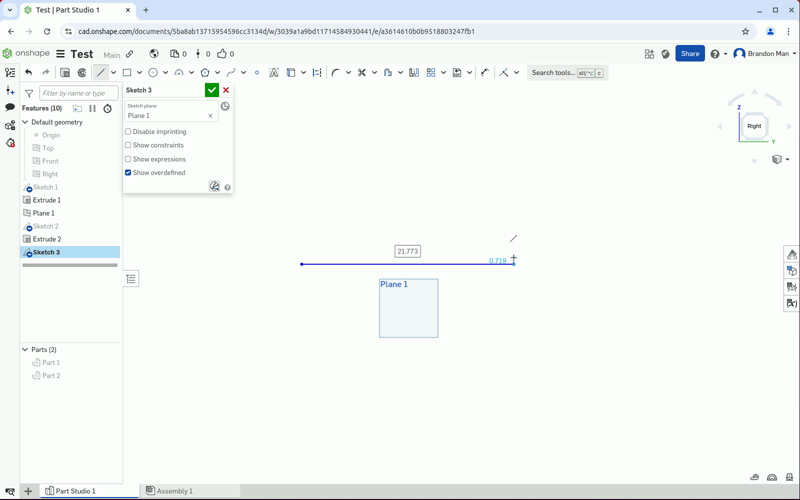
scroll(6)
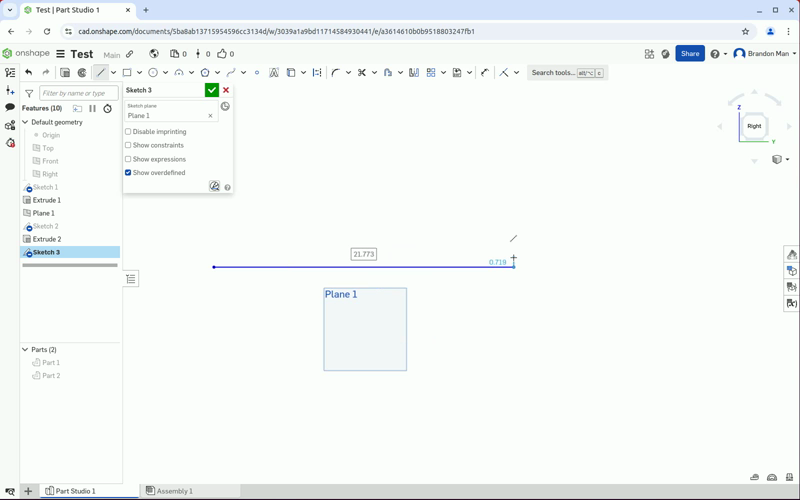
scroll(6)
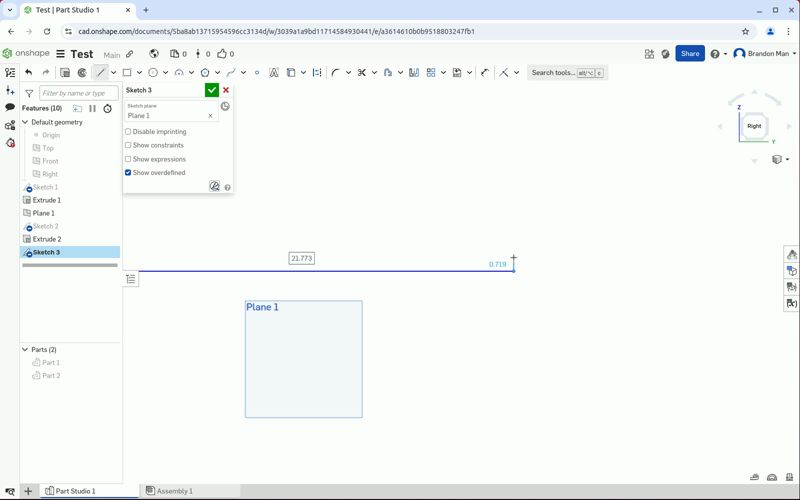
scroll(6)
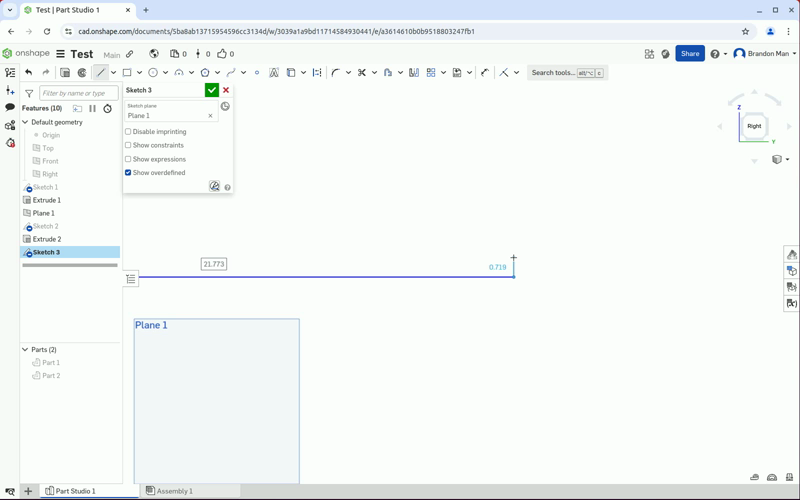
scroll(6)
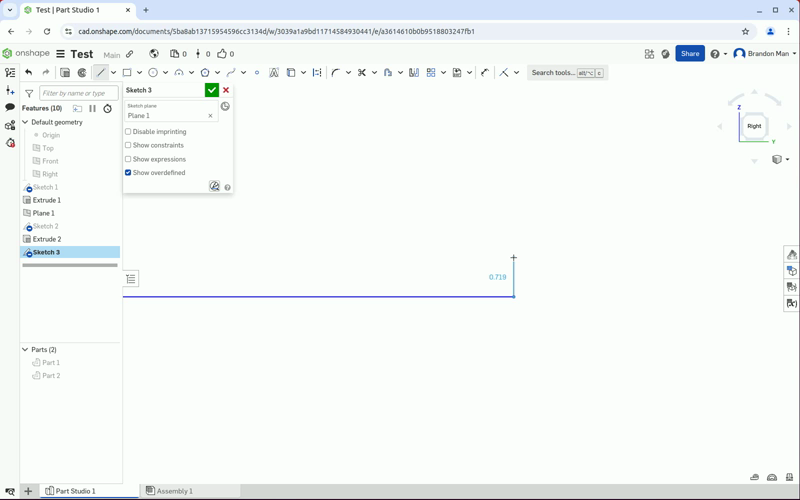
click(513, 257)
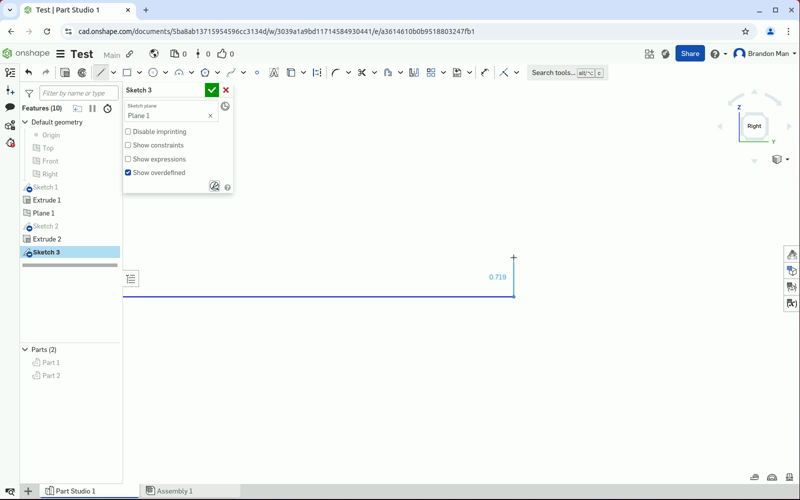
scroll(-6)
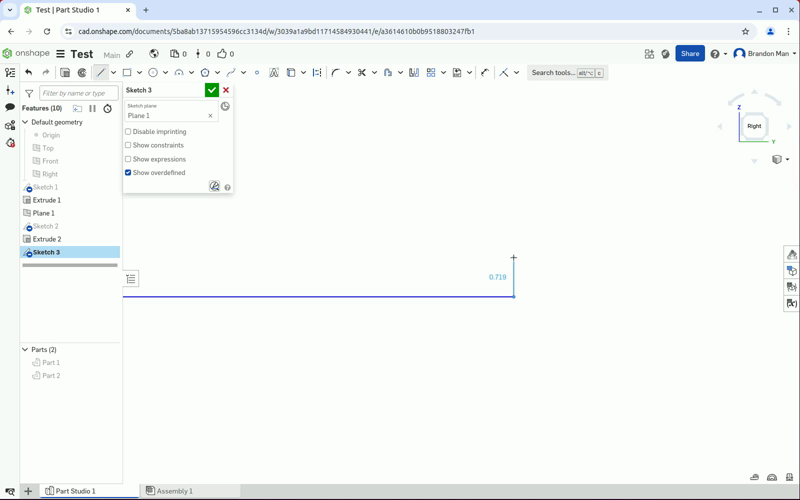
scroll(-6)
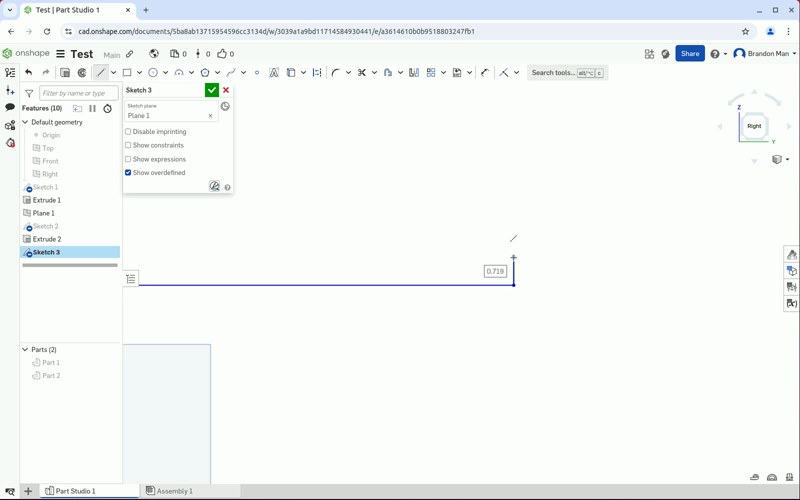
scroll(-6)
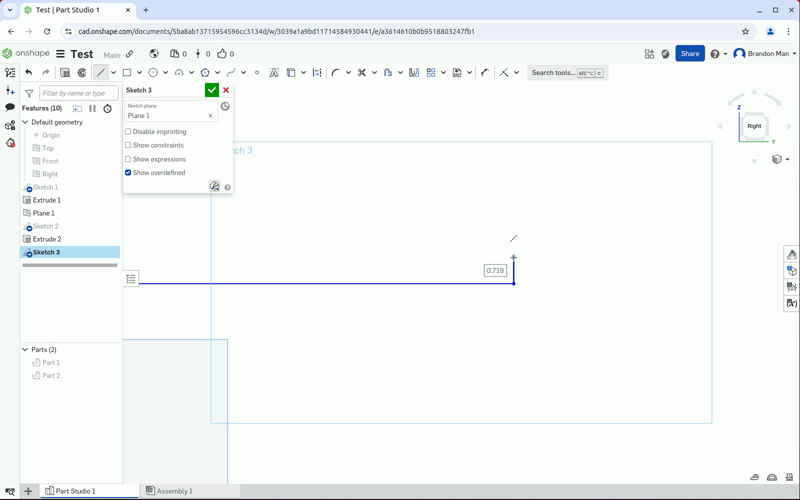
scroll(-6)
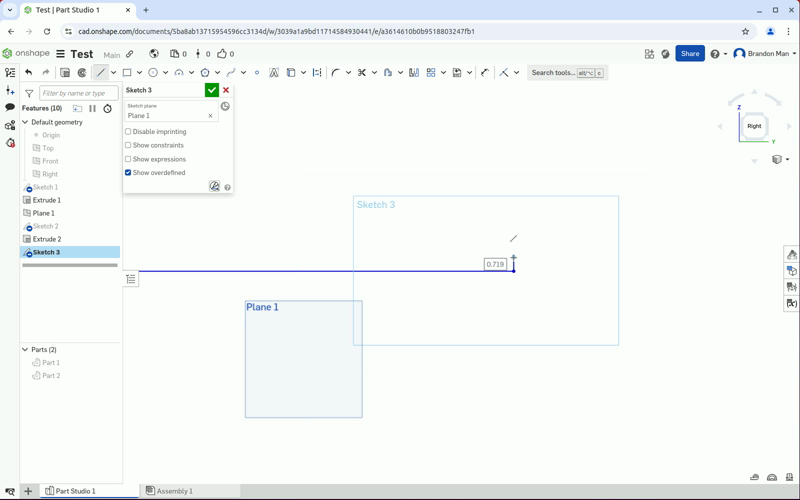
scroll(-6)
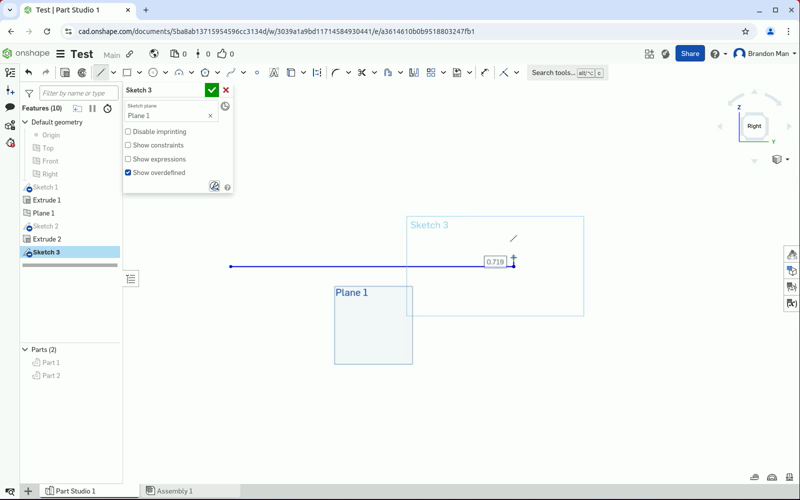
scroll(-6)
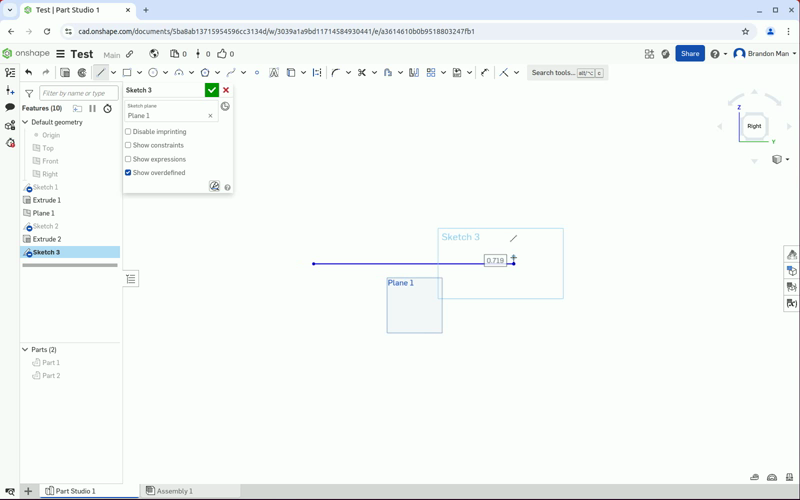
scroll(-6)
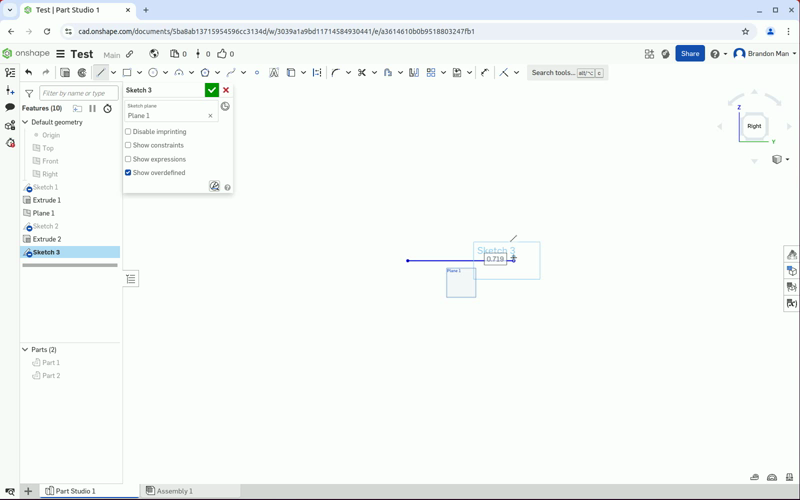
key_up(shift)
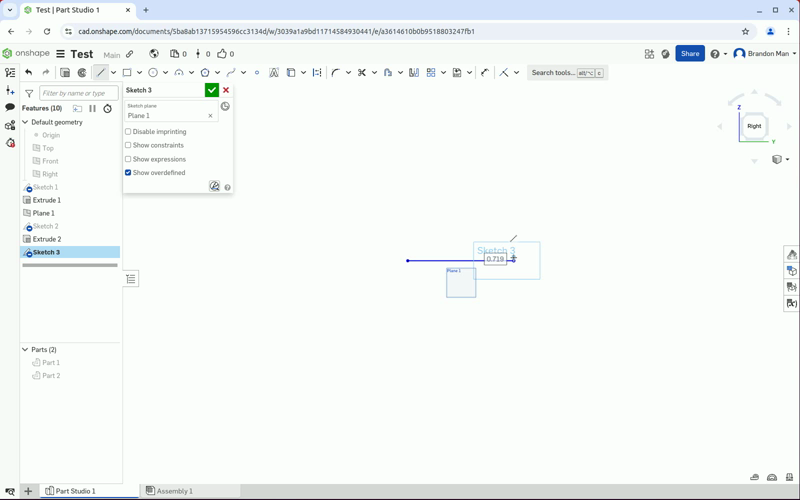
key_down(shift)
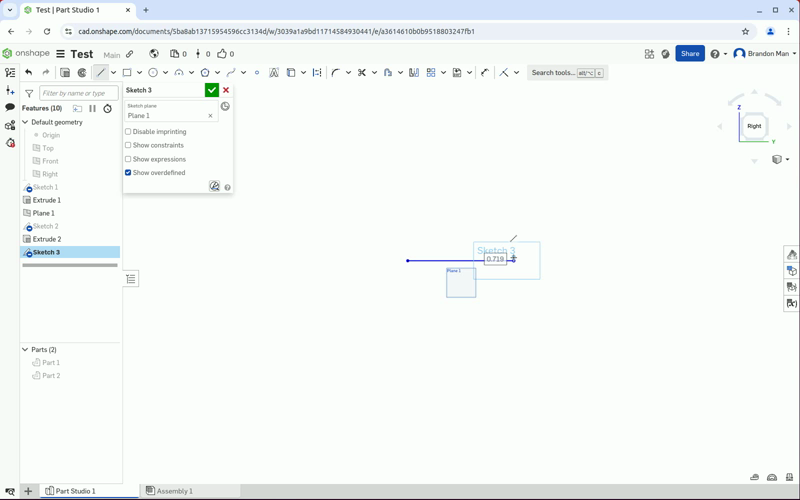
mouse_move(407, 257)
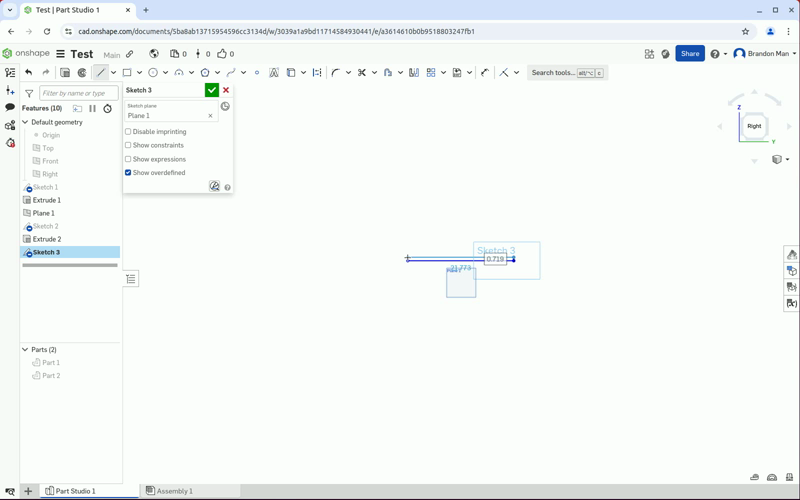
scroll(6)
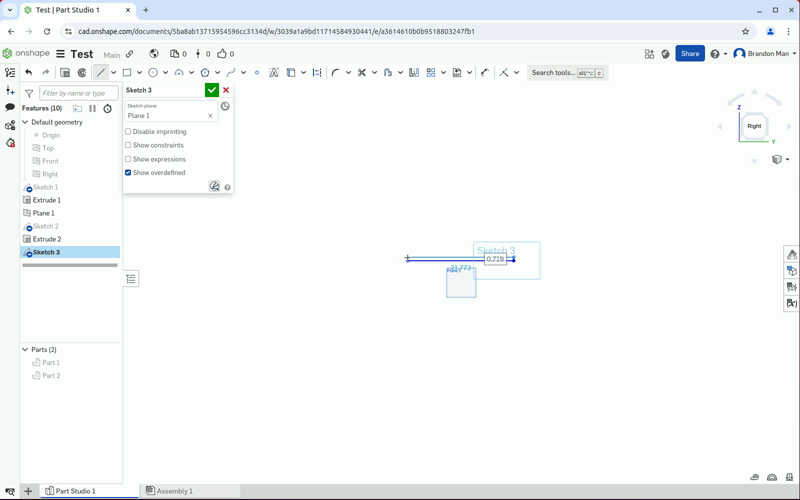
scroll(6)
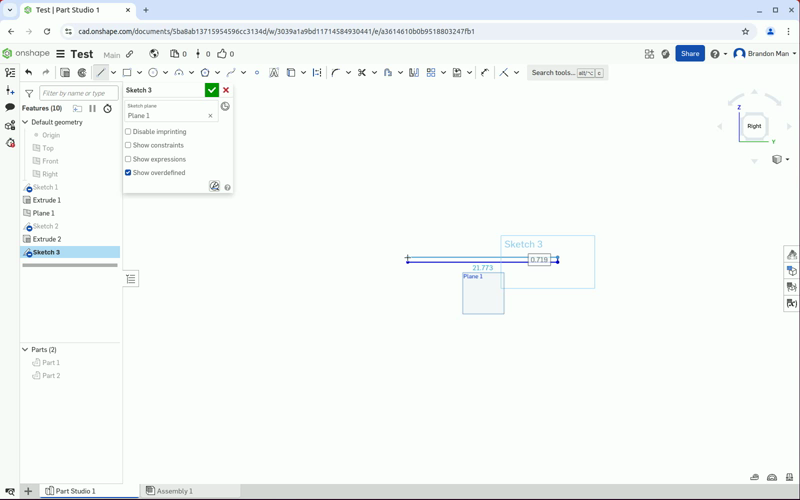
scroll(6)
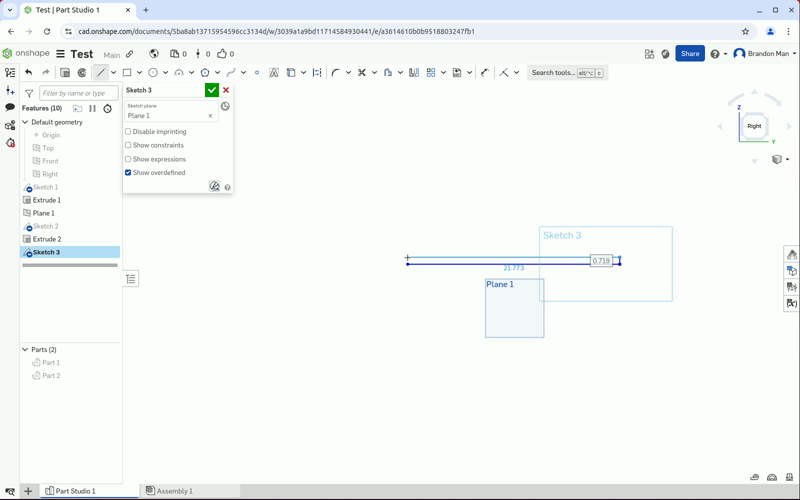
scroll(6)
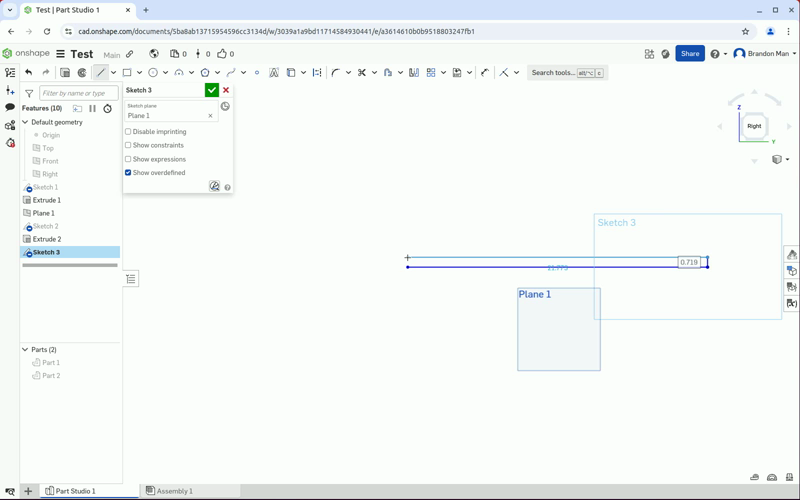
scroll(6)
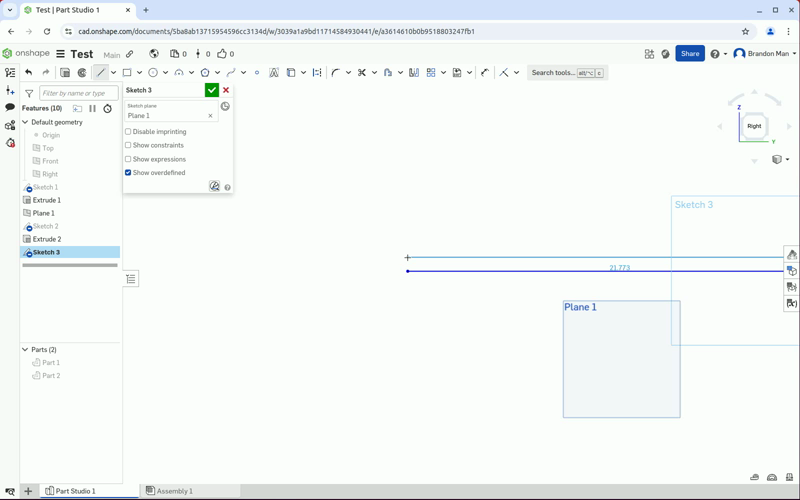
scroll(6)
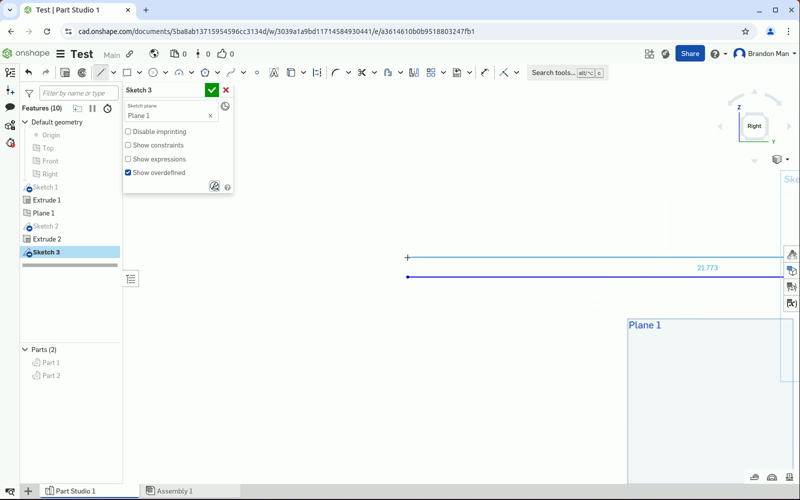
scroll(6)
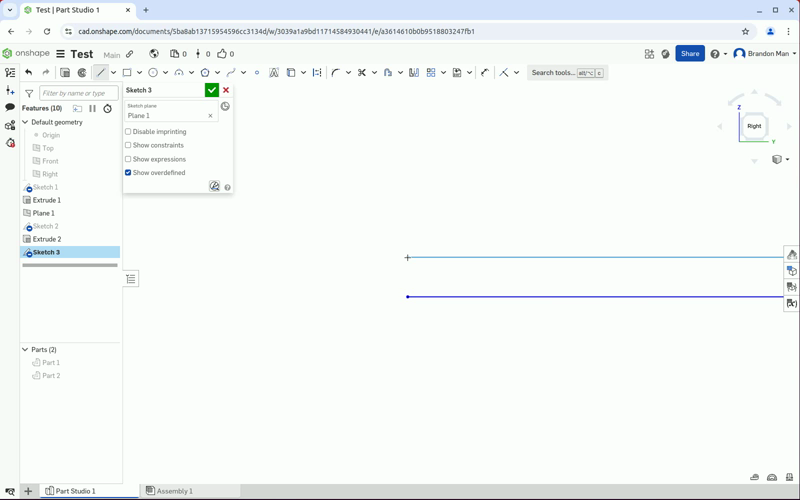
click(407, 257)
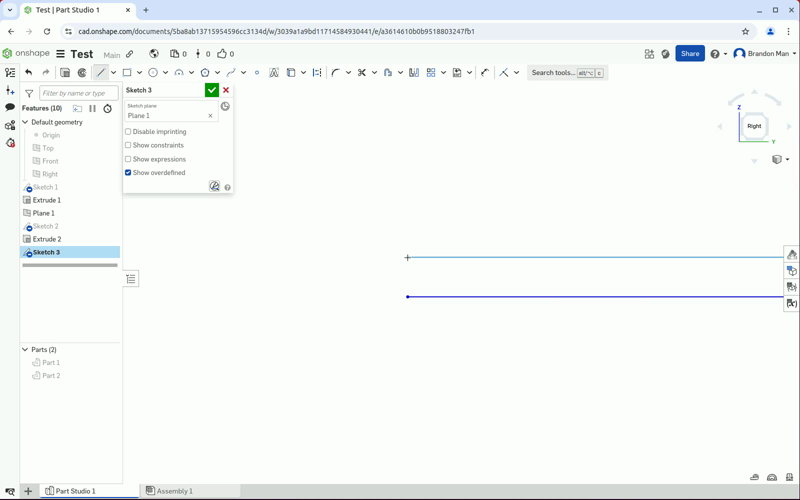
scroll(-6)
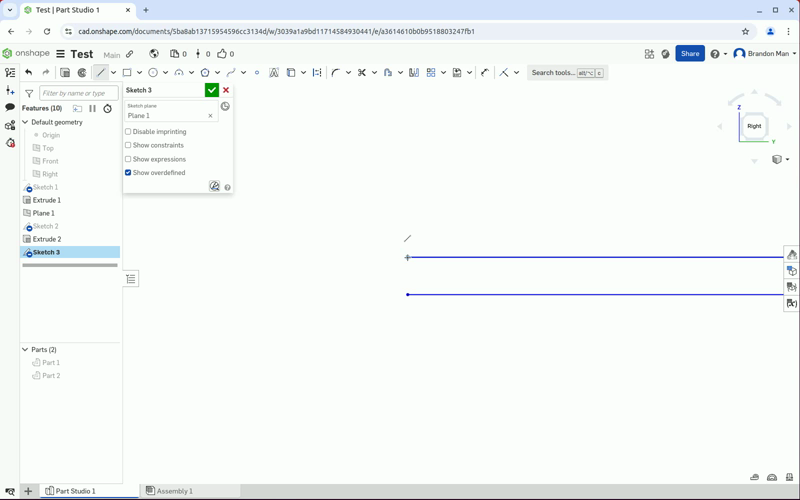
scroll(-6)
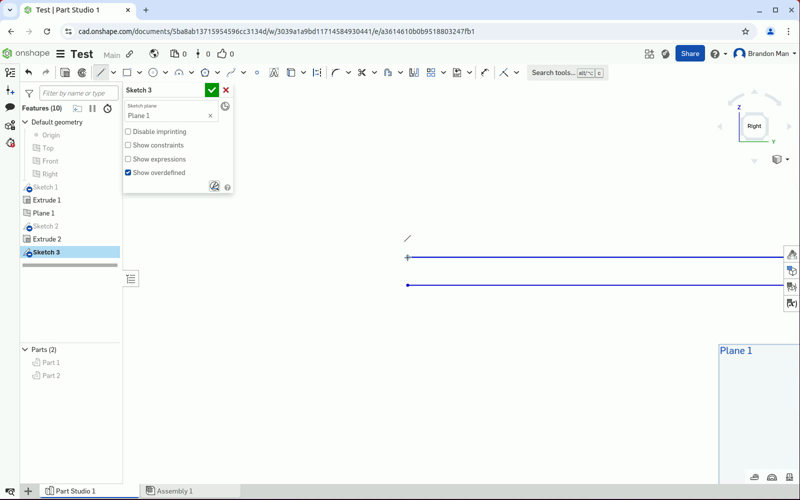
scroll(-6)
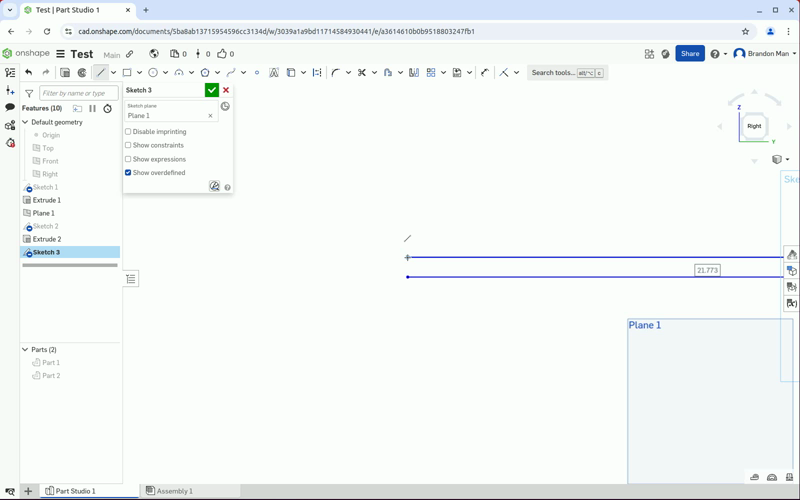
scroll(-6)
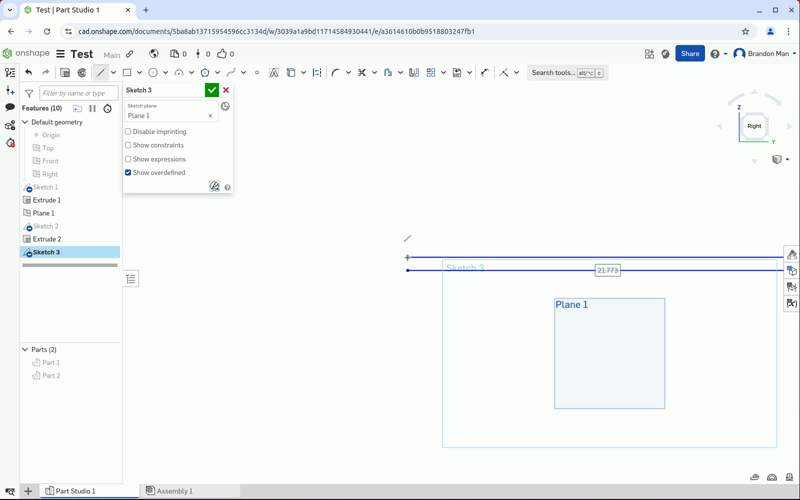
scroll(-6)
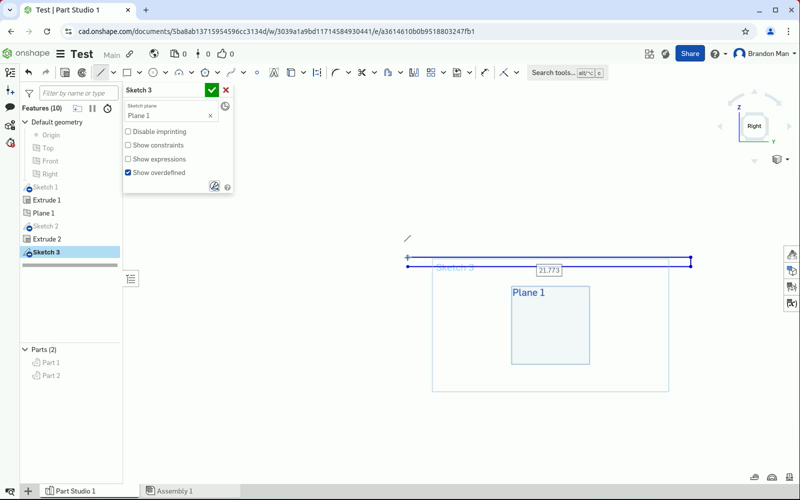
scroll(-6)
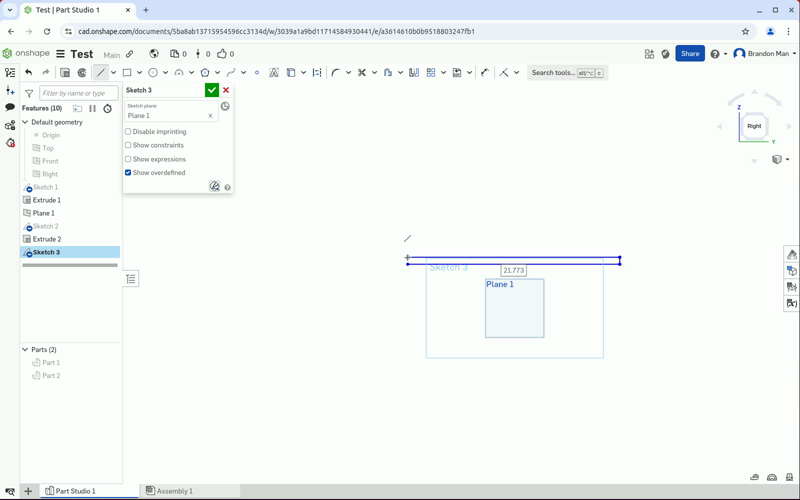
scroll(-6)
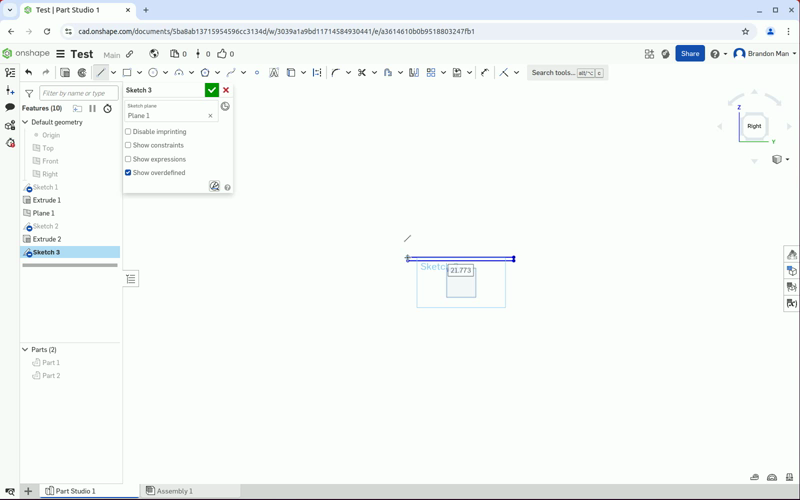
key_up(shift)
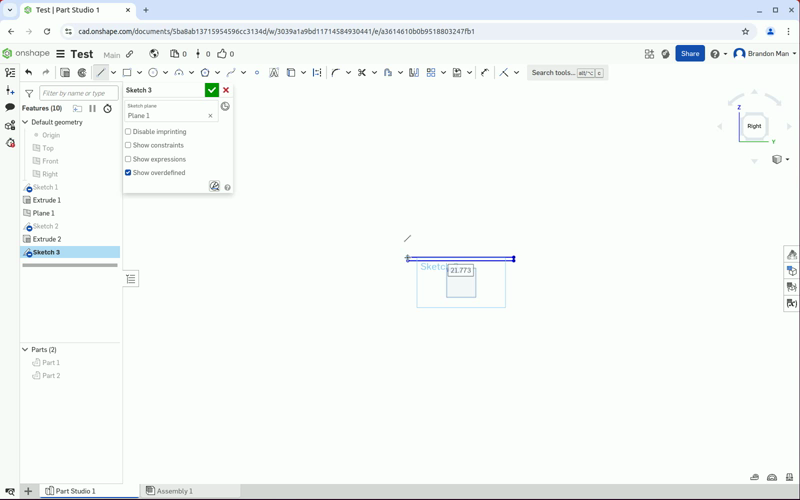
mouse_move(437, 257)
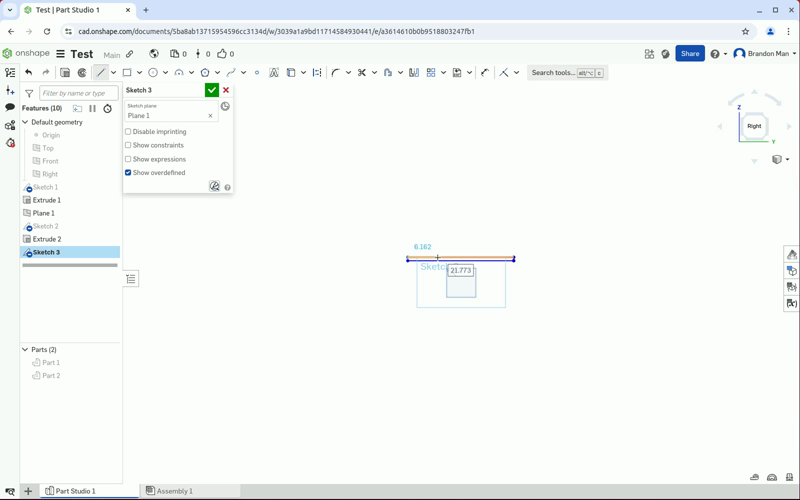
key_down(shift)
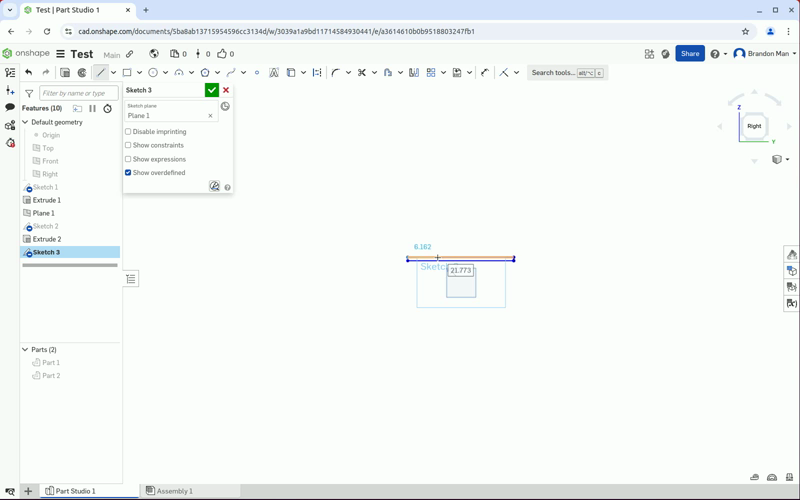
mouse_move(407, 260)
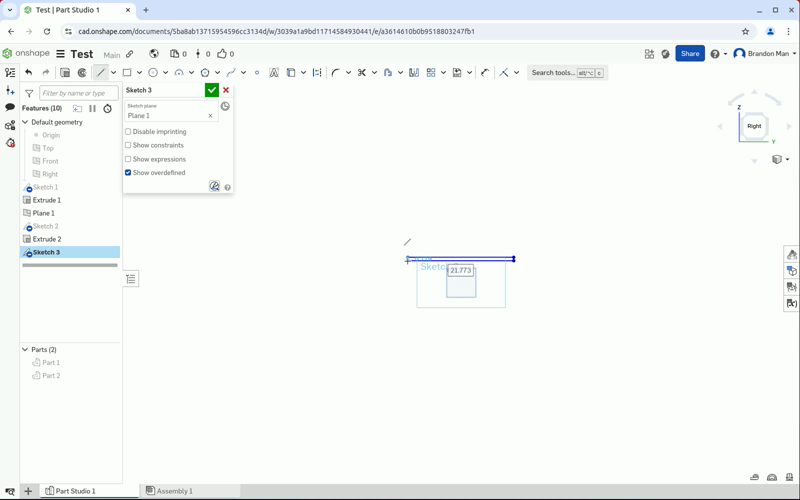
scroll(6)
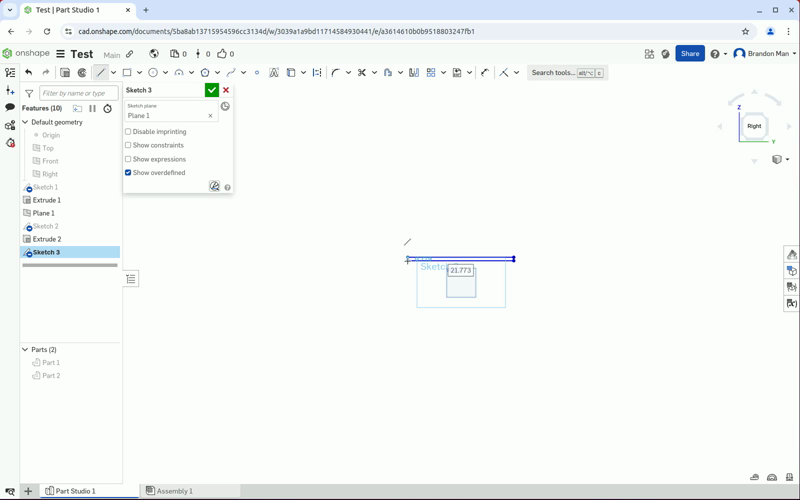
scroll(6)
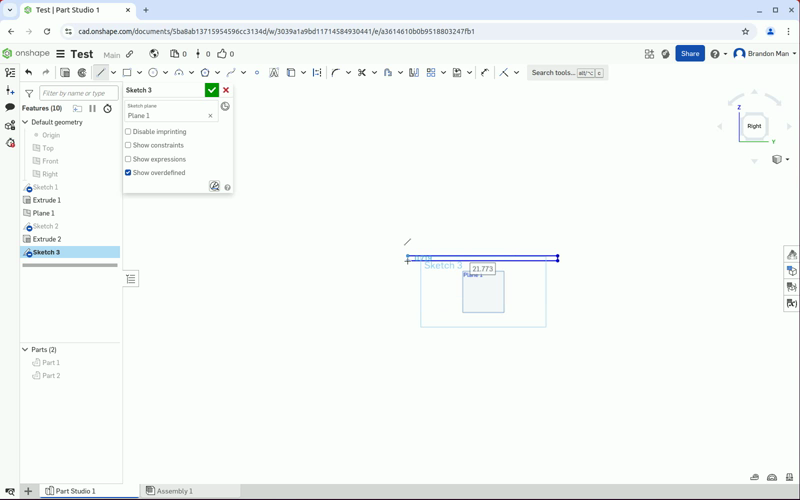
scroll(6)
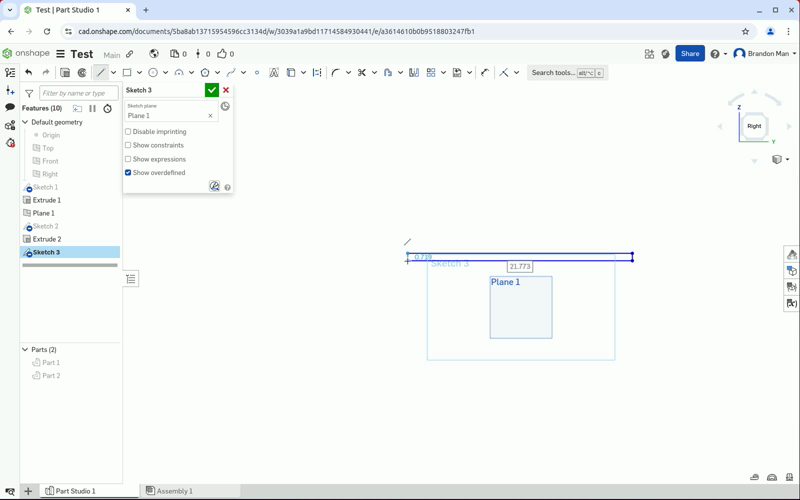
scroll(6)
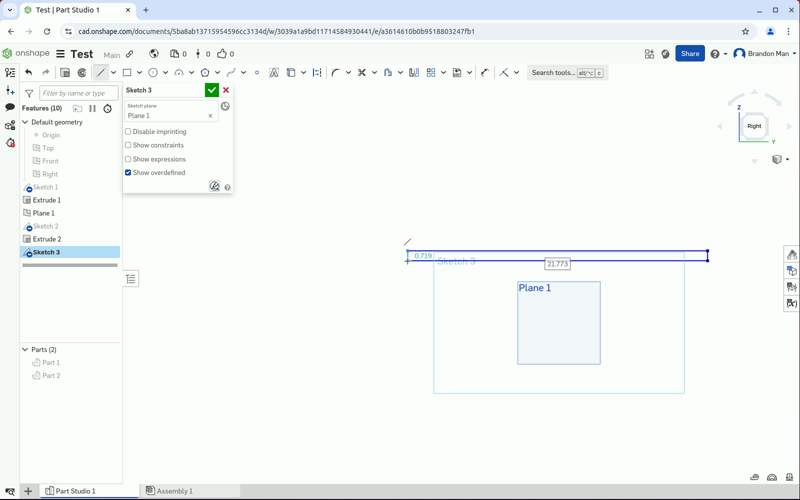
scroll(6)
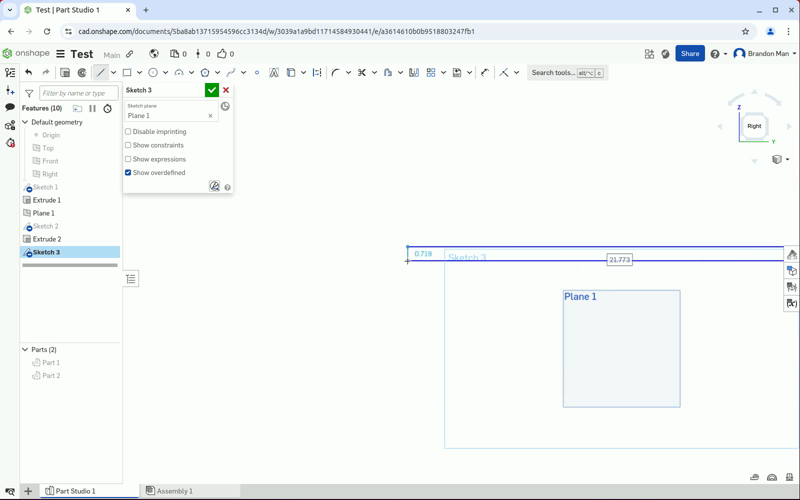
scroll(6)
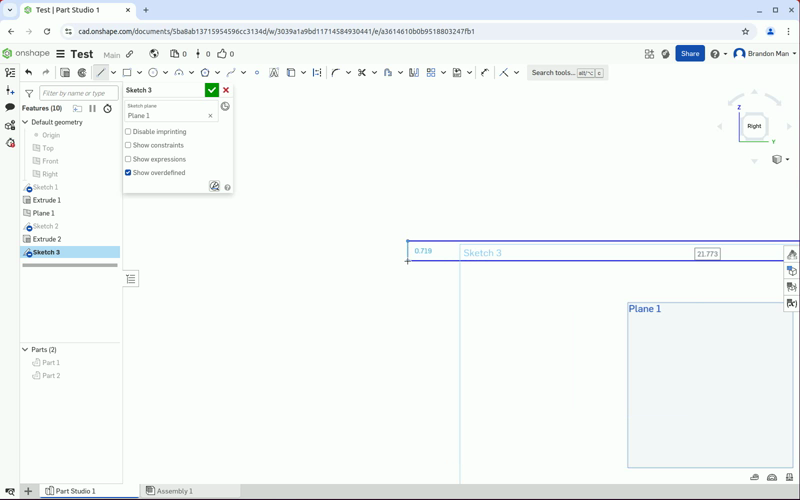
scroll(6)
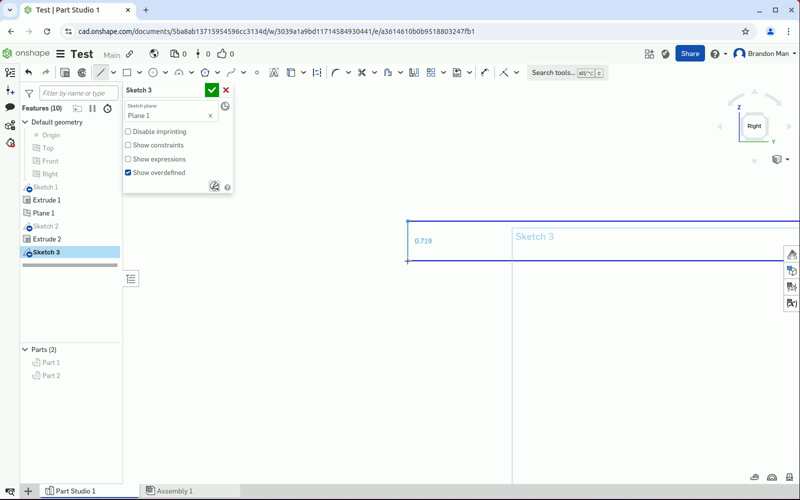
key_up(shift)
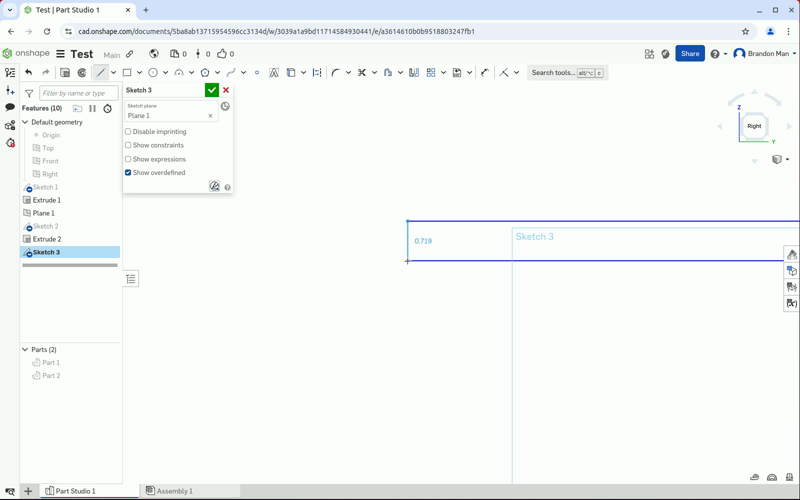
click(407, 260)
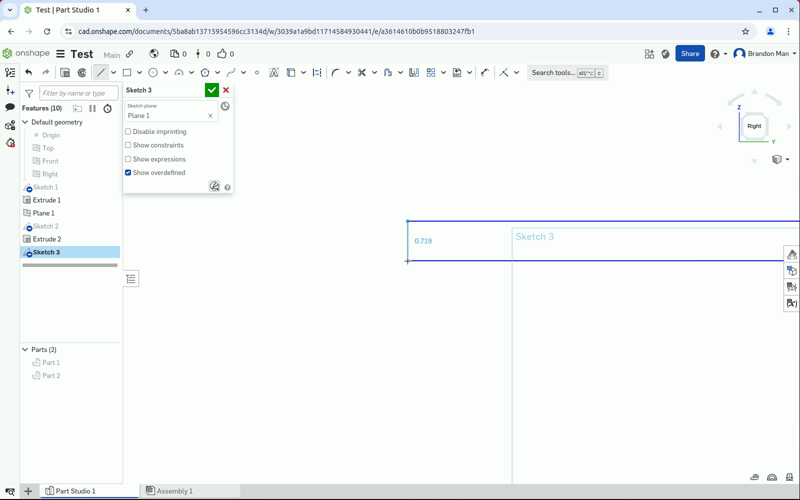
scroll(-6)
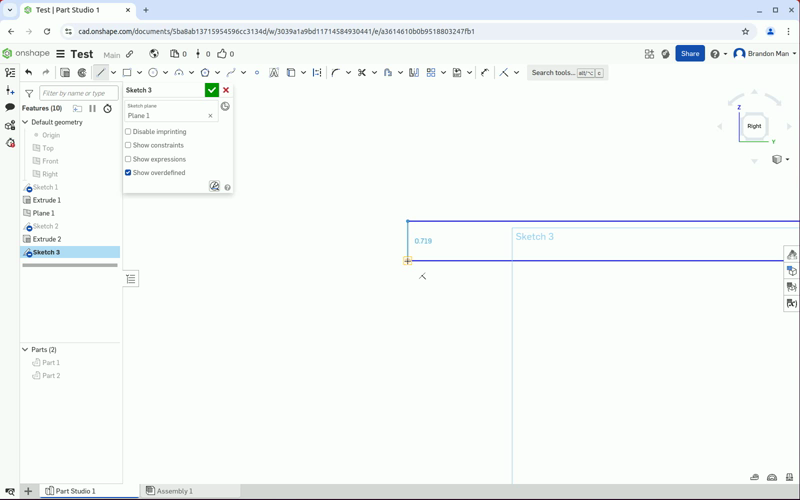
scroll(-6)
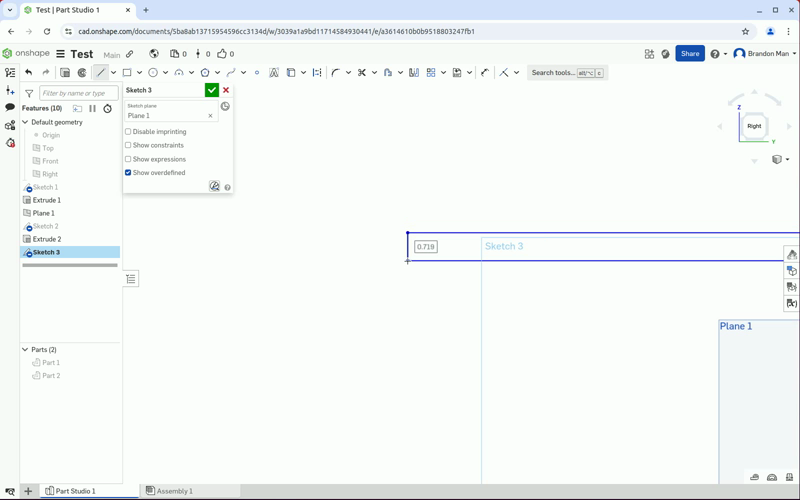
scroll(-6)
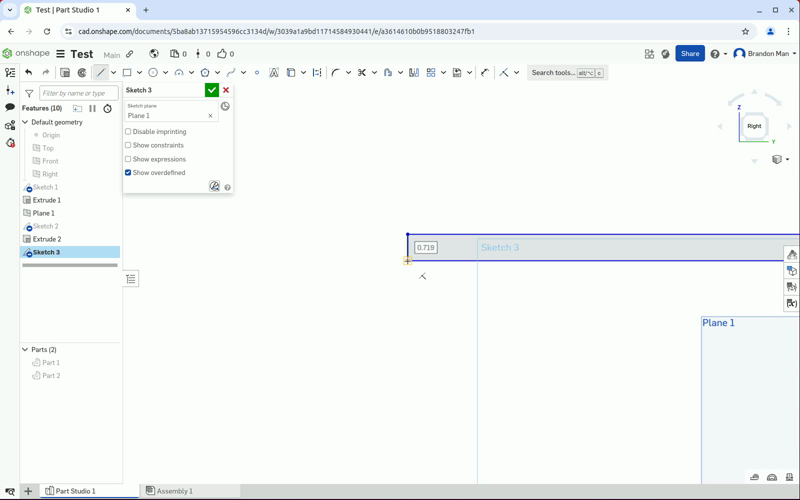
scroll(-6)
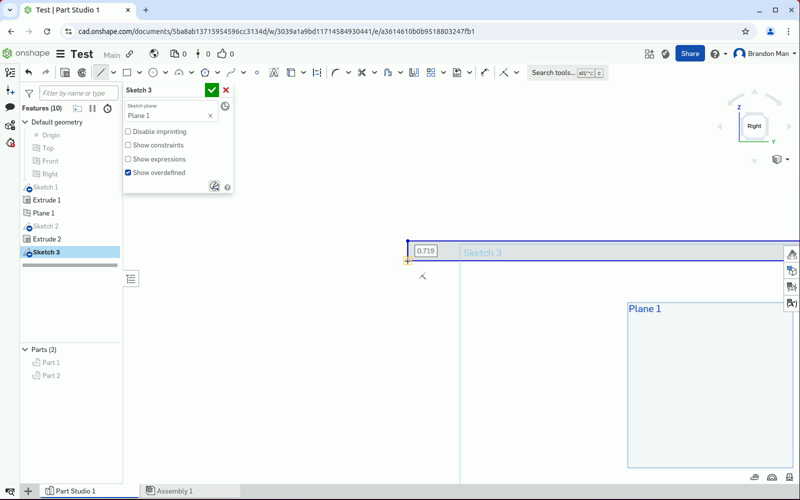
scroll(-6)
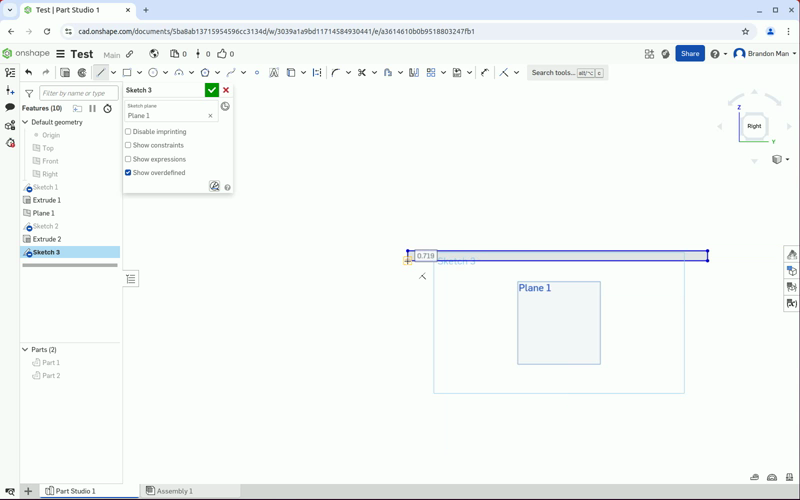
scroll(-6)
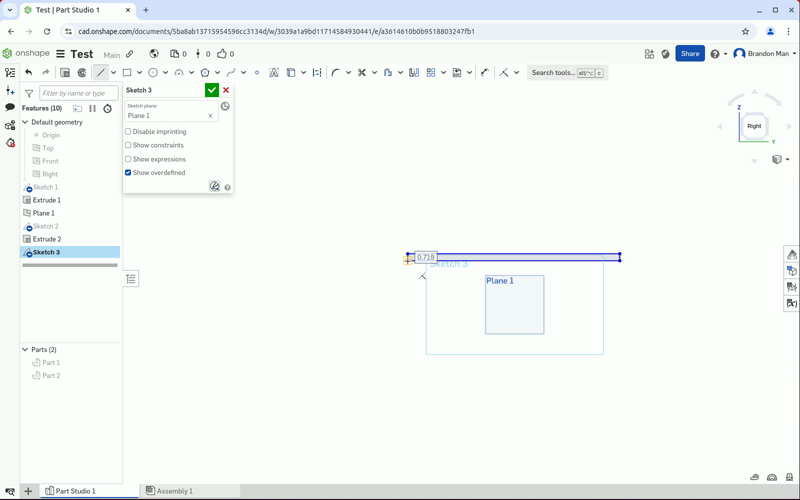
scroll(-6)
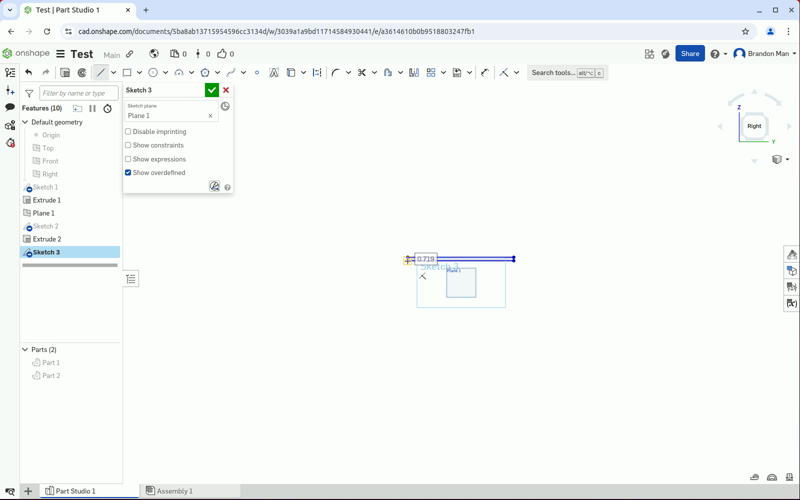
key(esc)
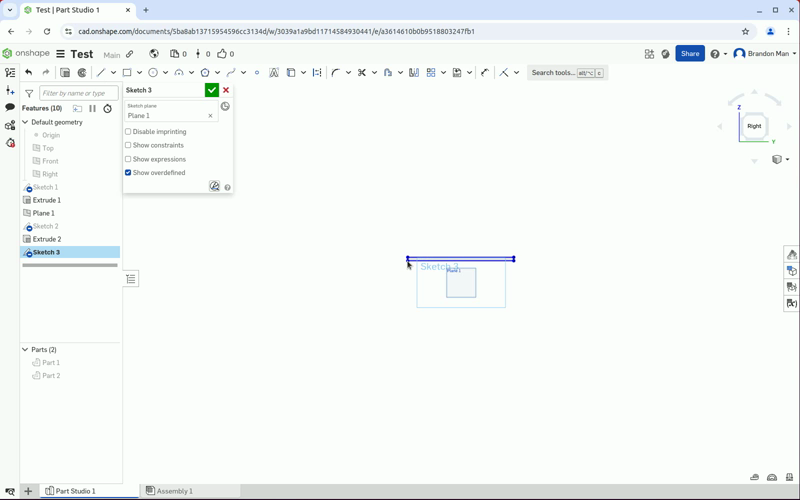
mouse_move(417, 259)
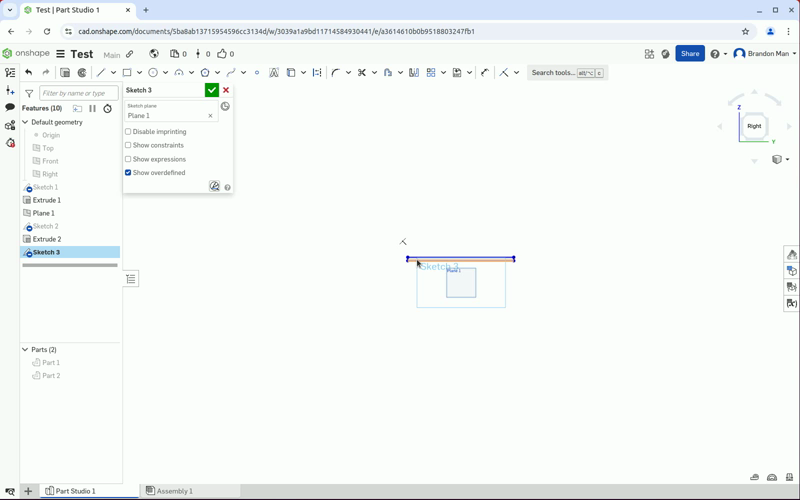
scroll(6)
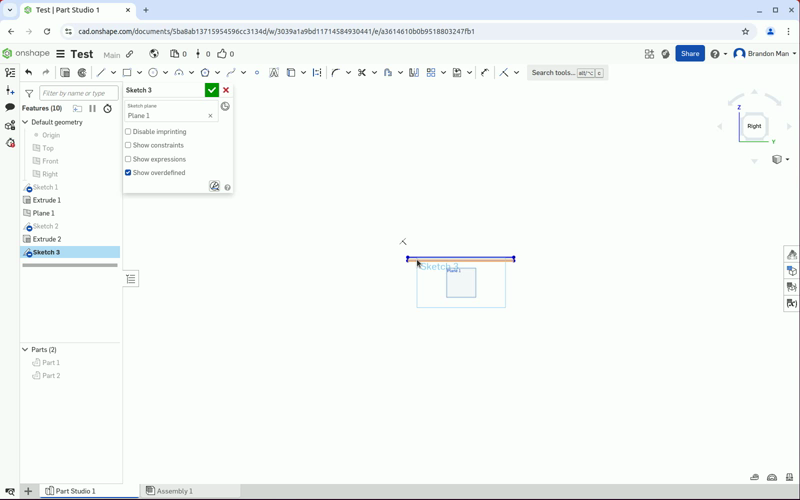
scroll(6)
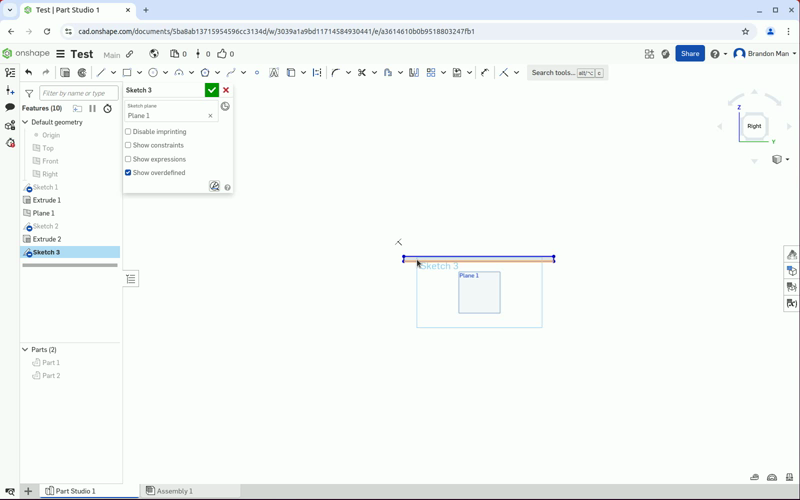
scroll(6)
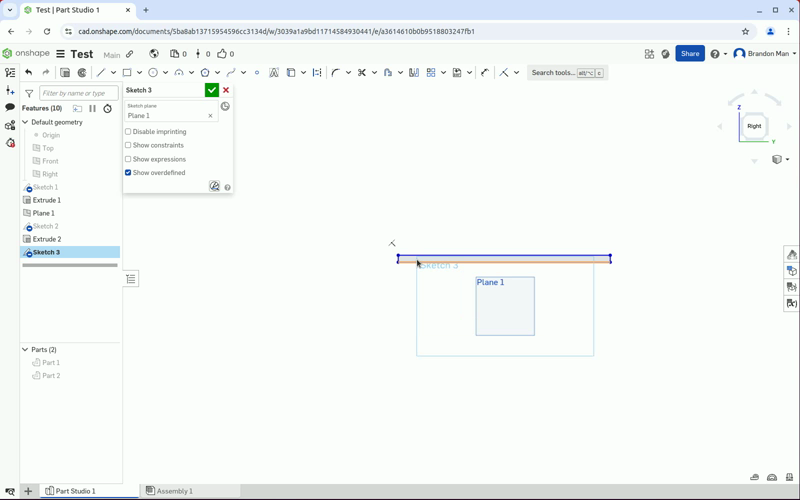
scroll(6)
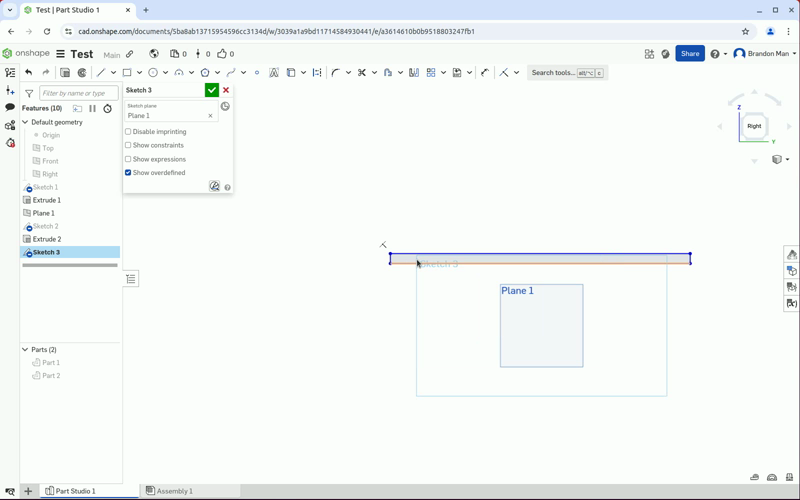
scroll(6)
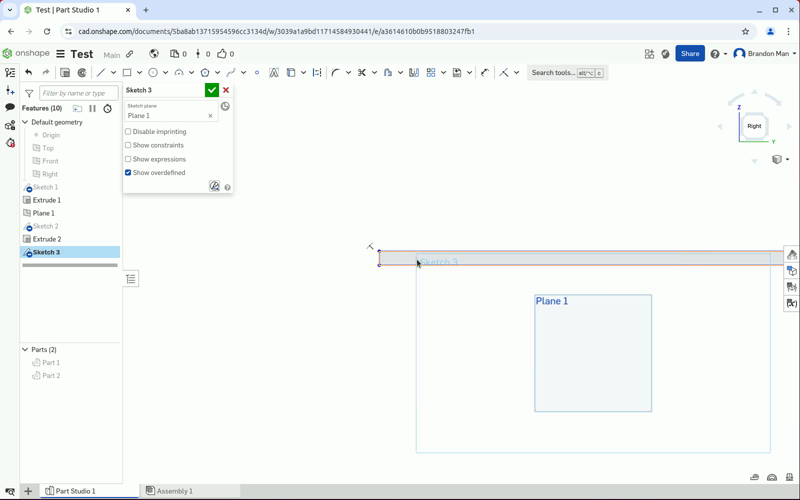
scroll(6)
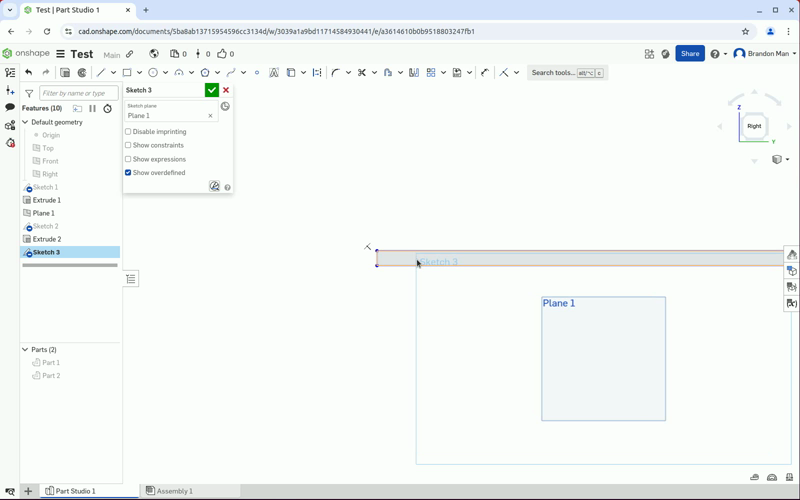
scroll(6)
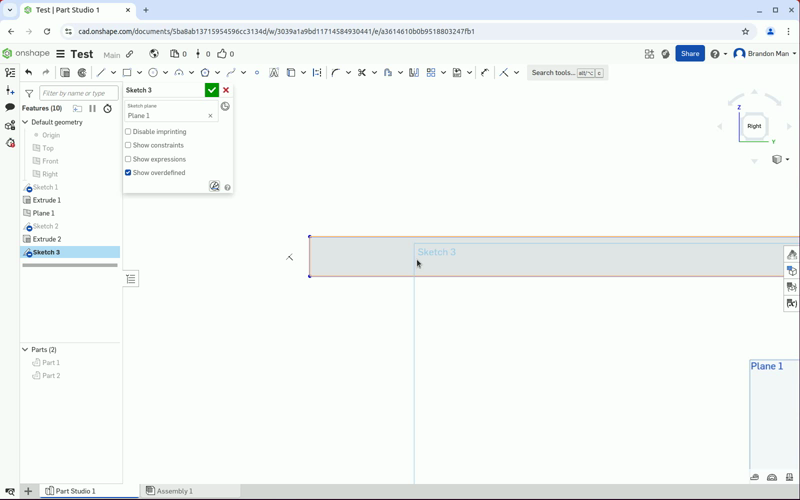
click(417, 259)
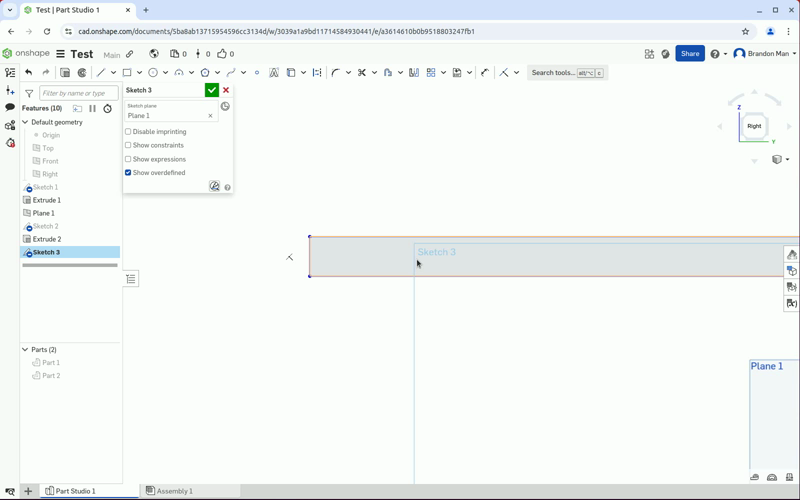
scroll(-6)
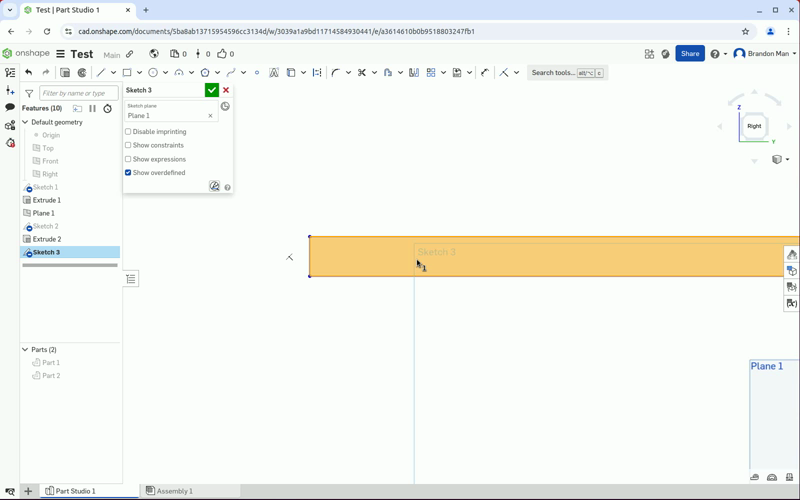
scroll(-6)
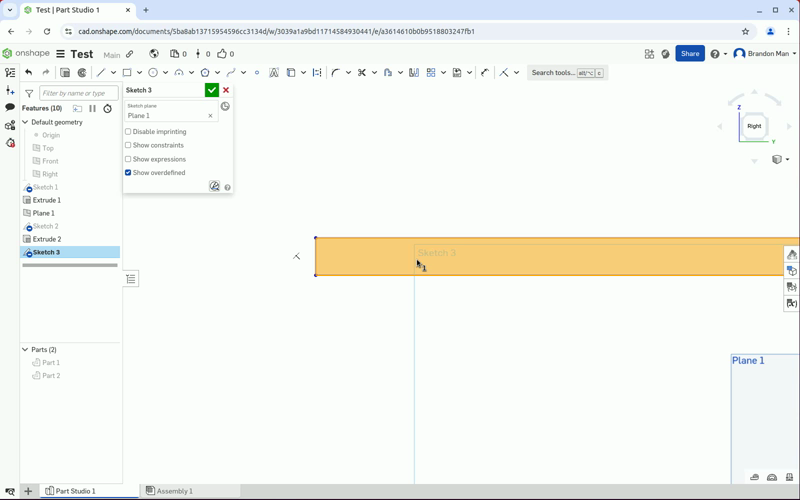
scroll(-6)
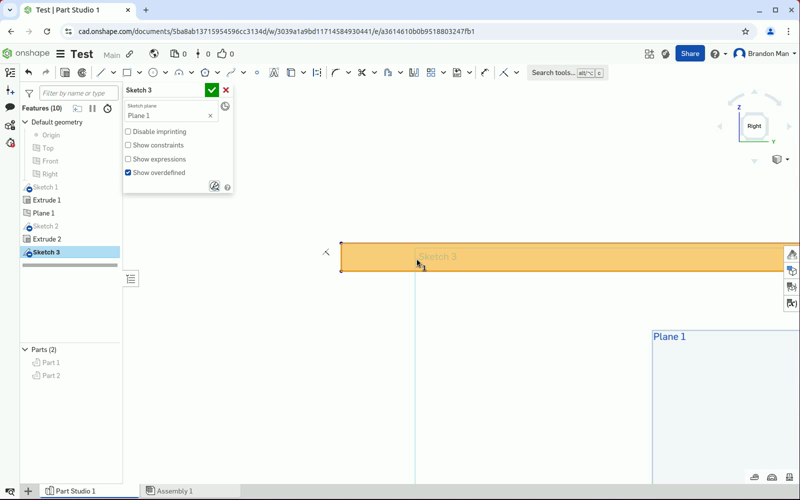
scroll(-6)
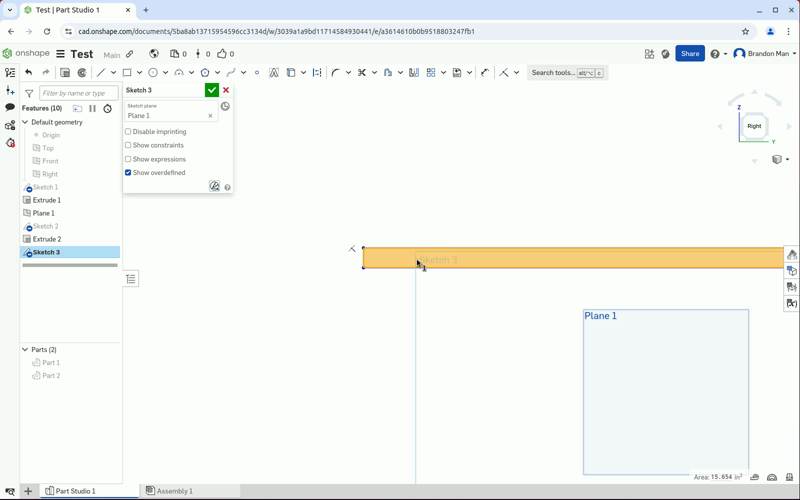
scroll(-6)
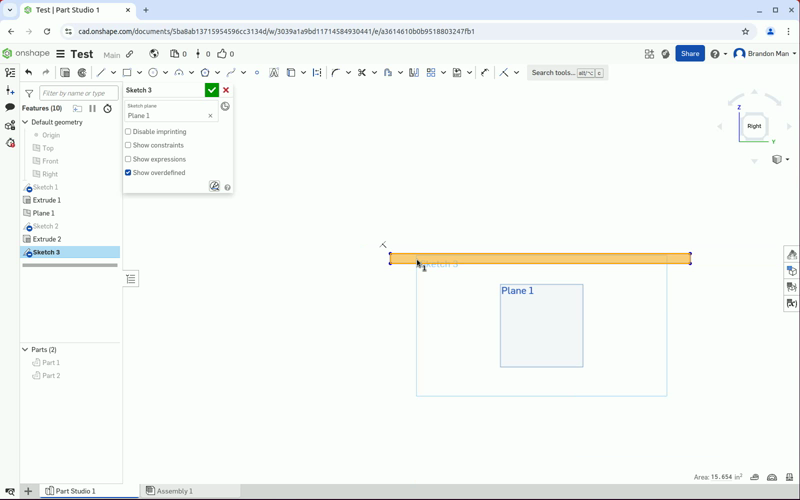
scroll(-6)
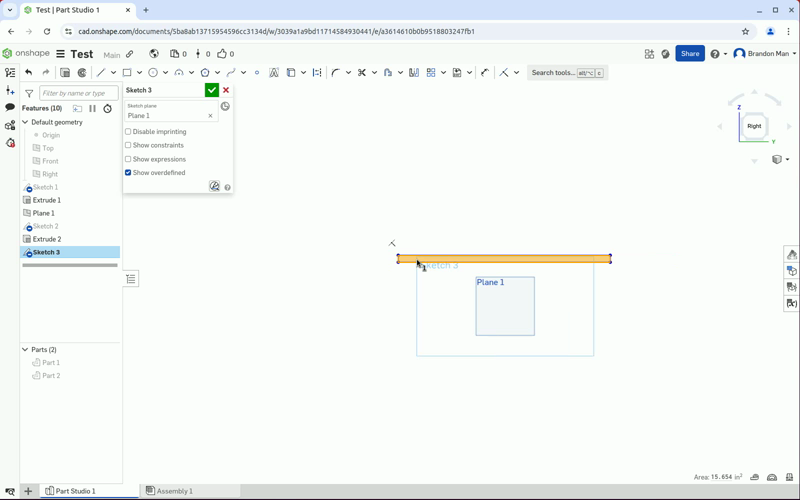
scroll(-6)
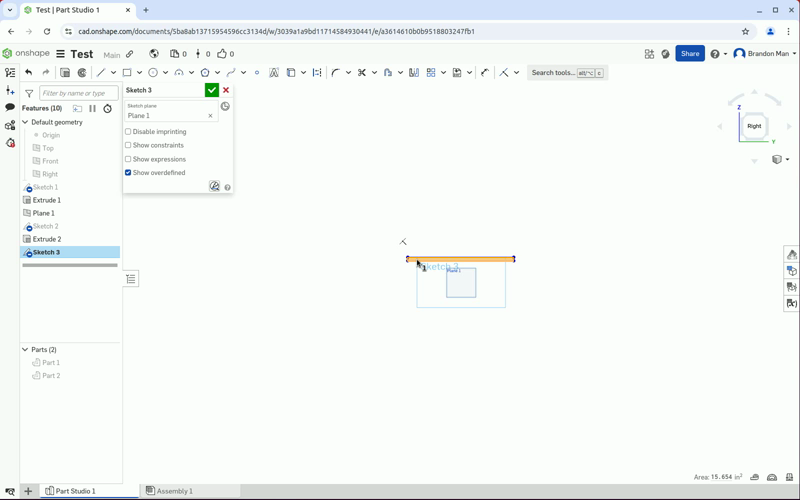
mouse_move(73, 352)
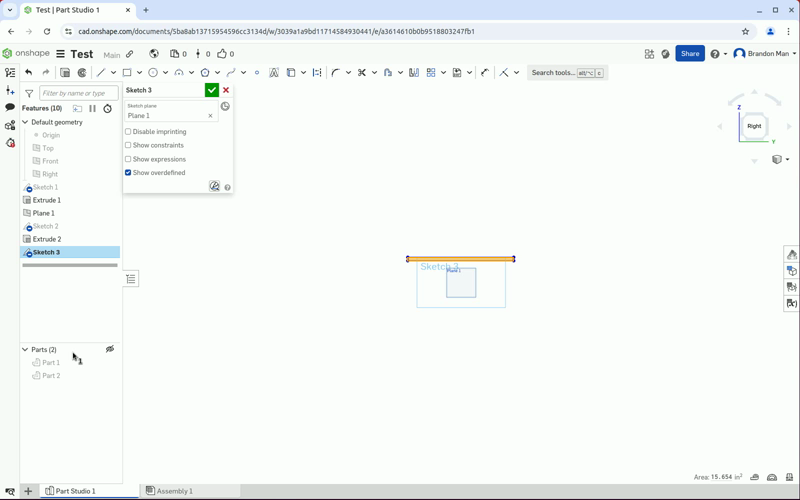
key(shift+y)
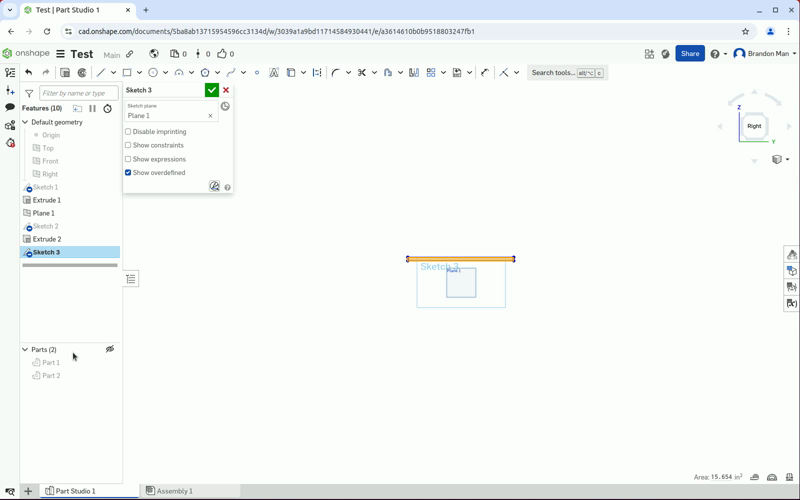
key(shift+e)
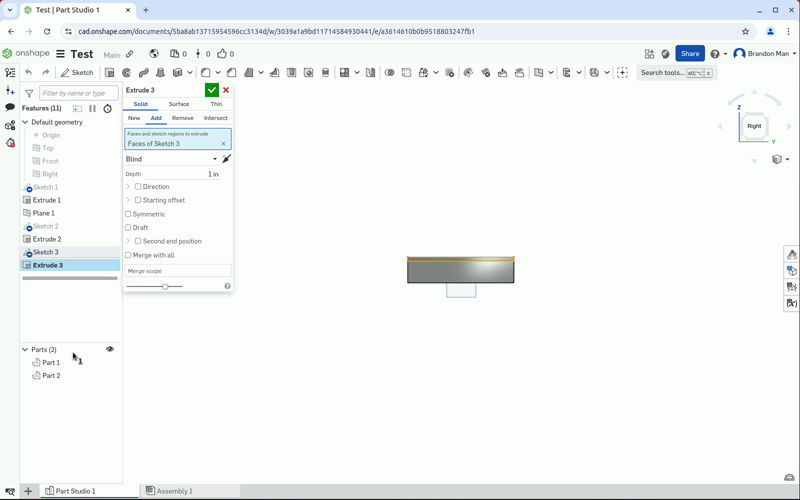
mouse_move(143, 106)
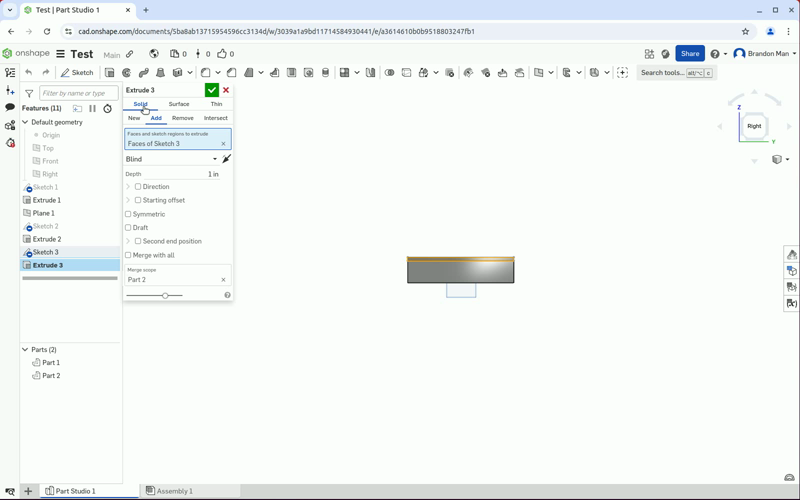
click(143, 106)
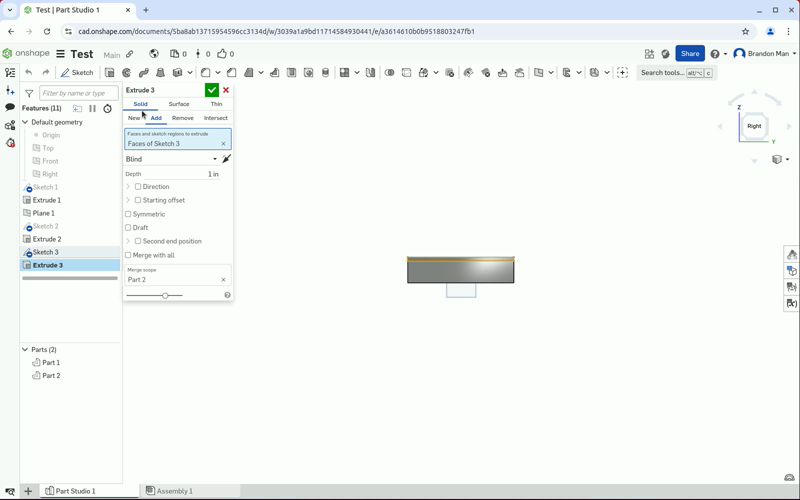
mouse_move(137, 120)
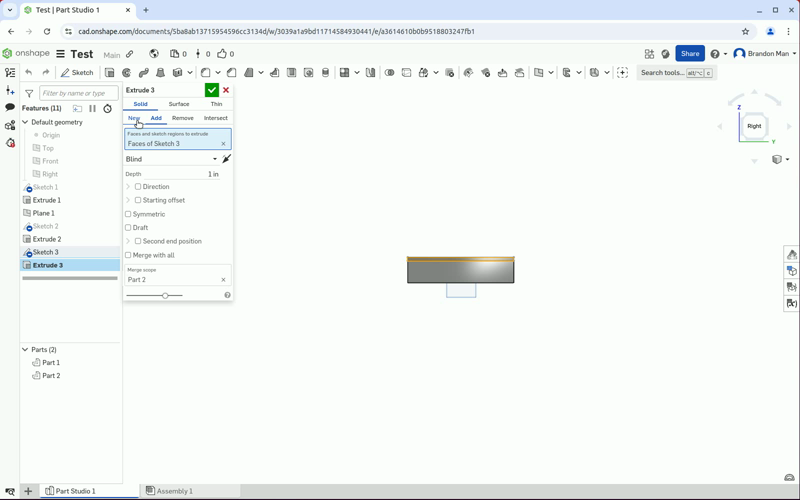
click(137, 120)
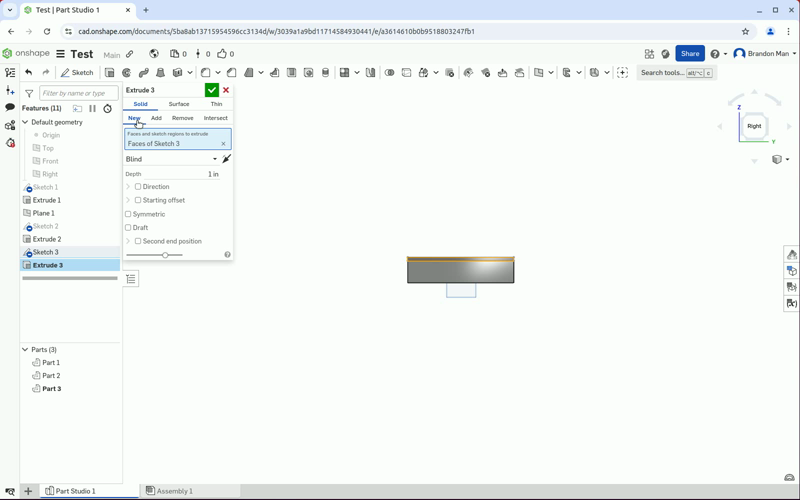
key(tab, 4)
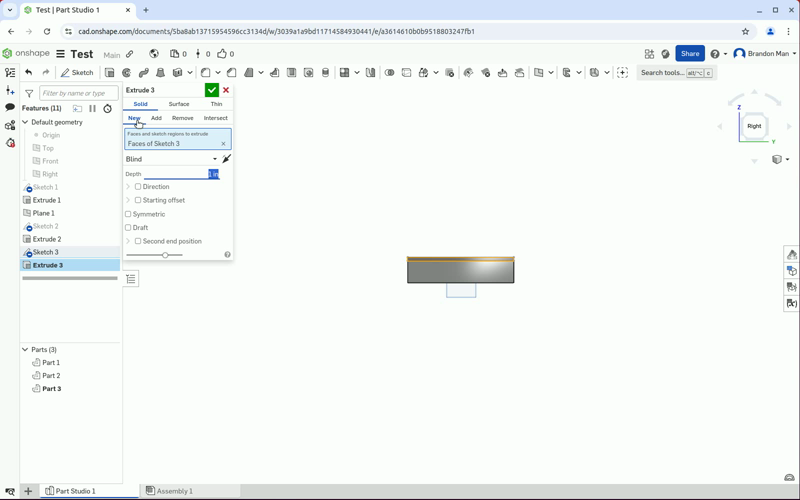
text(0.722)
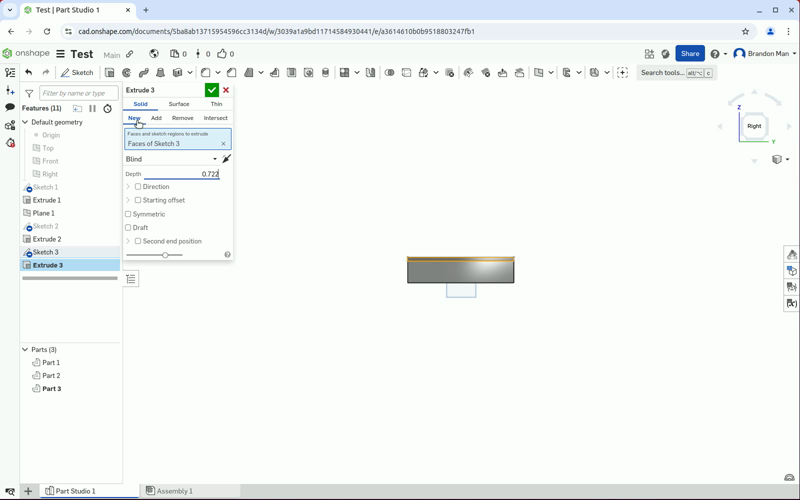
key(enter)
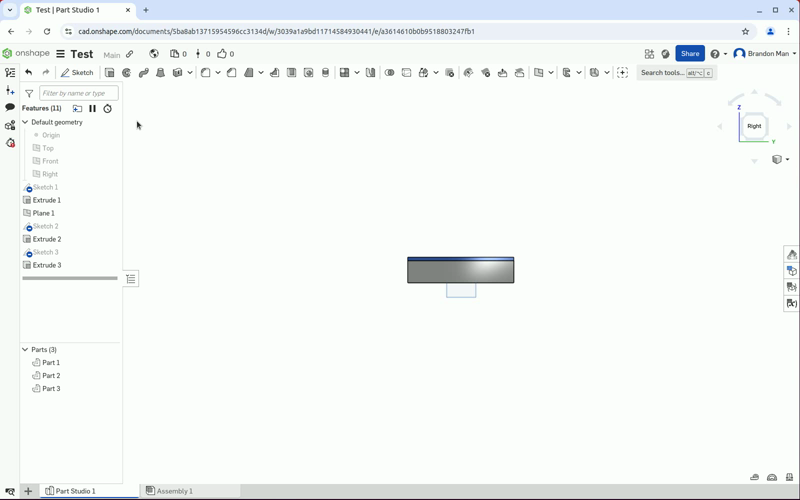
key(shift+h)
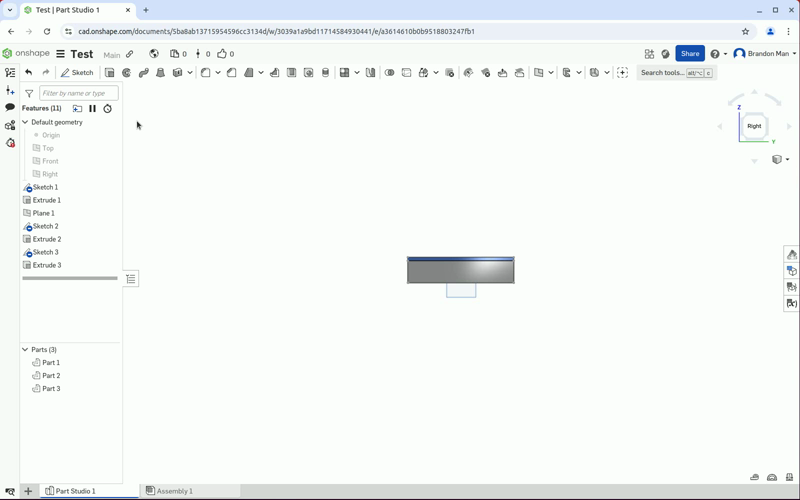
key(shift+h)
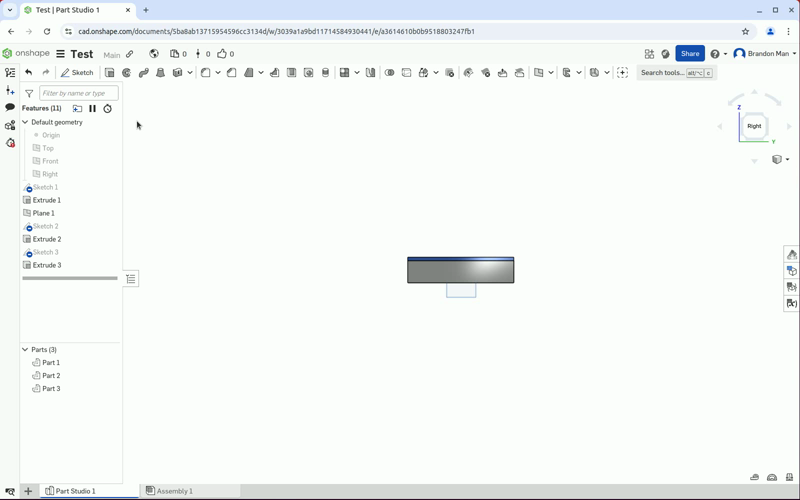
mouse_move(73, 189)
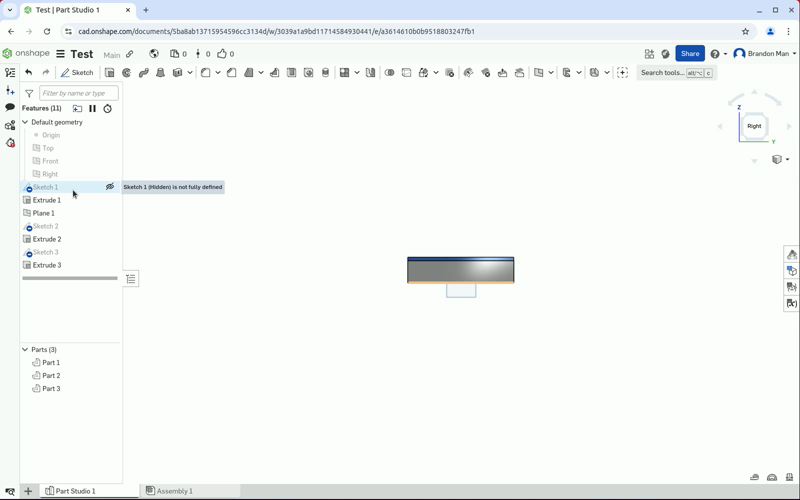
click(73, 189)
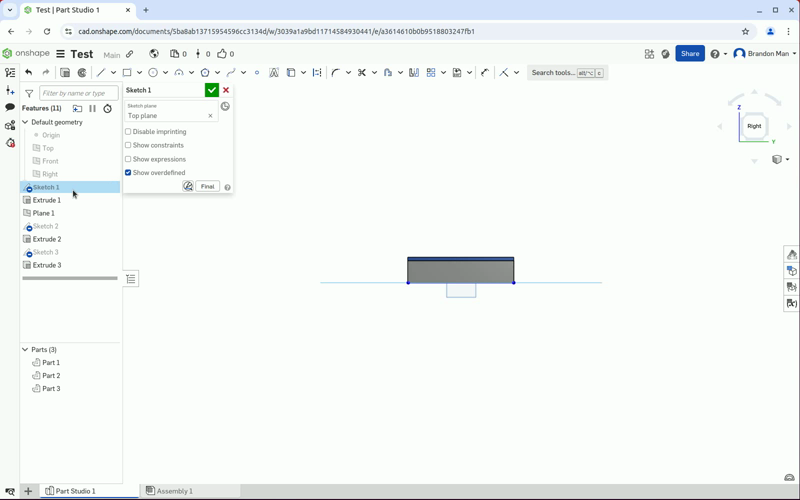
mouse_move(229, 92)
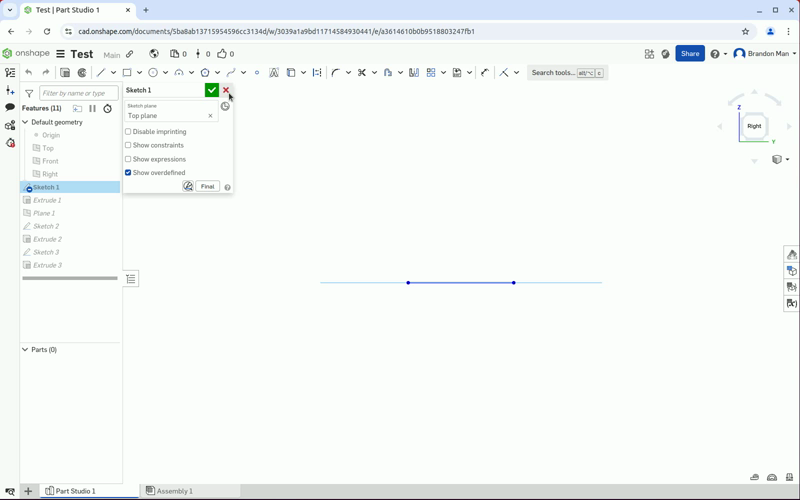
click(229, 92)
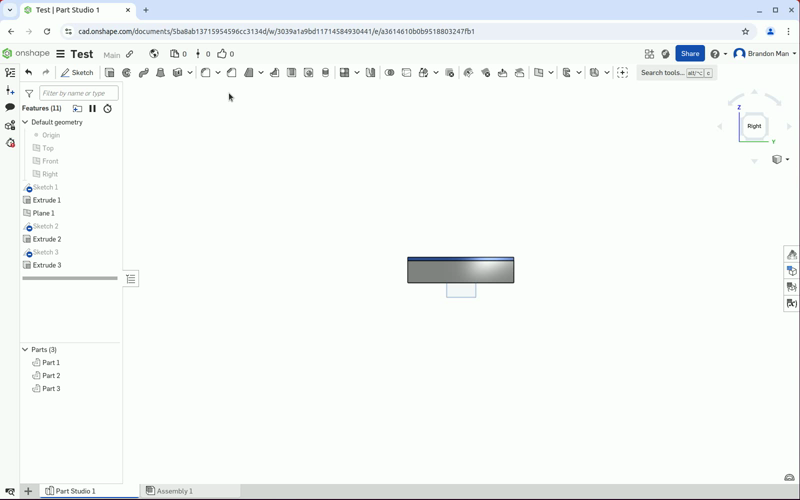
mouse_move(73, 352)
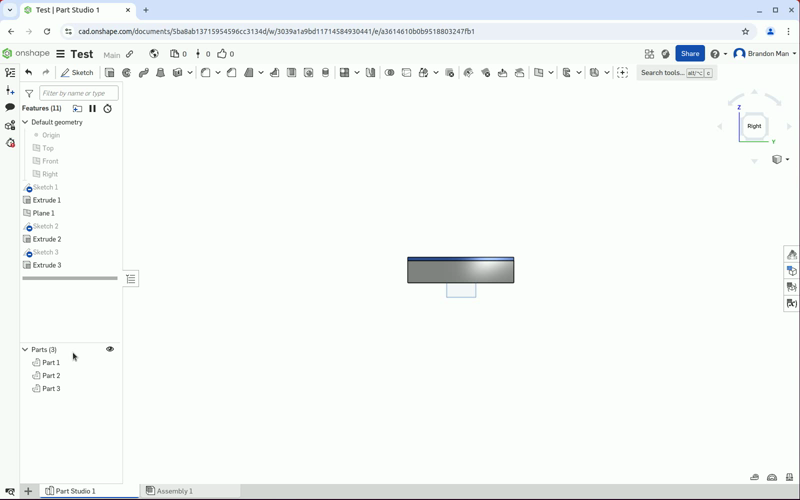
key(y)
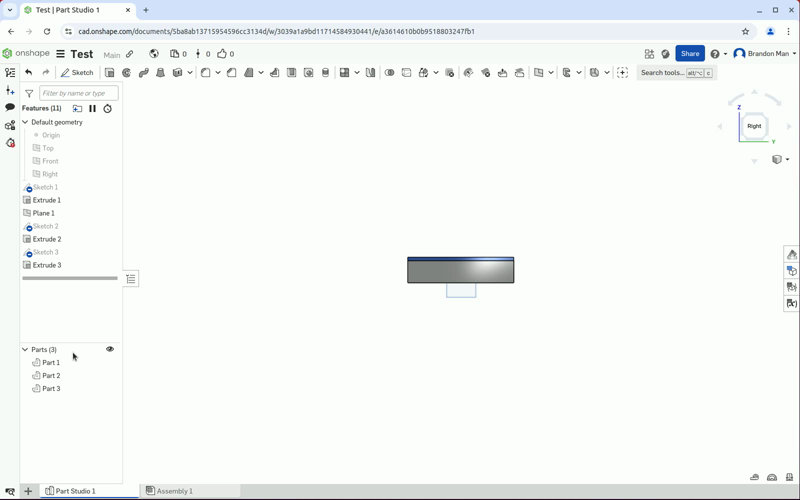
key(shift+p)
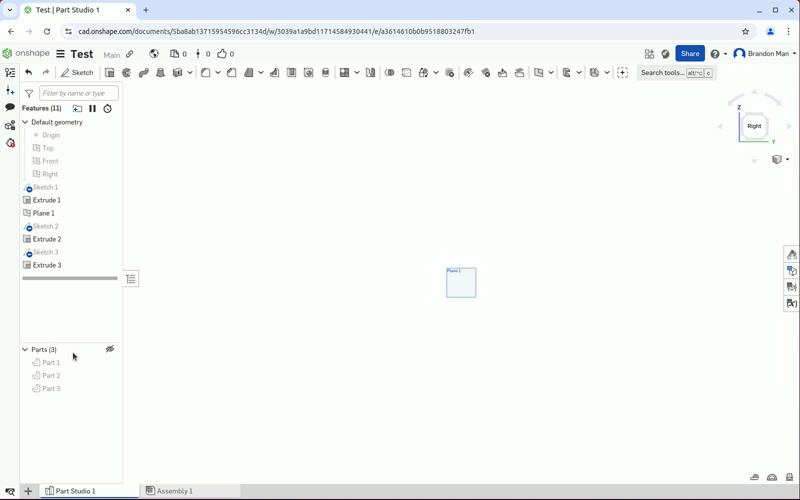
key(space)
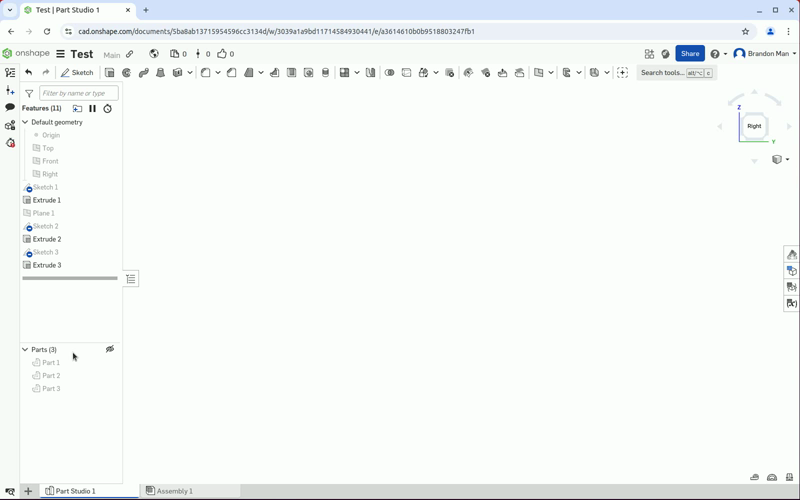
key_down(shift)
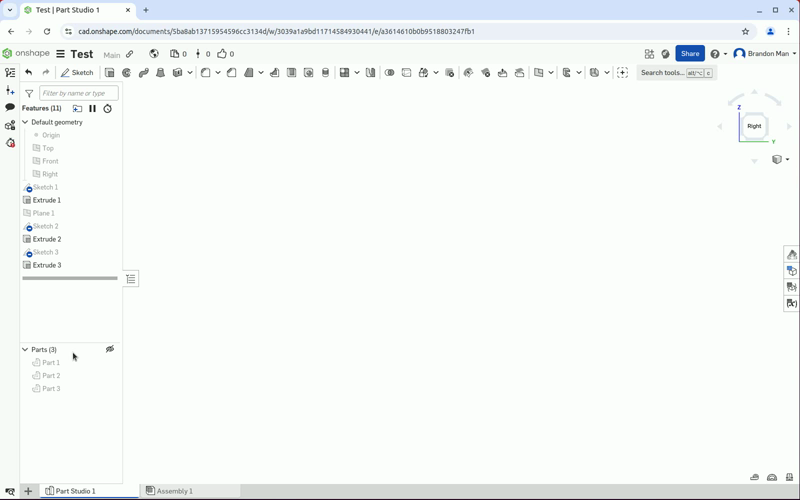
key(right)
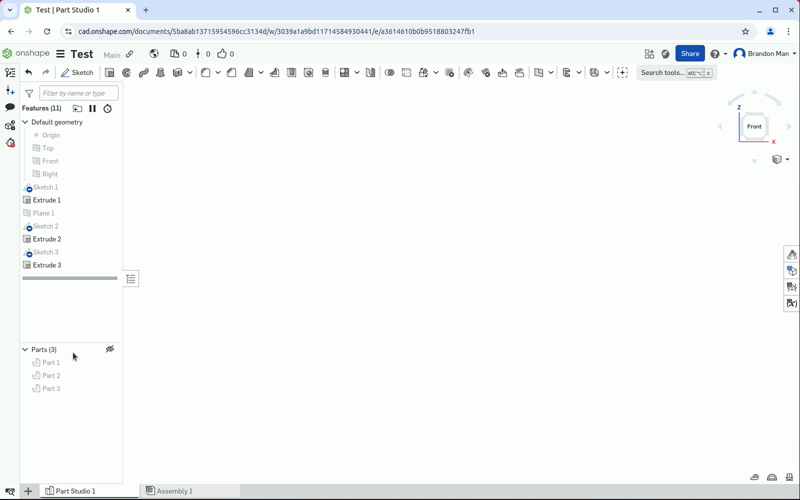
key_up(shift)
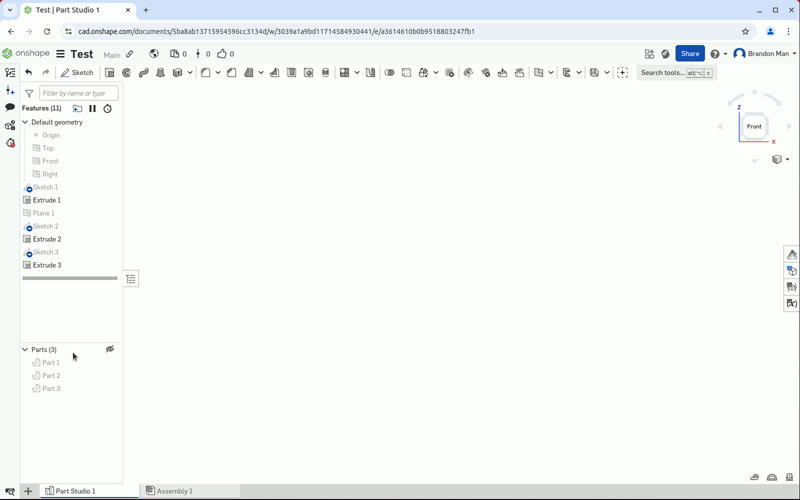
mouse_move(73, 352)
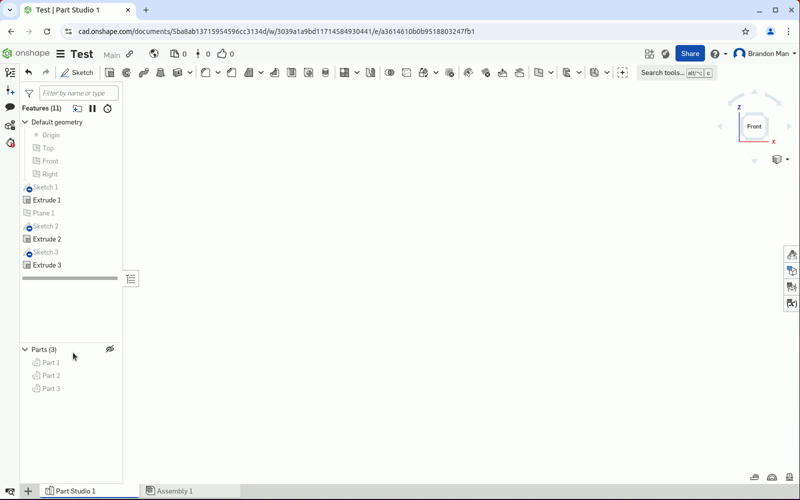
key(shift+y)
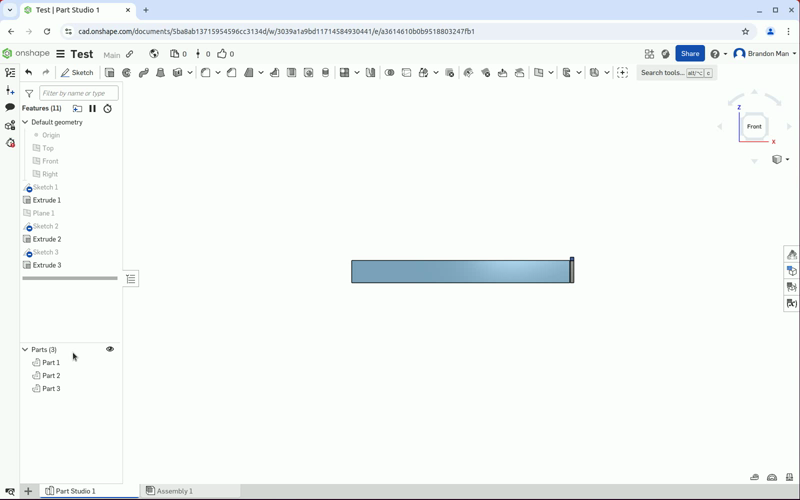
mouse_move(541, 75)
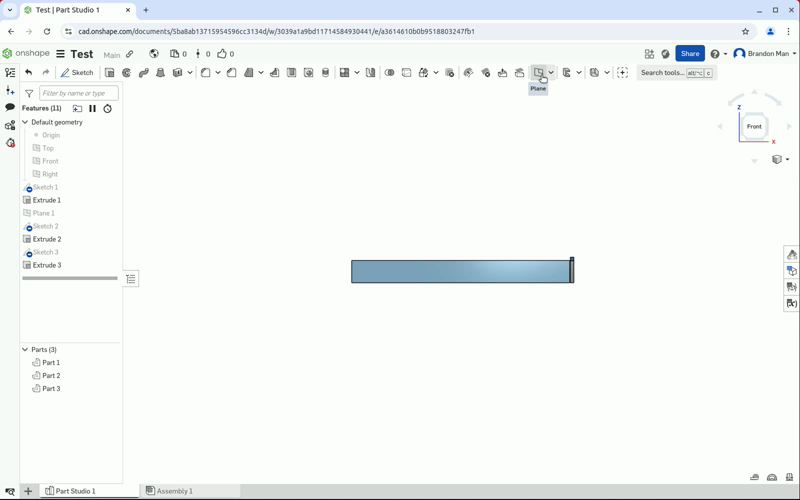
click(541, 75)
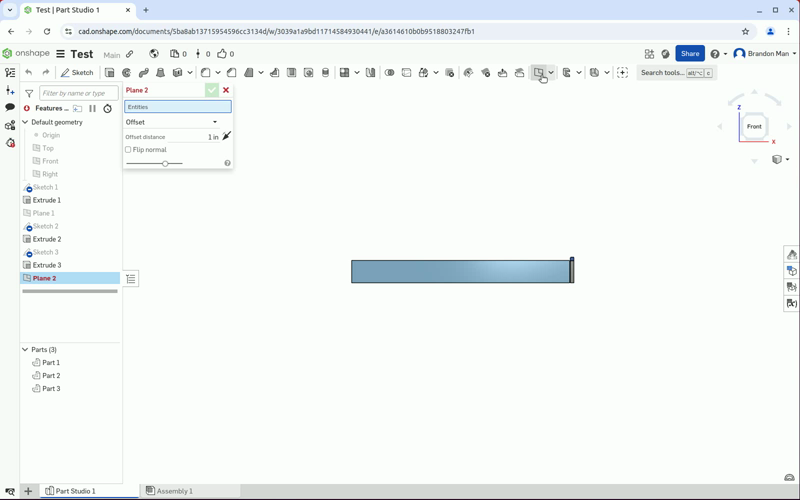
mouse_move(73, 163)
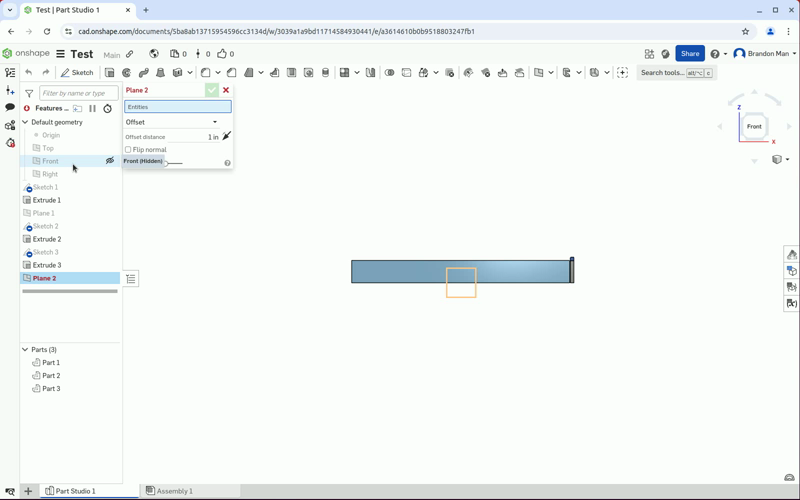
click(73, 163)
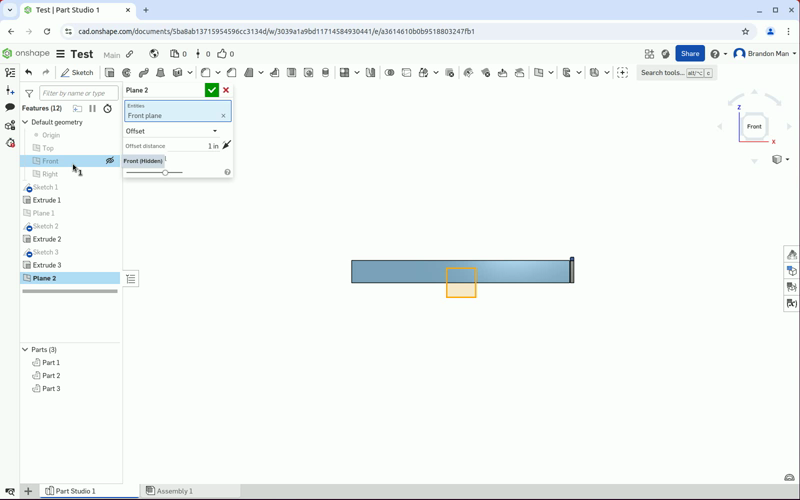
key(tab, 2)
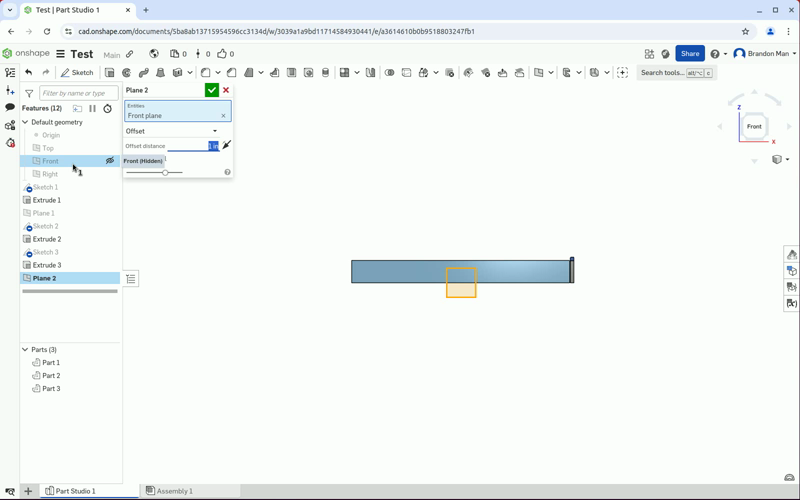
text(10.845)
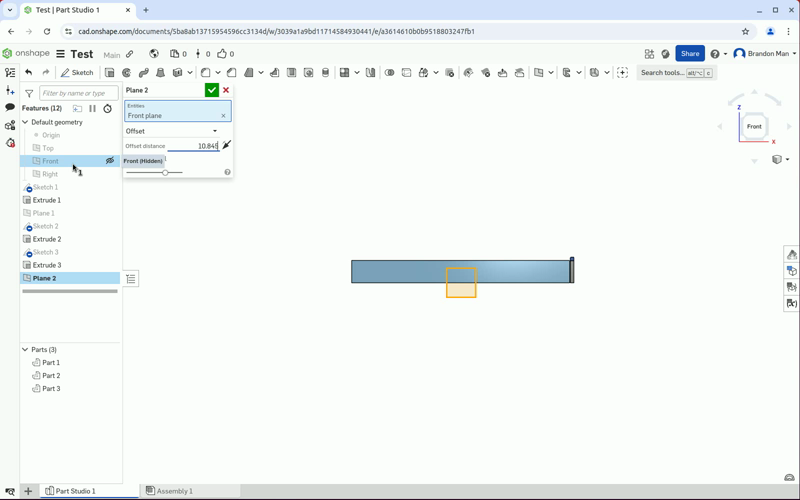
key(enter, 2)
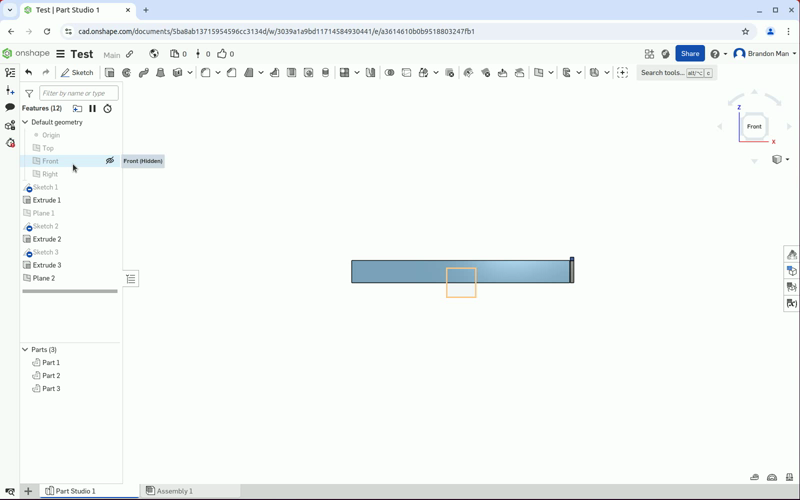
key(shift+s)
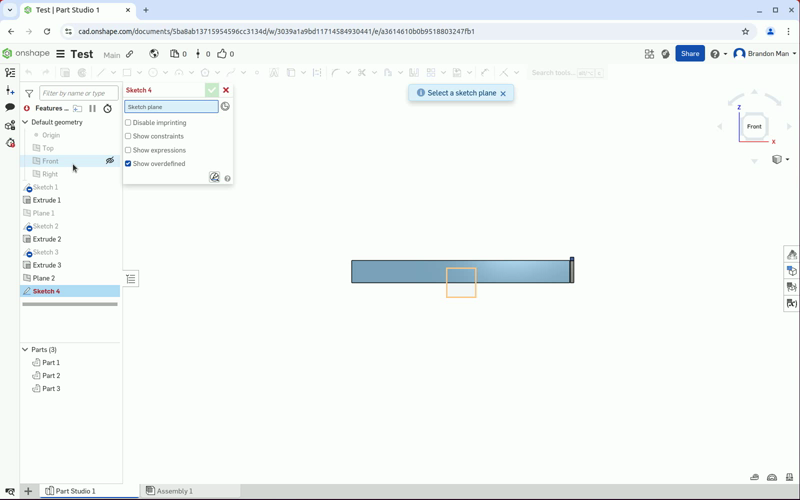
mouse_move(73, 280)
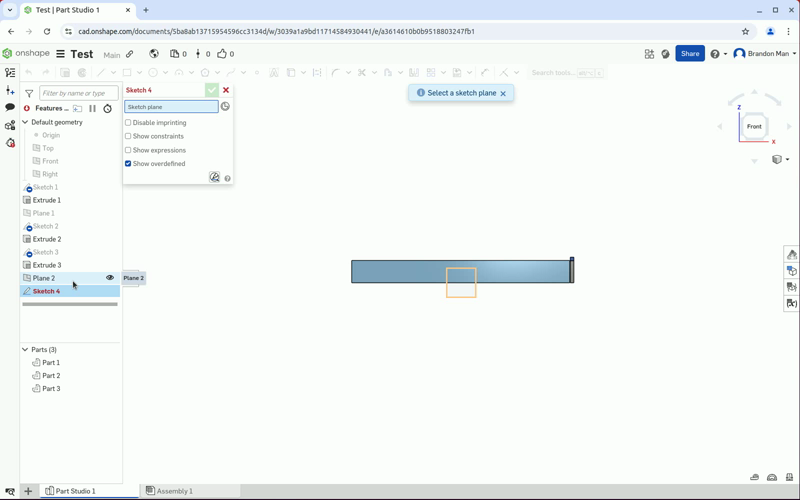
click(73, 280)
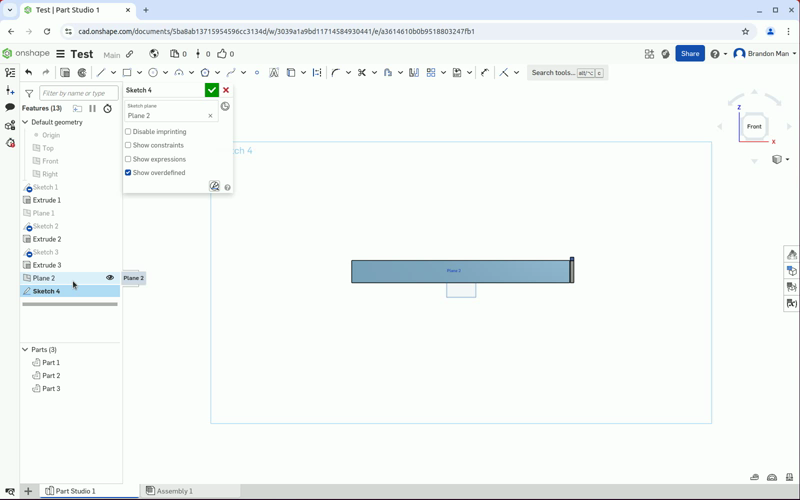
mouse_move(73, 352)
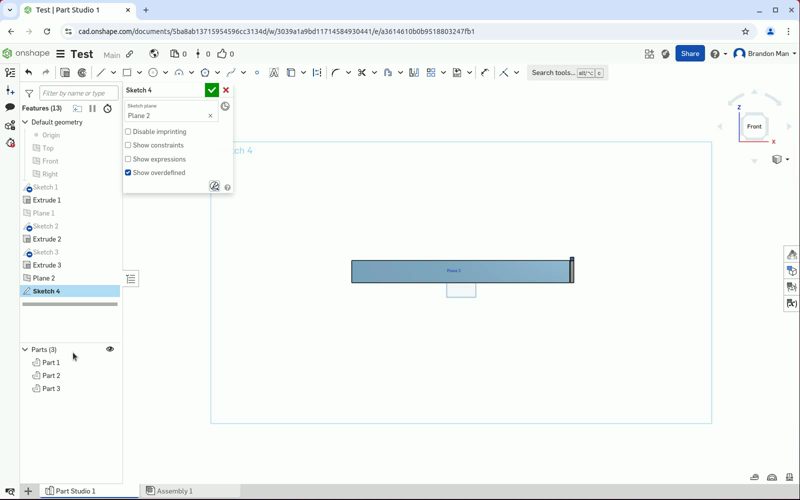
key(y)
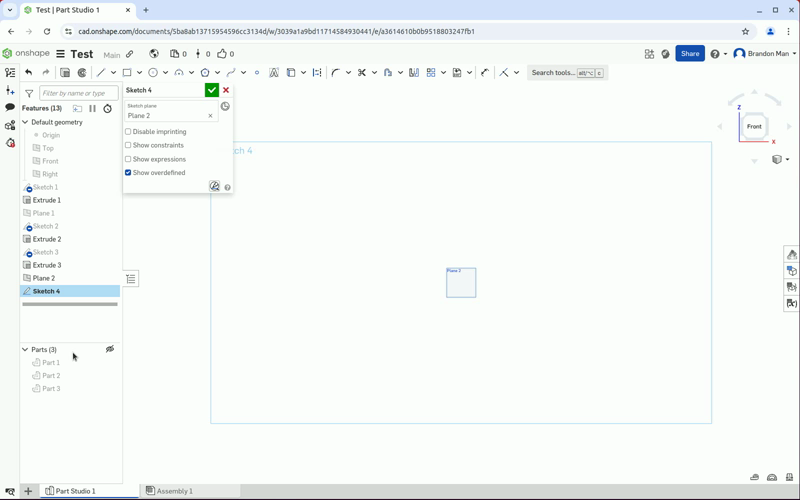
key(l)
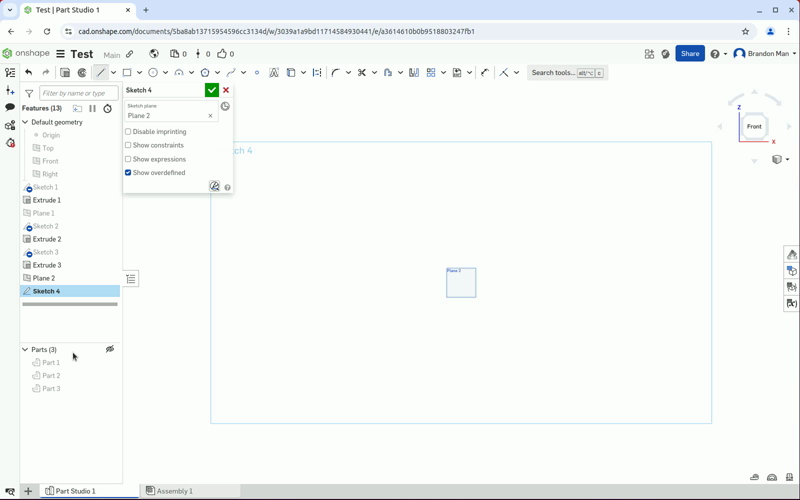
key_down(shift)
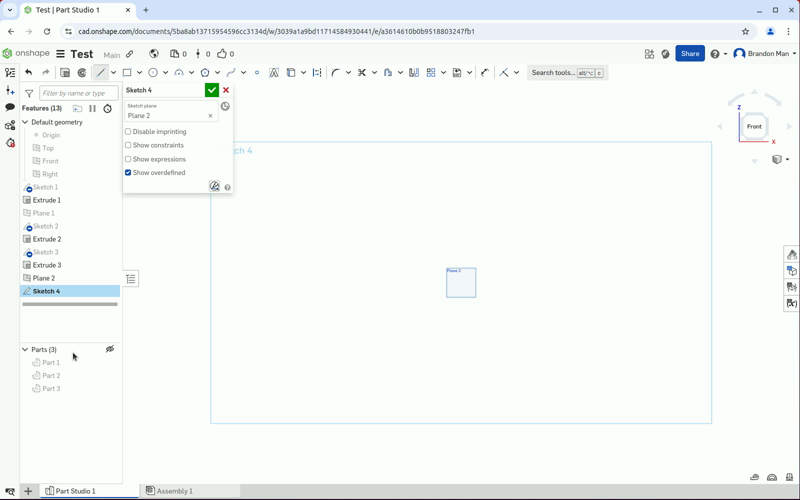
mouse_move(348, 282)
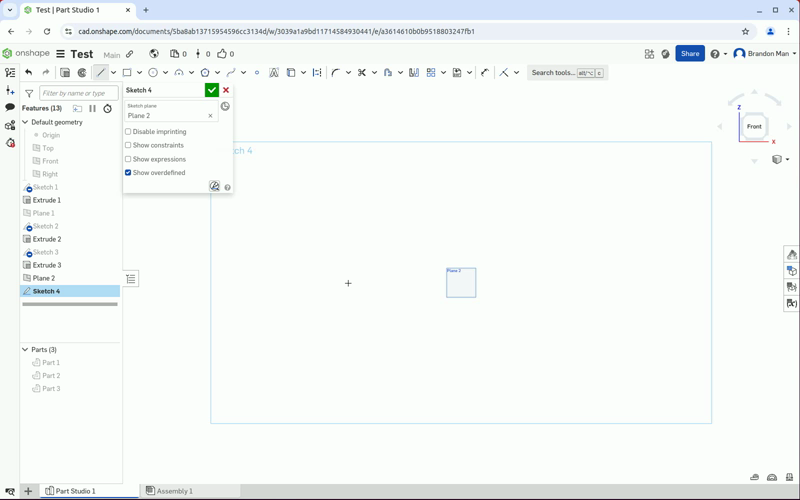
click(348, 282)
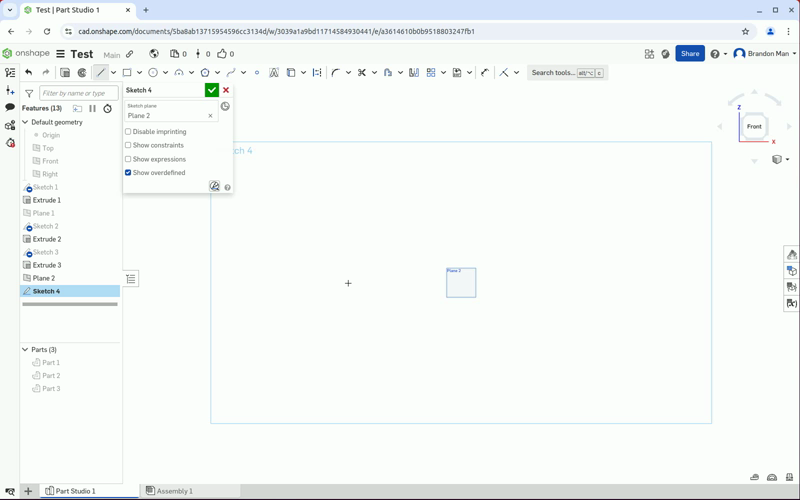
key_up(shift)
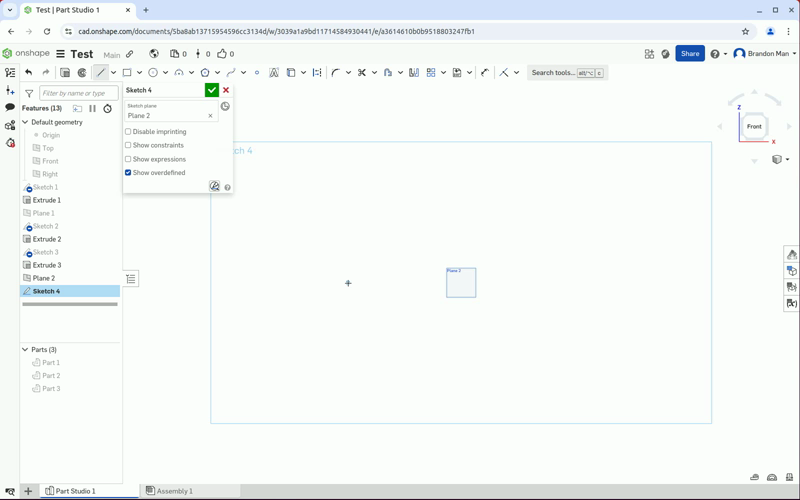
key_down(shift)
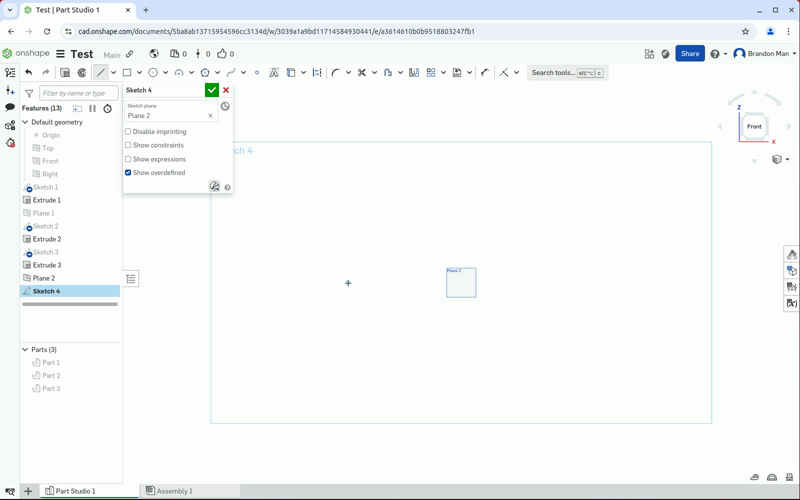
mouse_move(378, 282)
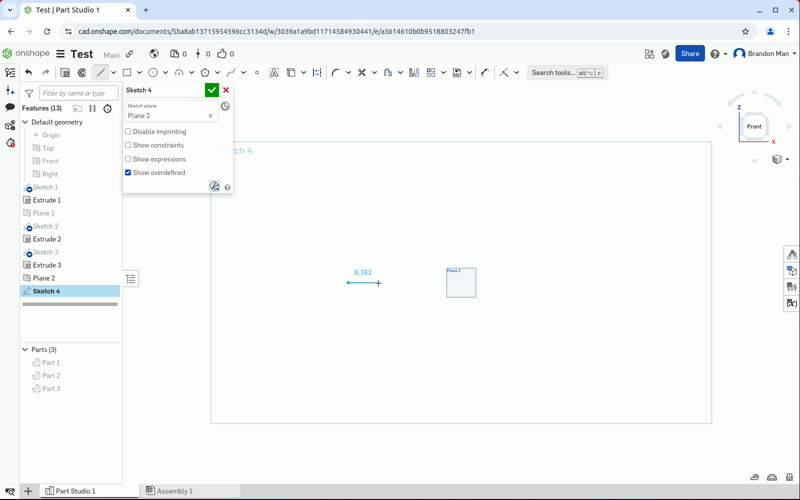
mouse_move(350, 282)
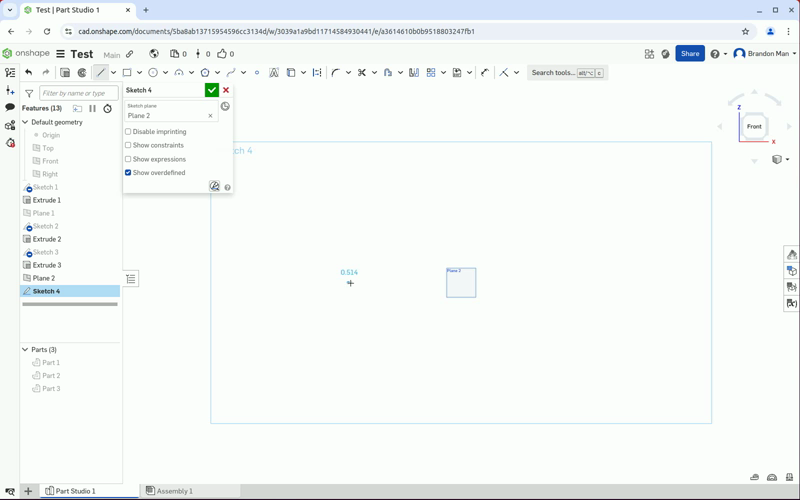
scroll(6)
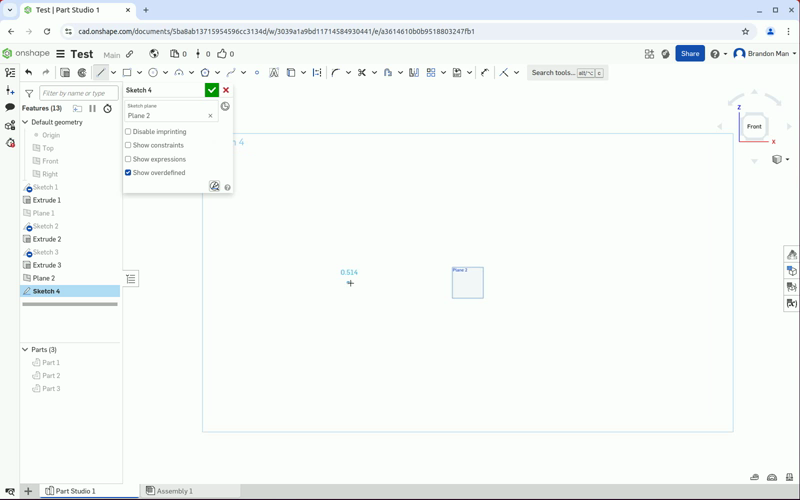
scroll(6)
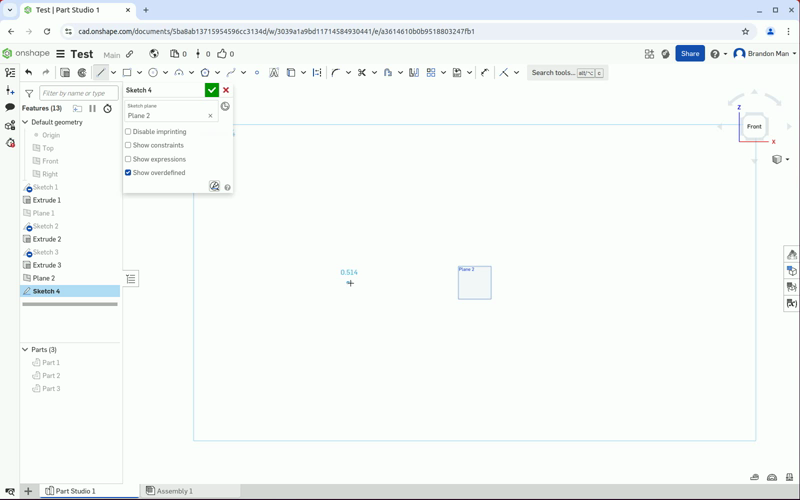
scroll(6)
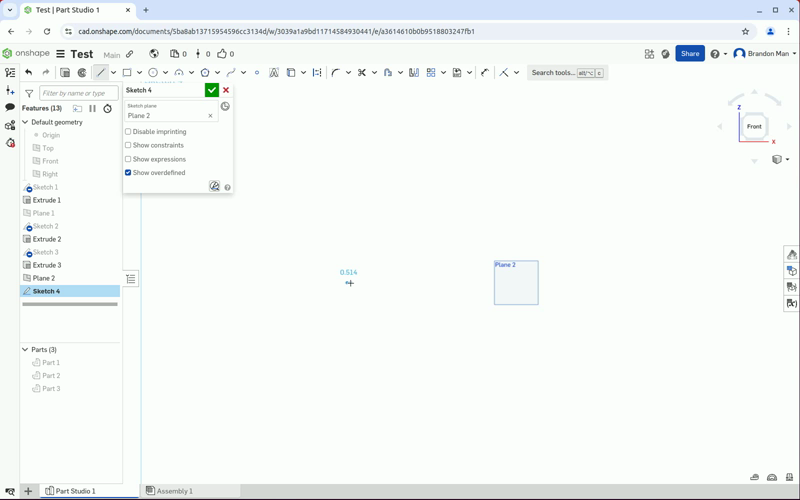
scroll(6)
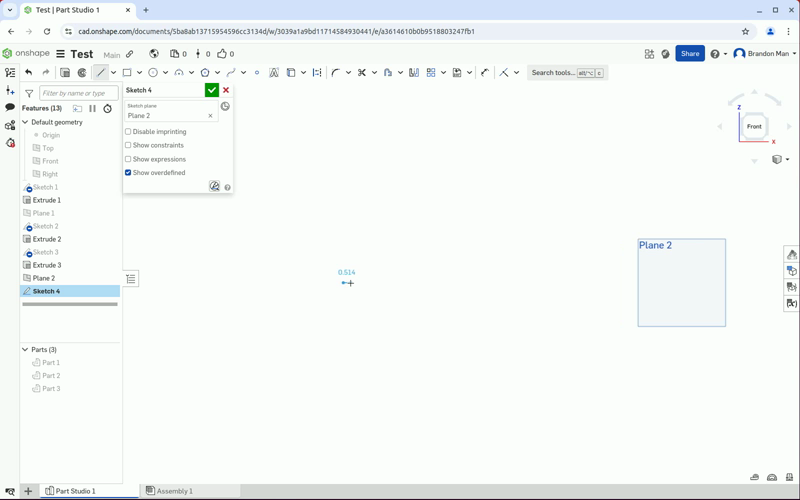
scroll(6)
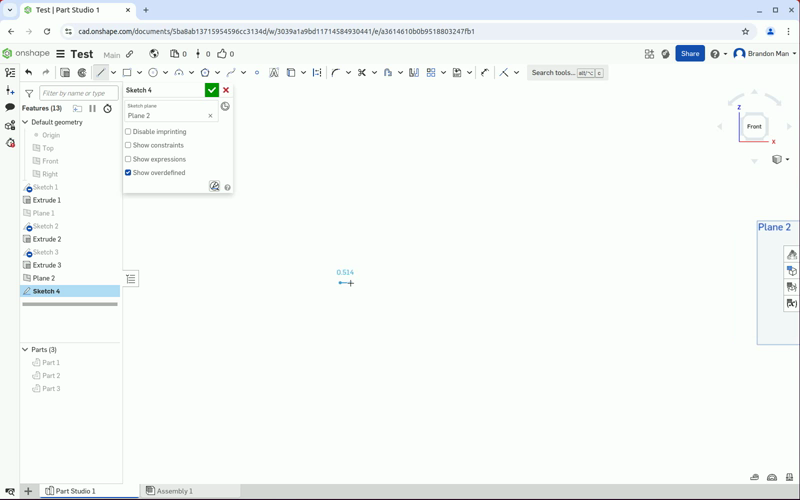
scroll(6)
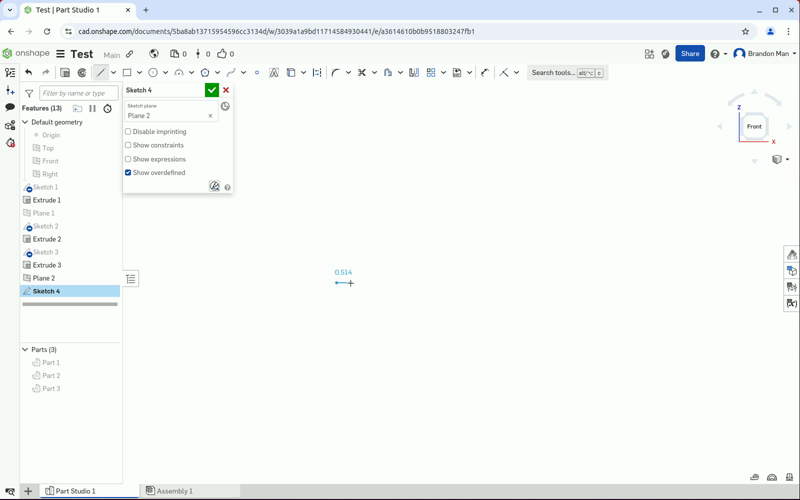
scroll(6)
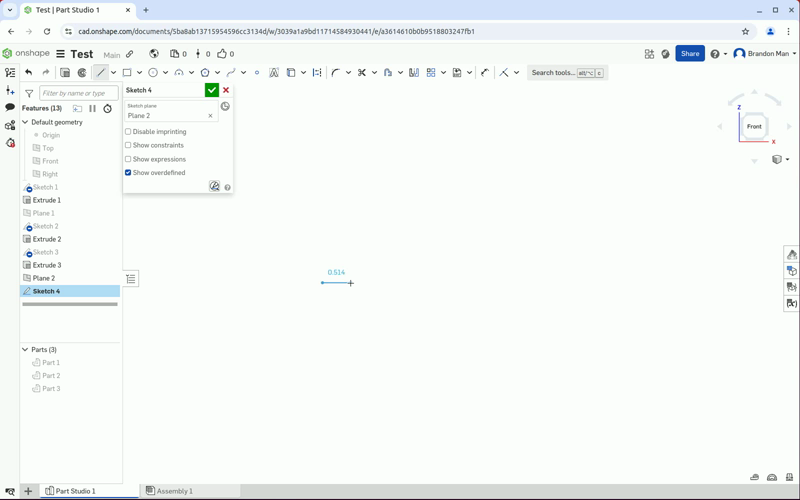
click(350, 282)
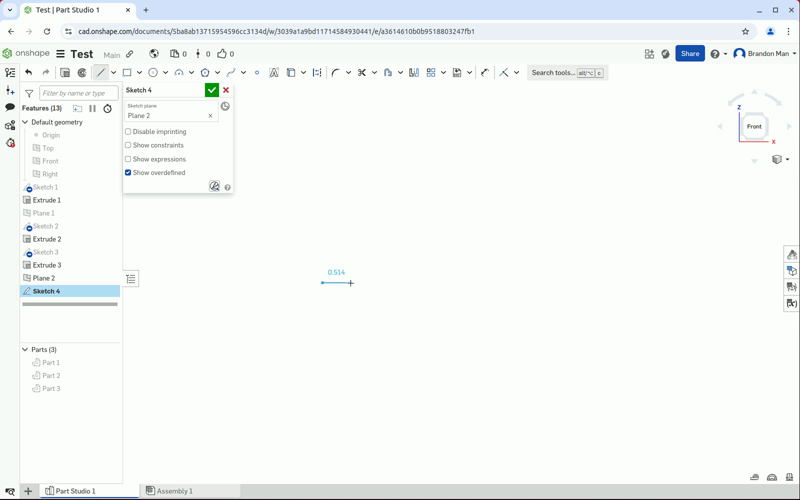
scroll(-6)
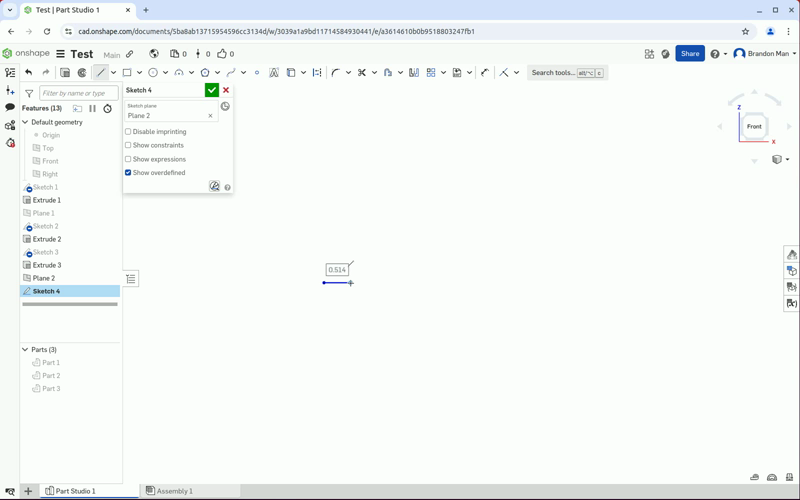
scroll(-6)
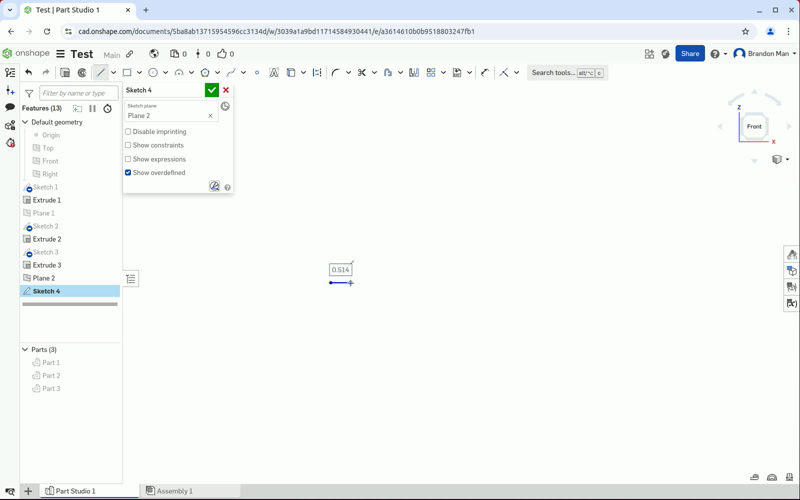
scroll(-6)
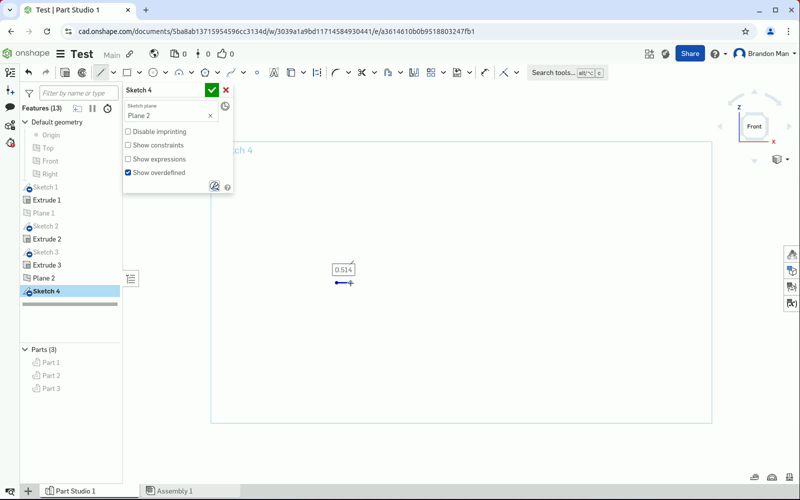
scroll(-6)
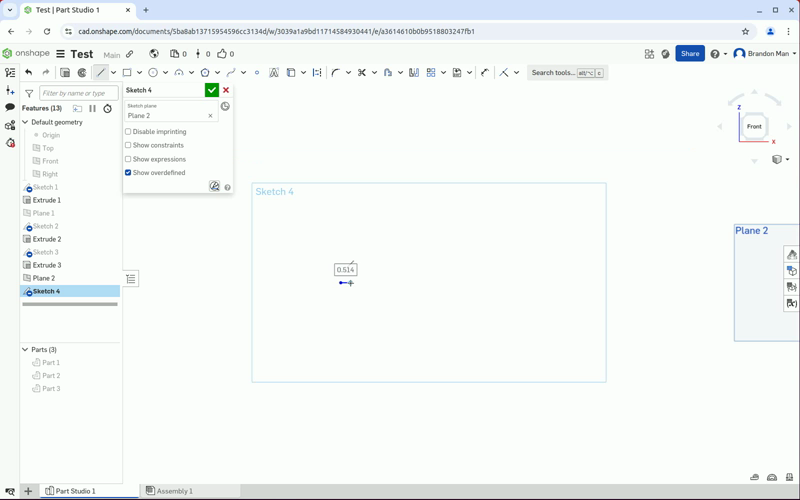
scroll(-6)
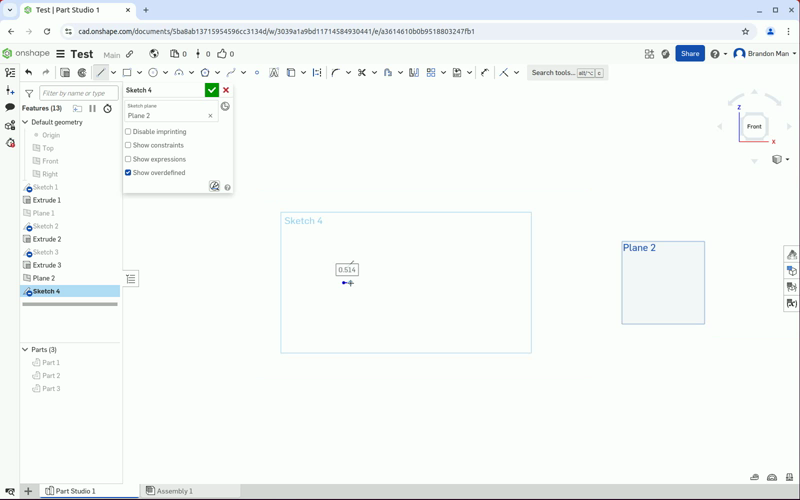
scroll(-6)
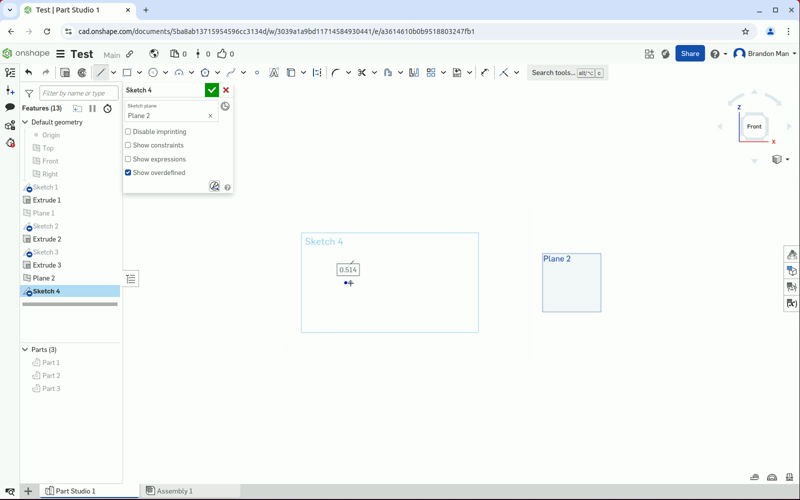
scroll(-6)
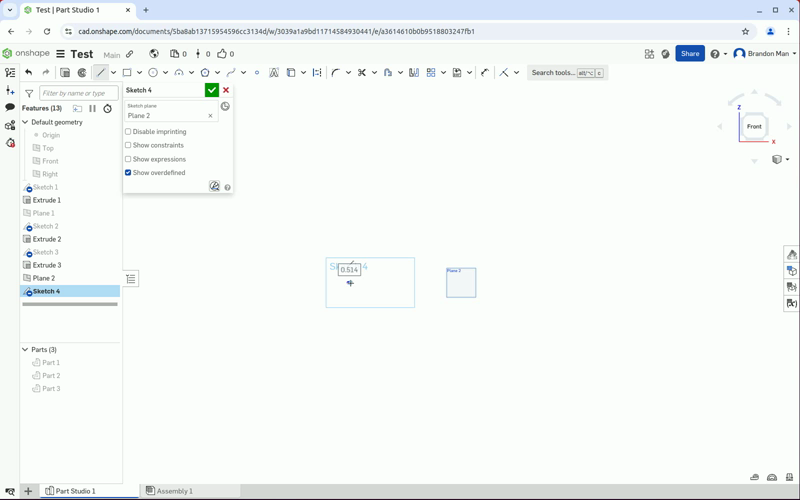
key_up(shift)
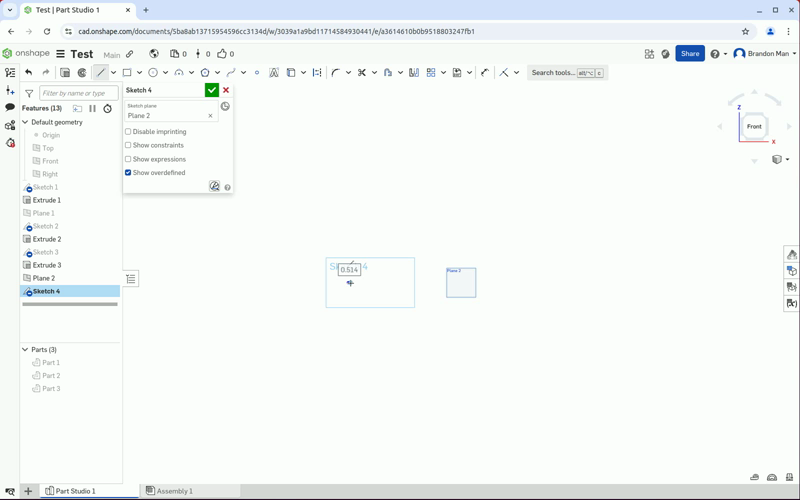
key_down(shift)
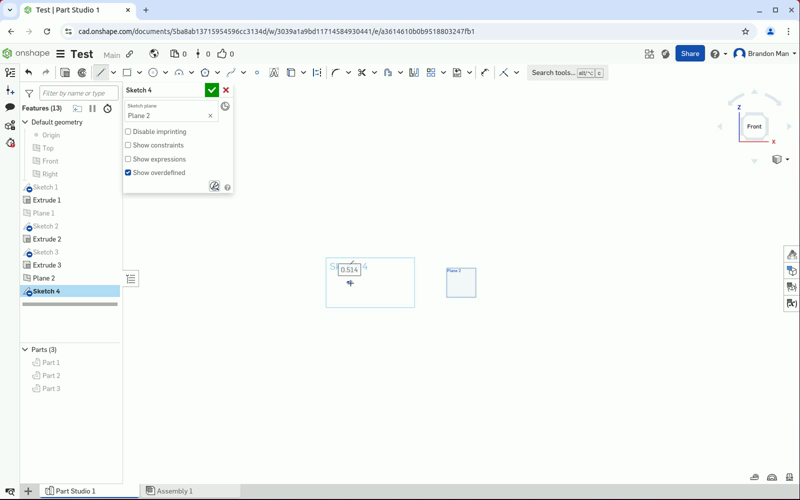
mouse_move(380, 282)
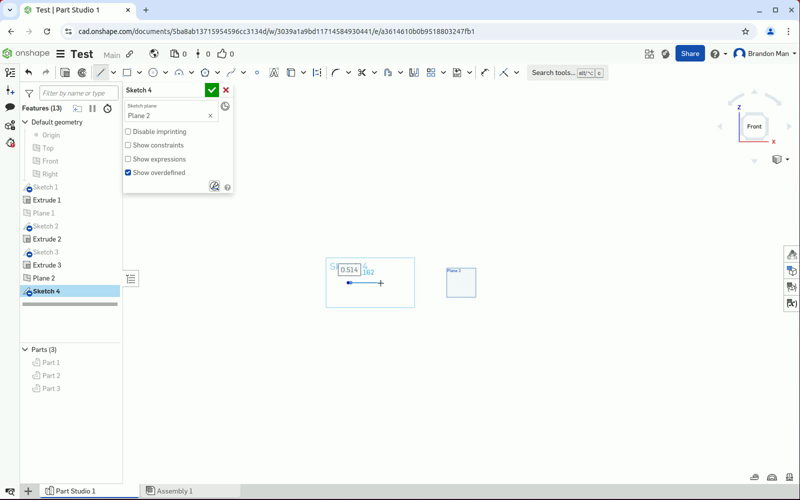
mouse_move(350, 259)
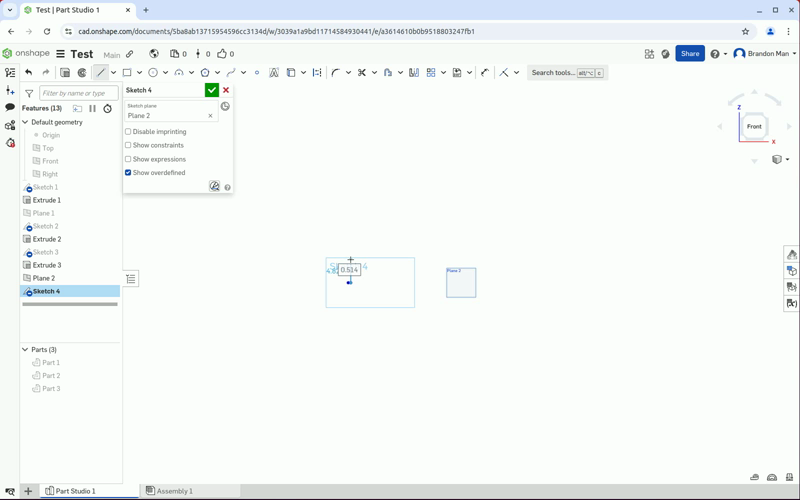
click(350, 259)
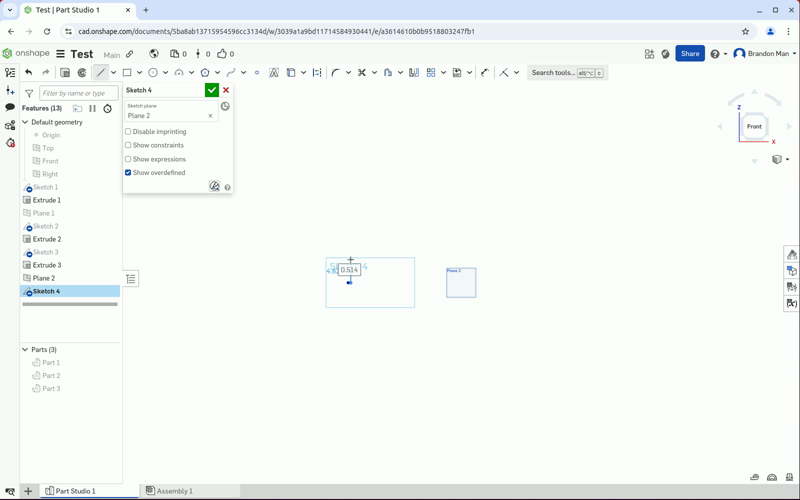
key_up(shift)
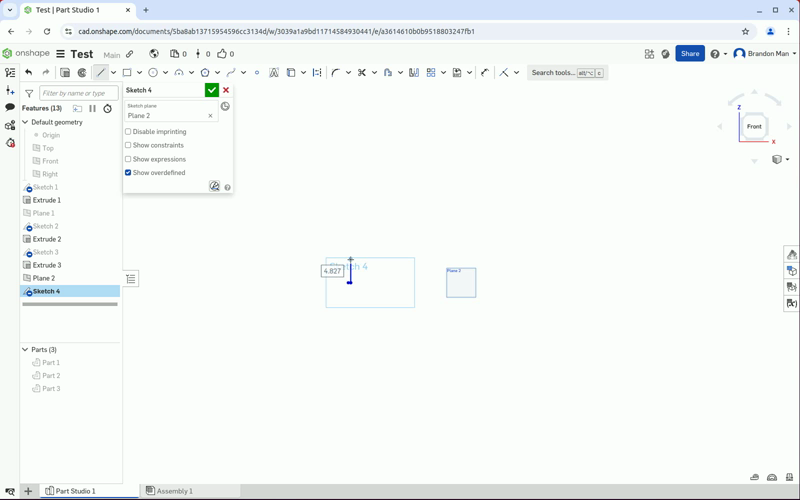
key_down(shift)
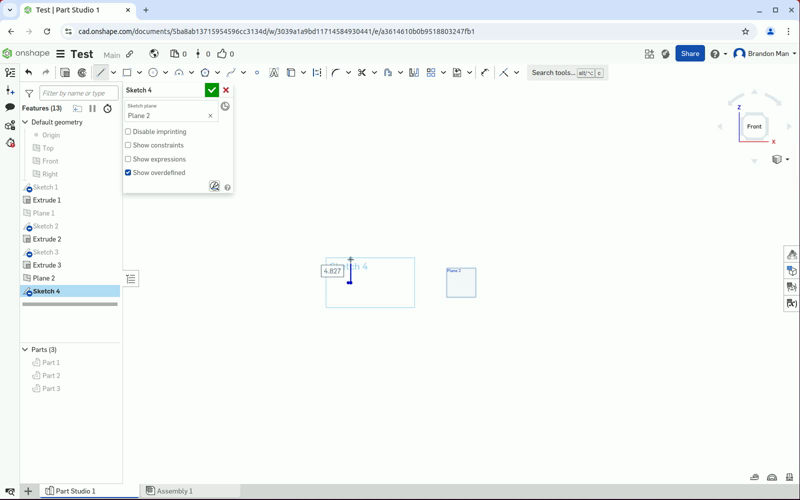
mouse_move(569, 259)
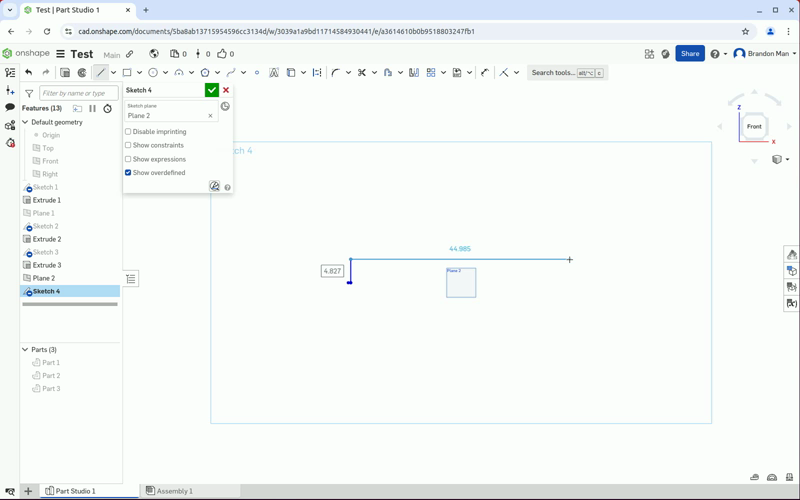
click(569, 259)
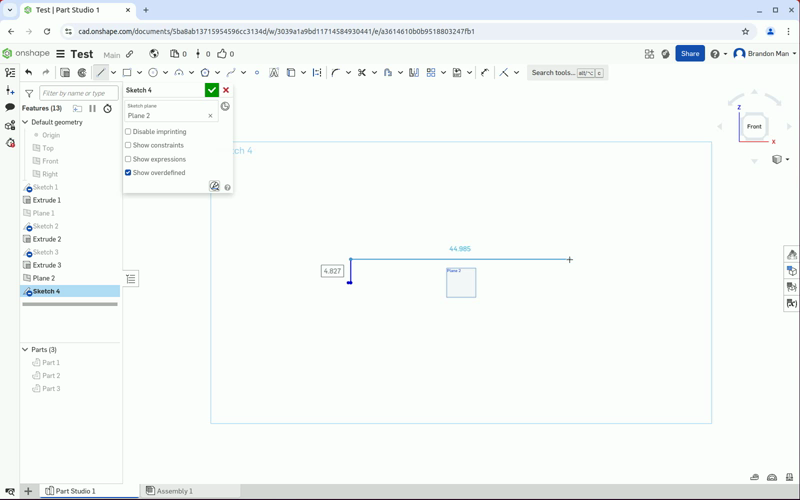
key_up(shift)
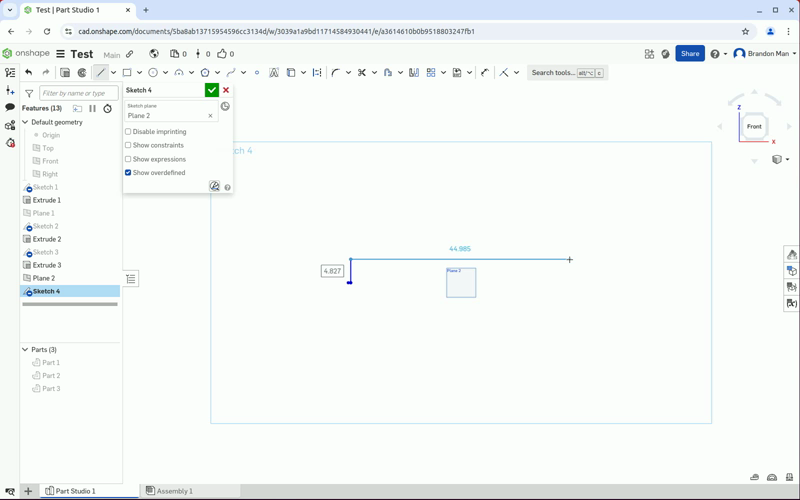
key_down(shift)
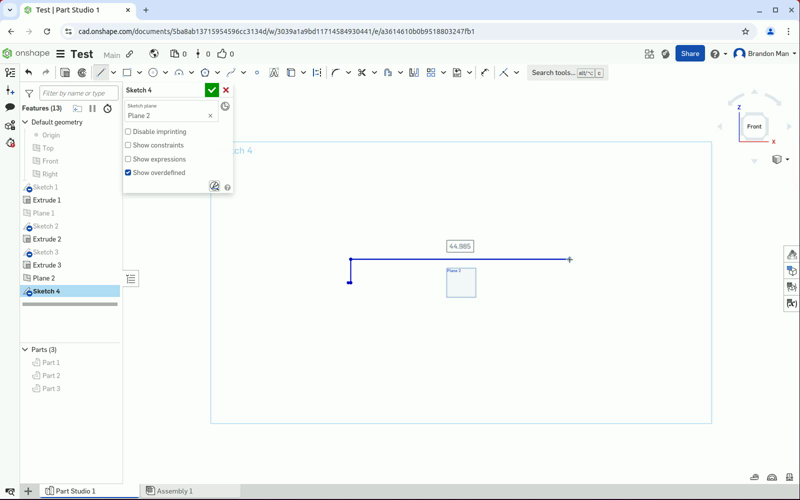
mouse_move(589, 259)
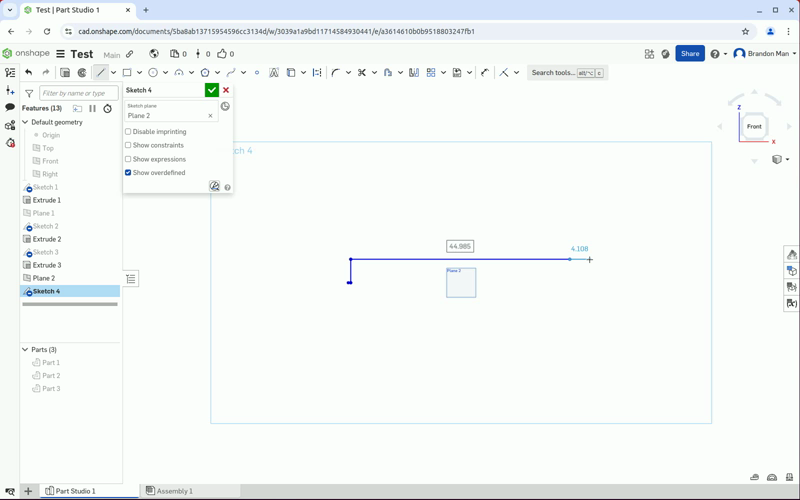
mouse_move(569, 282)
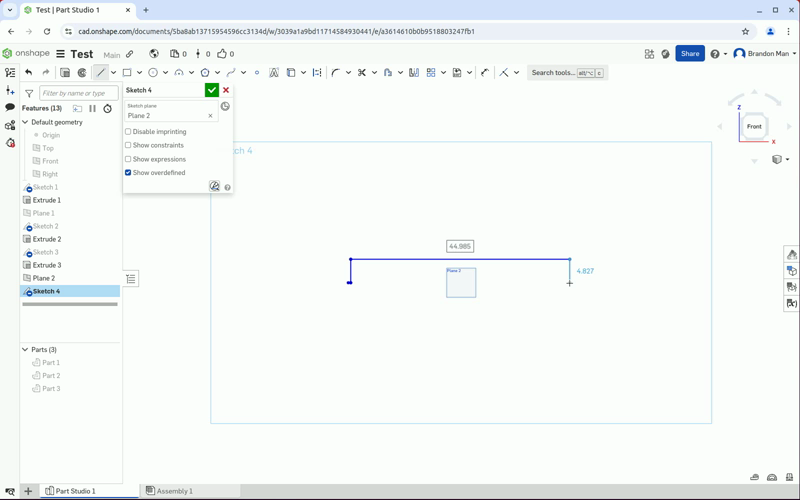
click(569, 282)
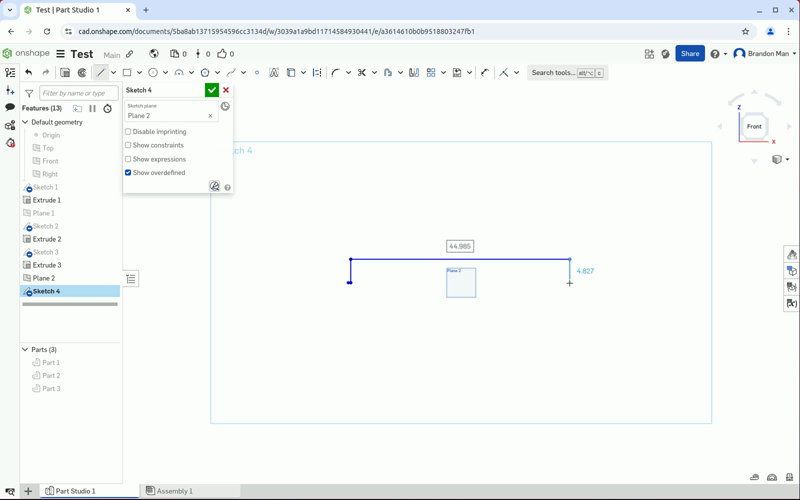
key_up(shift)
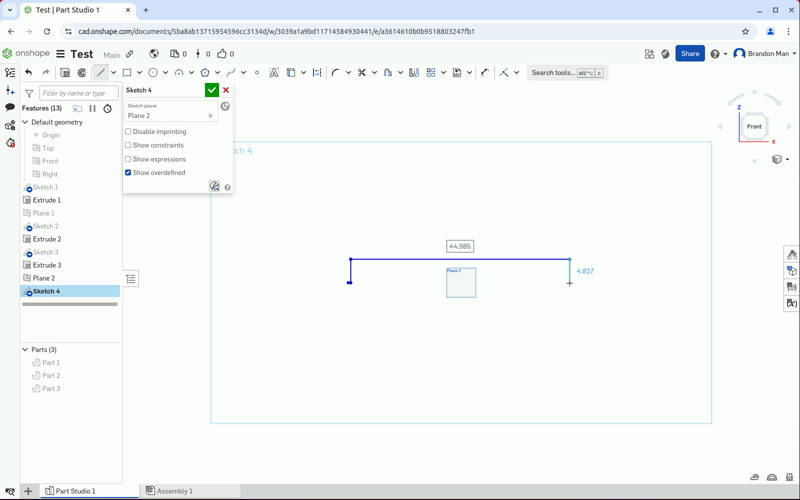
key_down(shift)
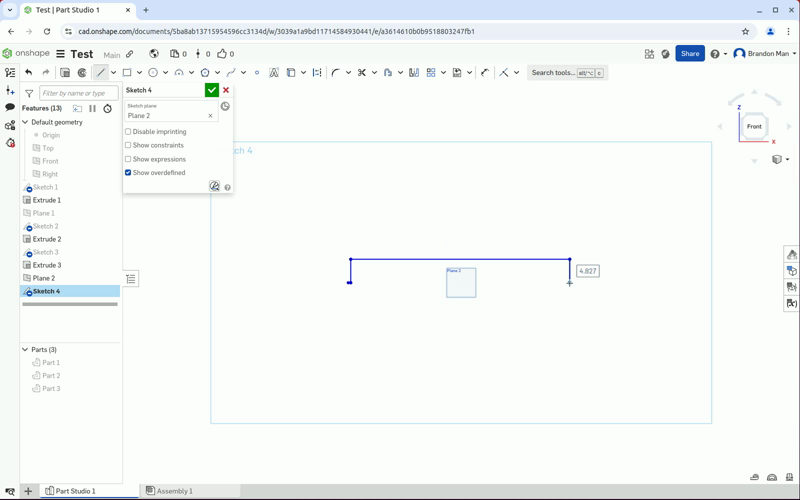
mouse_move(589, 282)
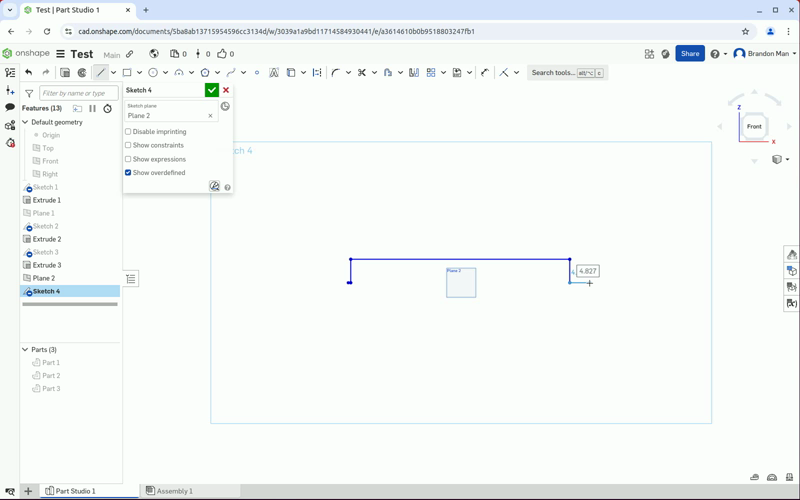
mouse_move(572, 282)
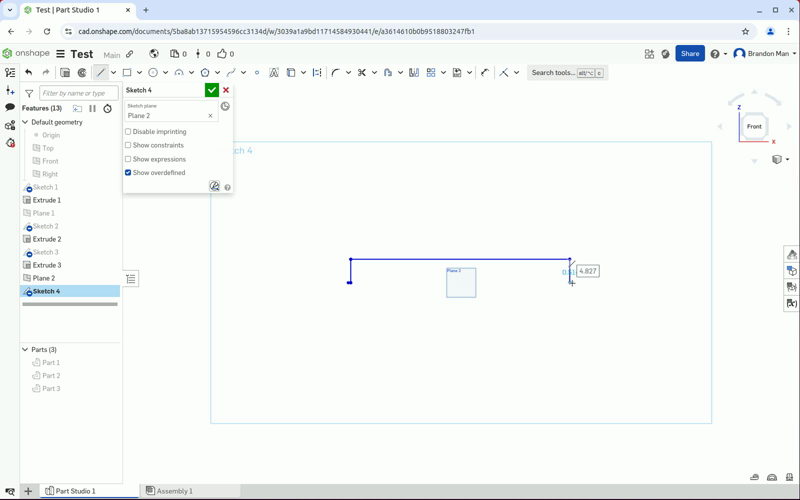
scroll(6)
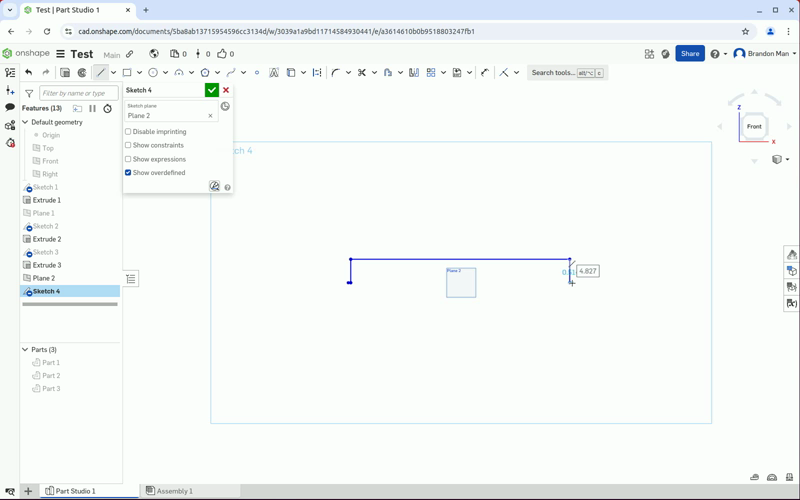
scroll(6)
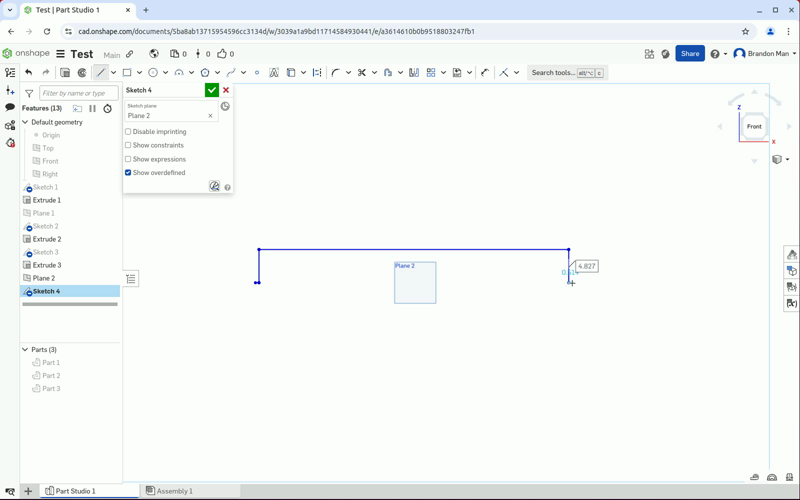
scroll(6)
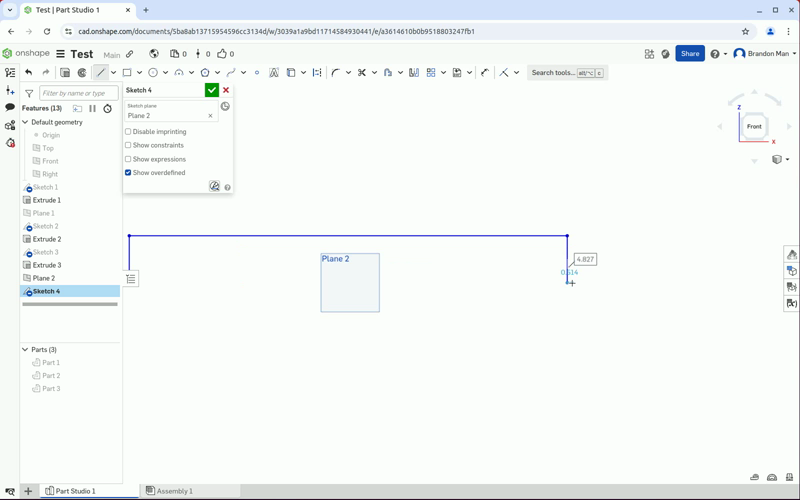
scroll(6)
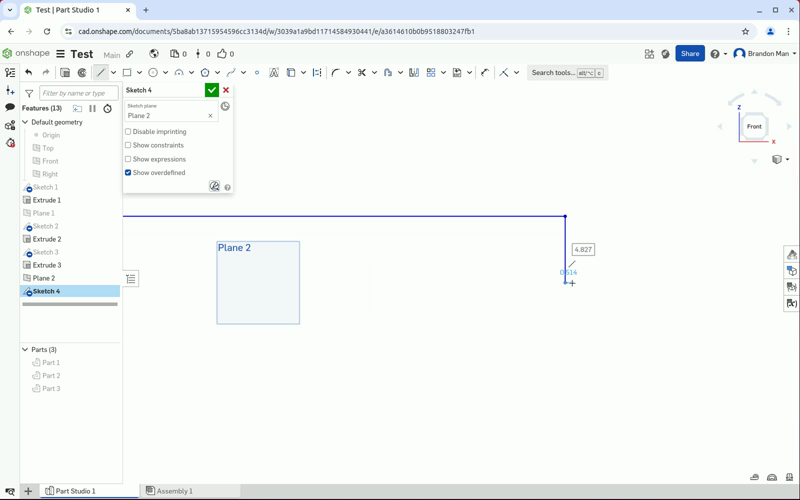
scroll(6)
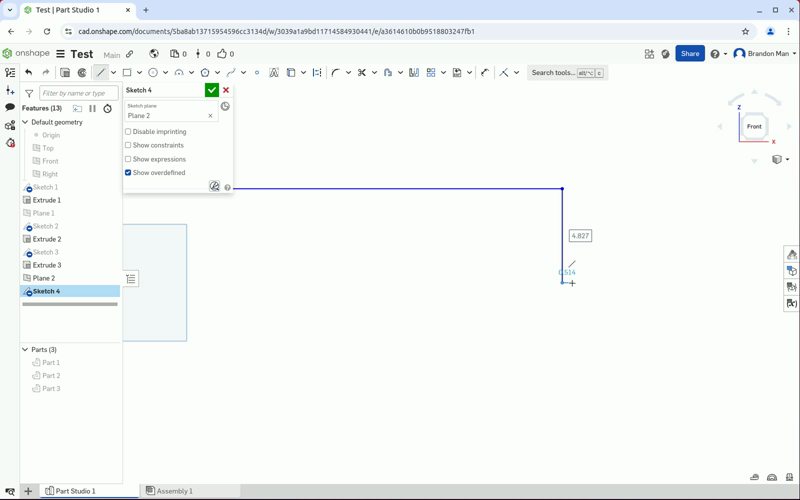
scroll(6)
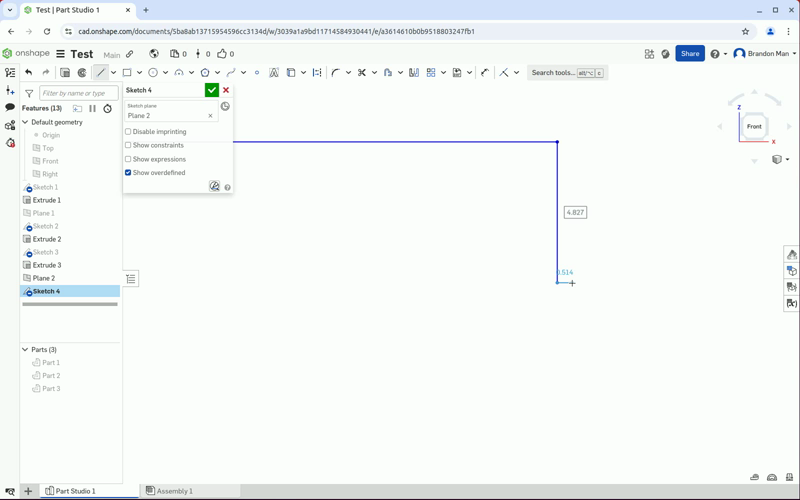
scroll(6)
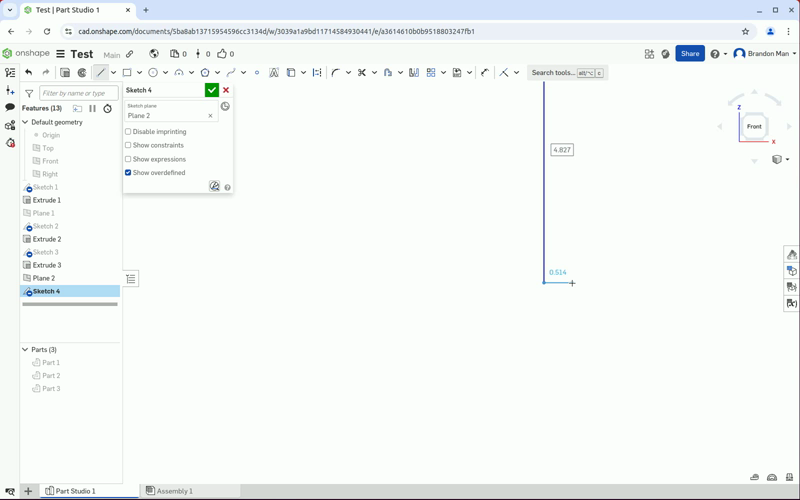
click(572, 282)
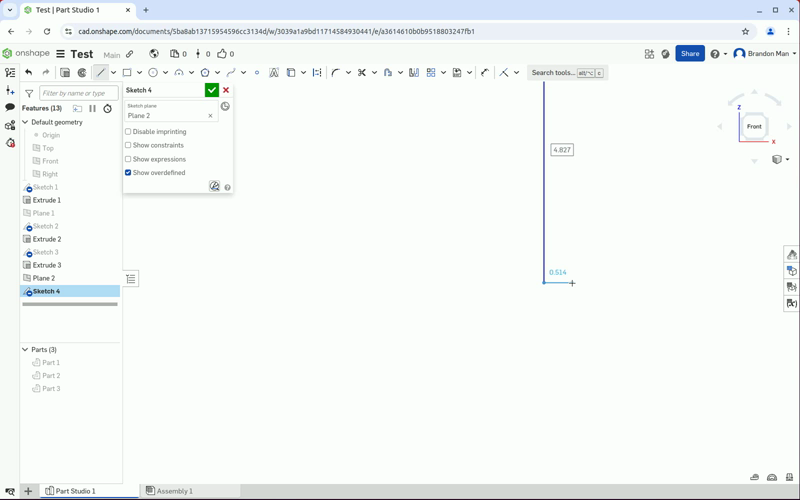
scroll(-6)
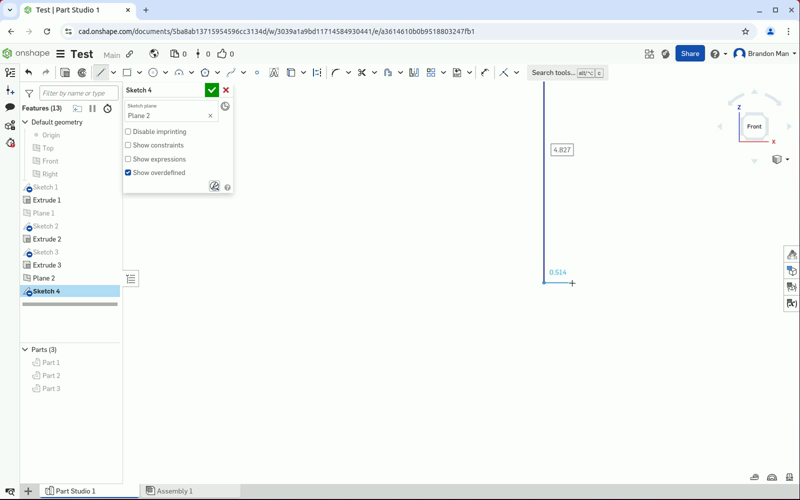
scroll(-6)
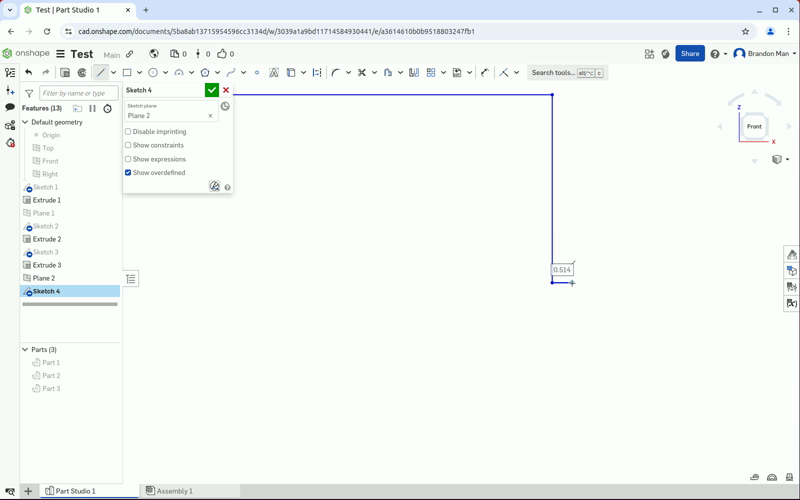
scroll(-6)
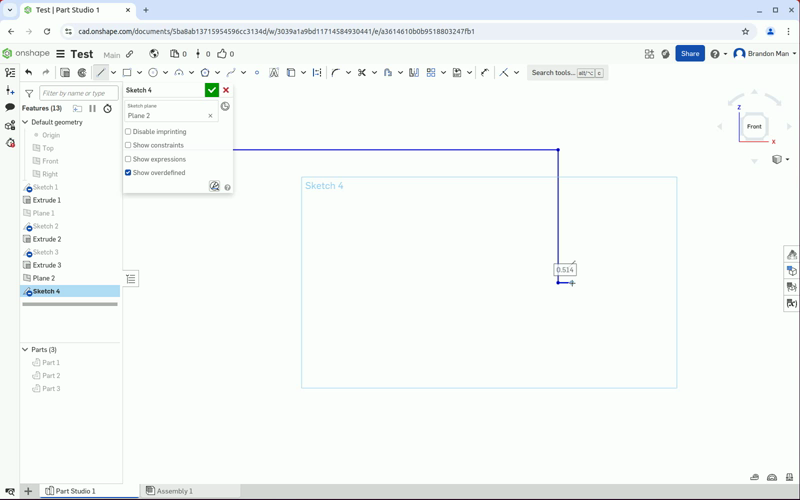
scroll(-6)
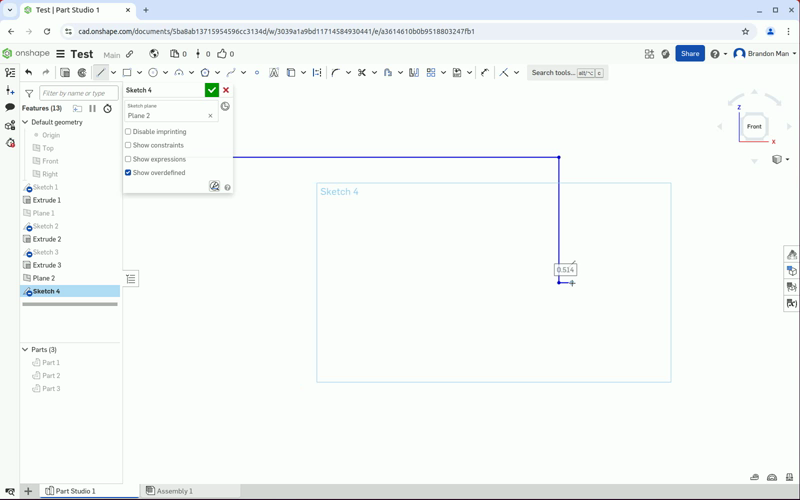
scroll(-6)
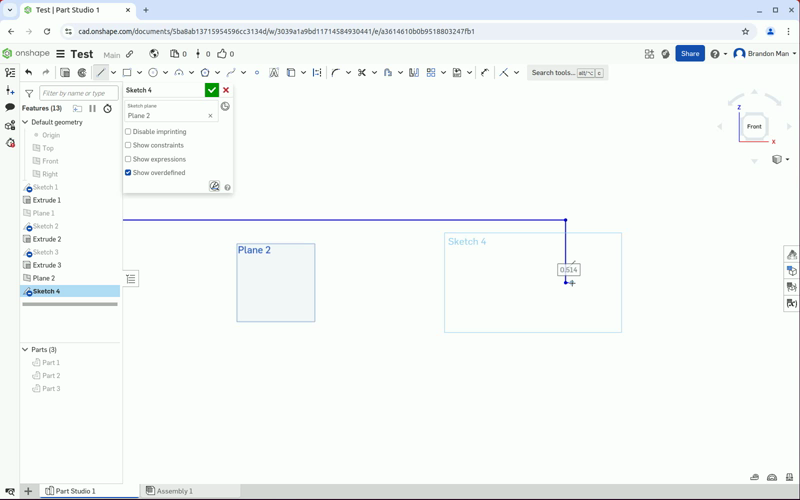
scroll(-6)
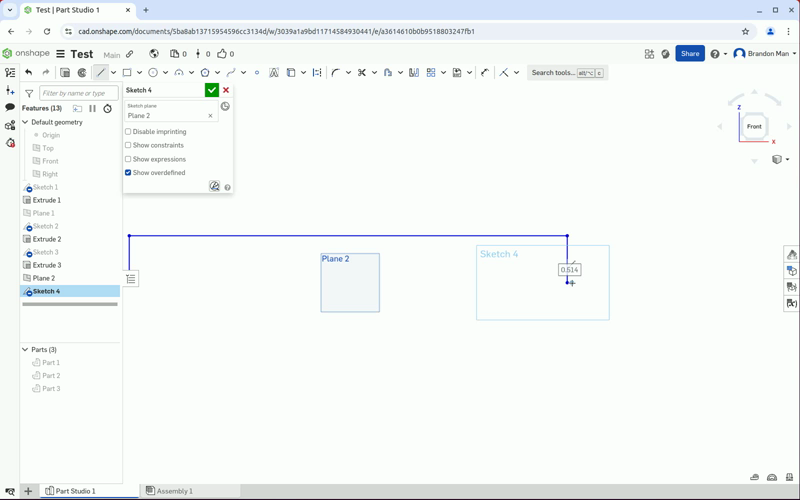
scroll(-6)
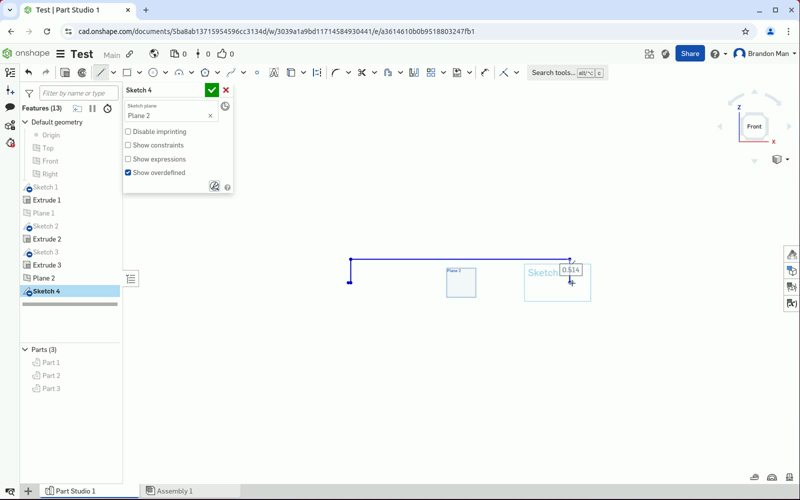
key_up(shift)
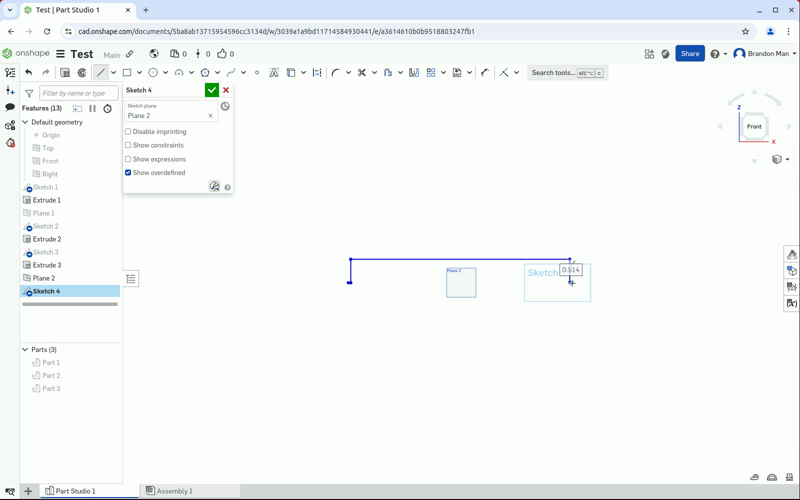
key_down(shift)
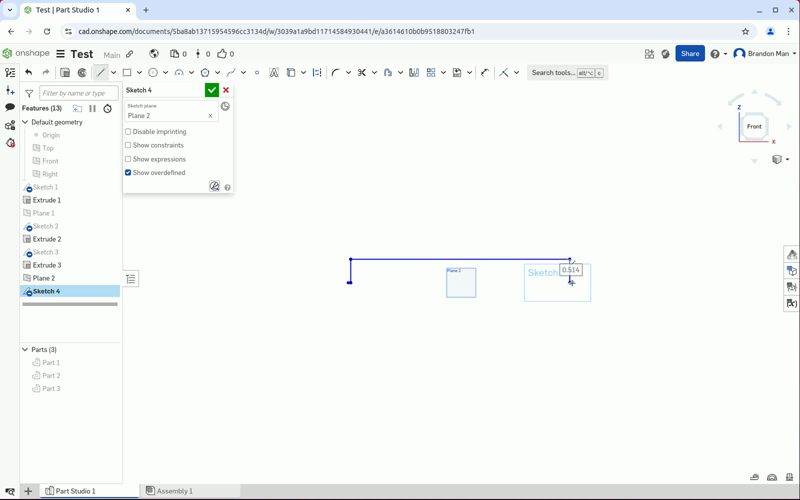
mouse_move(589, 282)
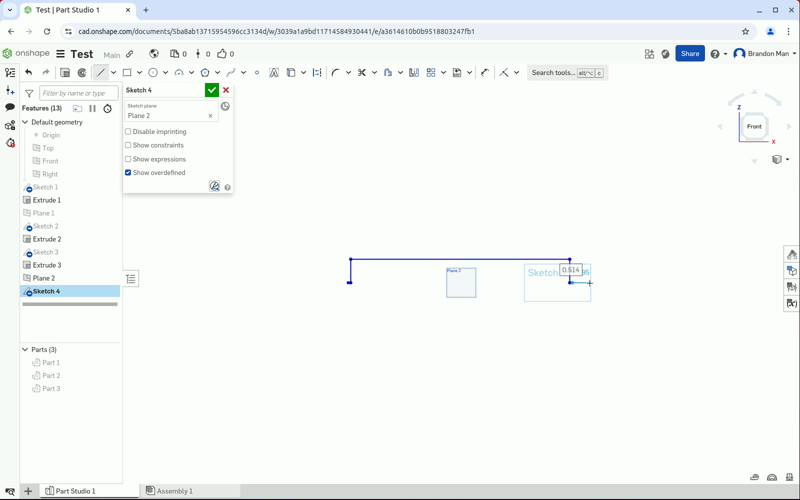
mouse_move(572, 257)
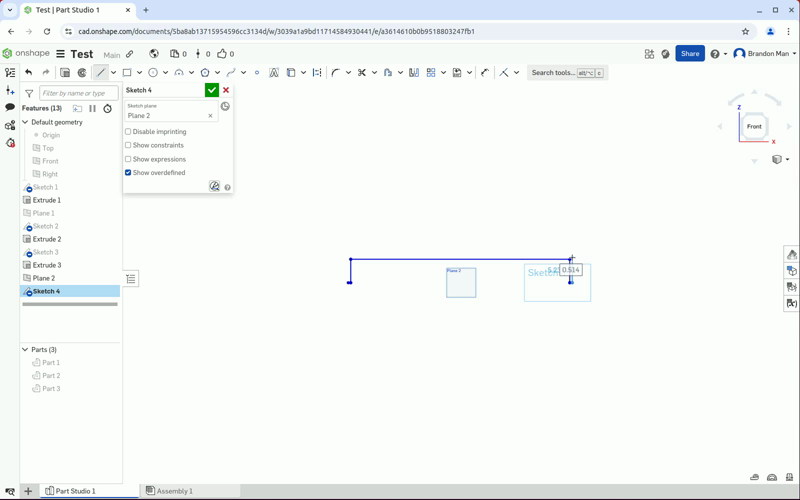
scroll(6)
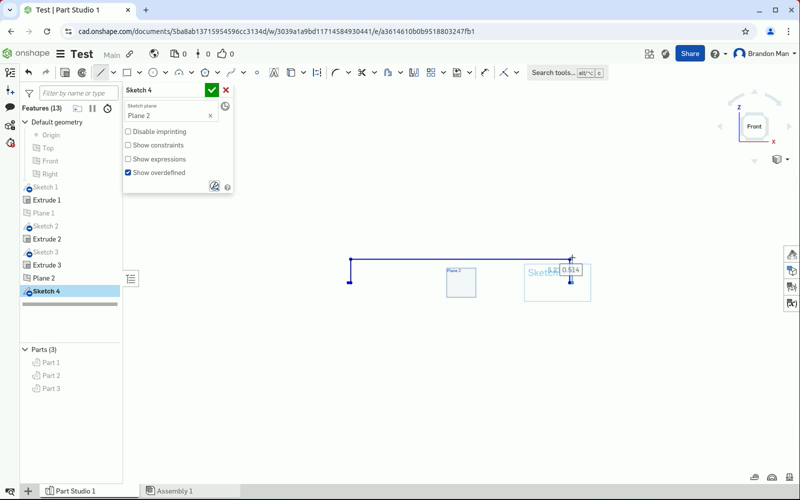
scroll(6)
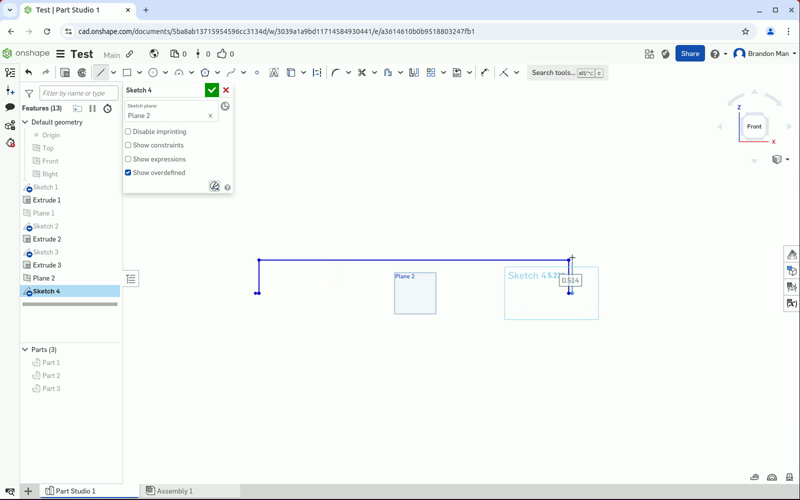
scroll(6)
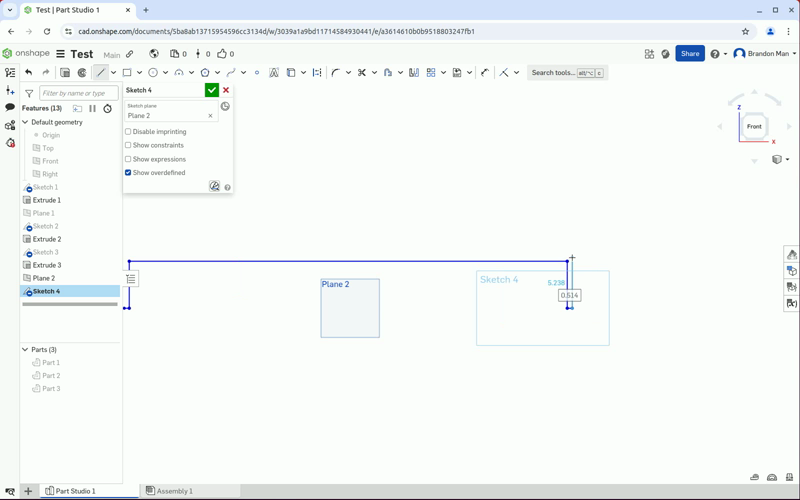
scroll(6)
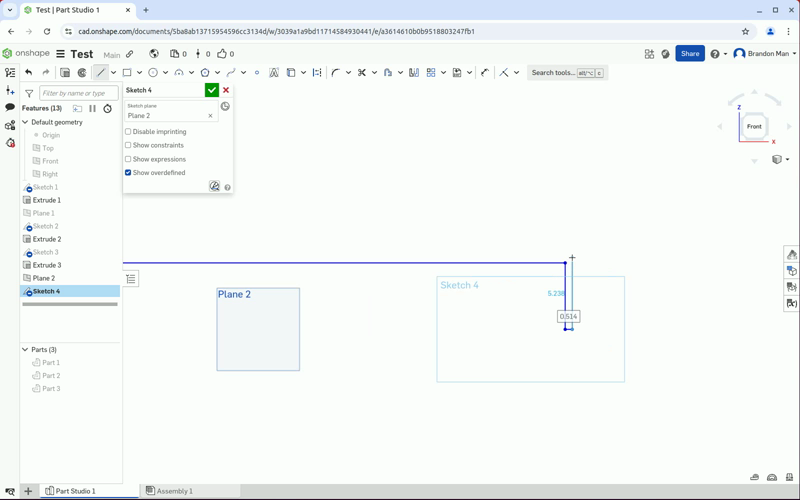
scroll(6)
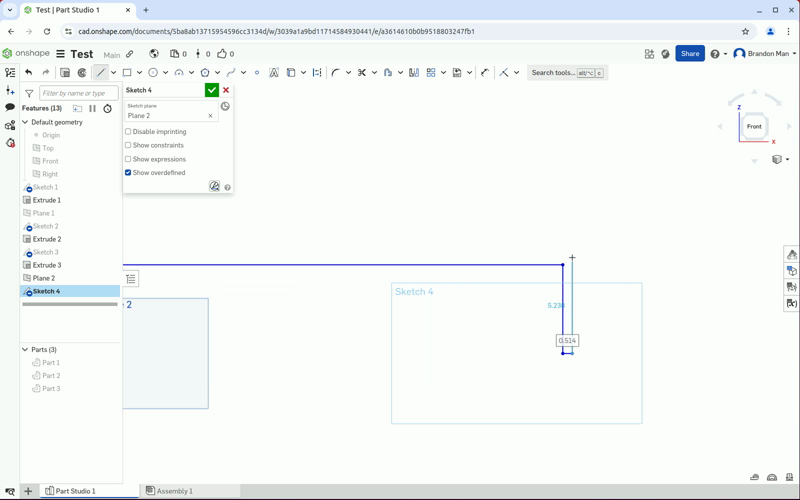
scroll(6)
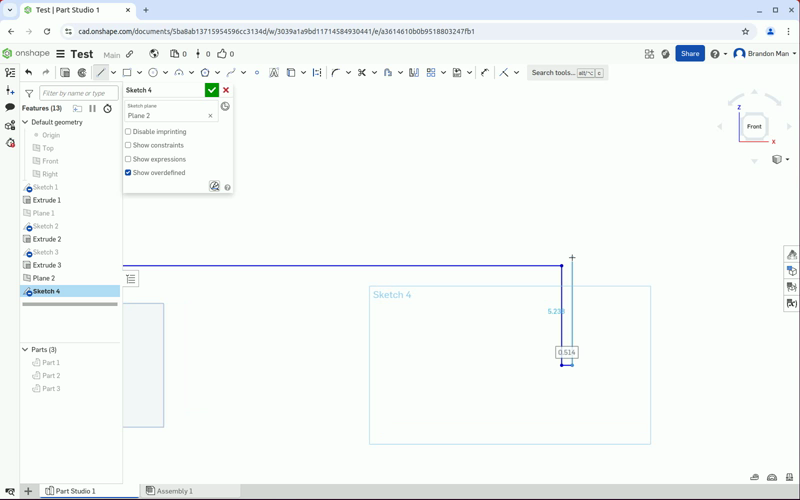
scroll(6)
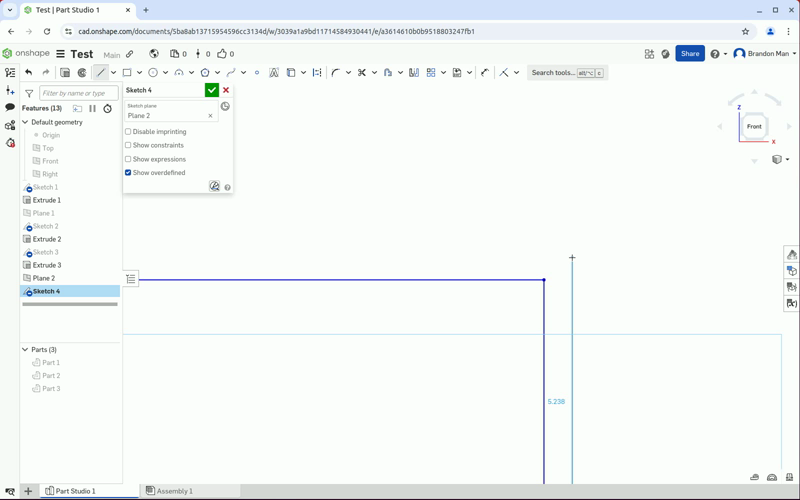
click(572, 257)
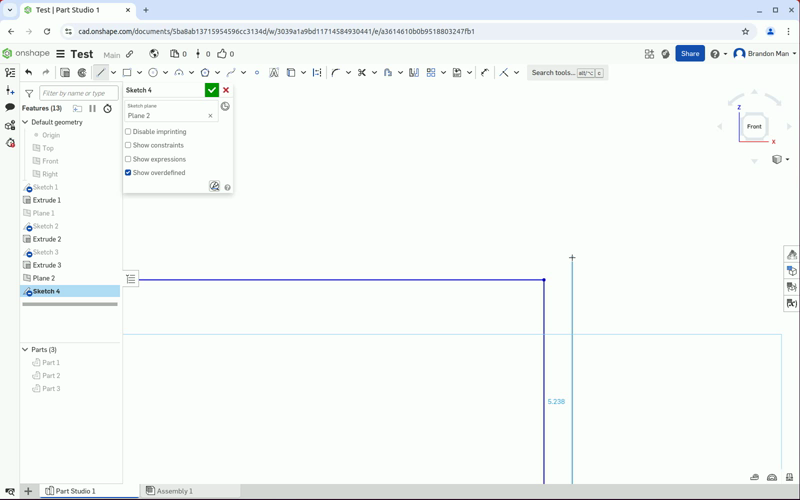
scroll(-6)
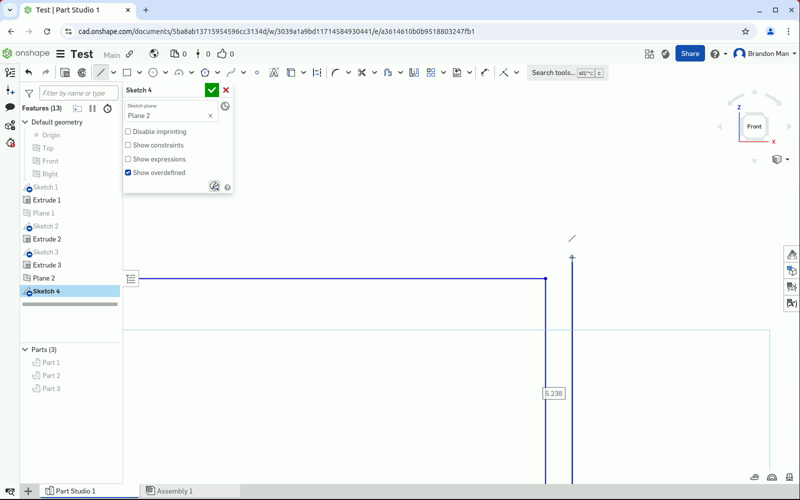
scroll(-6)
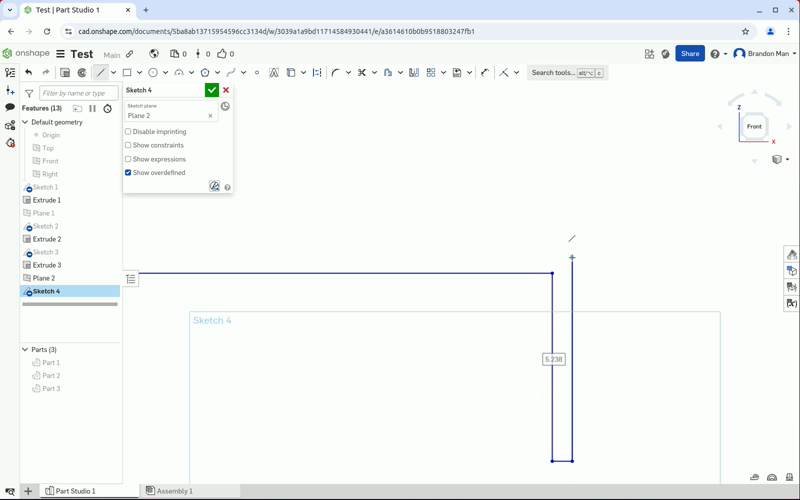
scroll(-6)
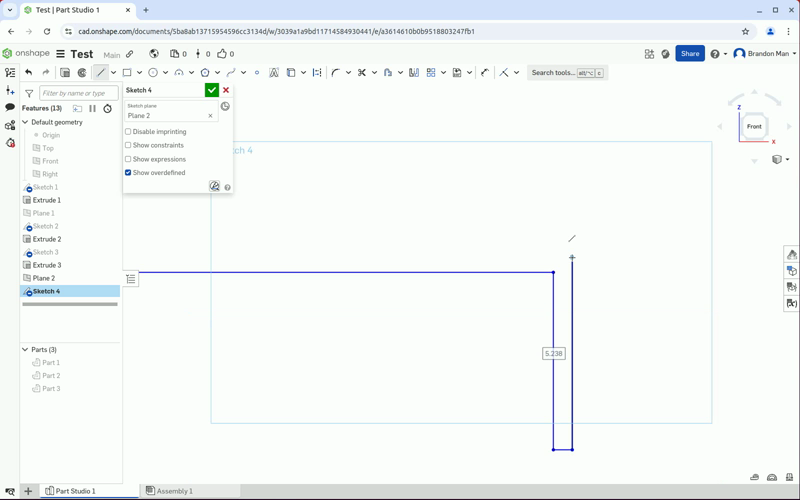
scroll(-6)
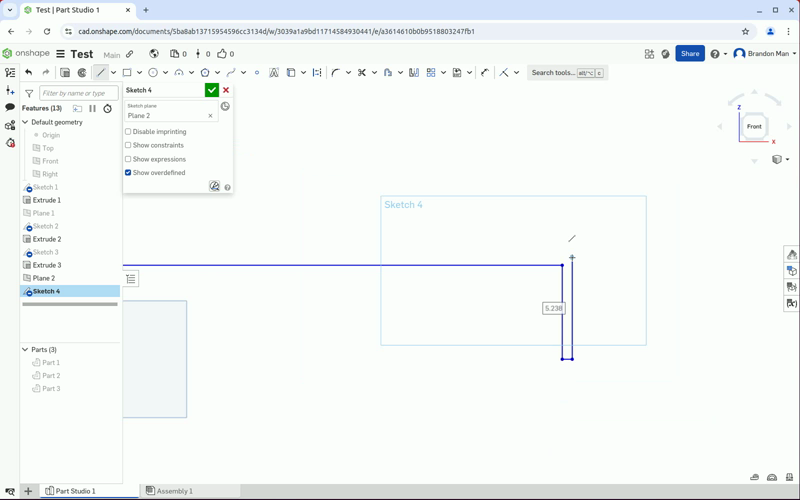
scroll(-6)
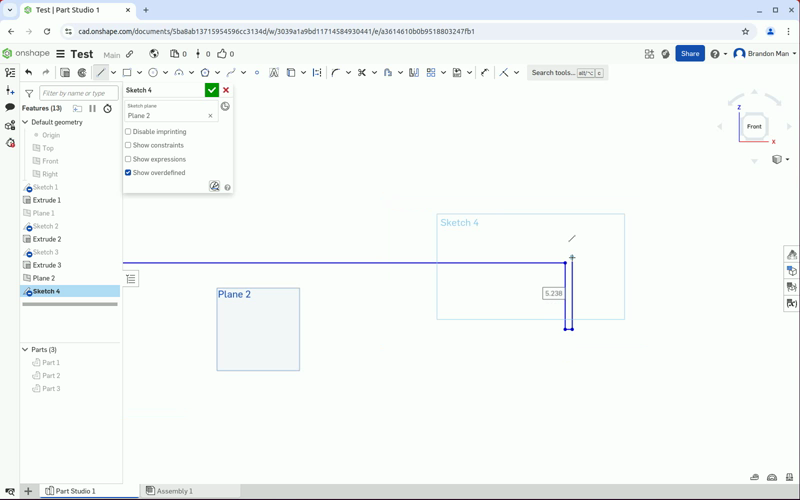
scroll(-6)
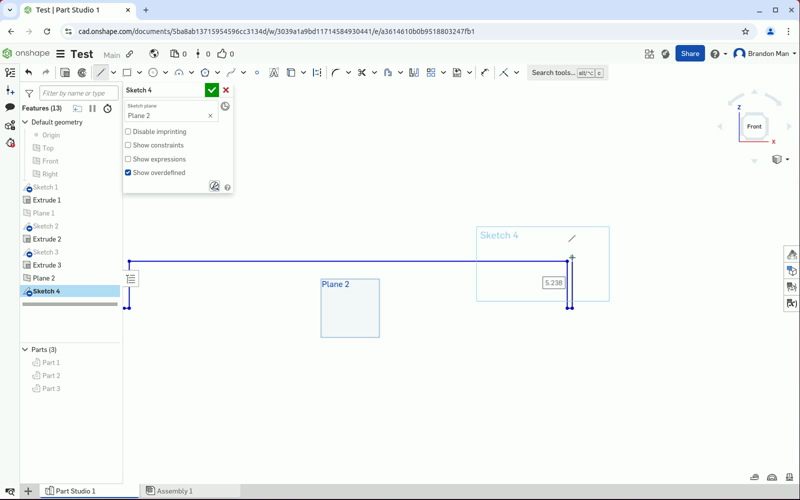
scroll(-6)
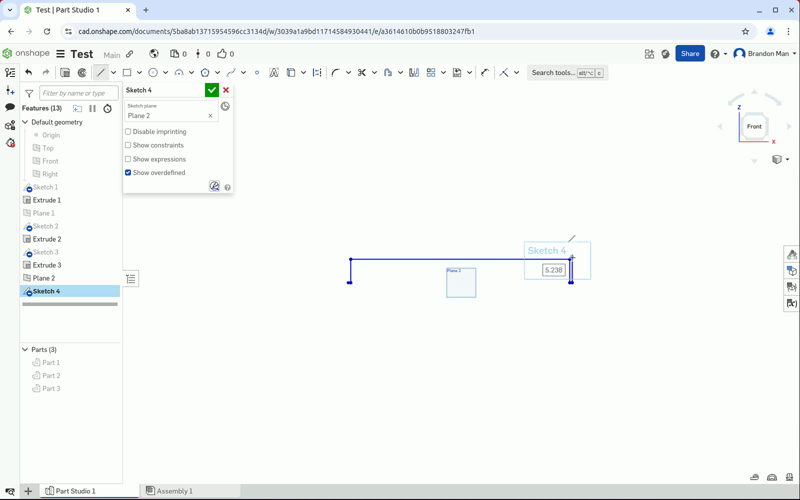
key_up(shift)
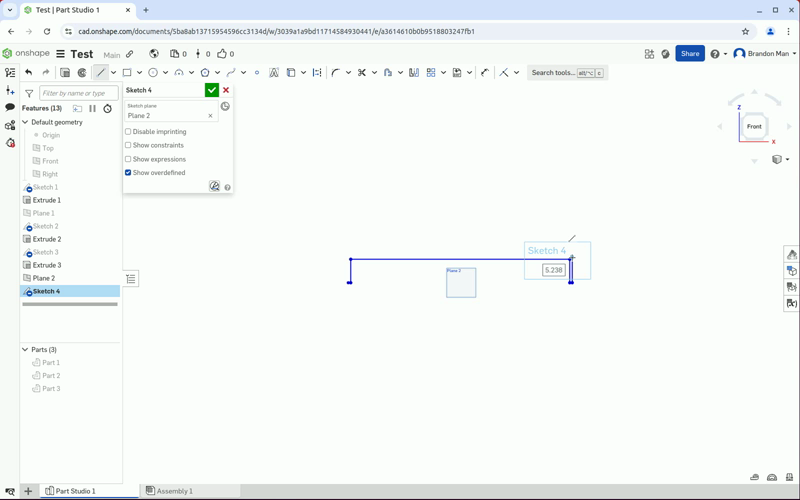
key_down(shift)
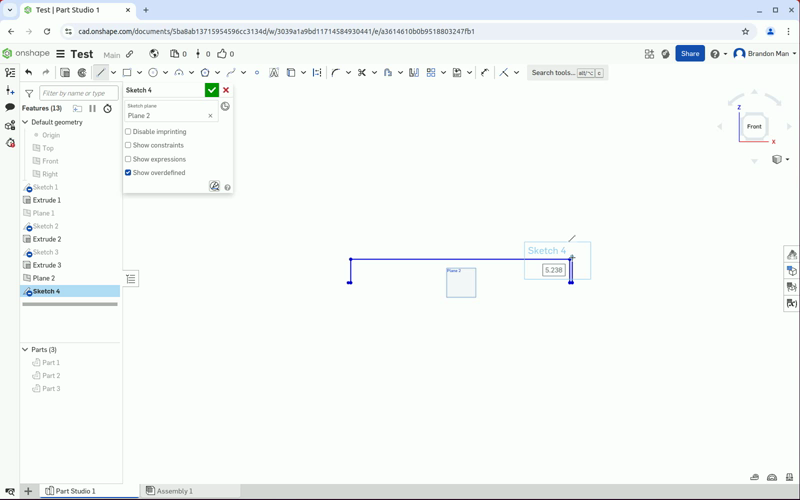
mouse_move(348, 257)
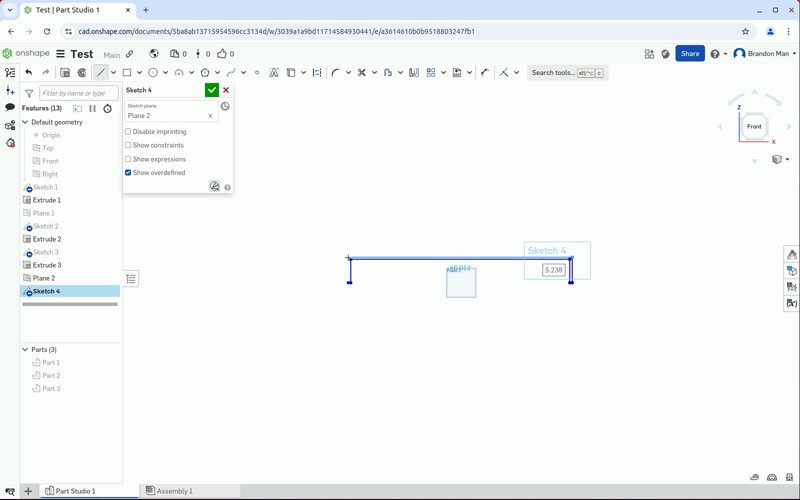
scroll(6)
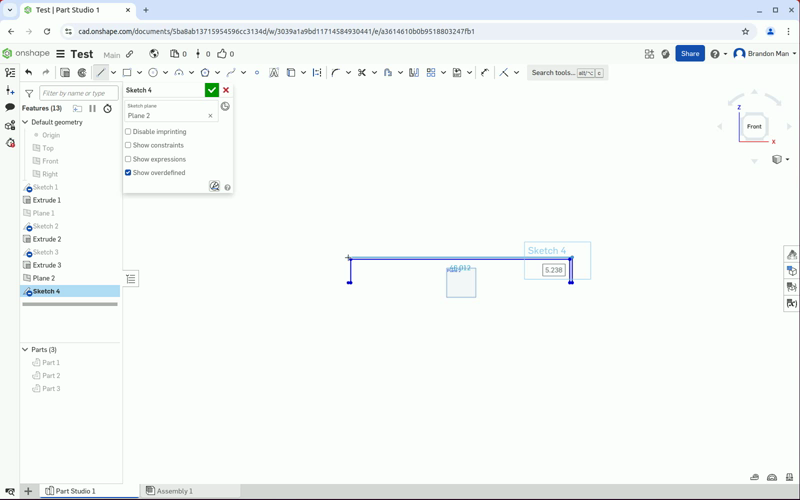
scroll(6)
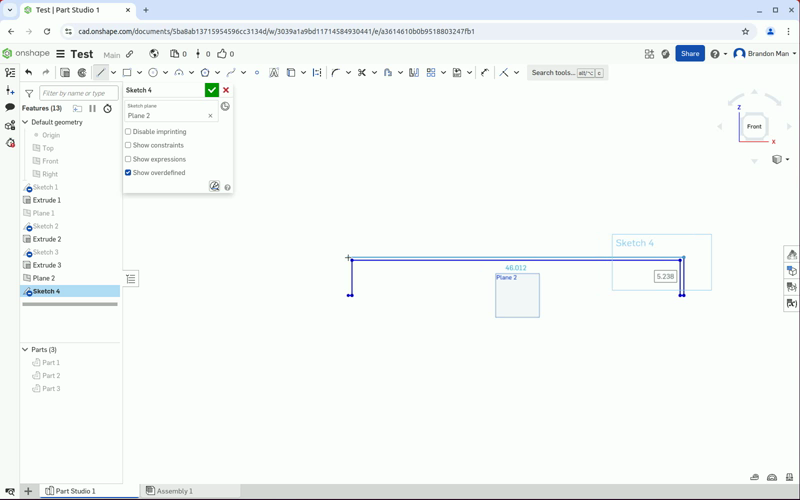
scroll(6)
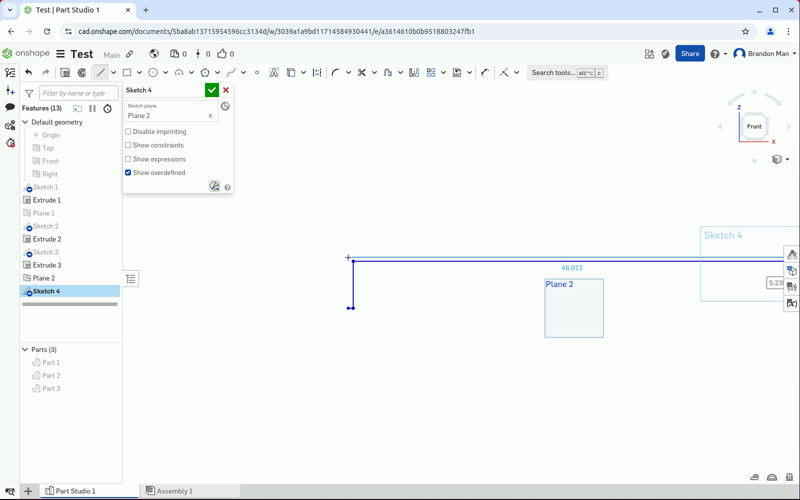
scroll(6)
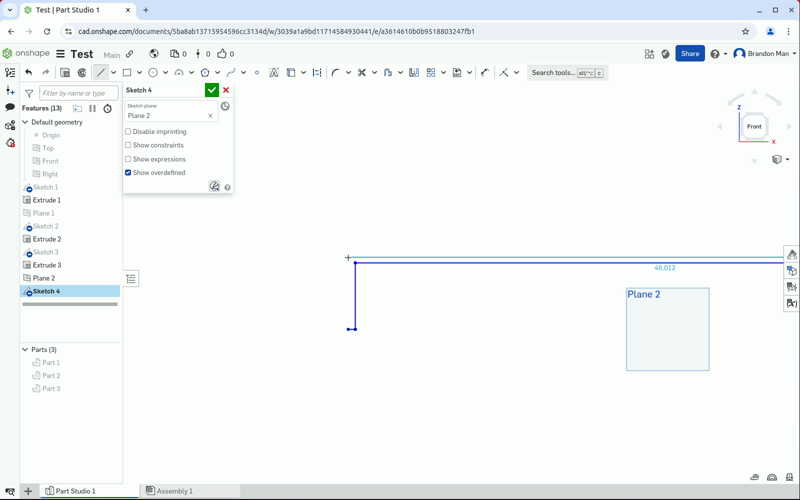
scroll(6)
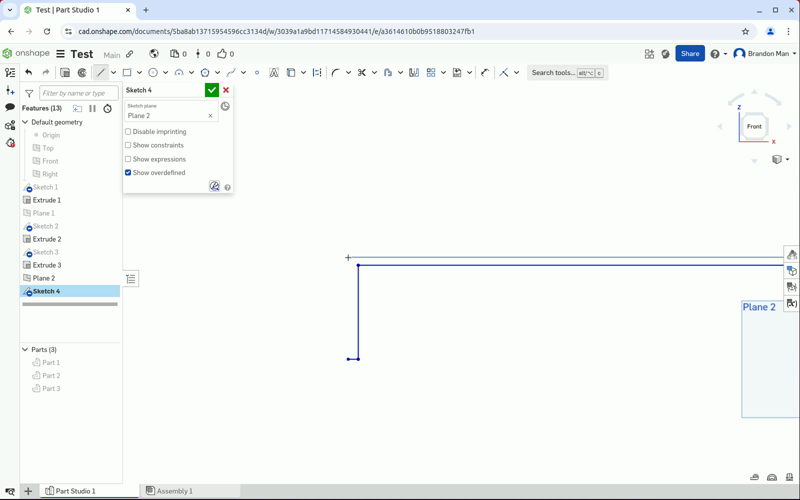
scroll(6)
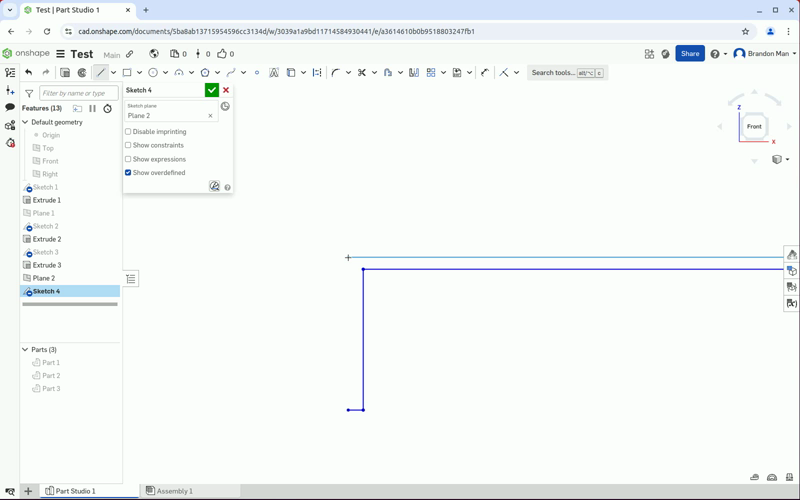
scroll(6)
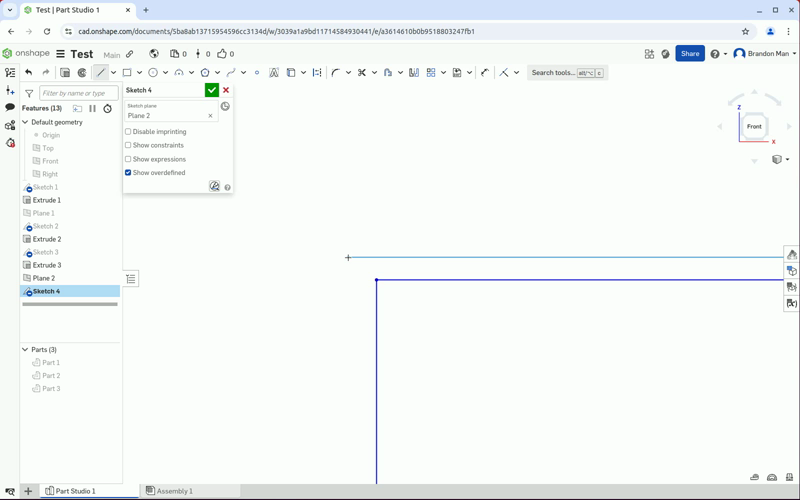
click(348, 257)
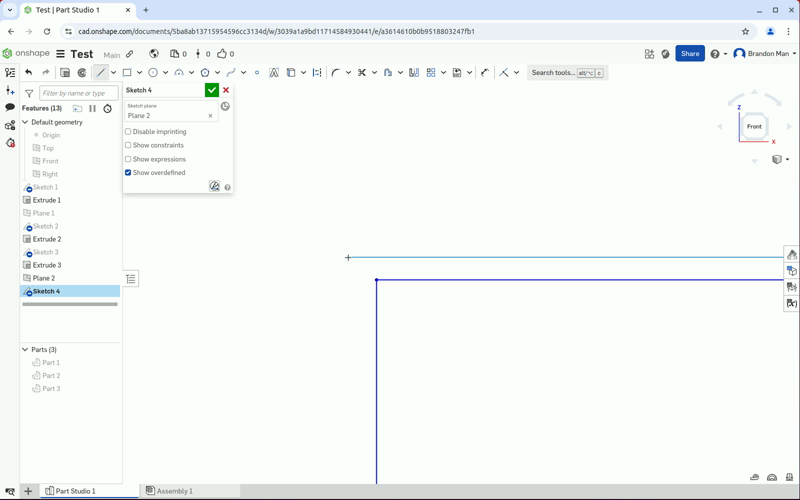
scroll(-6)
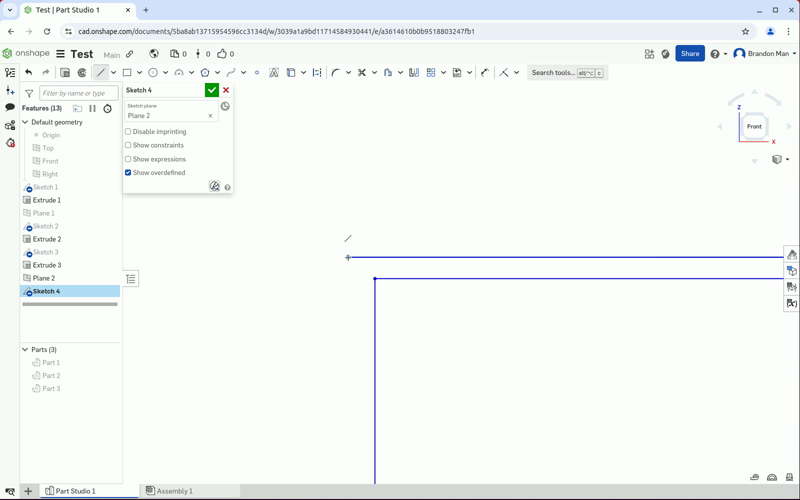
scroll(-6)
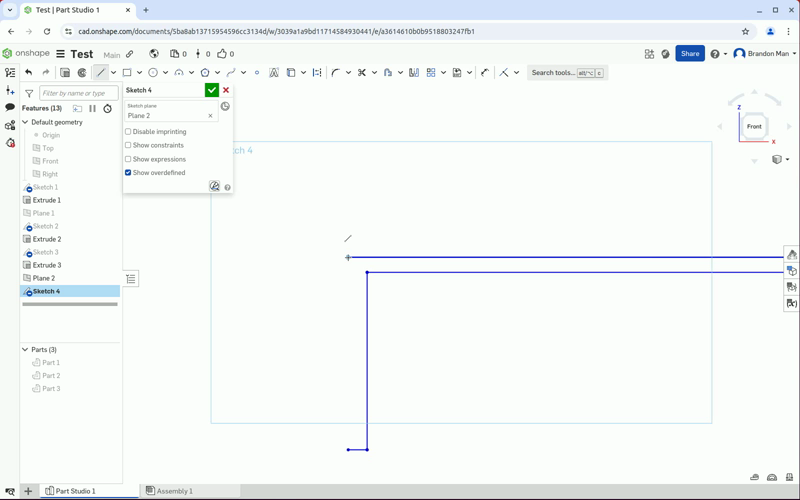
scroll(-6)
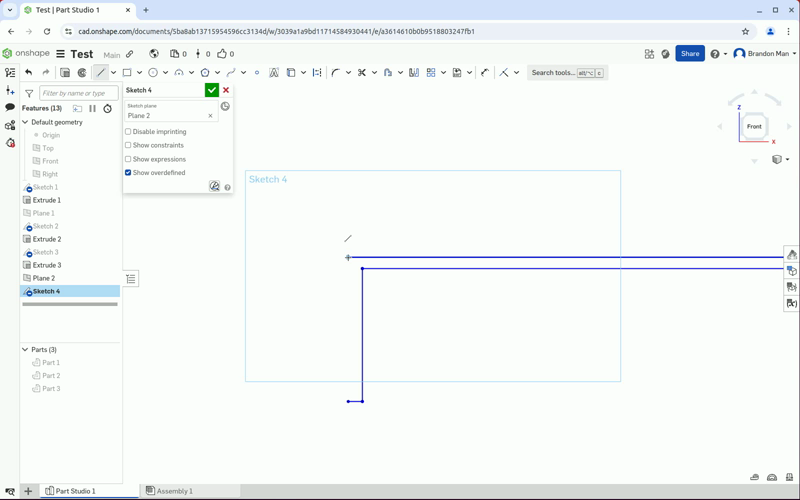
scroll(-6)
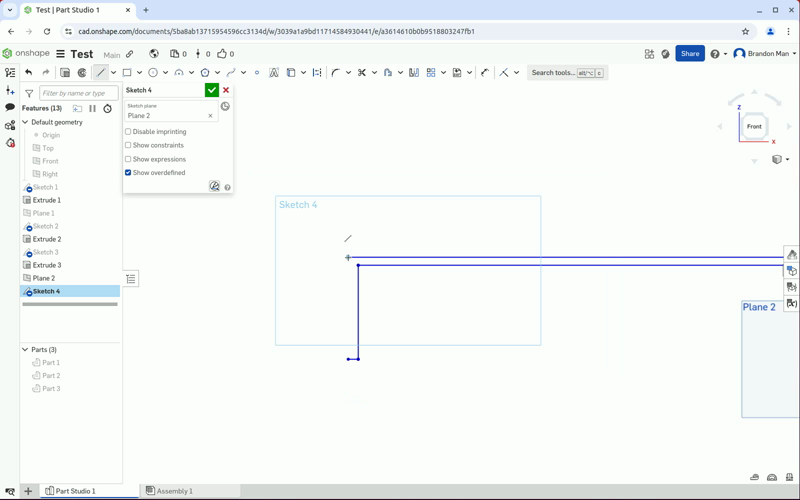
scroll(-6)
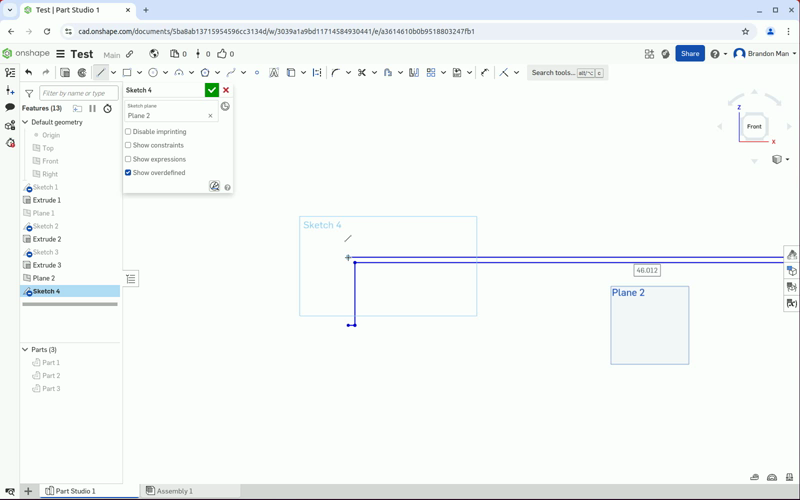
scroll(-6)
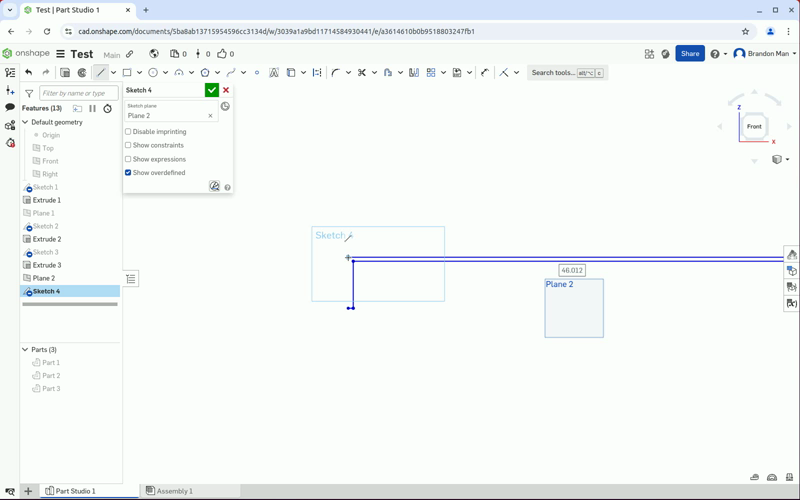
scroll(-6)
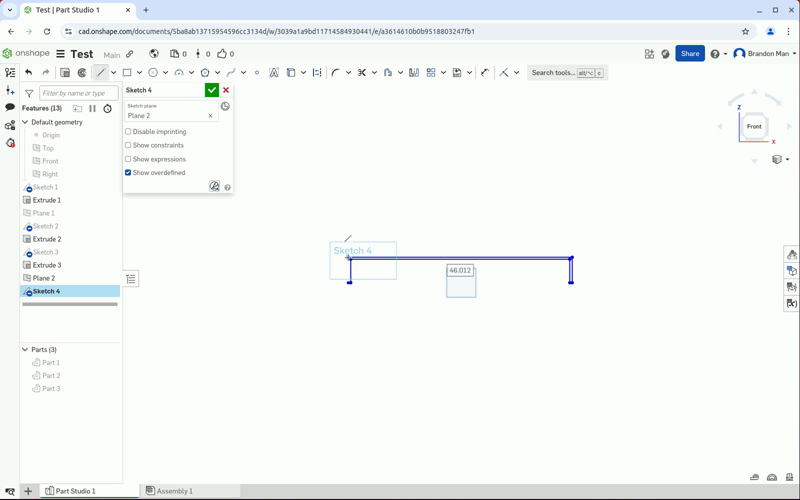
key_up(shift)
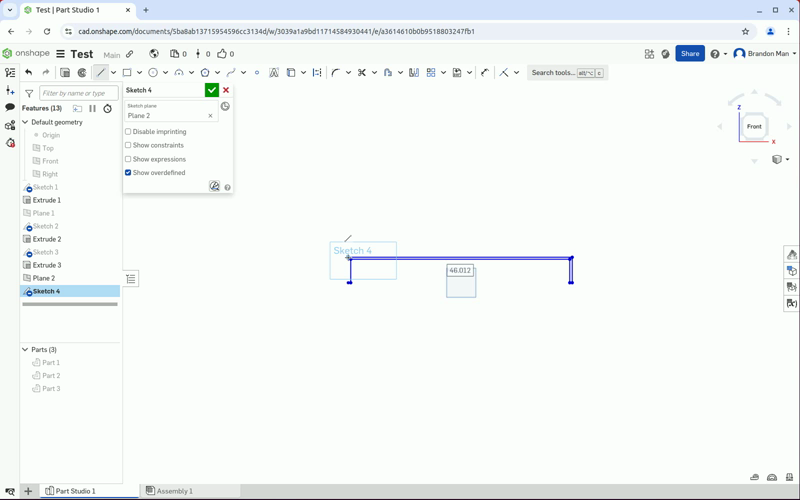
mouse_move(378, 257)
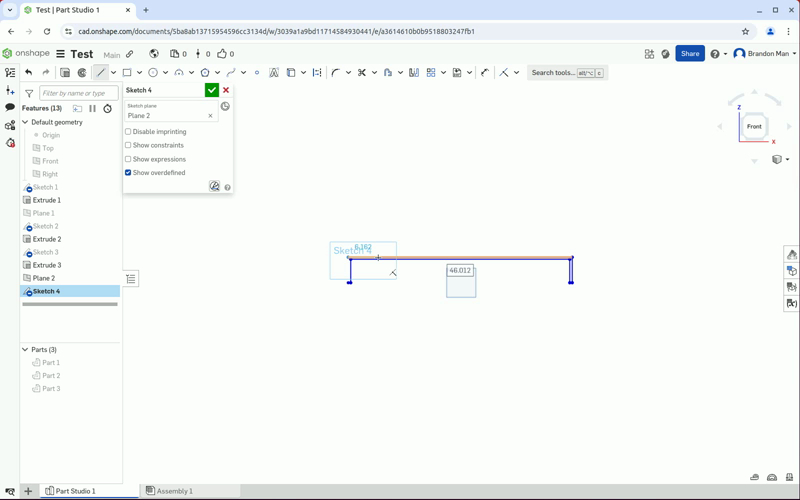
key_down(shift)
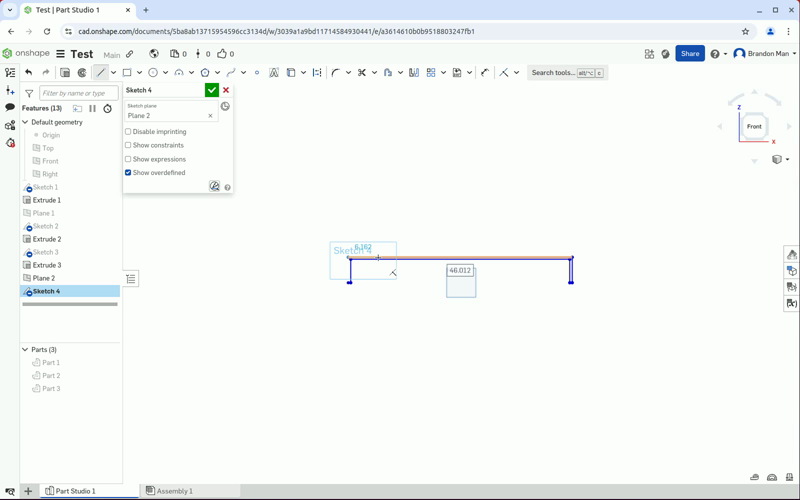
mouse_move(348, 282)
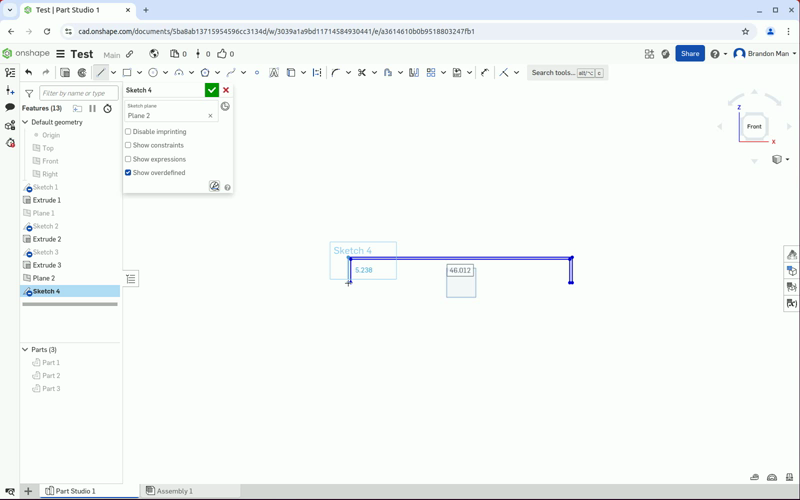
scroll(6)
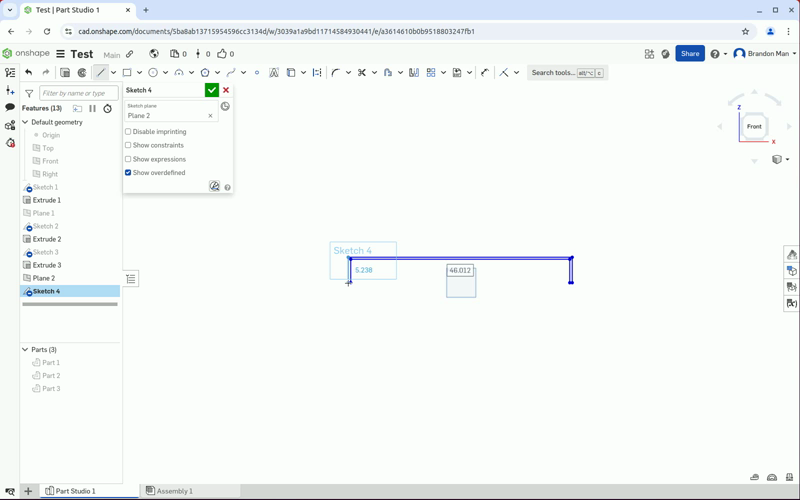
scroll(6)
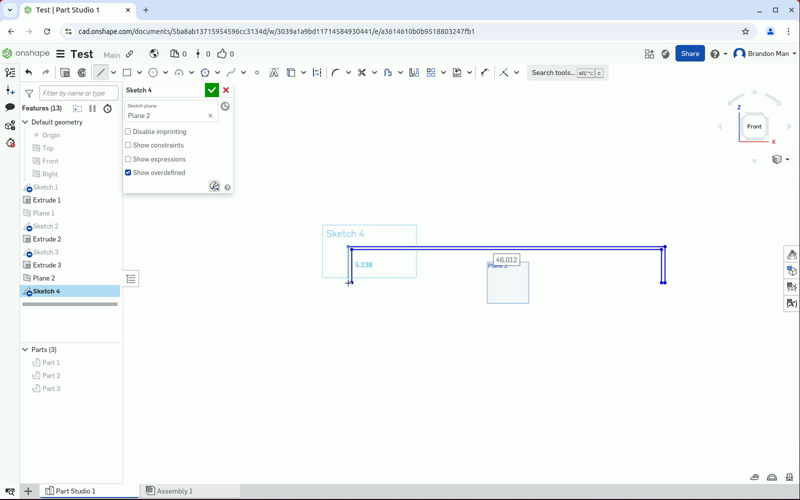
scroll(6)
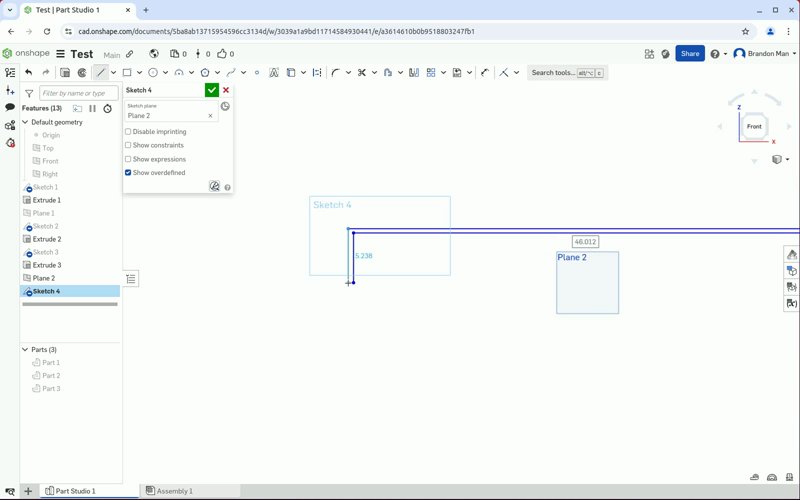
scroll(6)
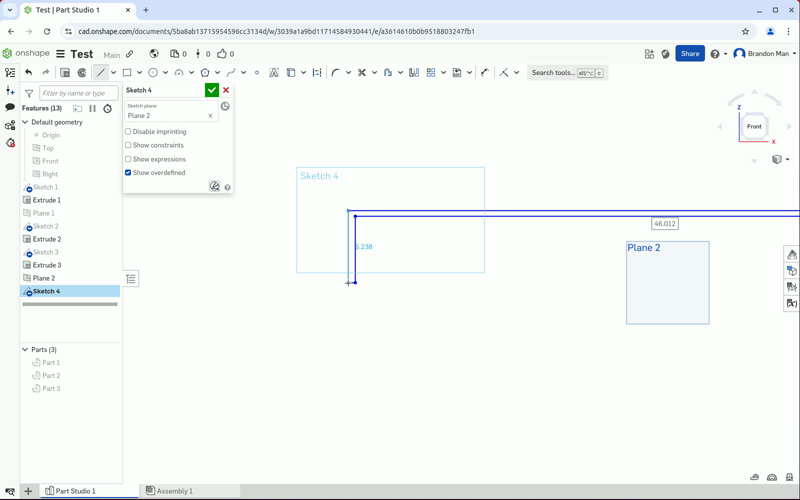
scroll(6)
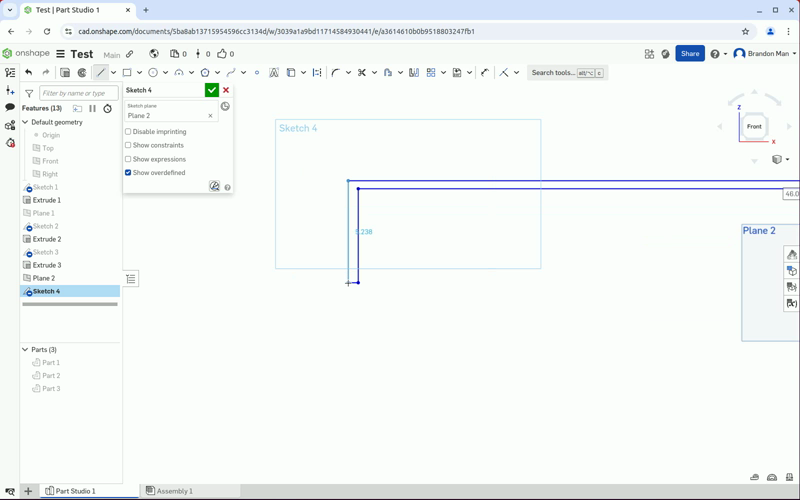
scroll(6)
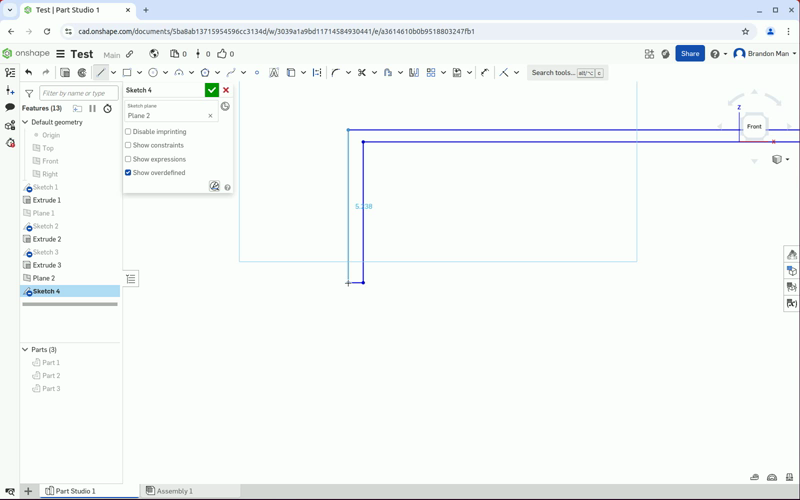
scroll(6)
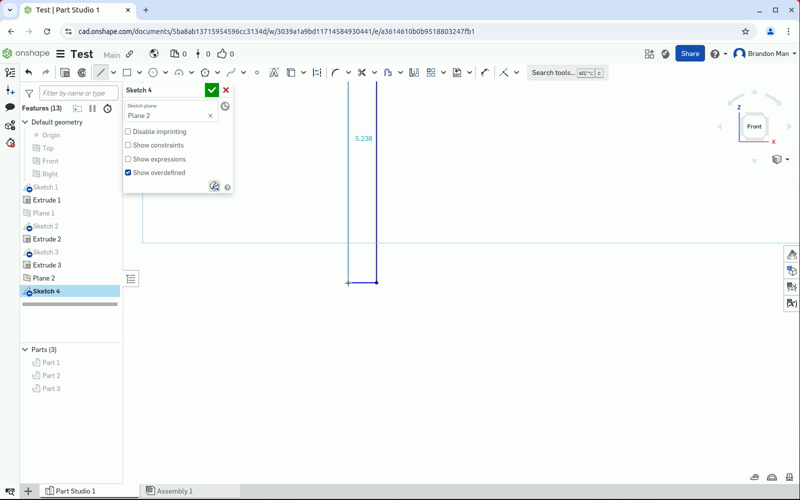
key_up(shift)
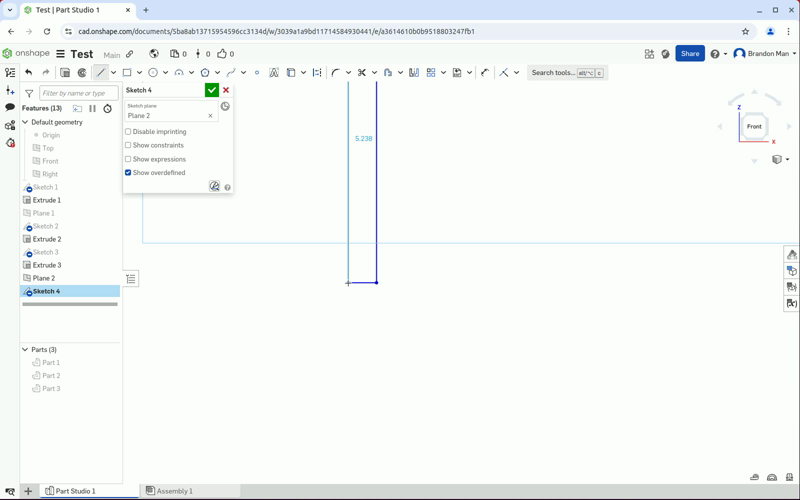
click(348, 282)
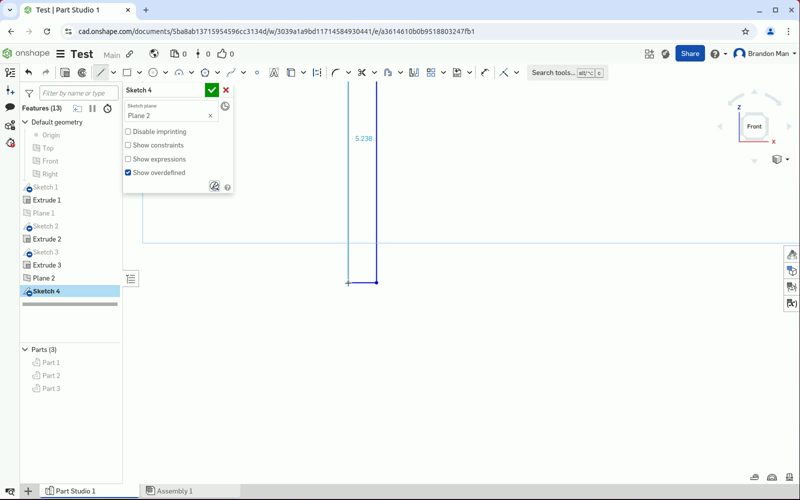
scroll(-6)
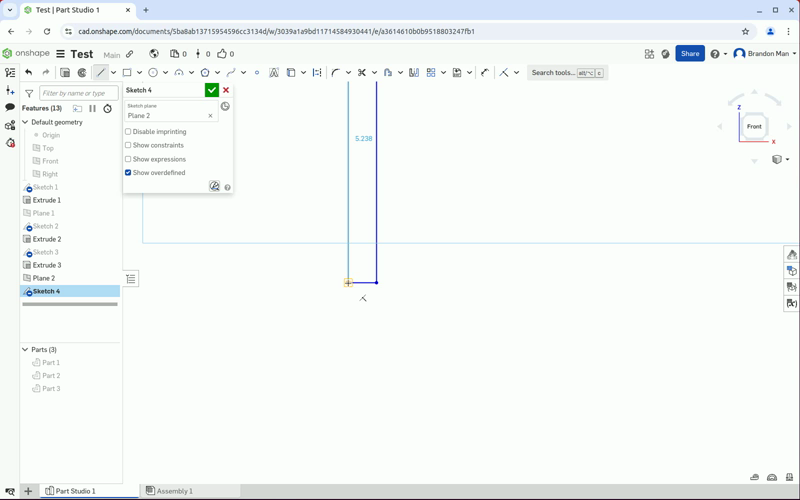
scroll(-6)
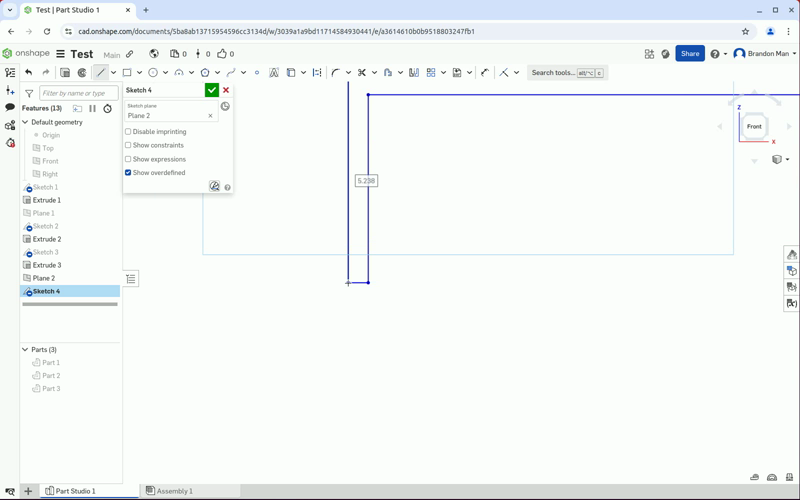
scroll(-6)
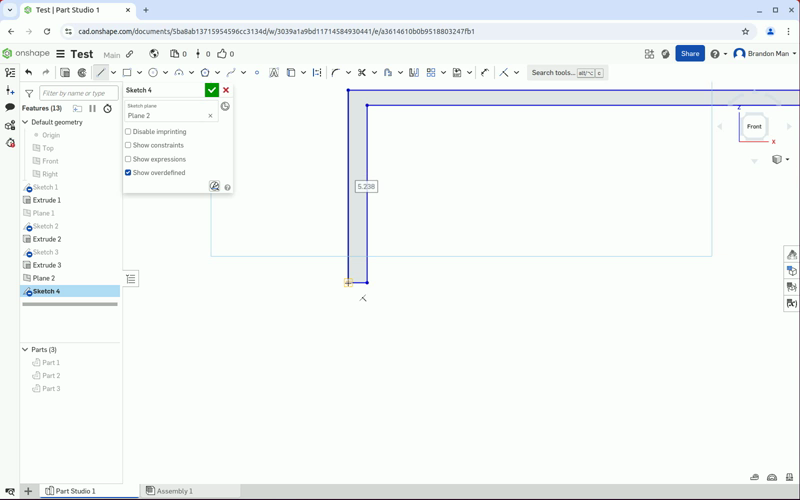
scroll(-6)
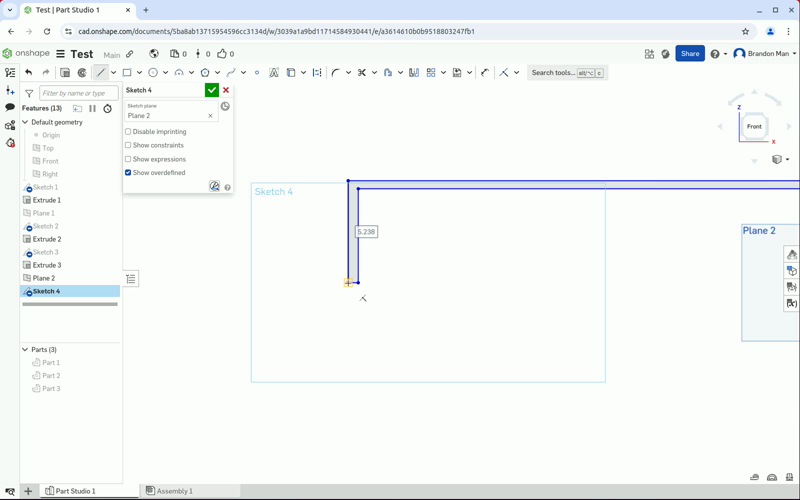
scroll(-6)
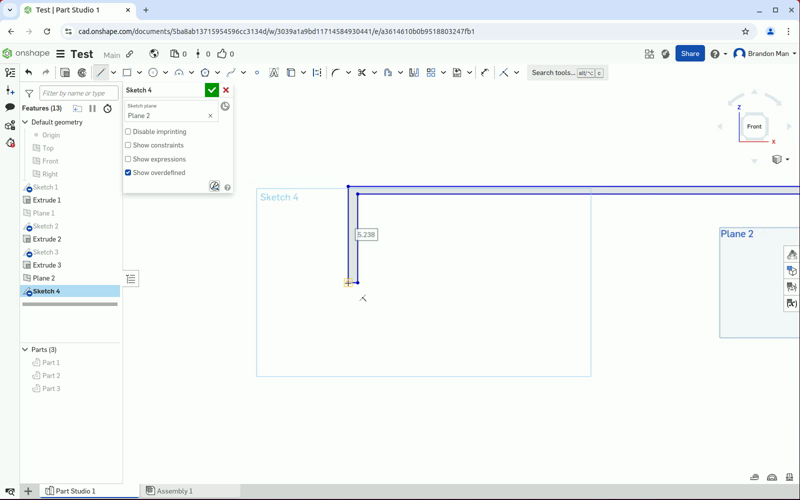
scroll(-6)
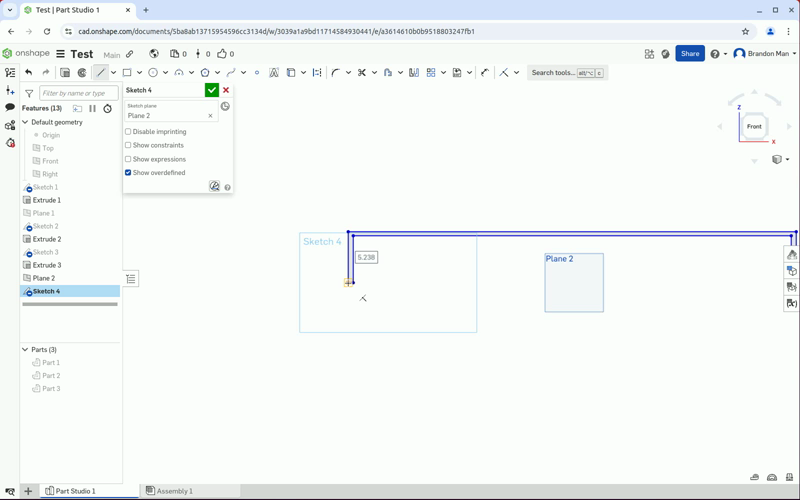
scroll(-6)
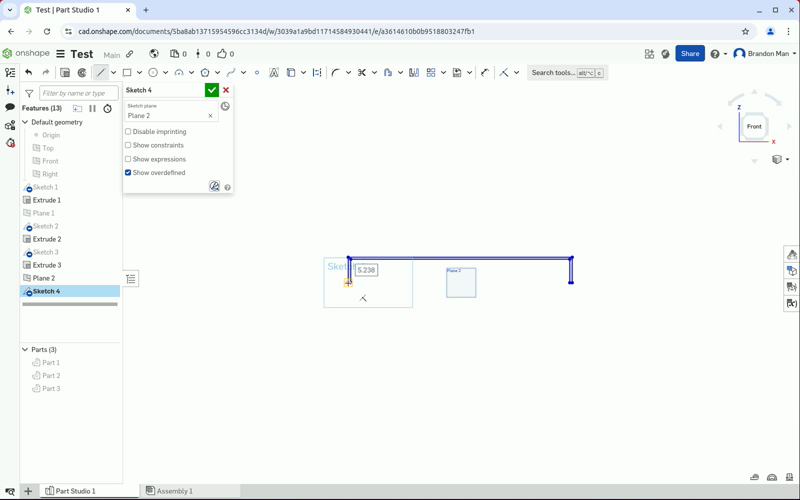
key(esc)
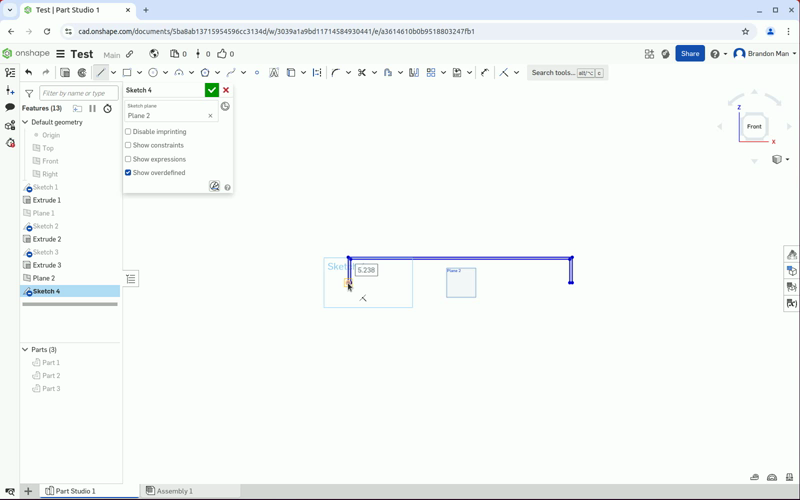
mouse_move(502, 257)
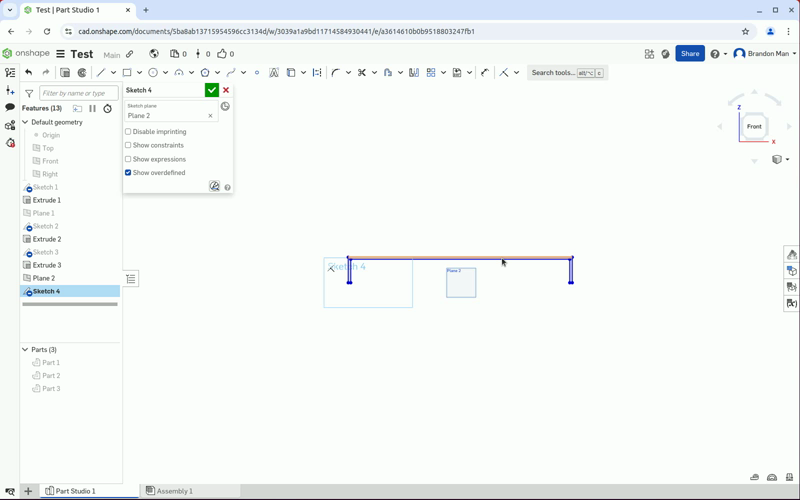
scroll(6)
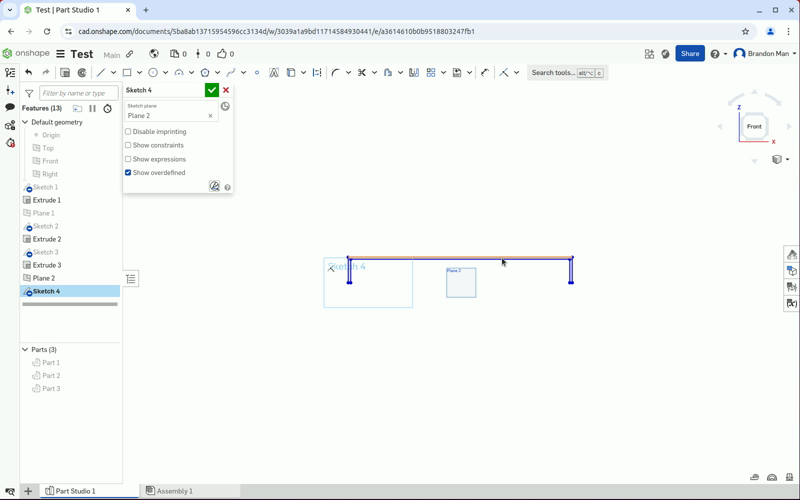
scroll(6)
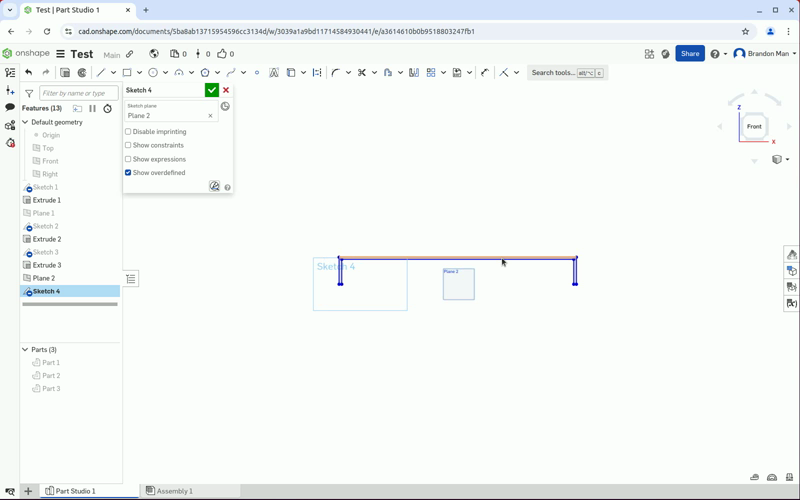
scroll(6)
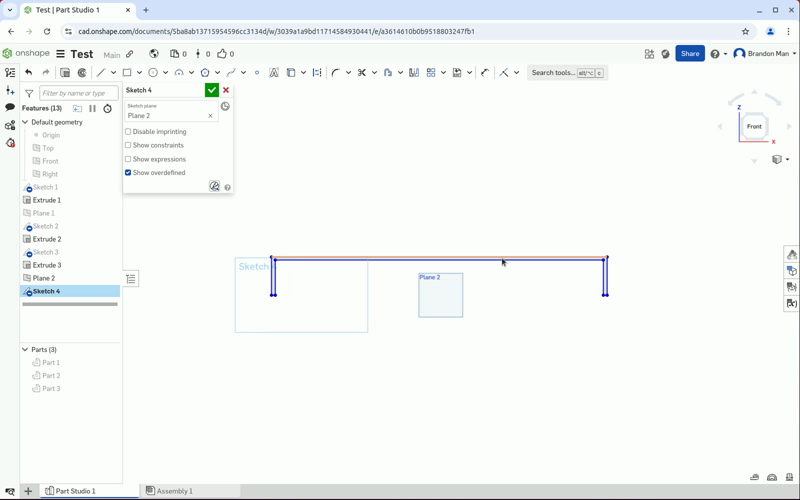
scroll(6)
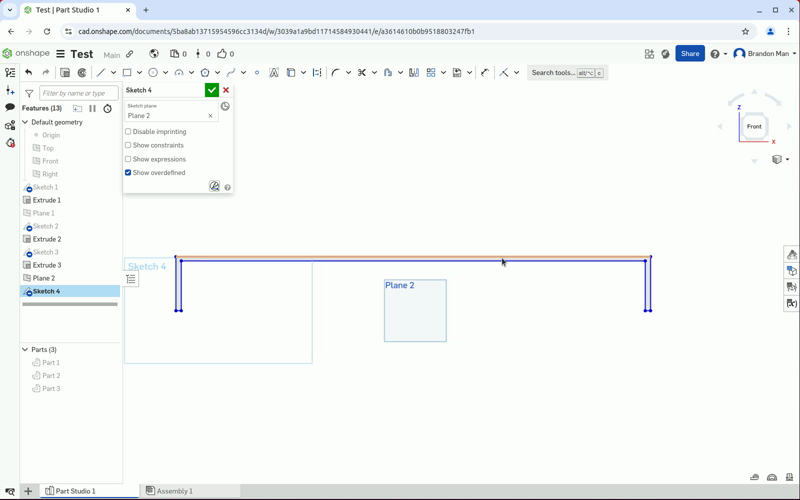
scroll(6)
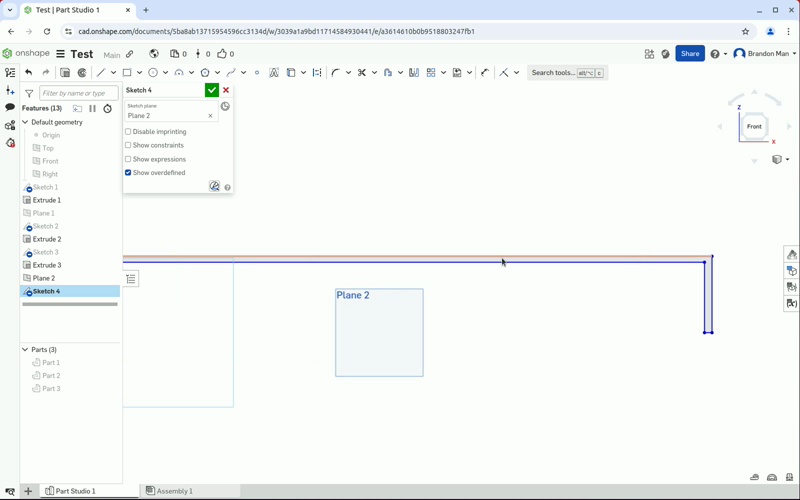
scroll(6)
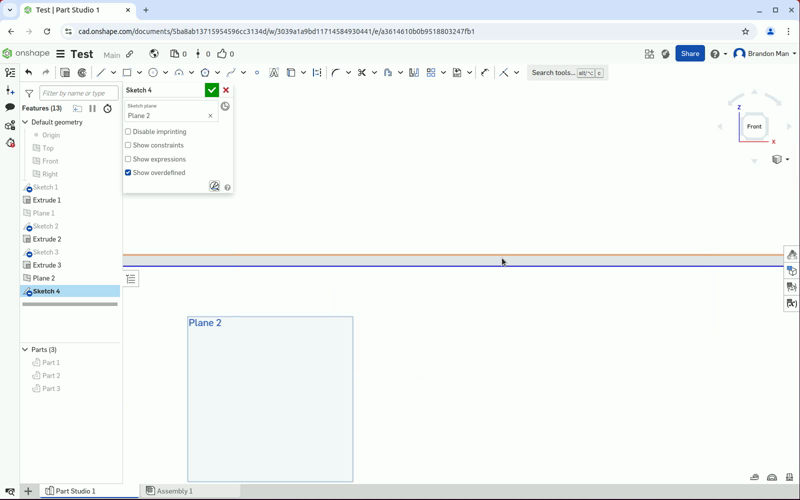
scroll(6)
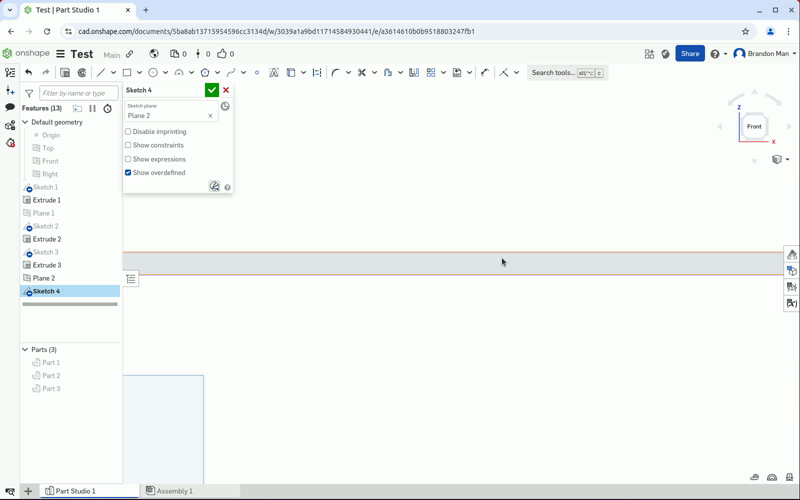
click(502, 257)
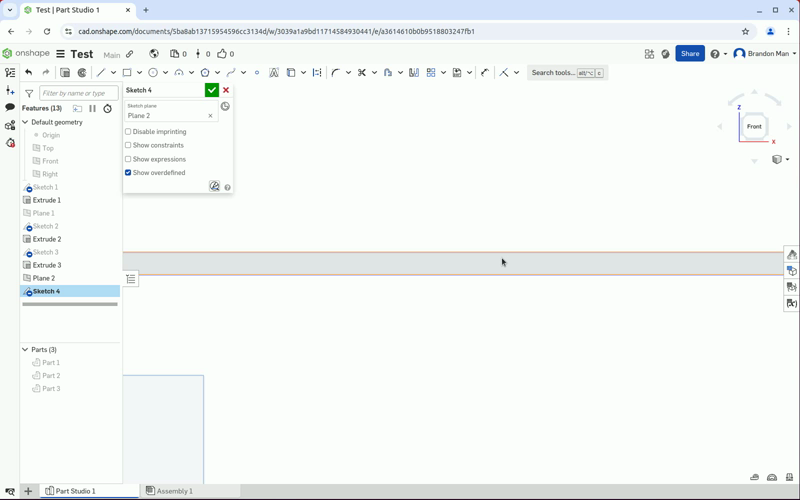
scroll(-6)
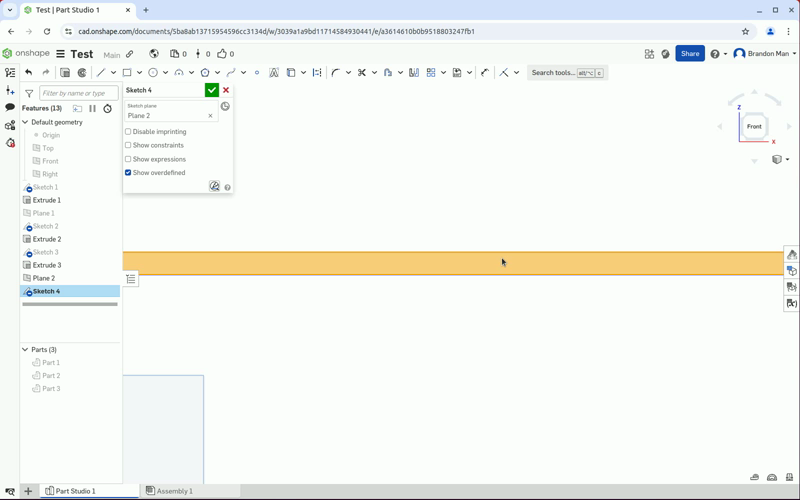
scroll(-6)
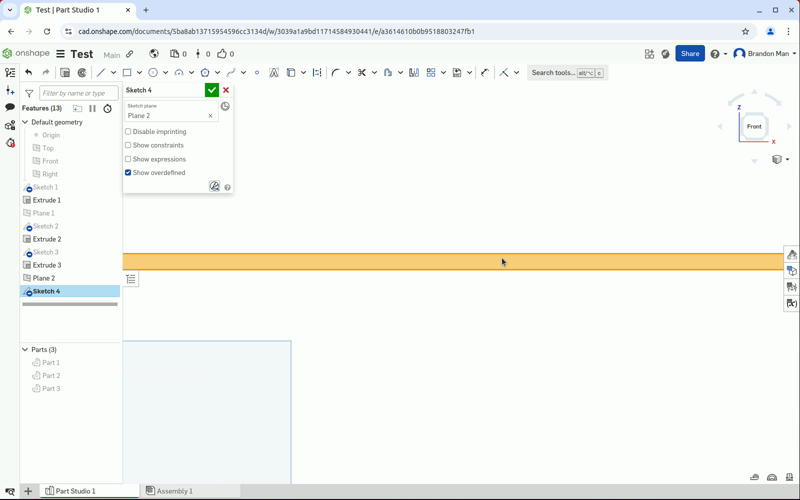
scroll(-6)
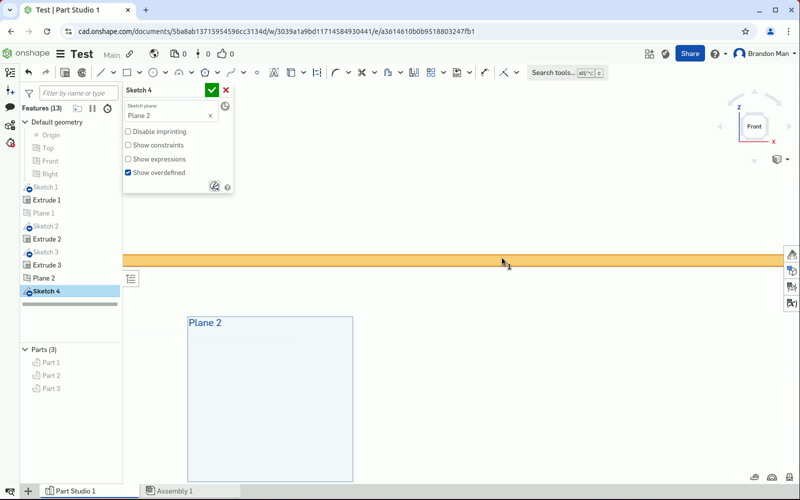
scroll(-6)
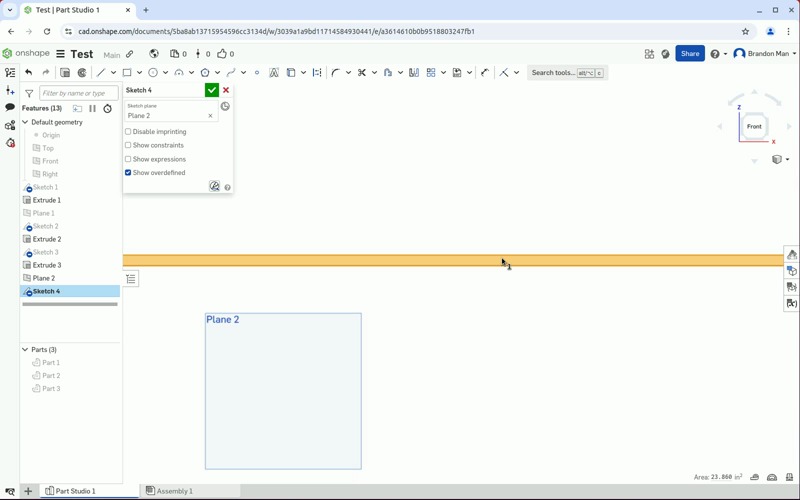
scroll(-6)
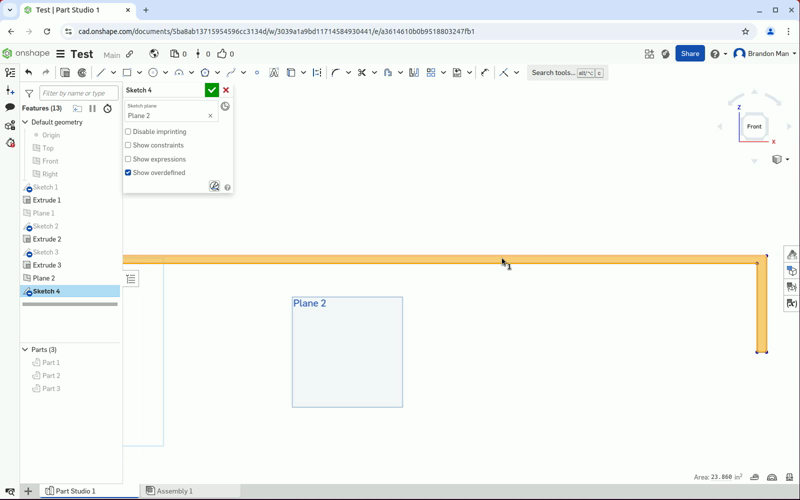
scroll(-6)
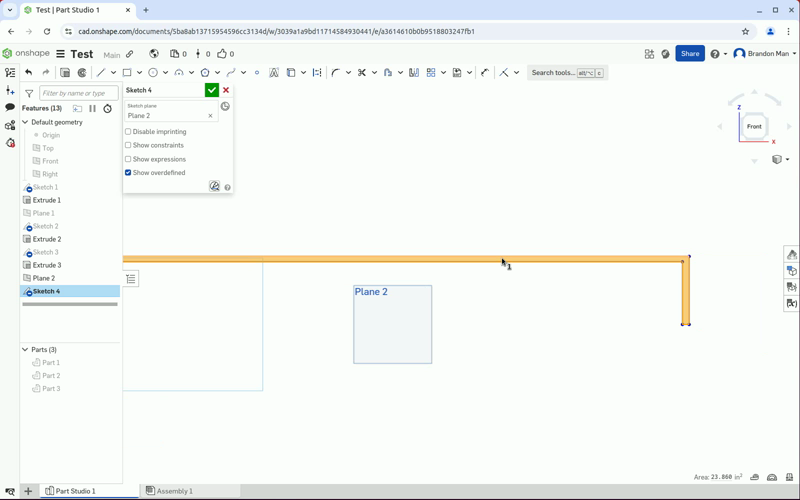
scroll(-6)
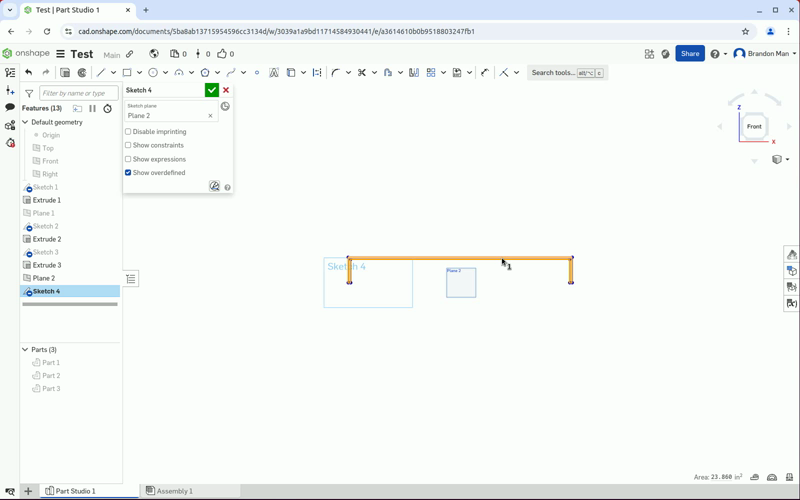
mouse_move(73, 352)
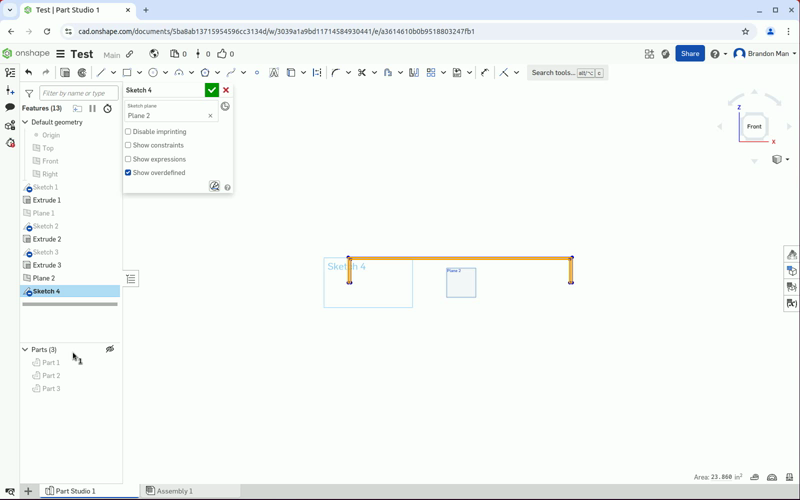
key(shift+y)
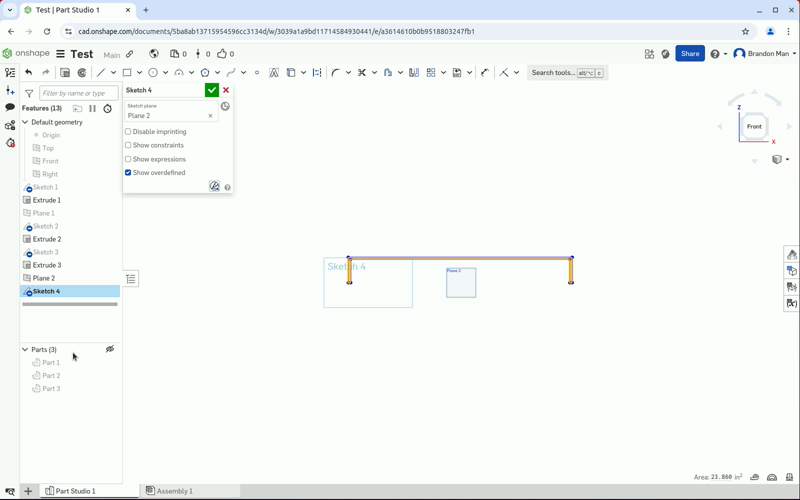
key(shift+e)
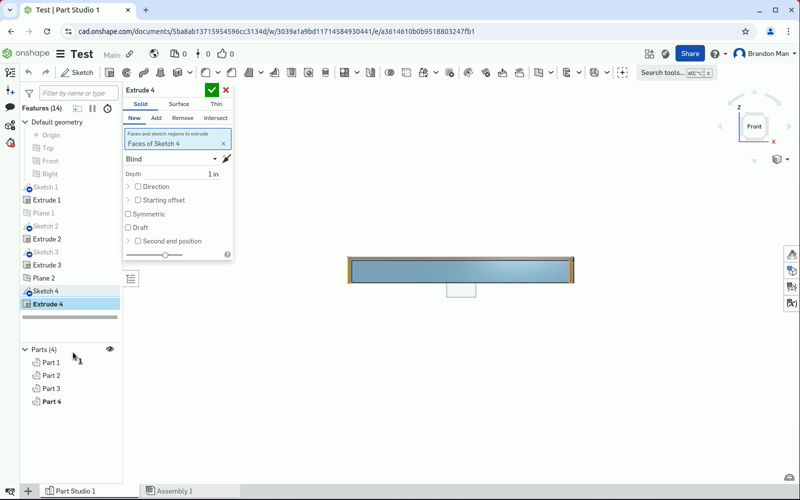
mouse_move(143, 106)
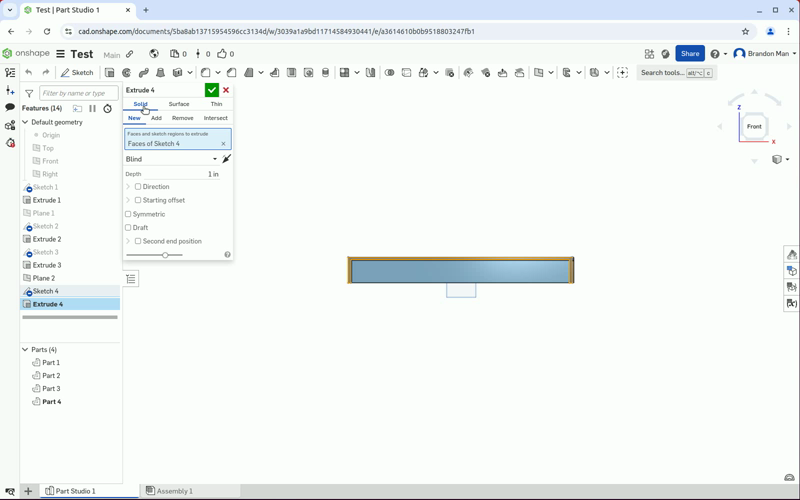
click(143, 106)
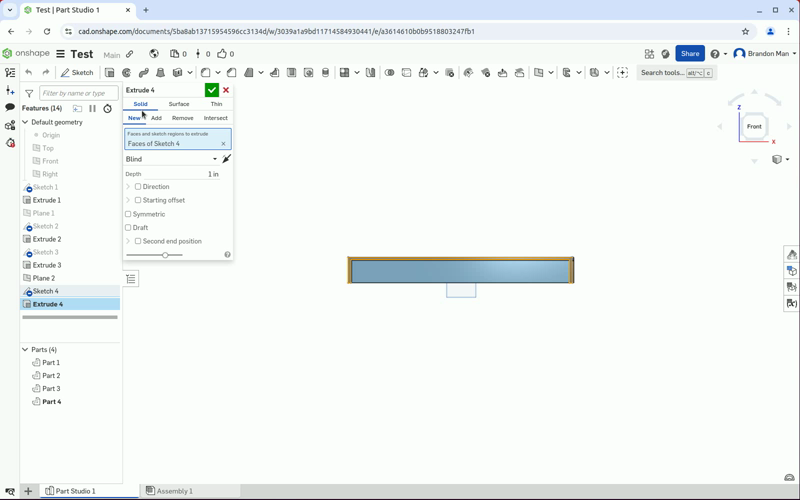
mouse_move(137, 120)
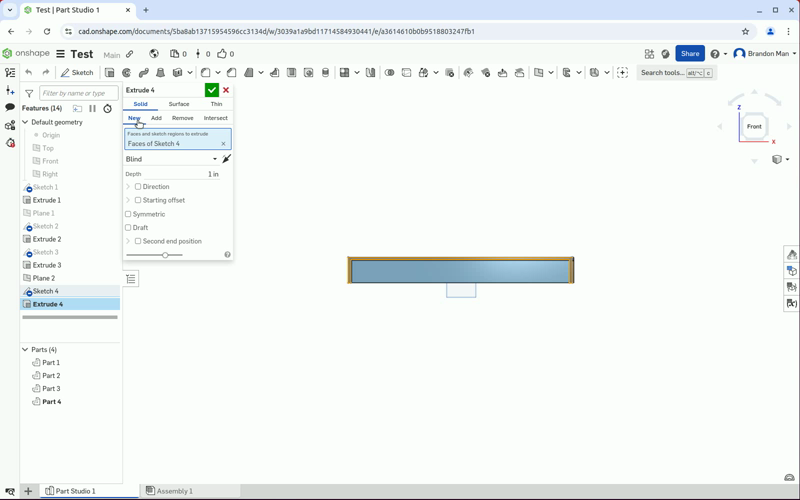
click(137, 120)
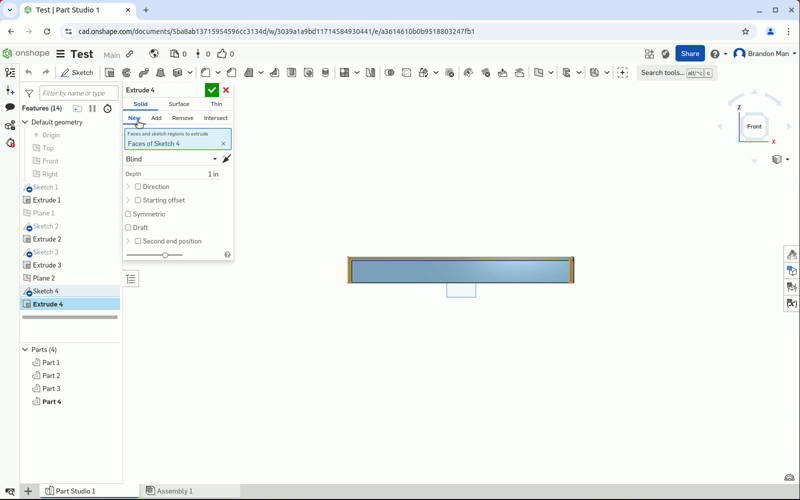
key(tab, 4)
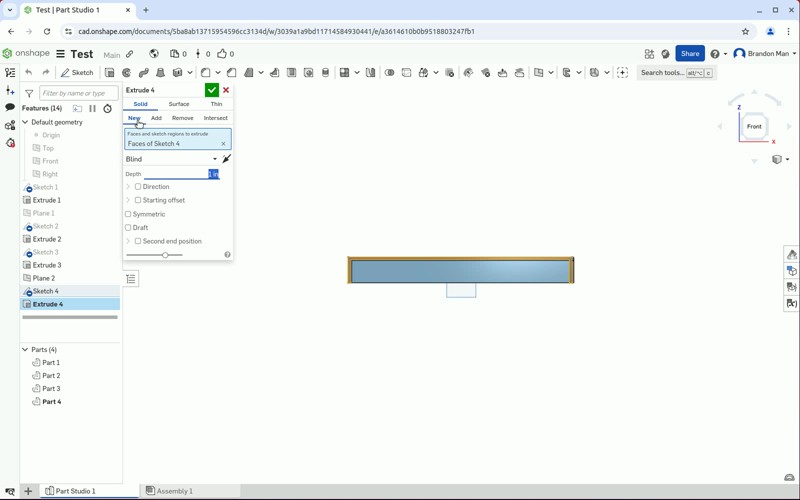
text(0.722)
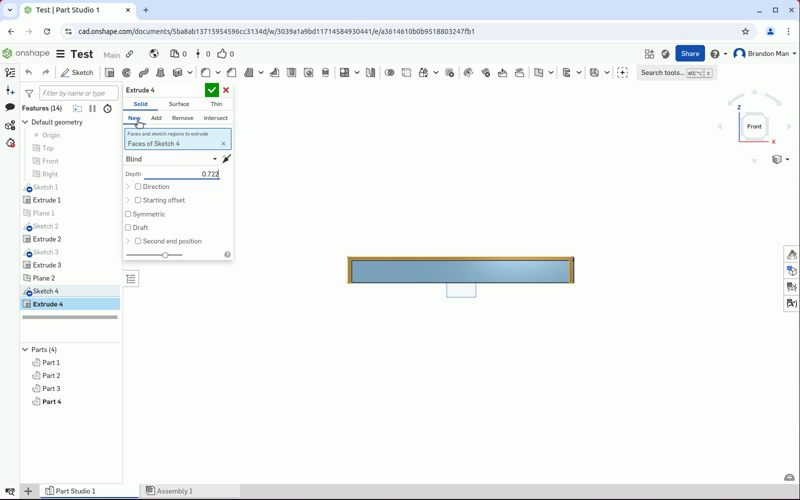
key(enter)
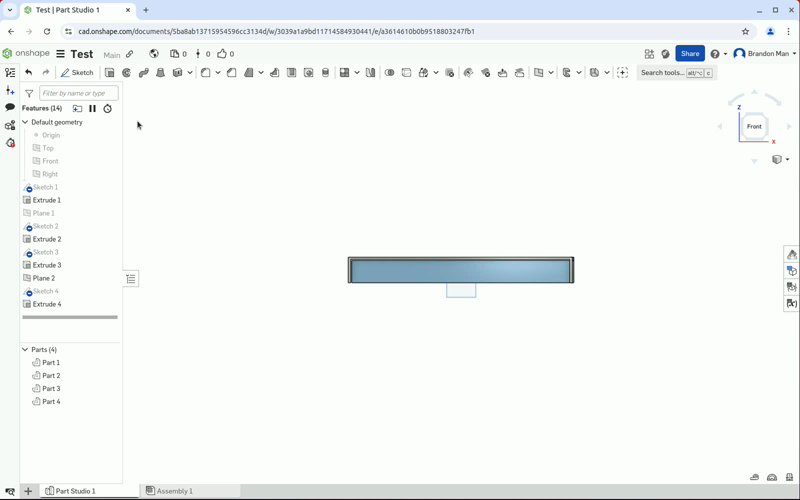
key(shift+h)
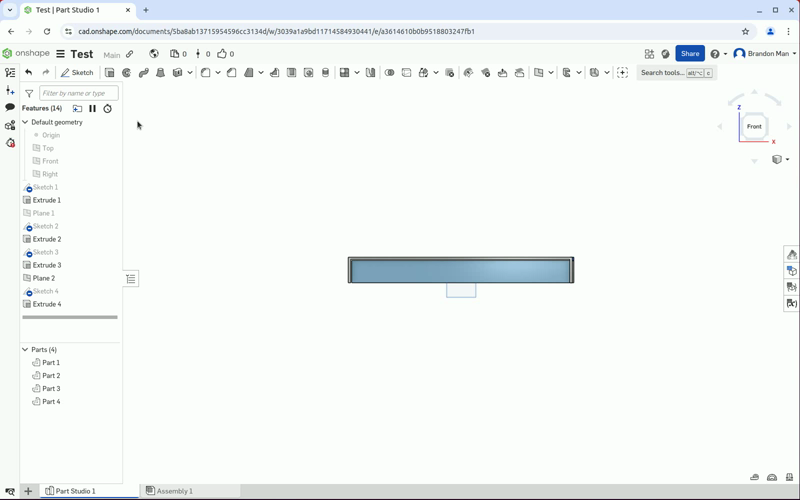
key(shift+h)
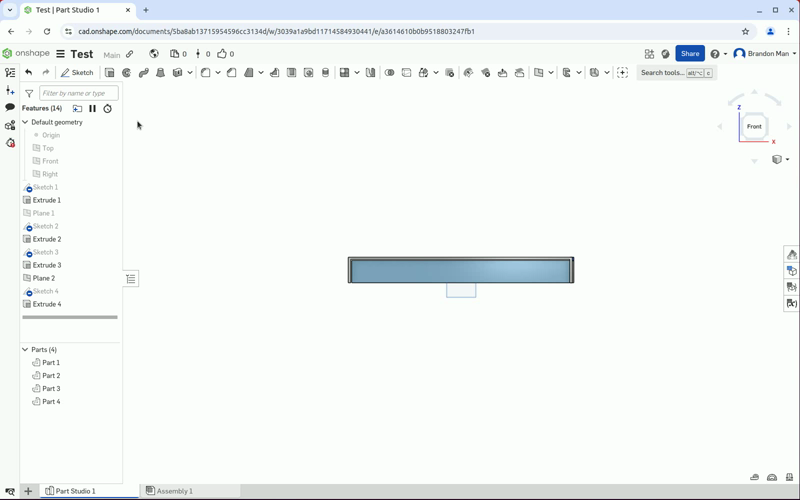
mouse_move(73, 189)
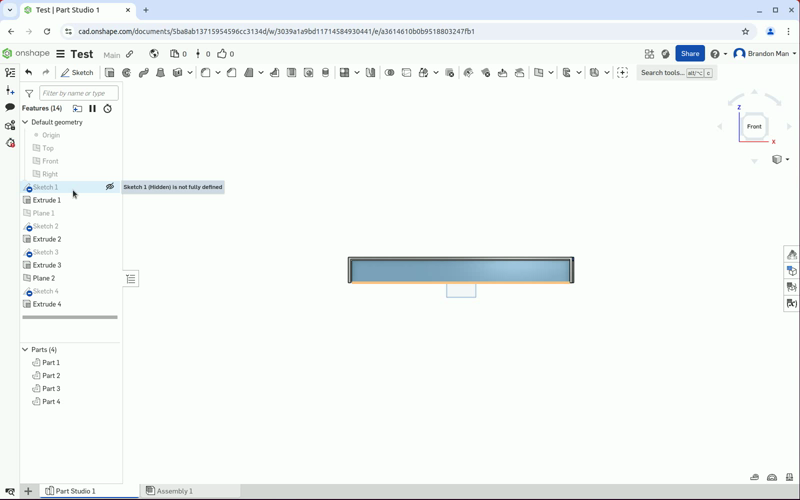
click(73, 189)
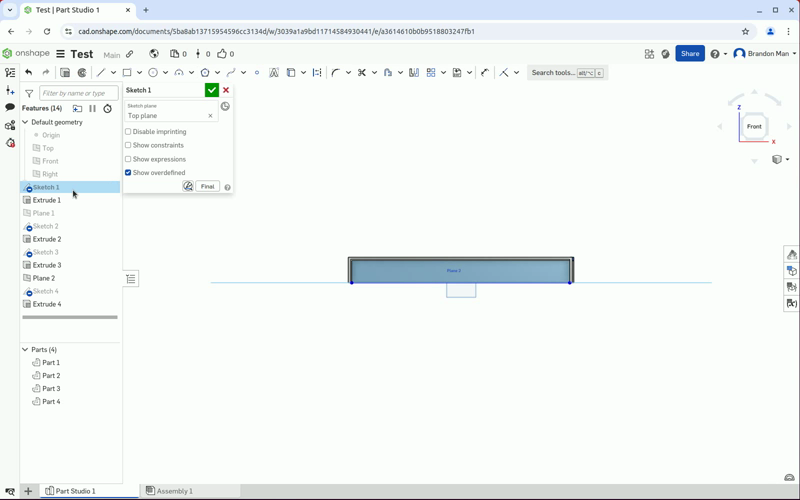
mouse_move(229, 92)
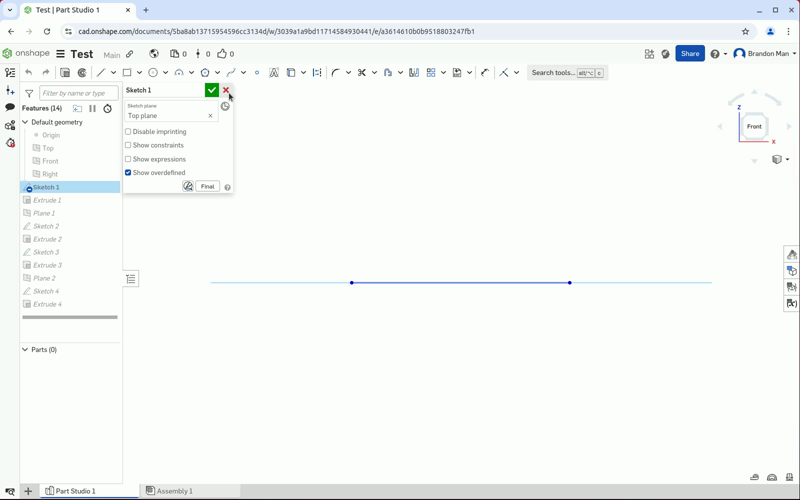
click(229, 92)
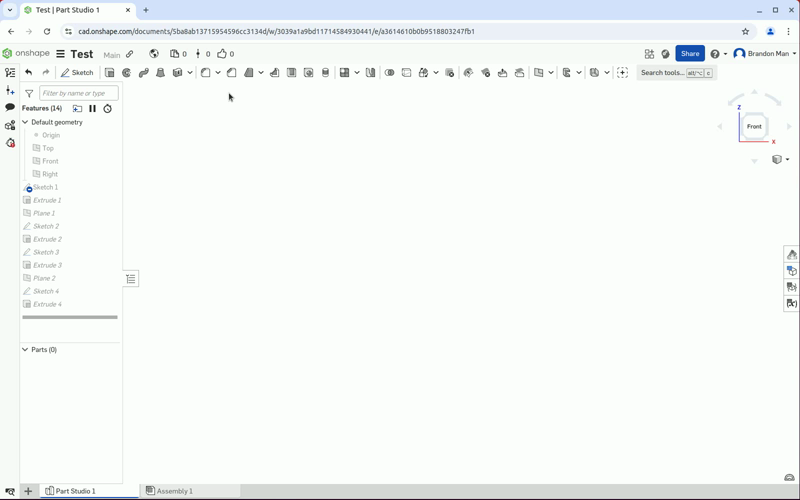
key(shift+s)
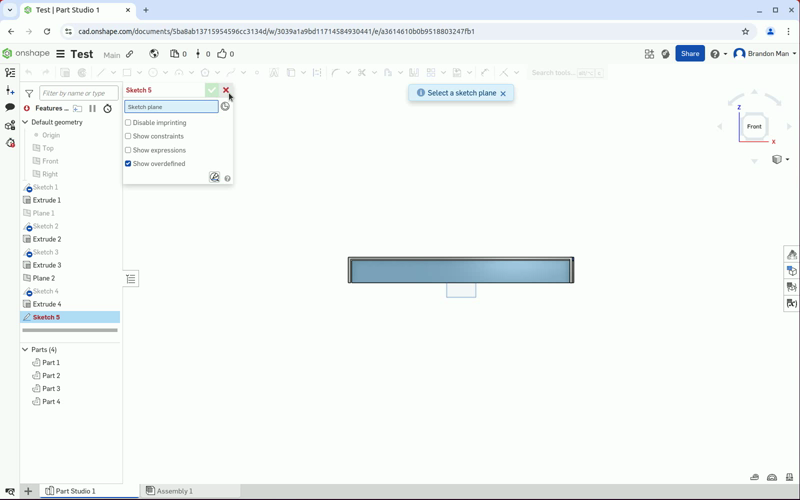
mouse_move(73, 280)
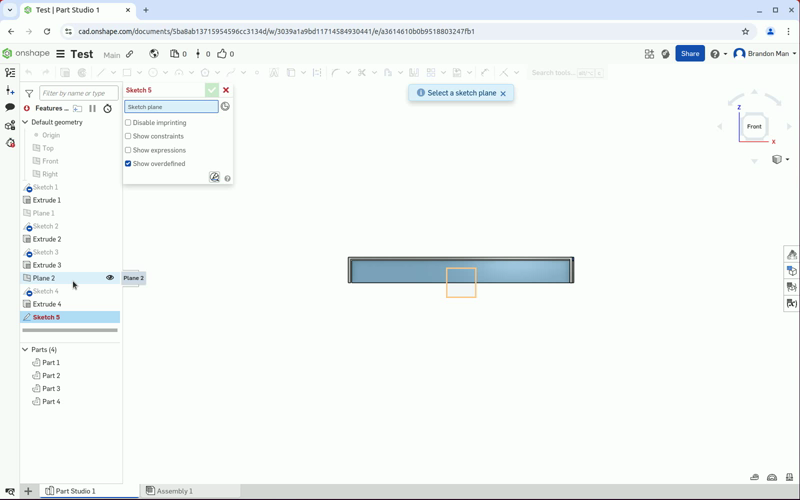
click(73, 280)
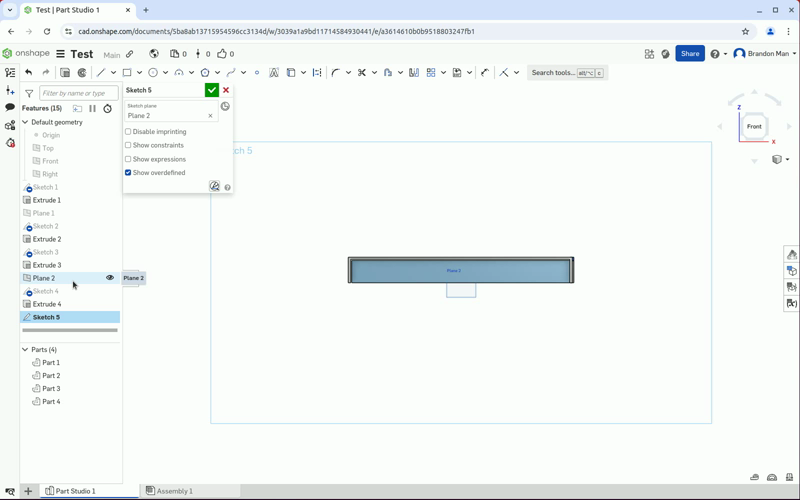
mouse_move(73, 352)
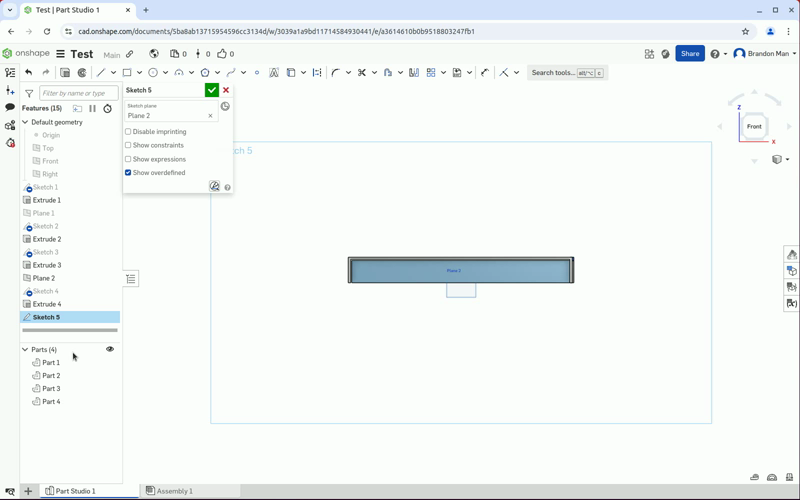
key(y)
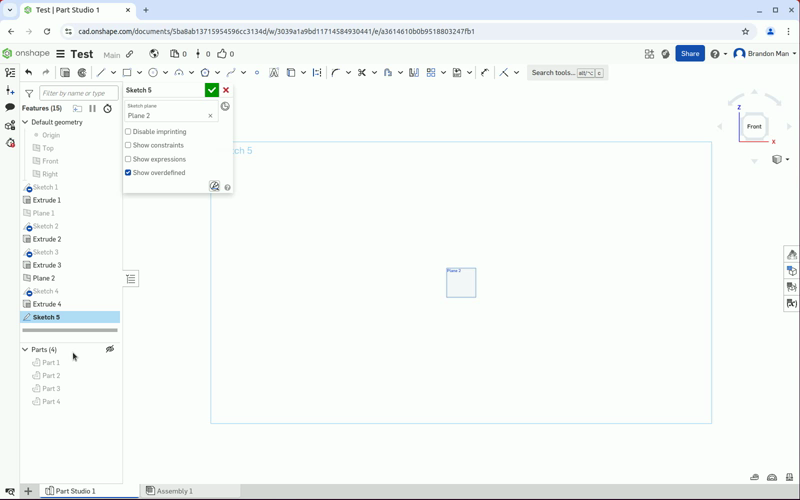
key(l)
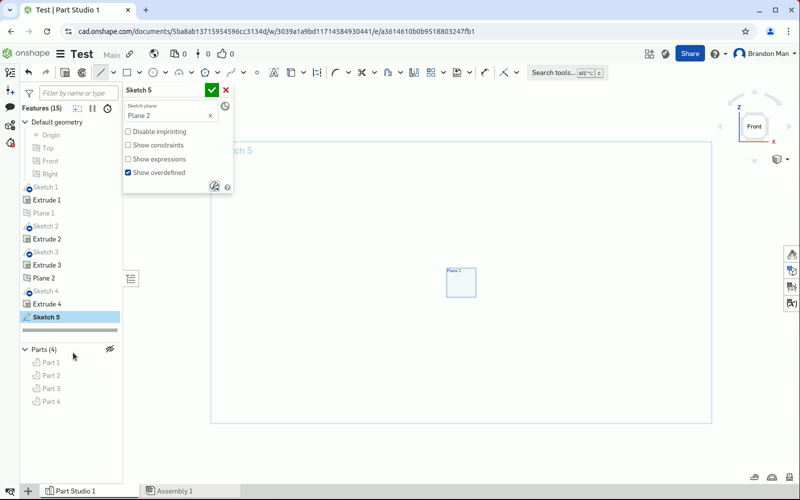
key_down(shift)
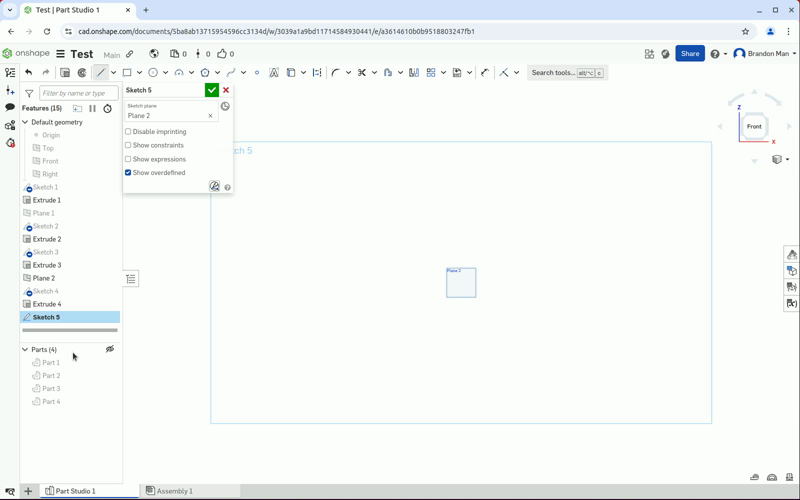
mouse_move(351, 282)
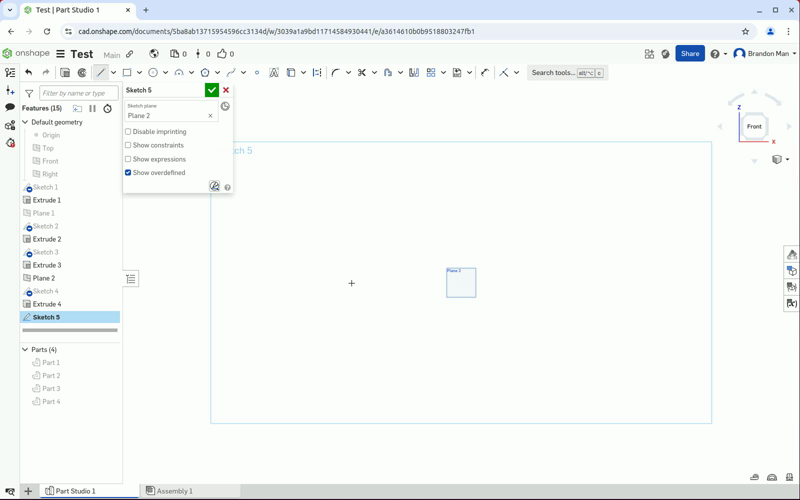
click(351, 282)
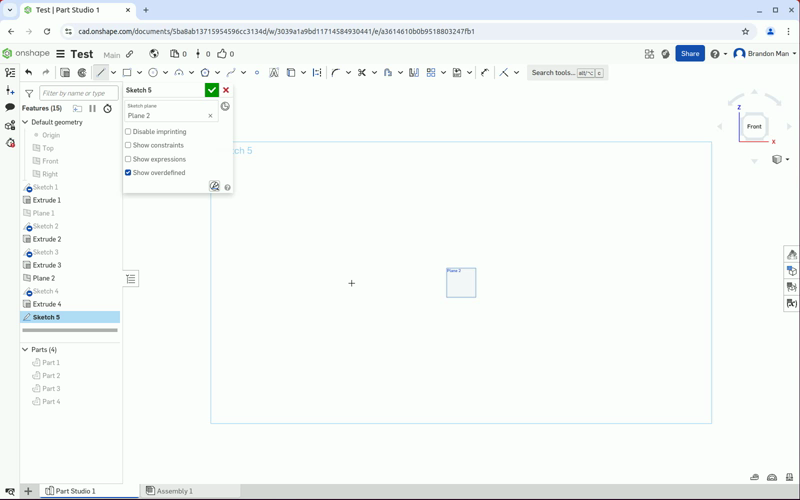
key_up(shift)
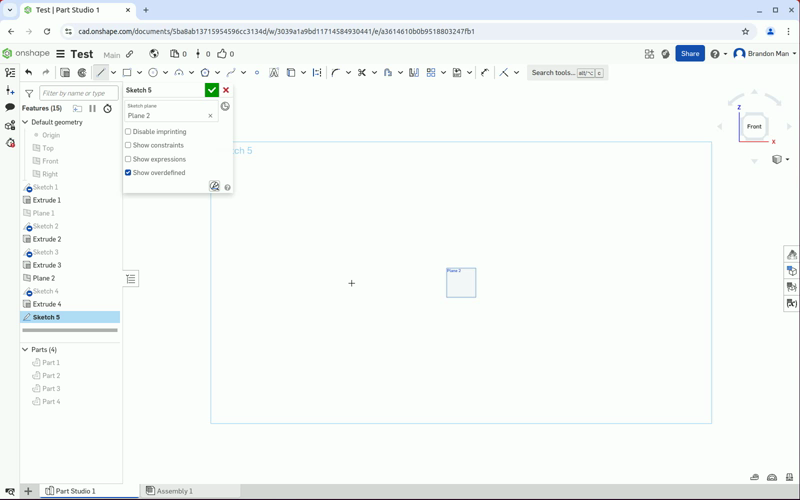
key_down(shift)
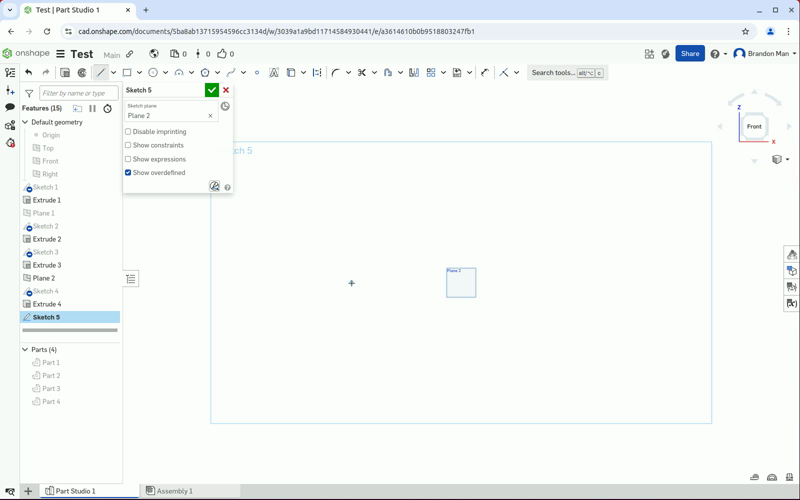
mouse_move(569, 282)
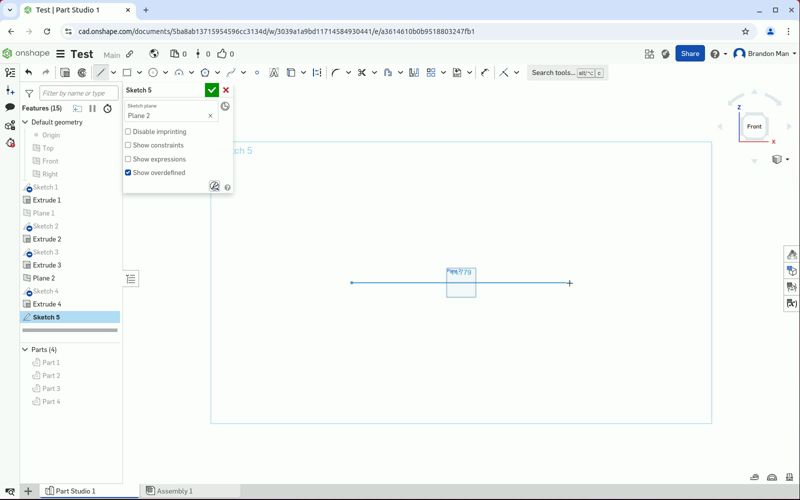
click(569, 282)
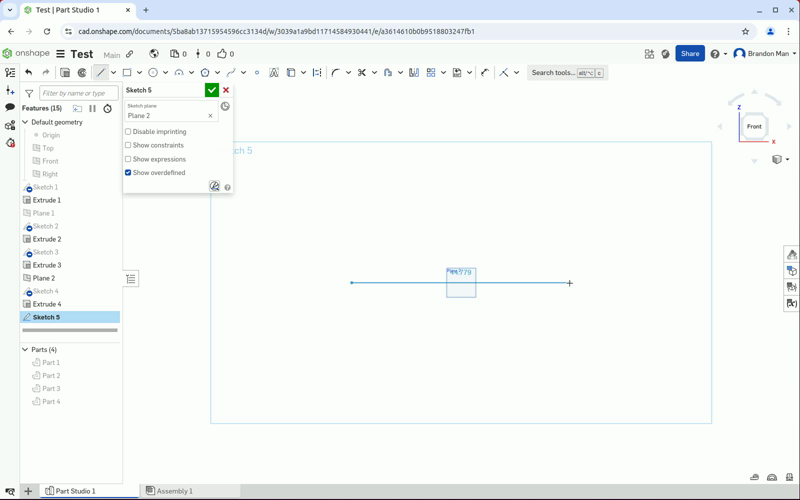
key_up(shift)
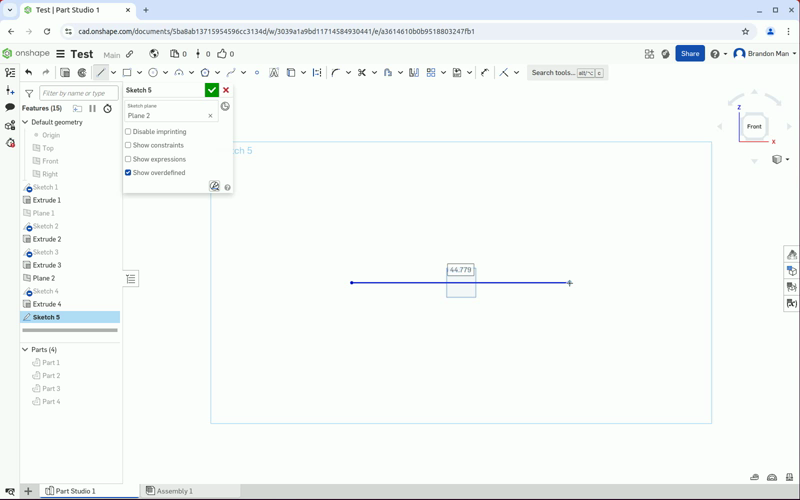
key_down(shift)
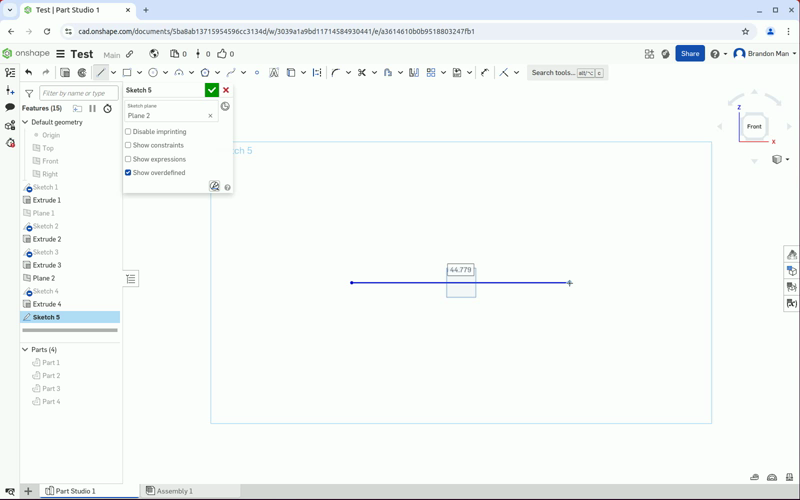
mouse_move(589, 282)
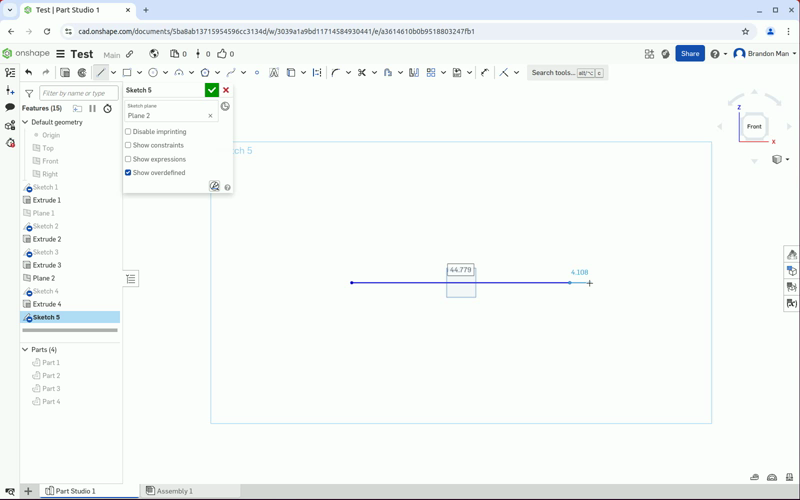
mouse_move(569, 260)
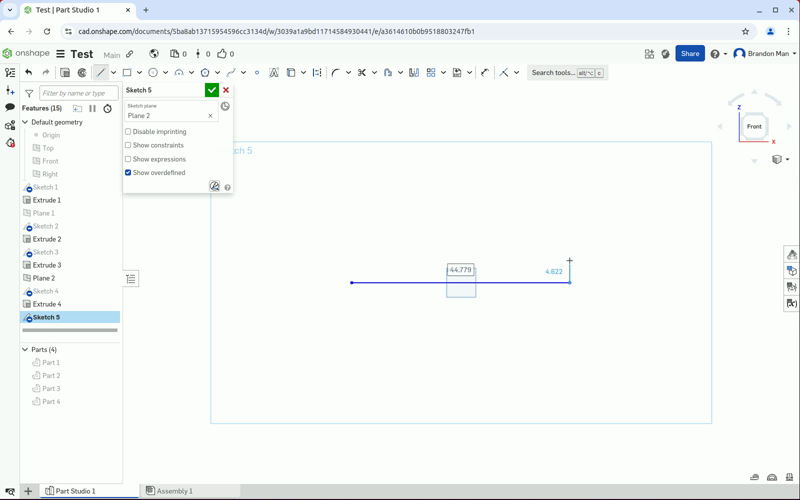
click(569, 260)
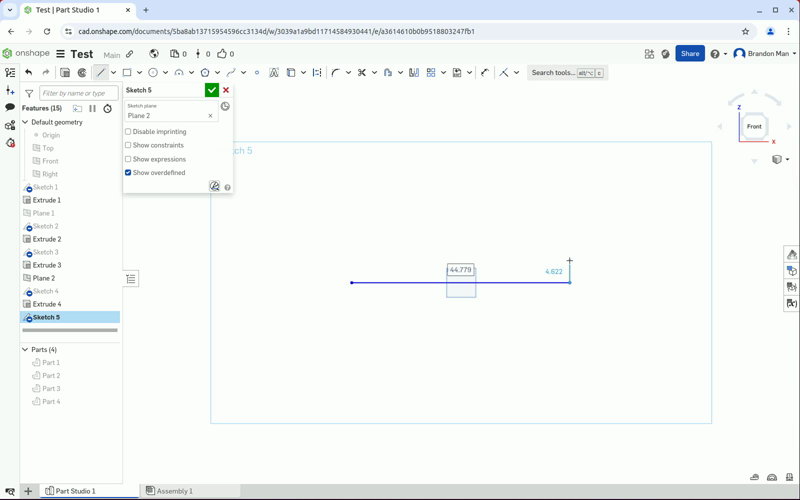
key_up(shift)
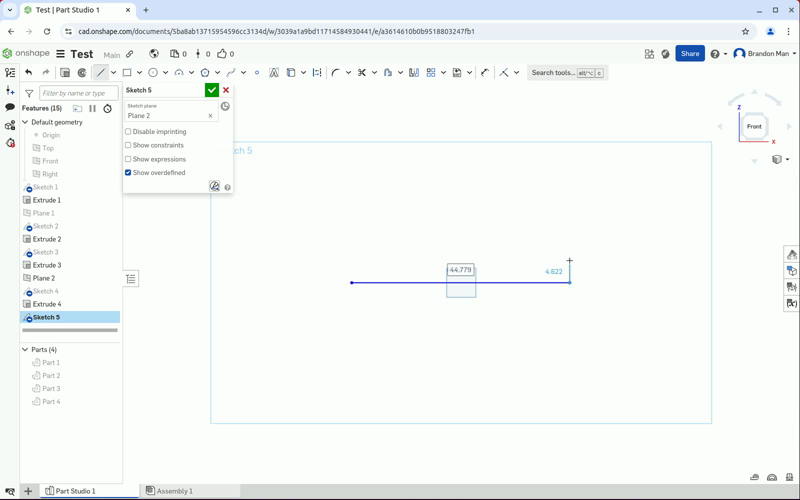
key_down(shift)
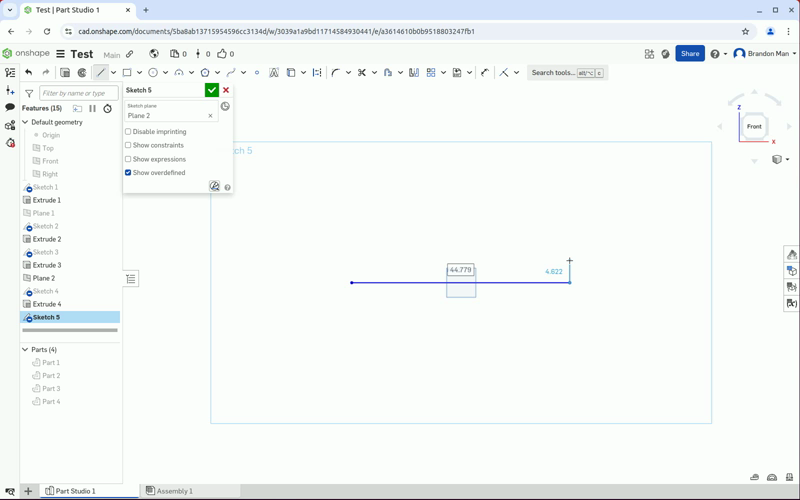
mouse_move(351, 260)
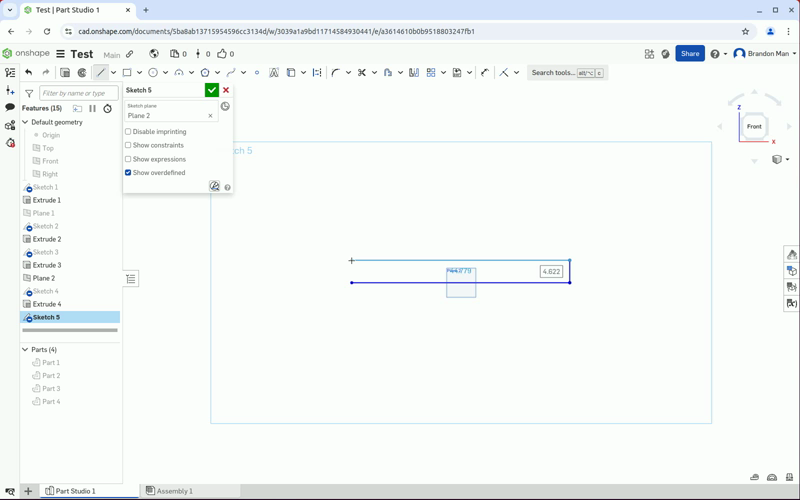
click(351, 260)
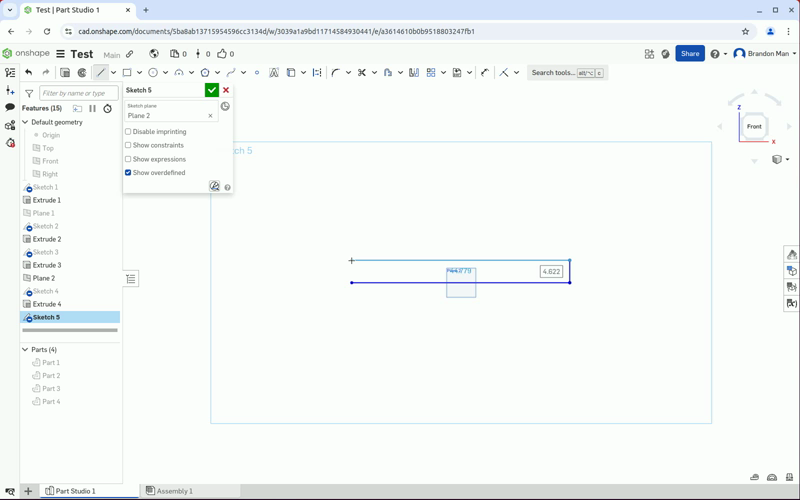
key_up(shift)
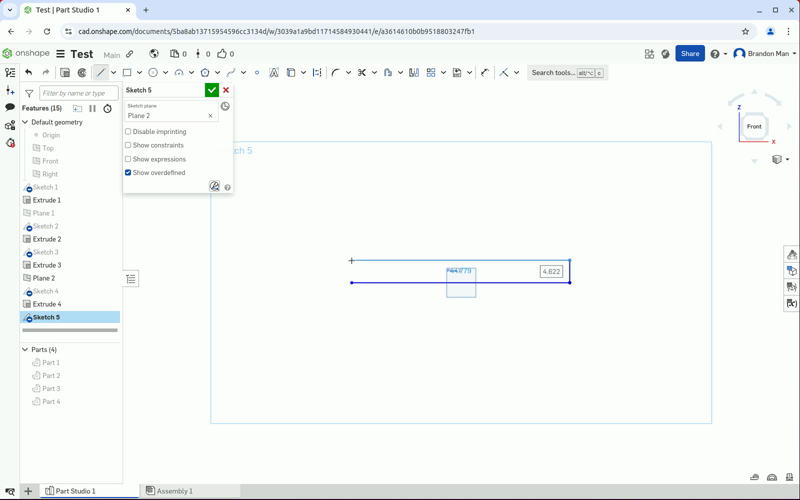
mouse_move(381, 260)
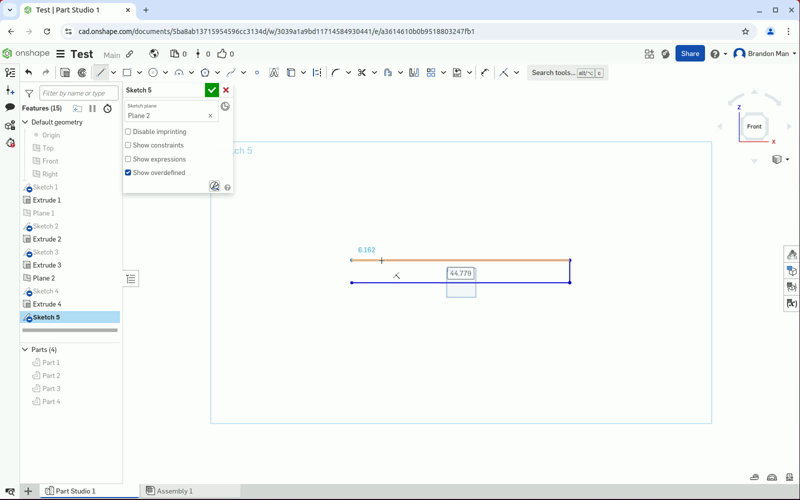
key_down(shift)
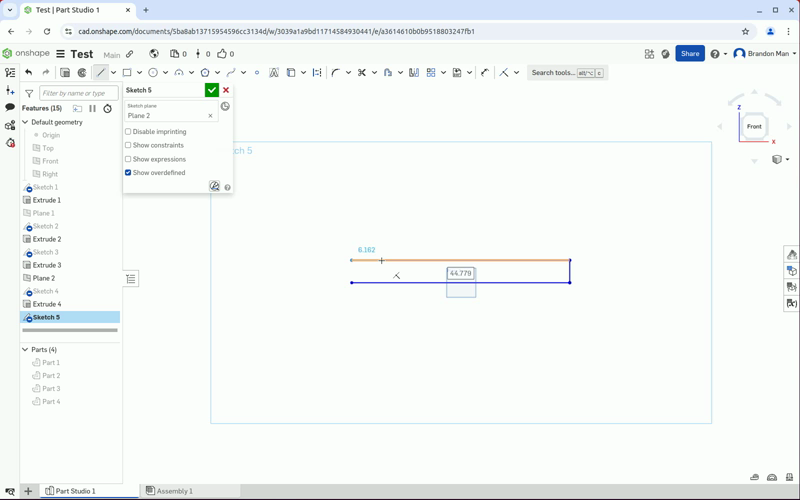
mouse_move(351, 282)
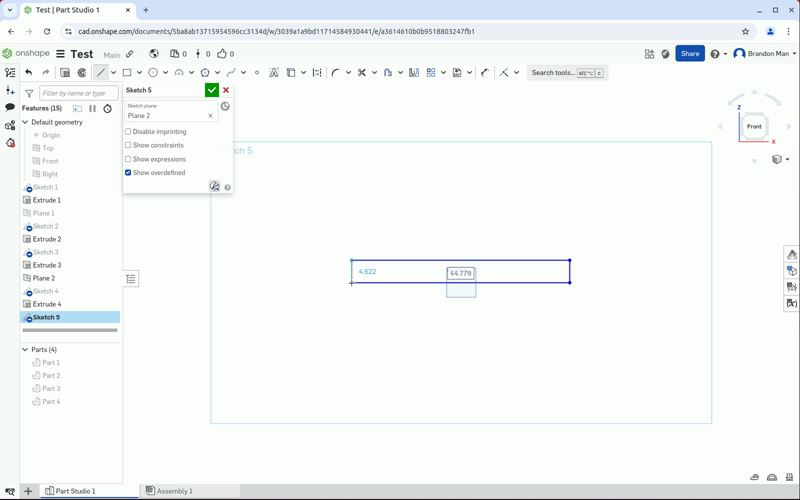
key_up(shift)
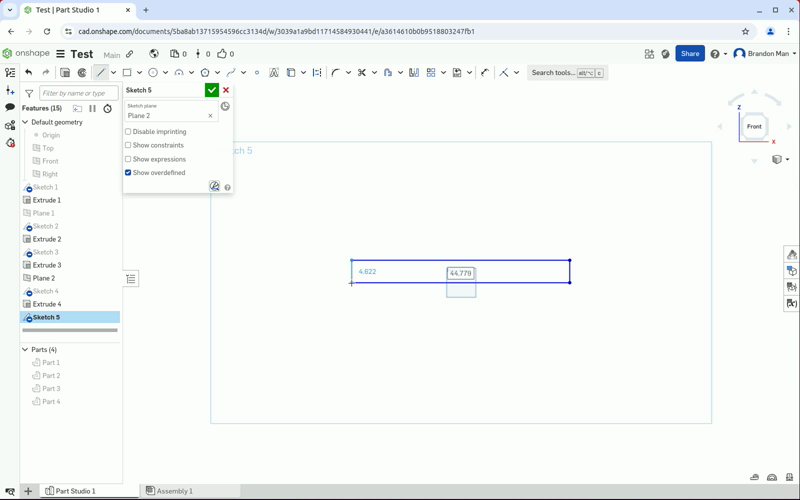
click(351, 282)
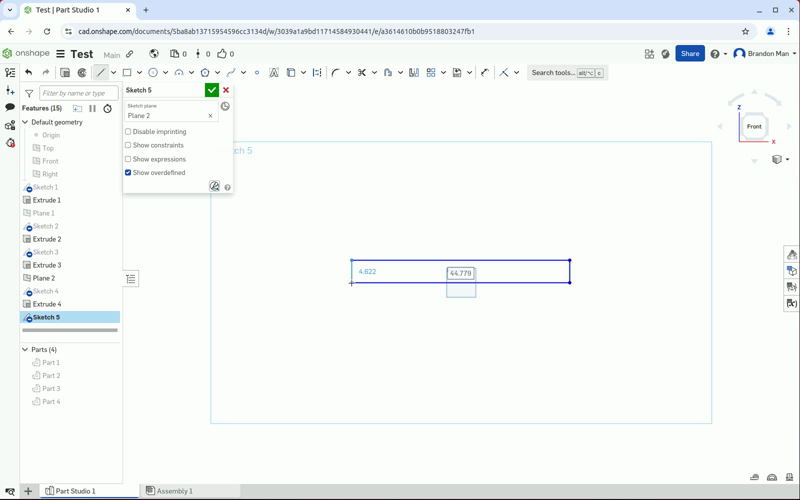
key(esc)
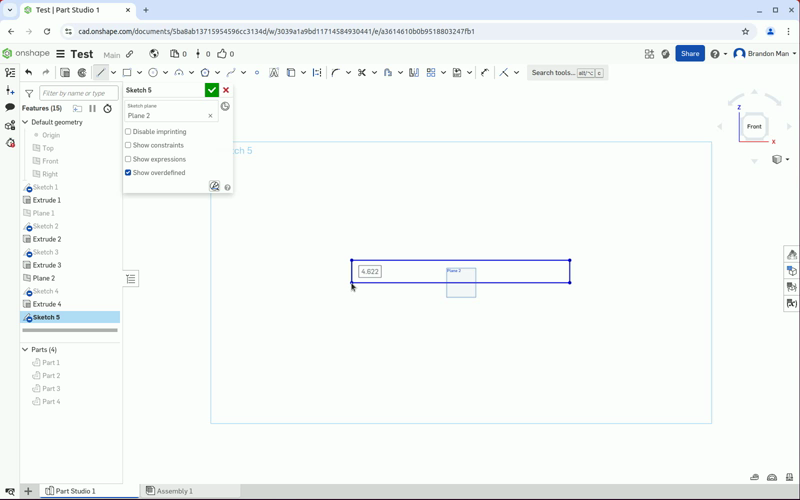
mouse_move(396, 268)
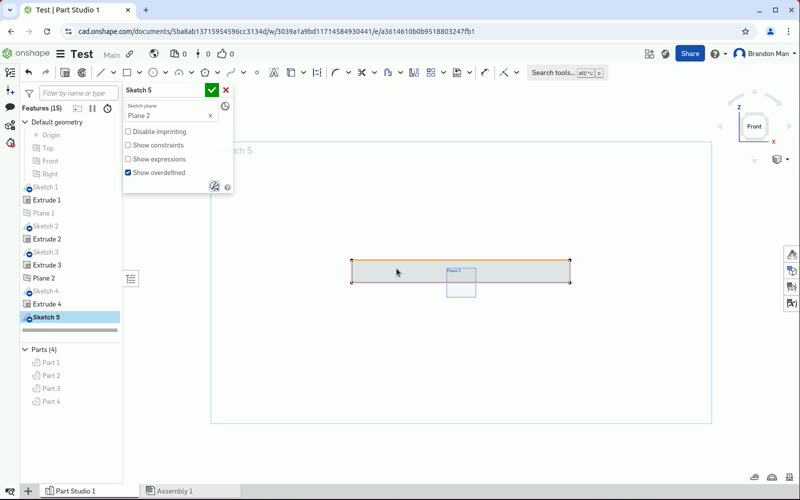
click(396, 268)
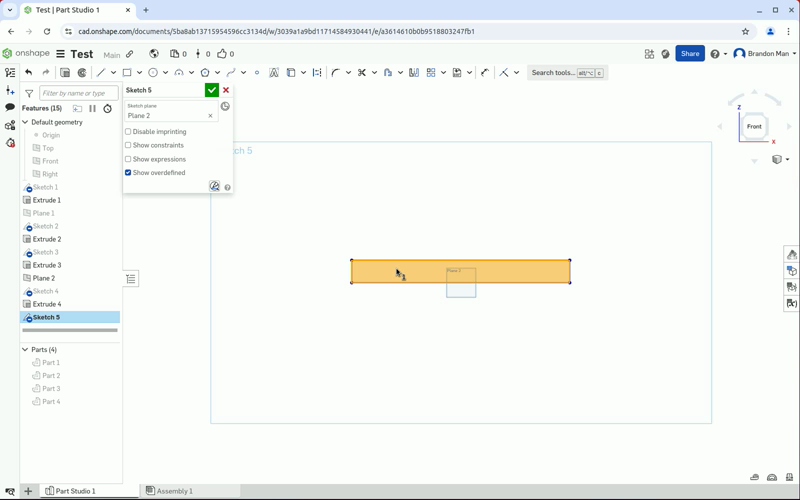
mouse_move(73, 352)
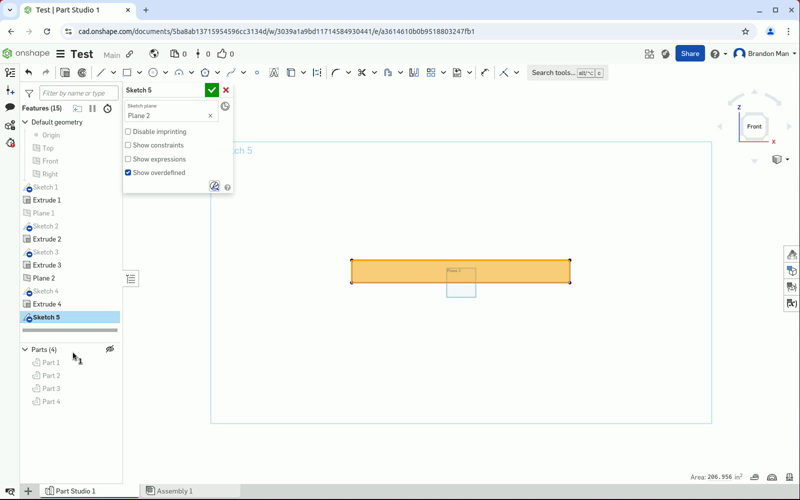
key(shift+y)
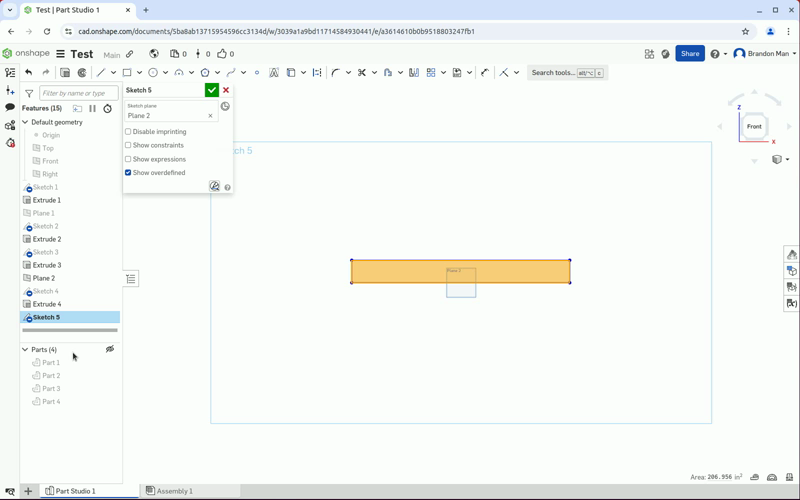
key(shift+e)
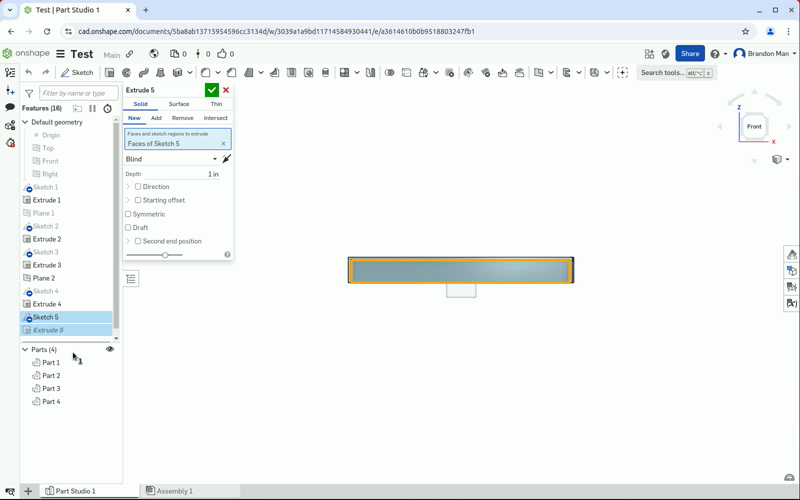
mouse_move(143, 106)
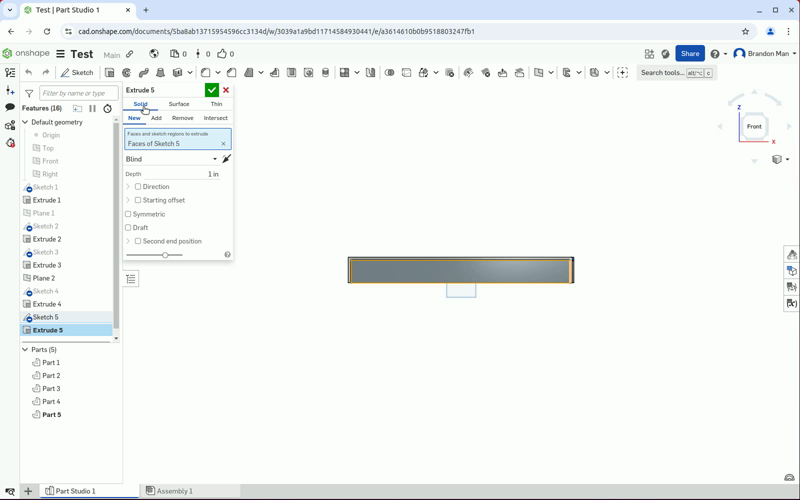
click(143, 106)
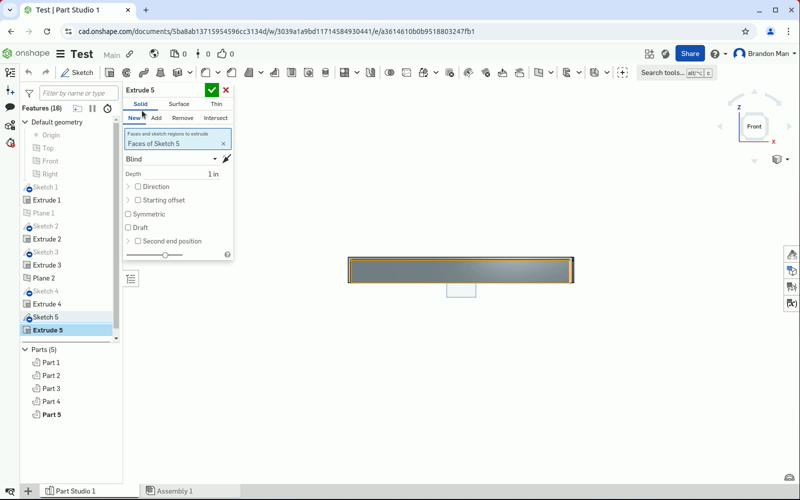
mouse_move(137, 120)
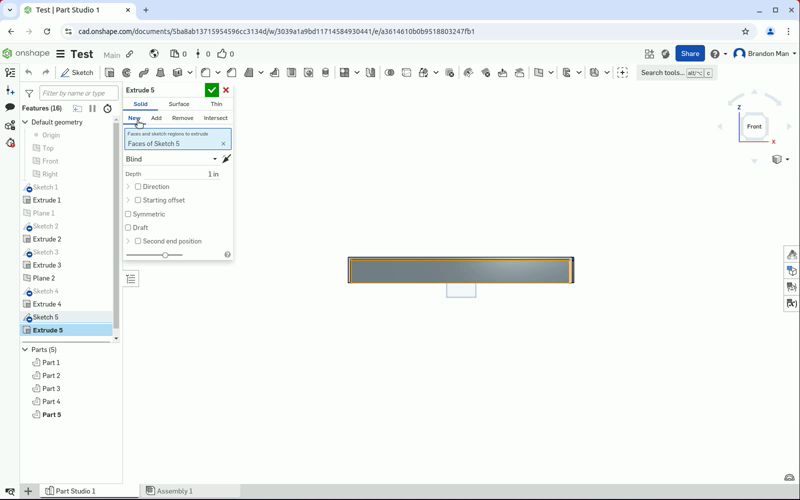
click(137, 120)
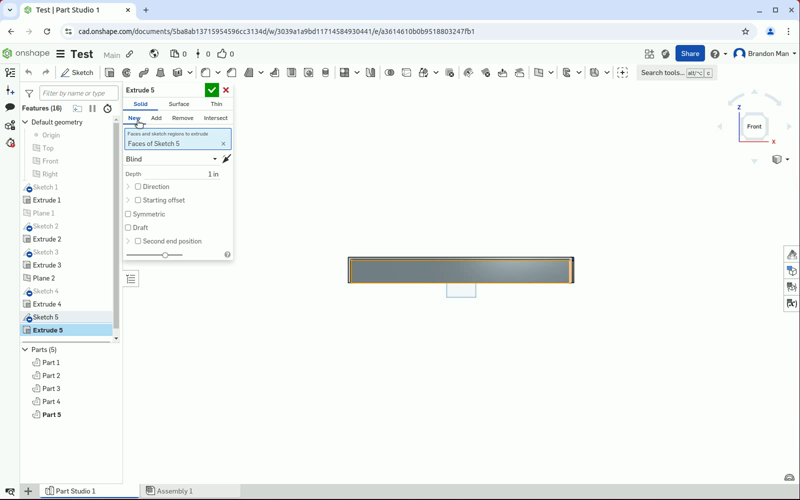
key(tab, 4)
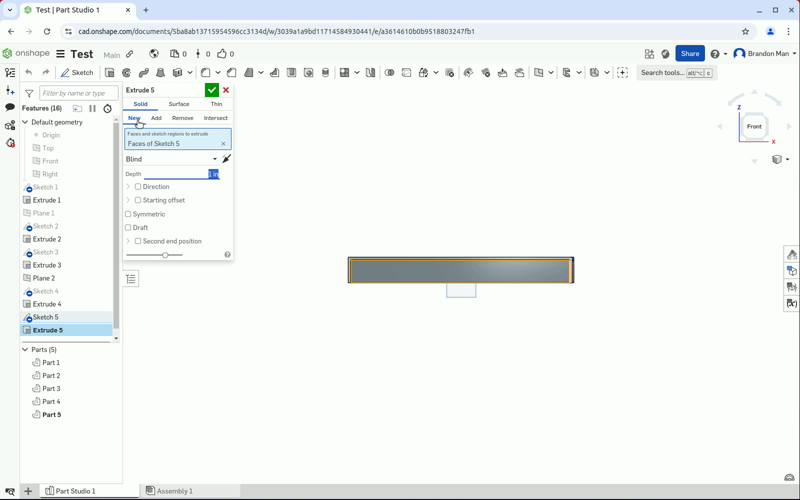
text(0.722)
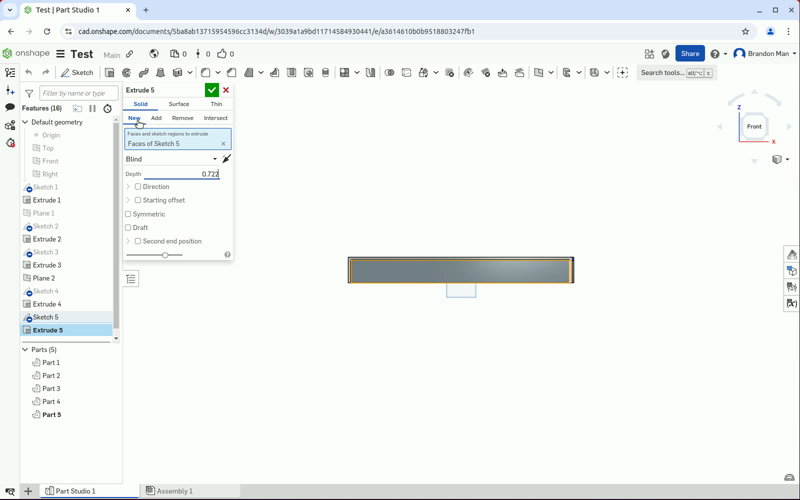
key(enter)
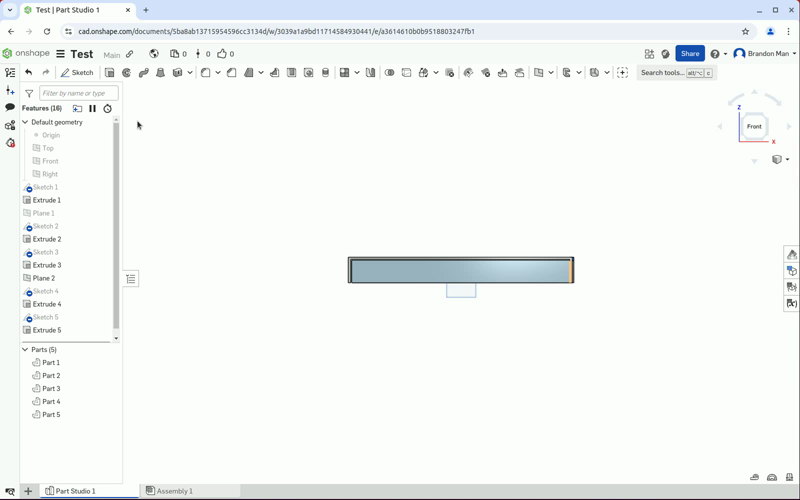
key(shift+h)
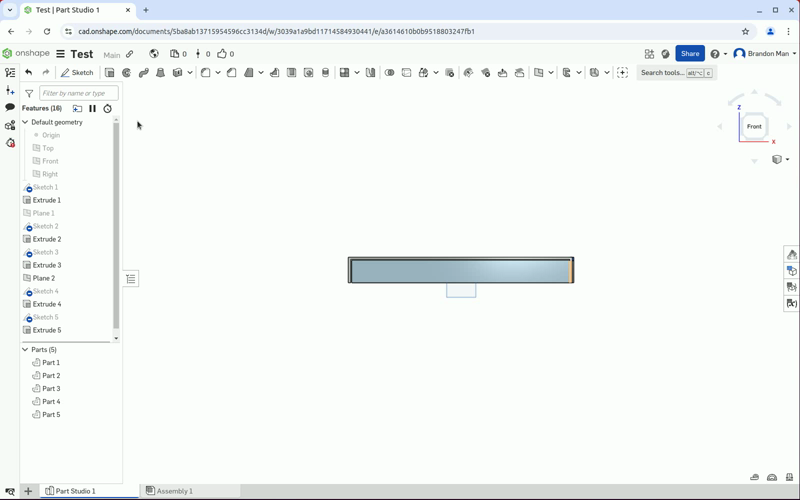
key(shift+h)
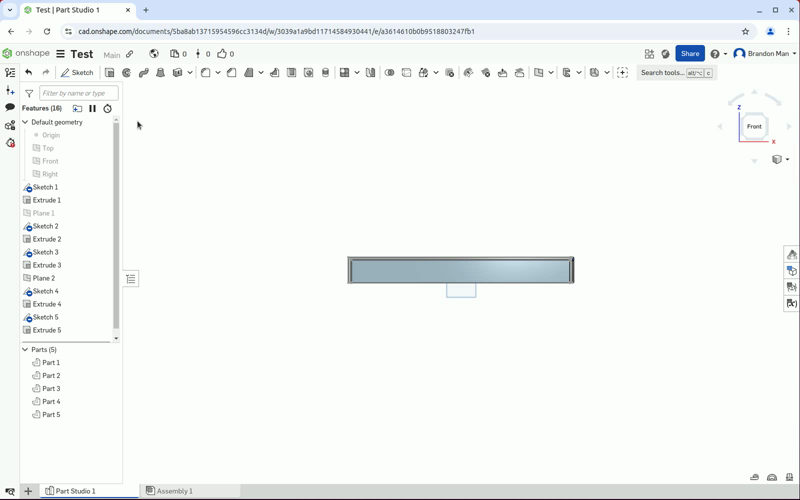
key(shift+7)
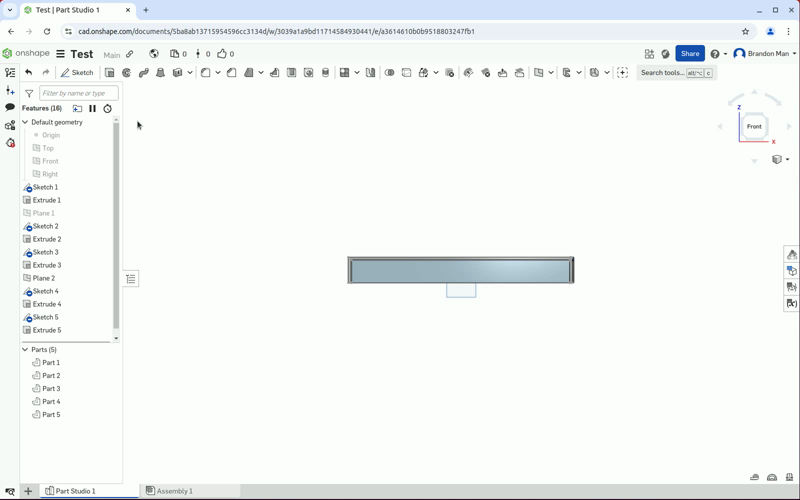
key(left, 2)
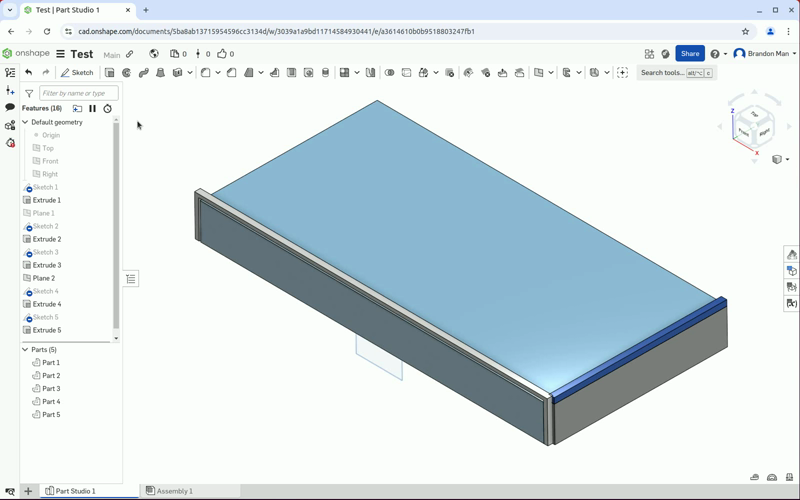
key(down, 2)
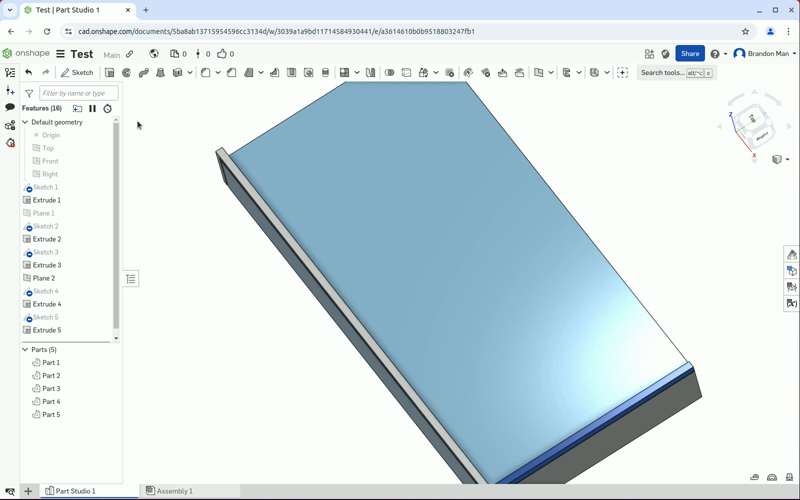
key(up, 2)
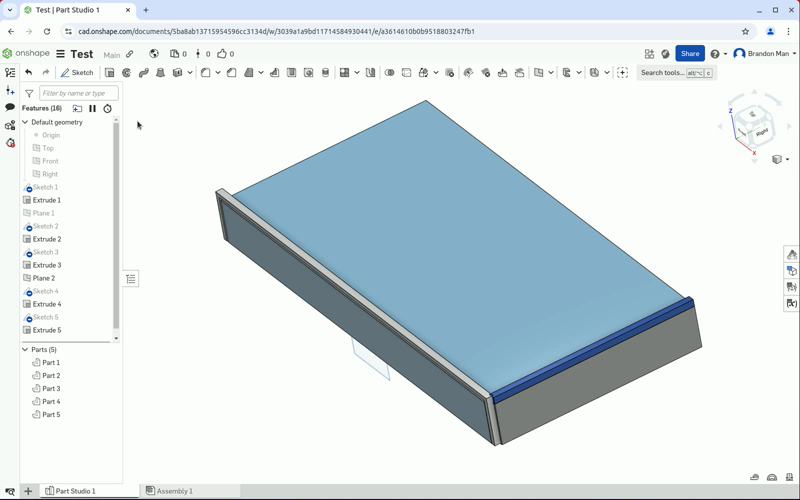
key(right, 2)
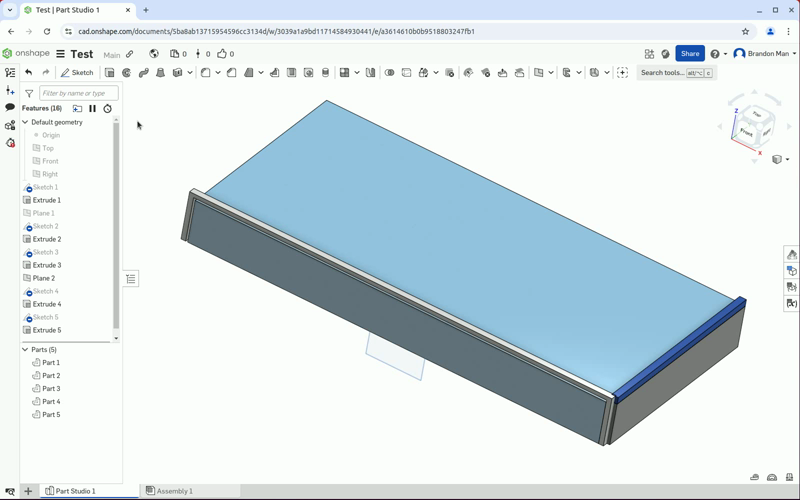
mouse_move(69, 189)
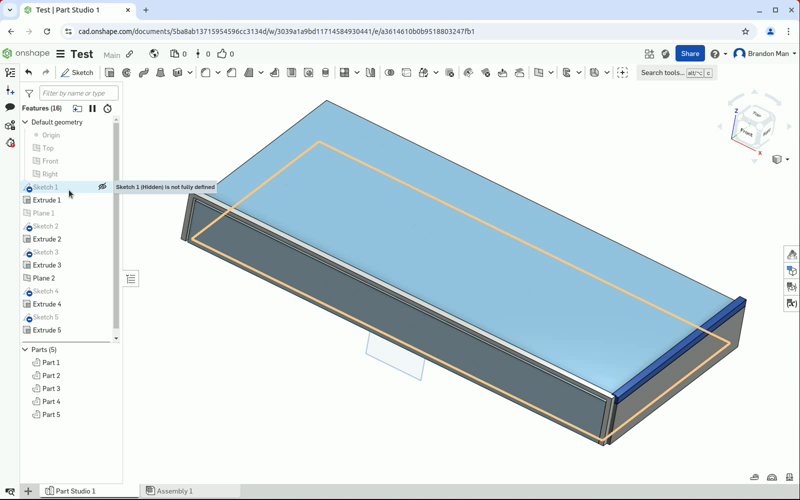
click(69, 189)